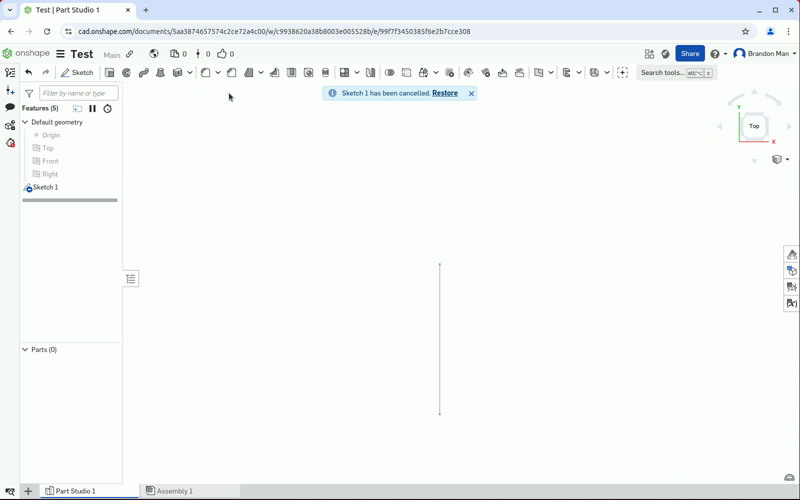
key(shift+h)
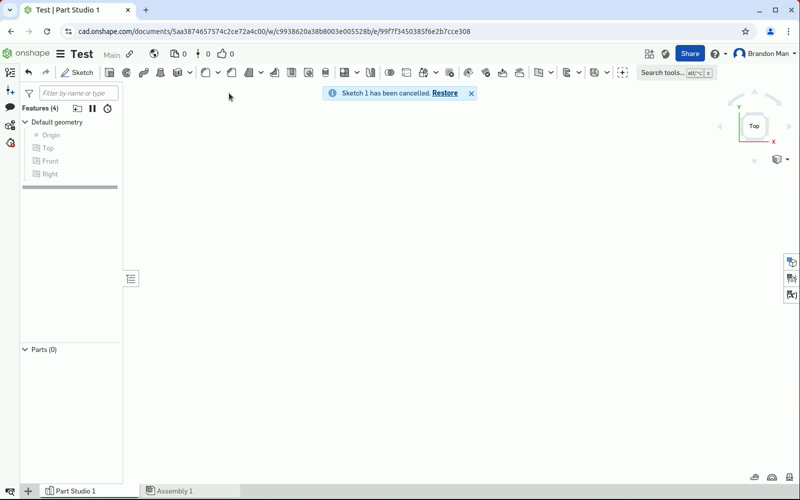
mouse_move(73, 352)
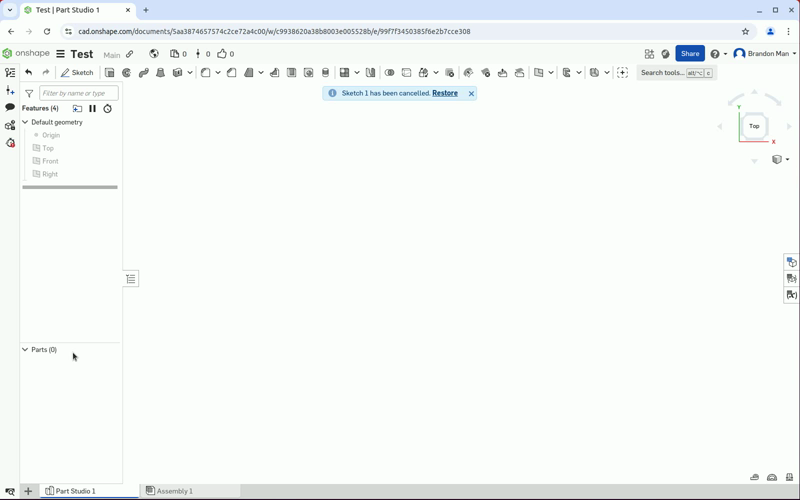
key(y)
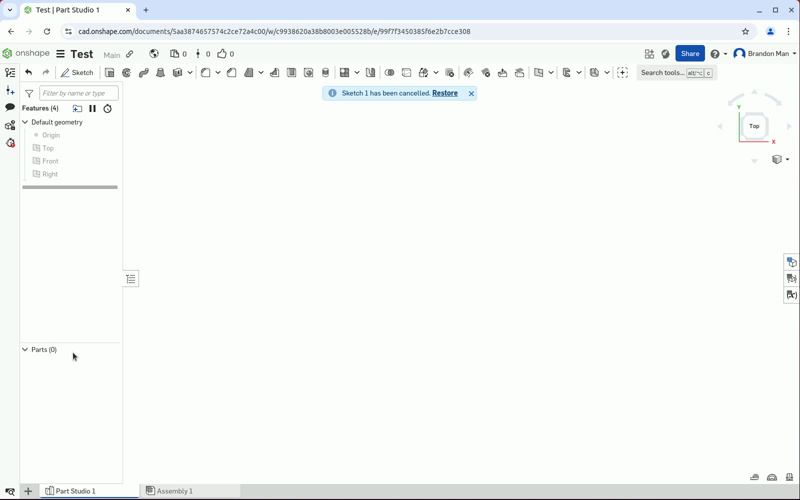
key(shift+p)
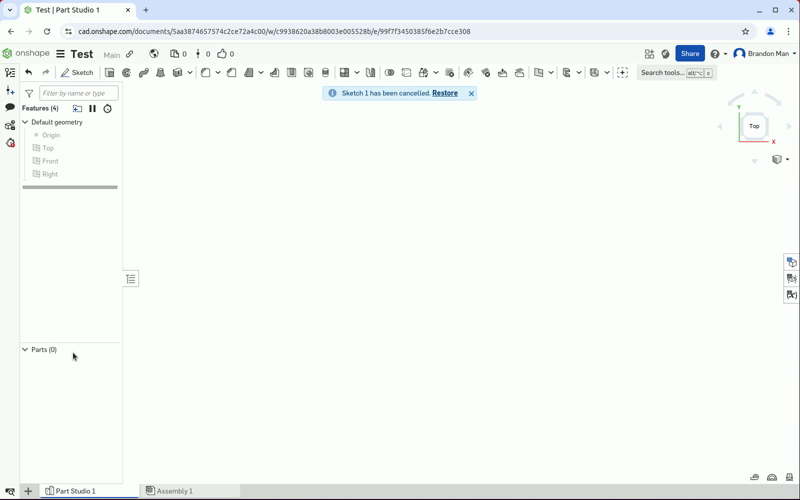
key(space)
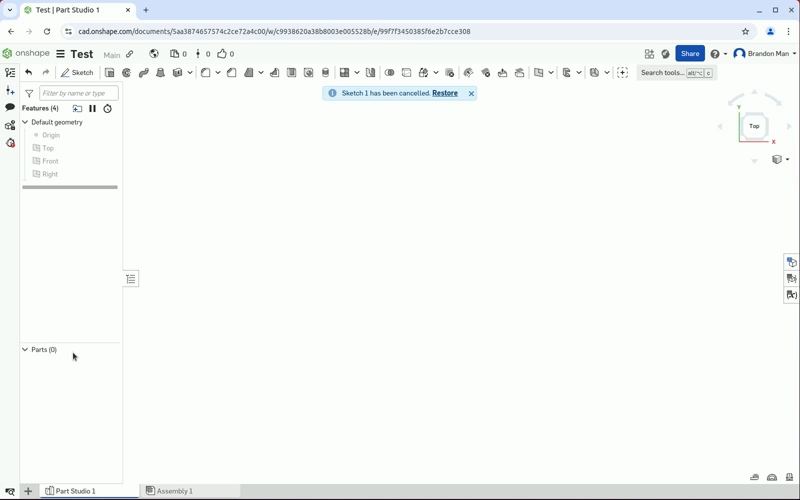
key_down(shift)
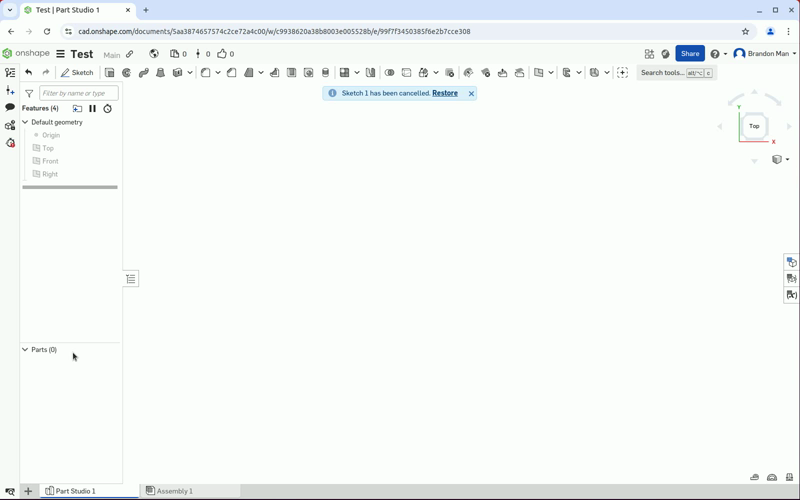
key(up)
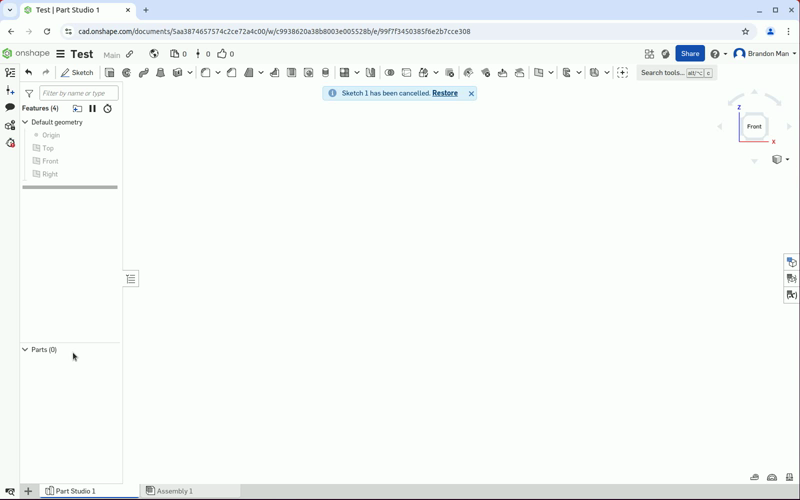
key_up(shift)
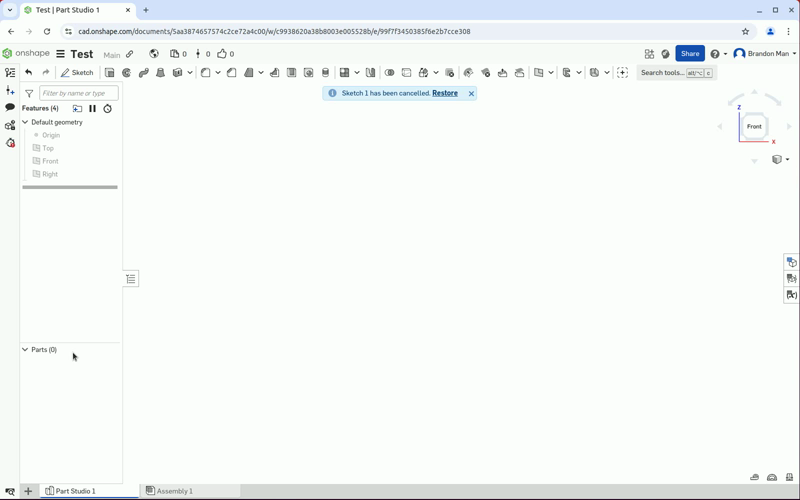
key(space)
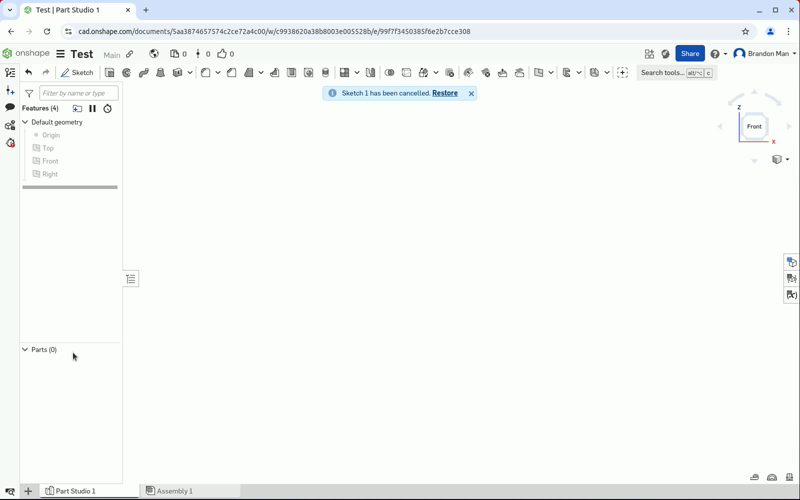
key_down(shift)
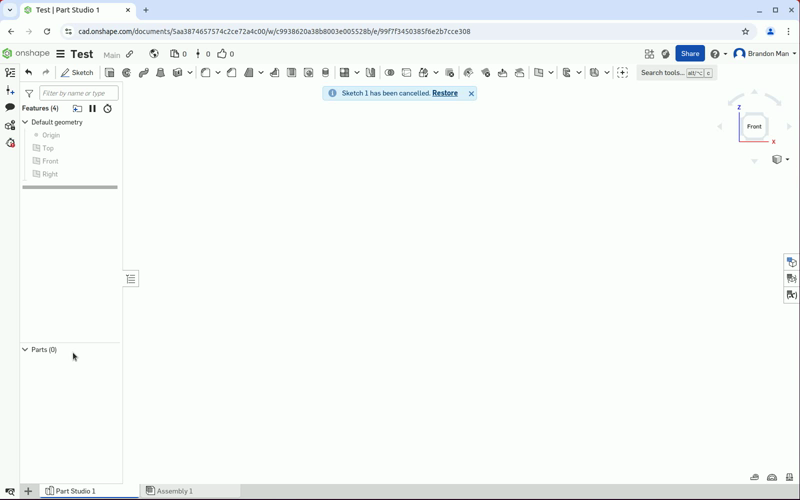
key(left)
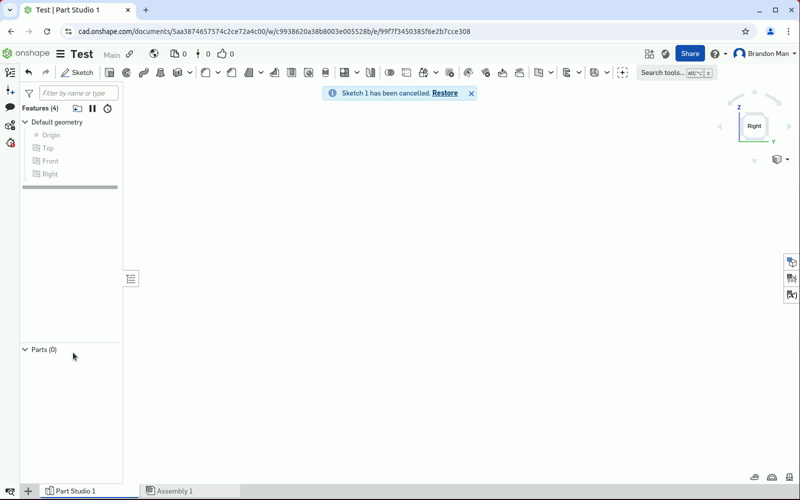
key_up(shift)
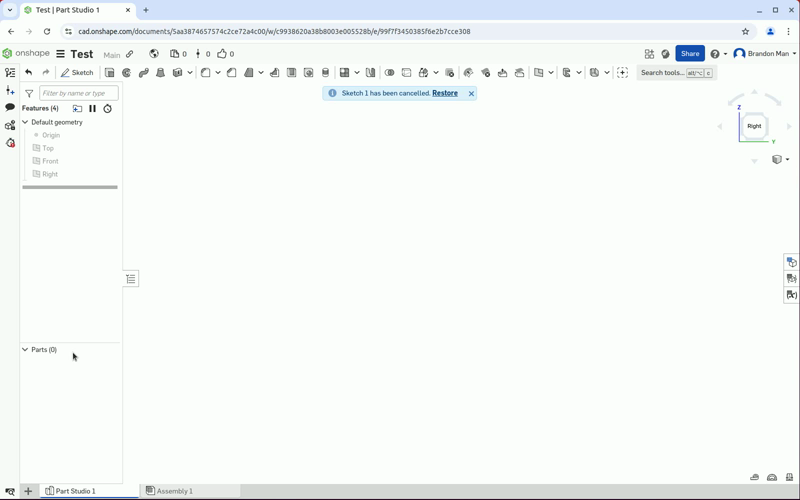
mouse_move(73, 352)
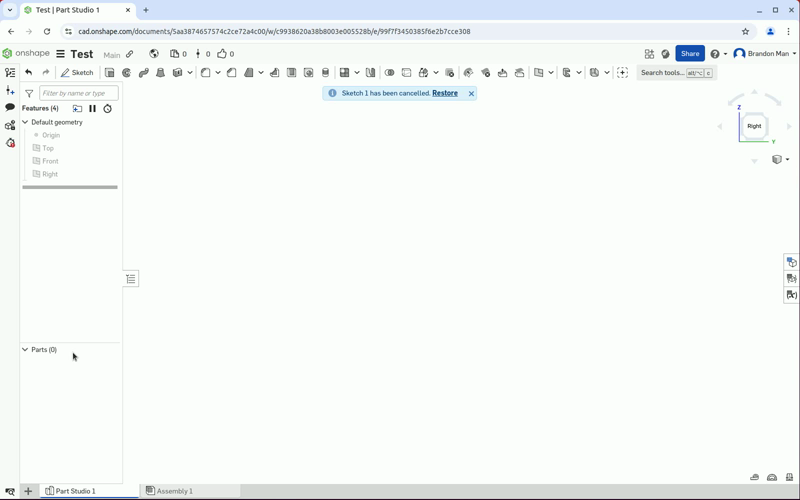
key(shift+y)
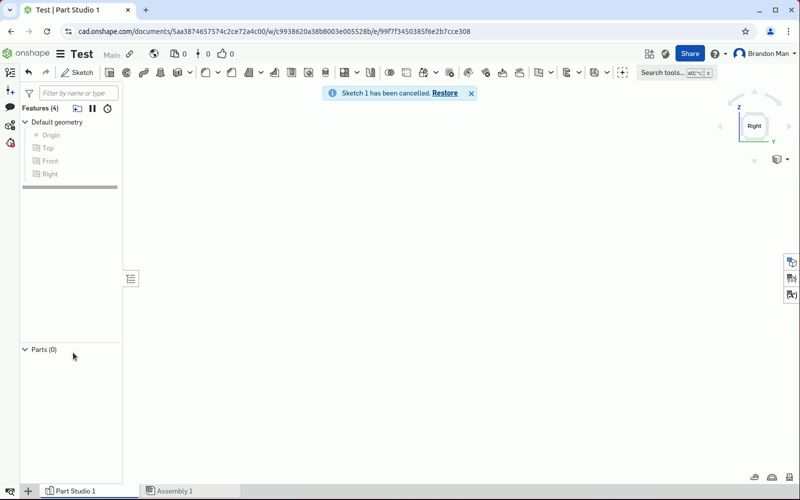
key(shift+s)
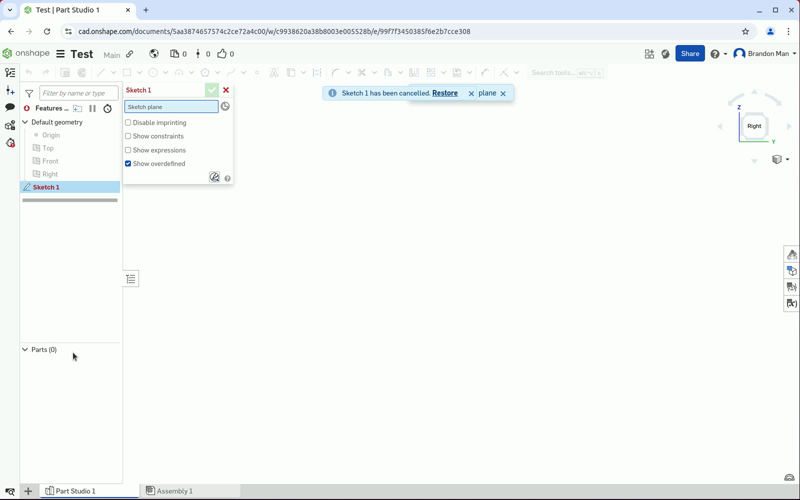
mouse_move(73, 176)
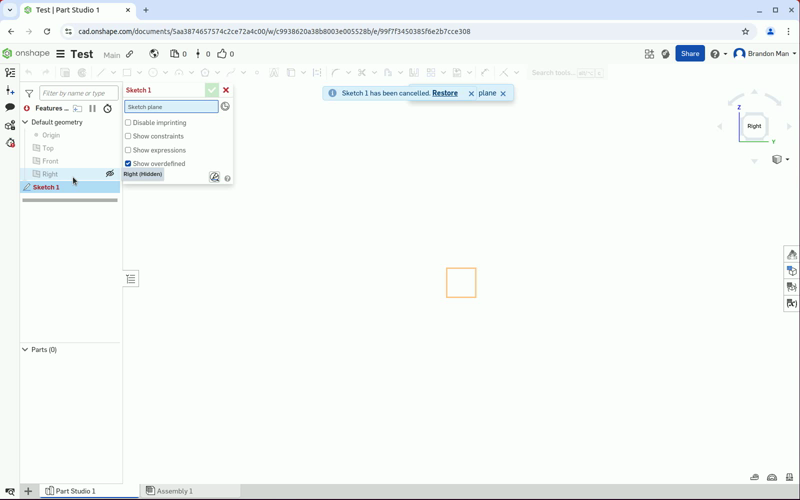
click(73, 176)
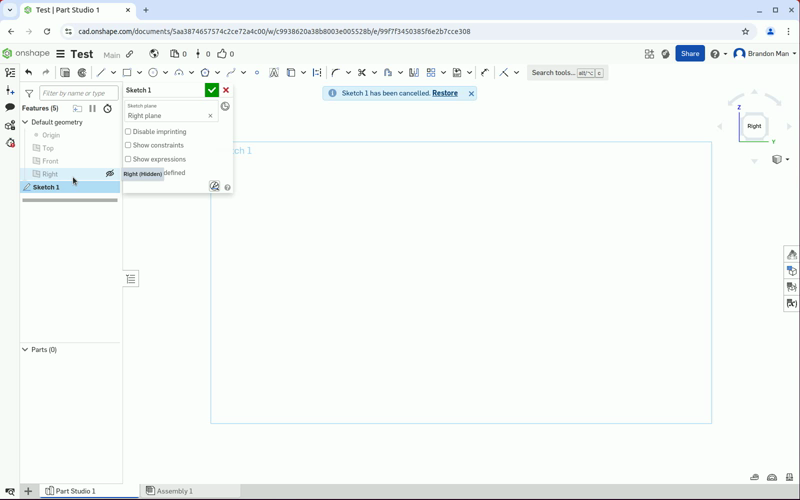
mouse_move(73, 352)
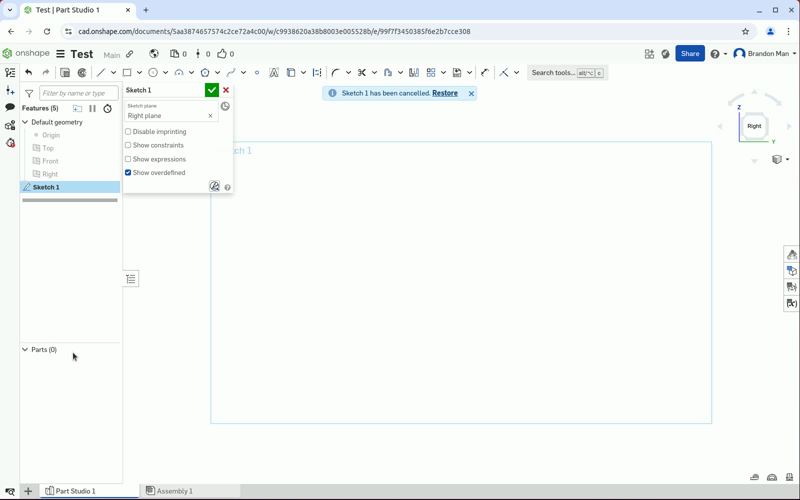
key(y)
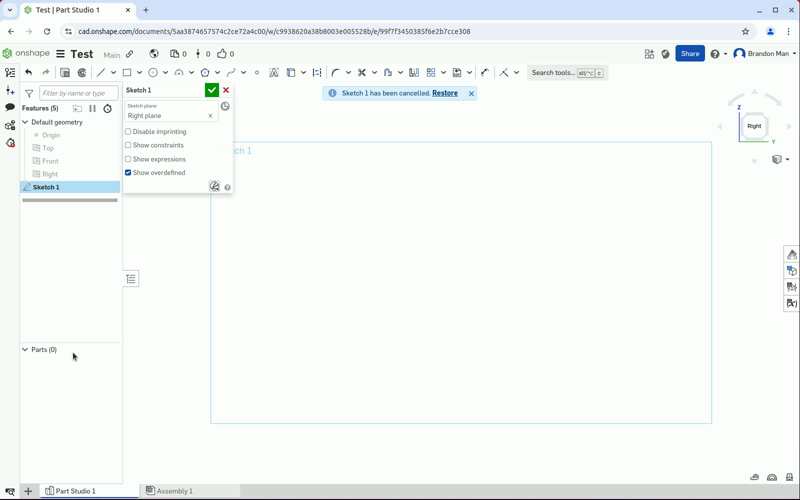
key(l)
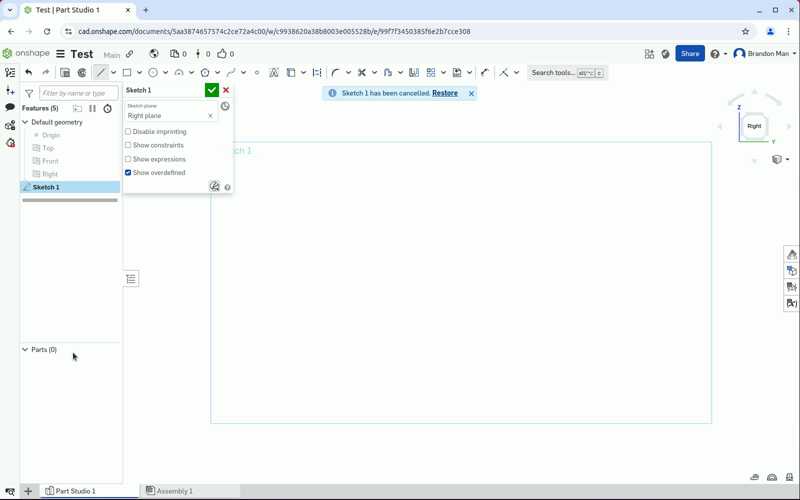
key_down(shift)
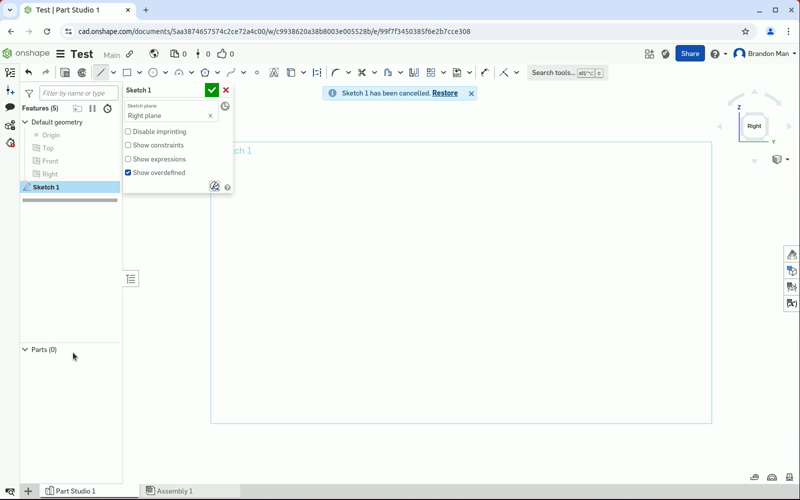
mouse_move(463, 320)
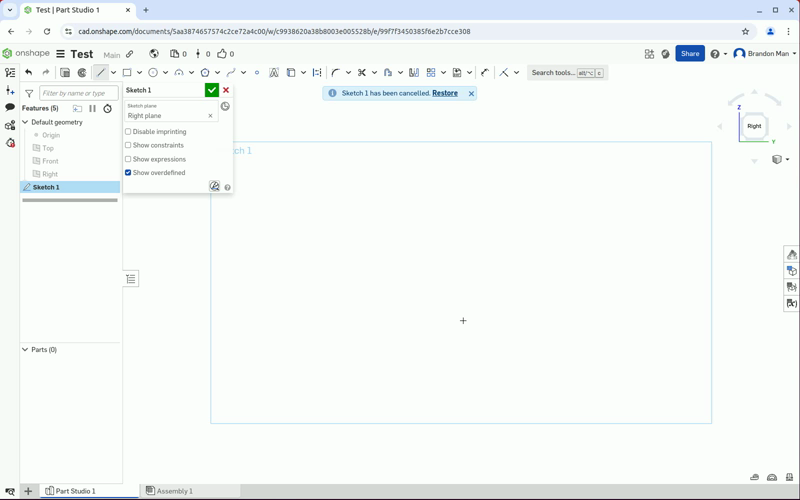
click(463, 320)
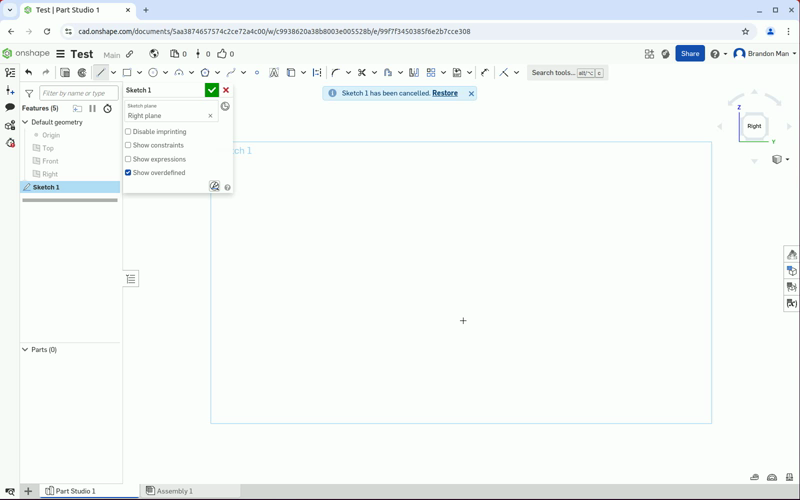
key_up(shift)
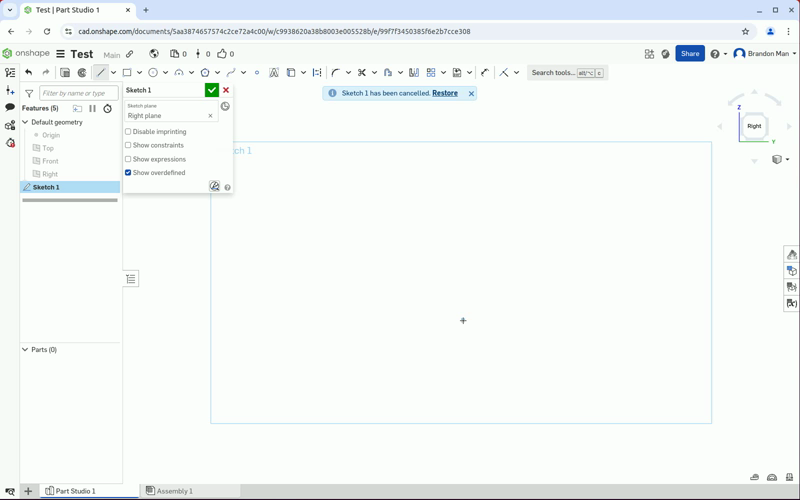
key_down(shift)
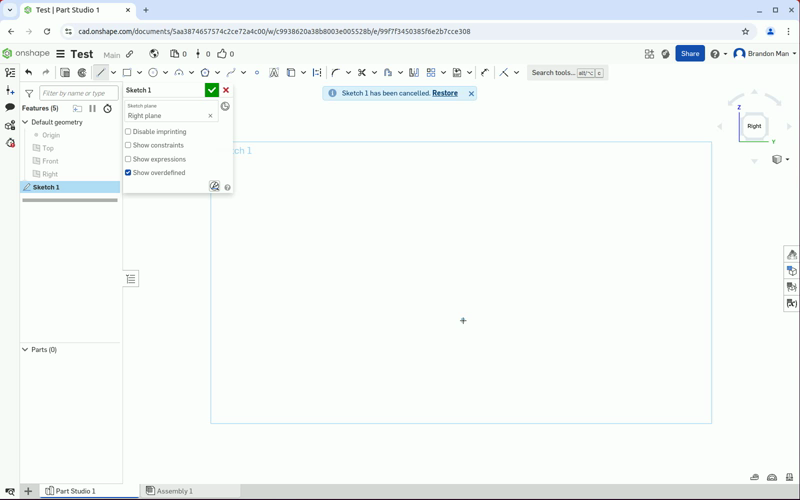
mouse_move(493, 320)
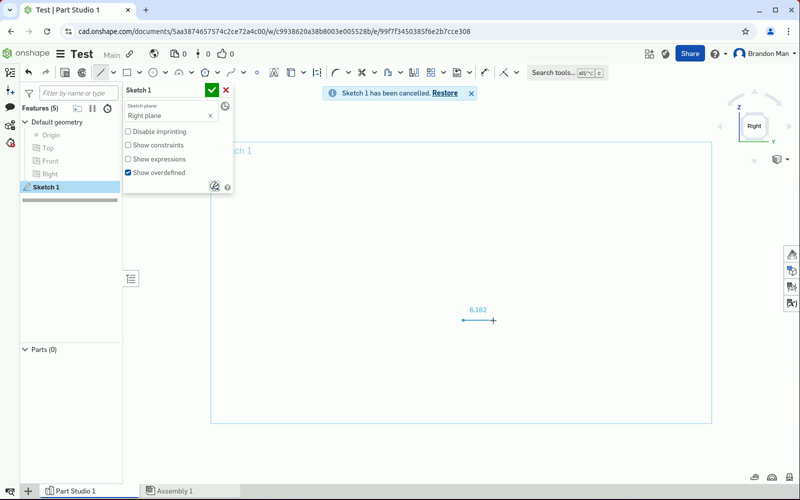
mouse_move(468, 320)
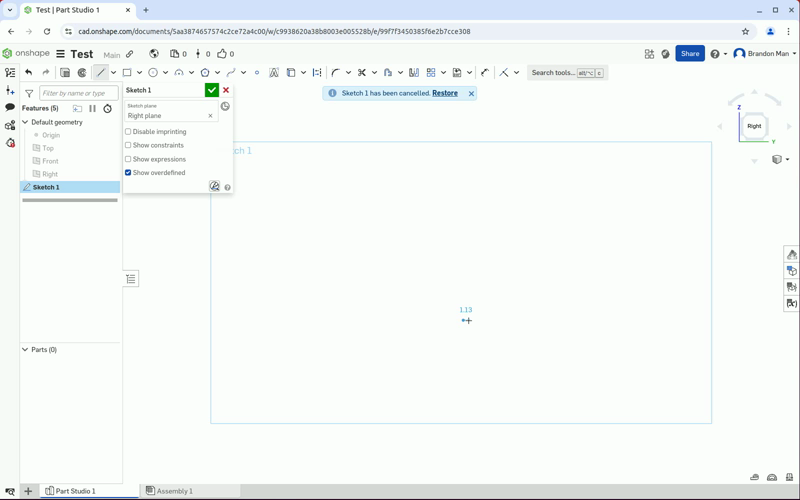
scroll(6)
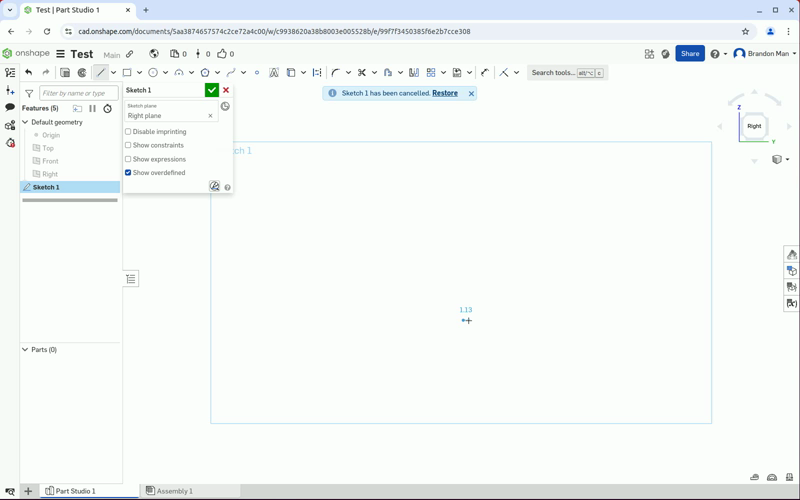
scroll(6)
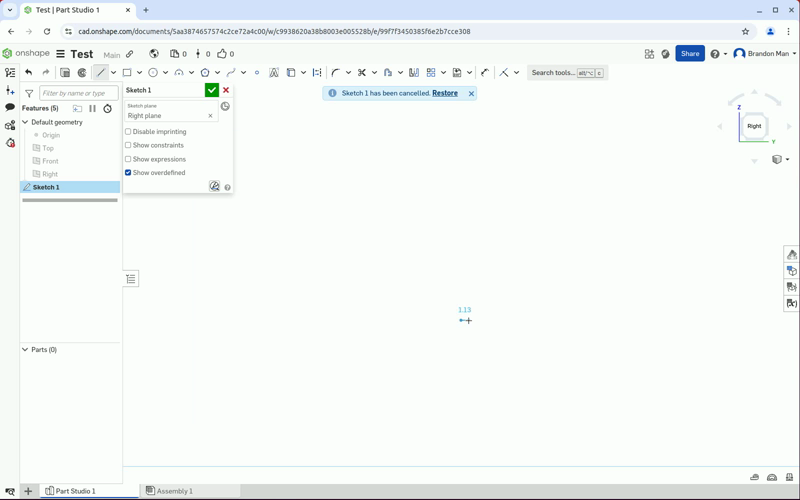
scroll(6)
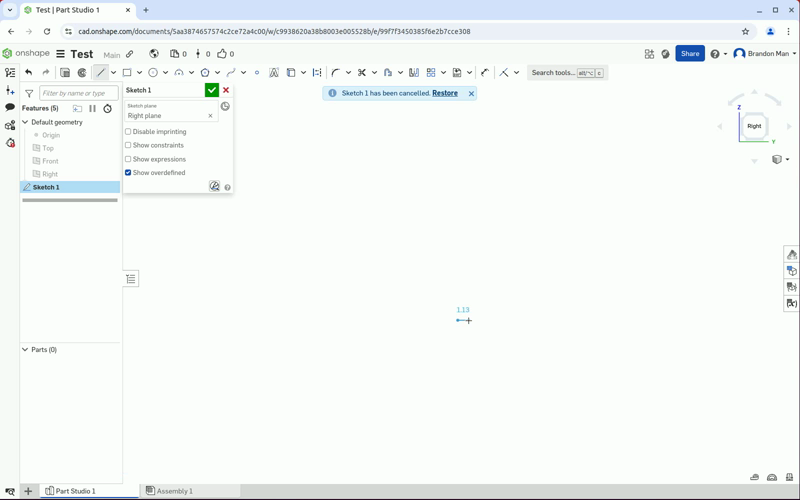
scroll(6)
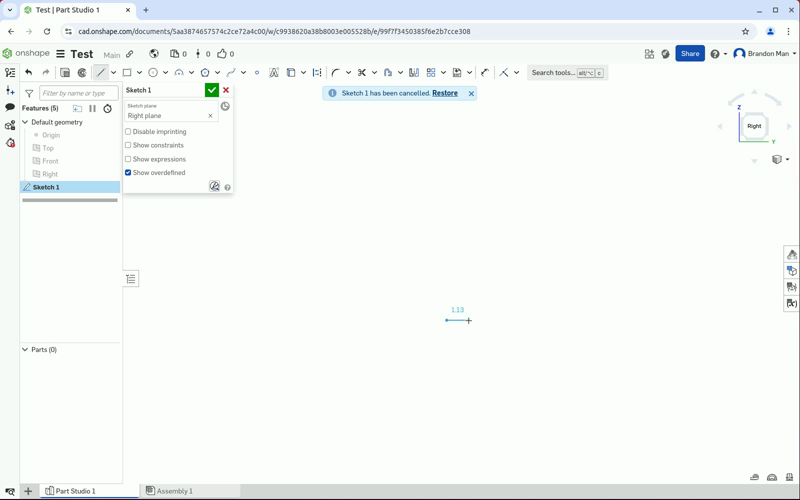
scroll(6)
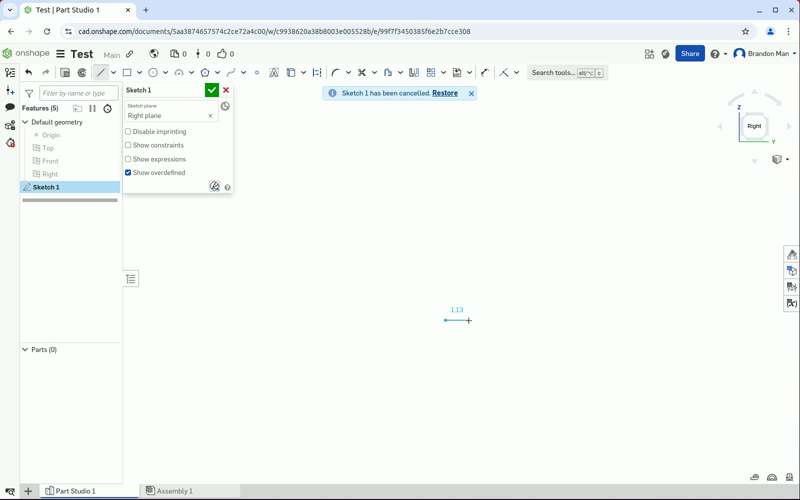
scroll(6)
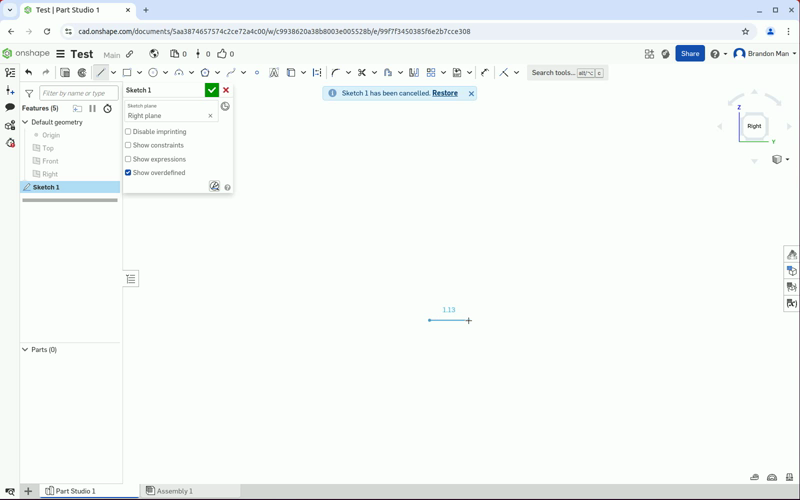
scroll(6)
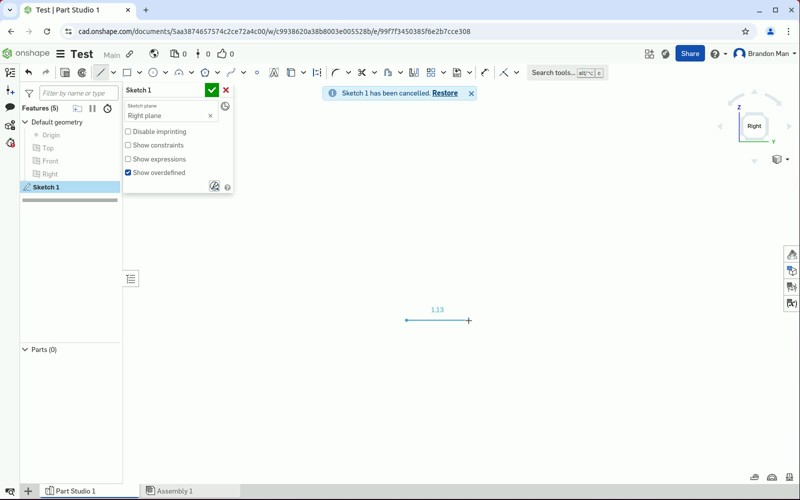
click(468, 320)
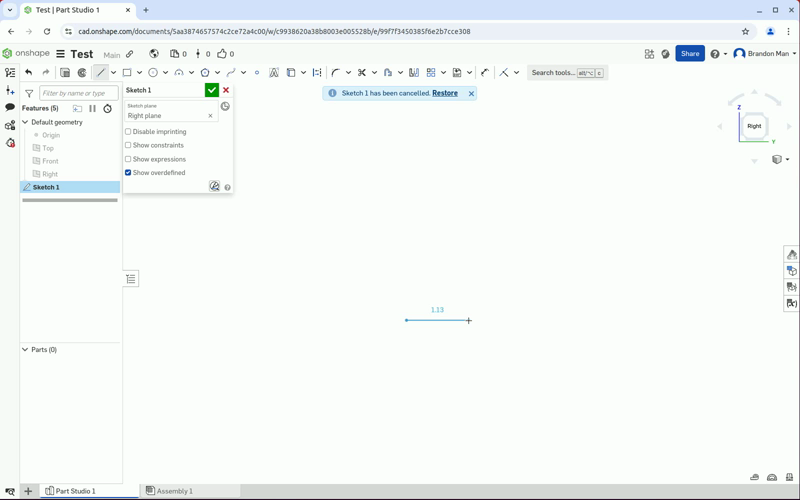
scroll(-6)
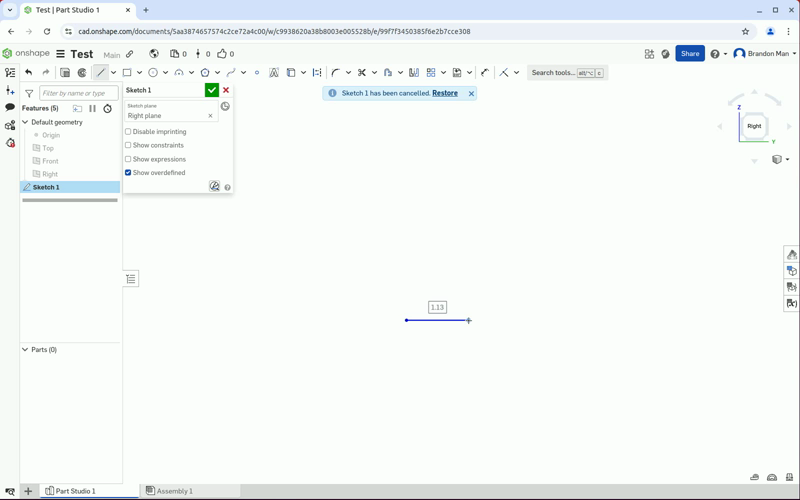
scroll(-6)
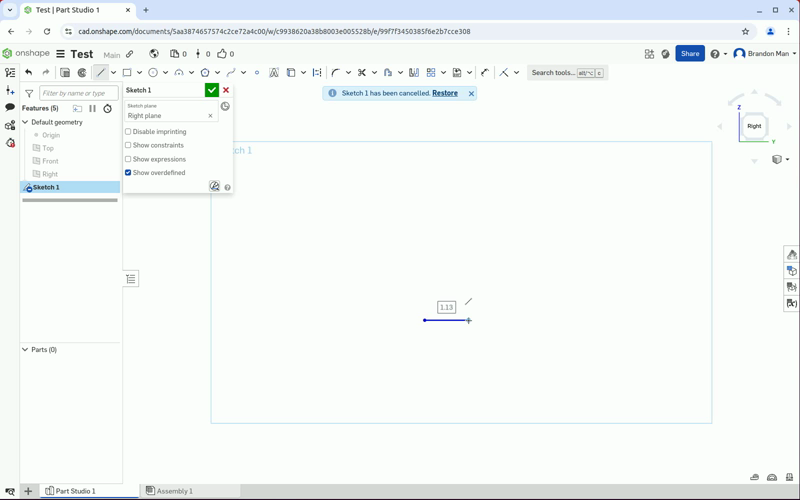
scroll(-6)
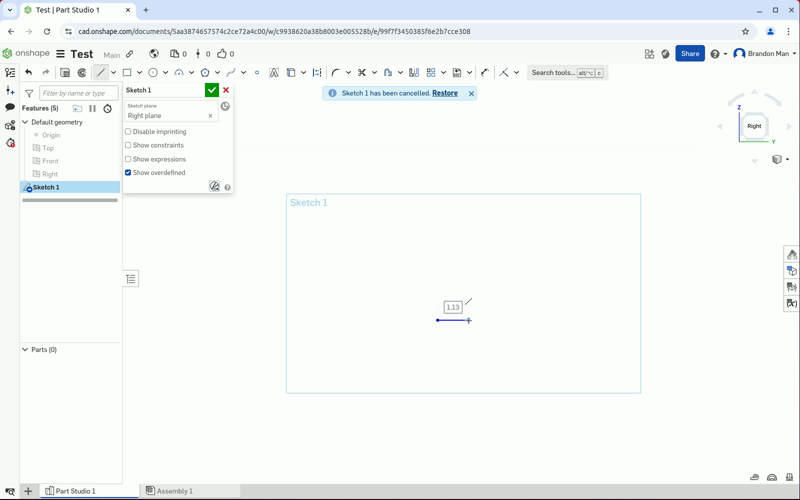
scroll(-6)
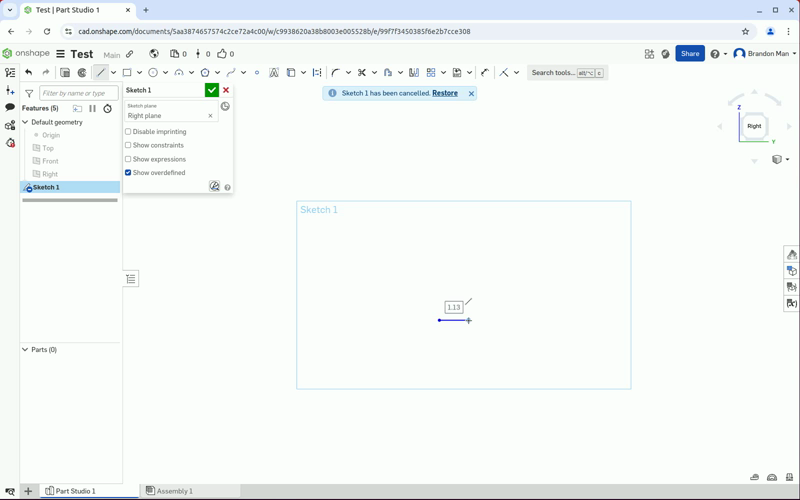
scroll(-6)
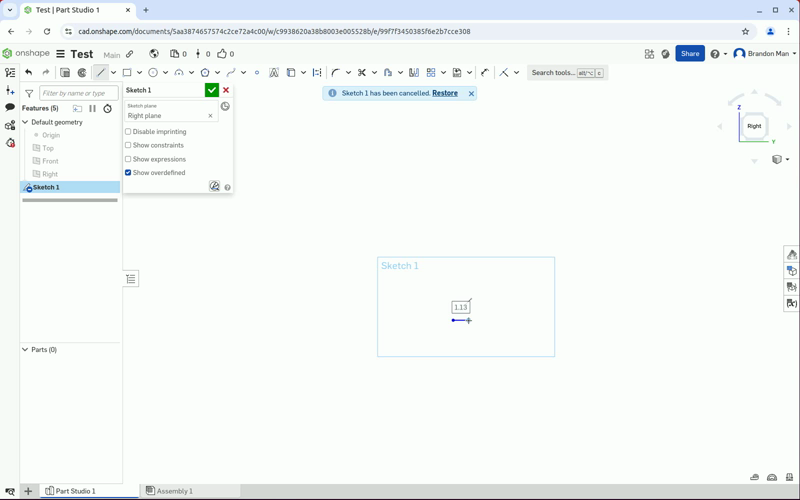
scroll(-6)
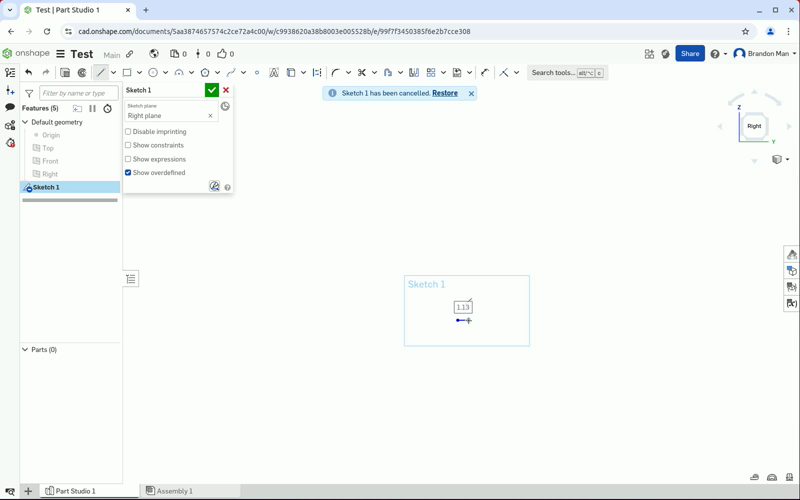
scroll(-6)
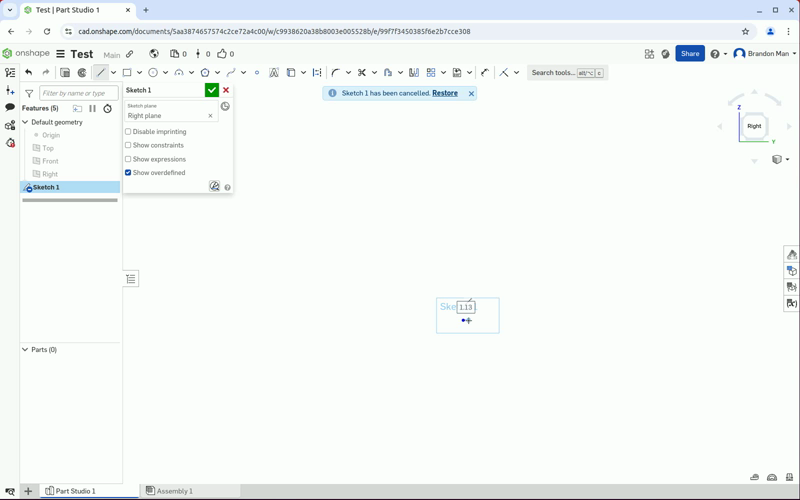
key_up(shift)
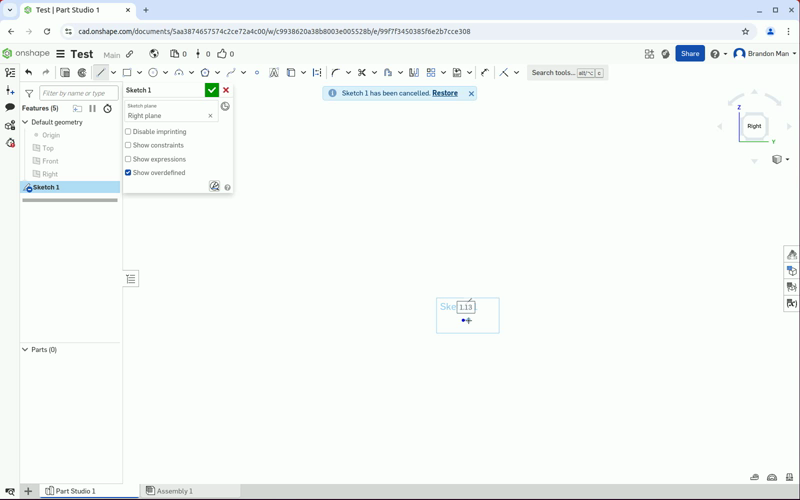
key_down(shift)
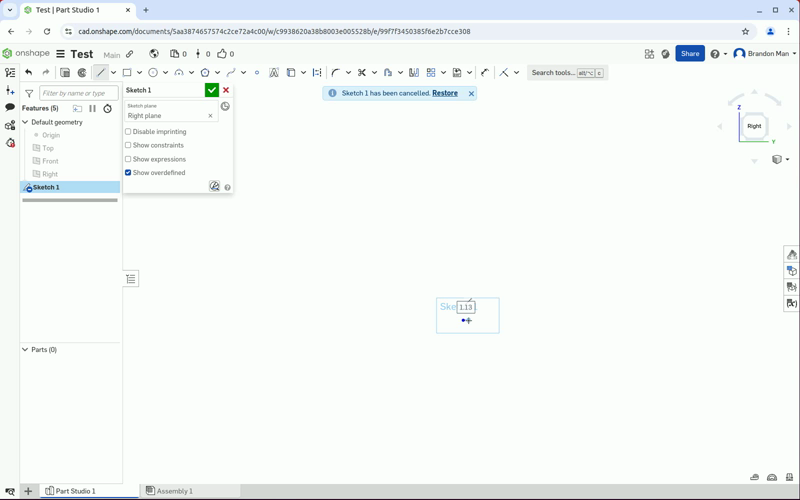
mouse_move(468, 243)
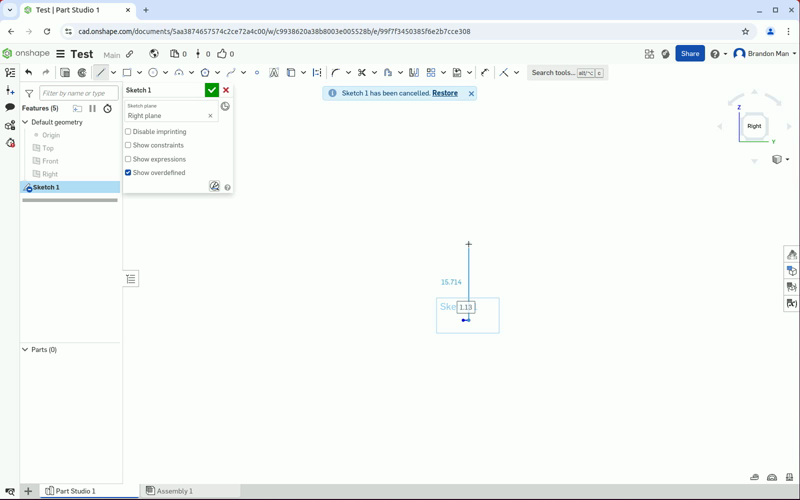
click(468, 243)
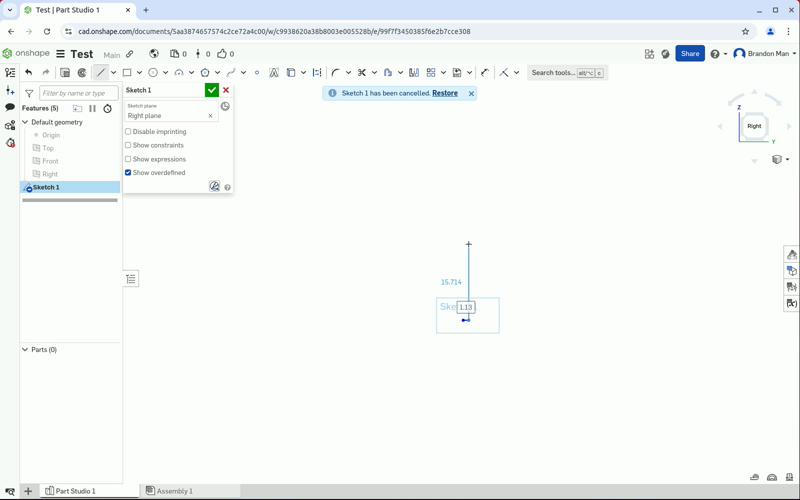
key_up(shift)
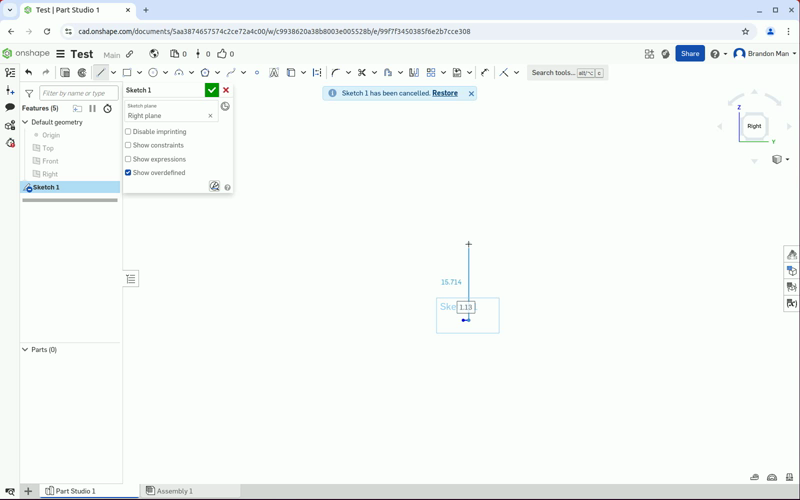
key_down(shift)
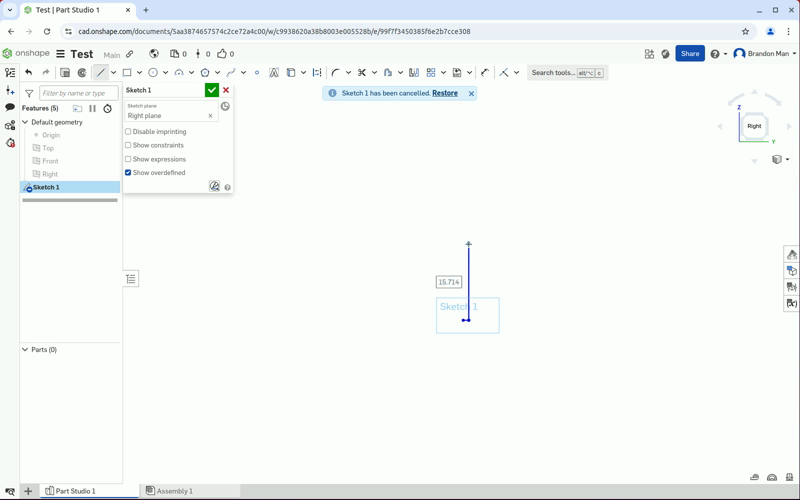
mouse_move(498, 243)
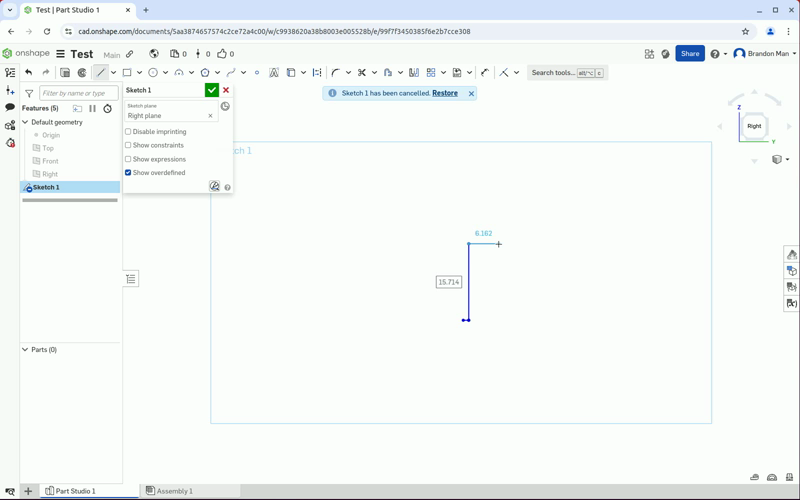
mouse_move(463, 243)
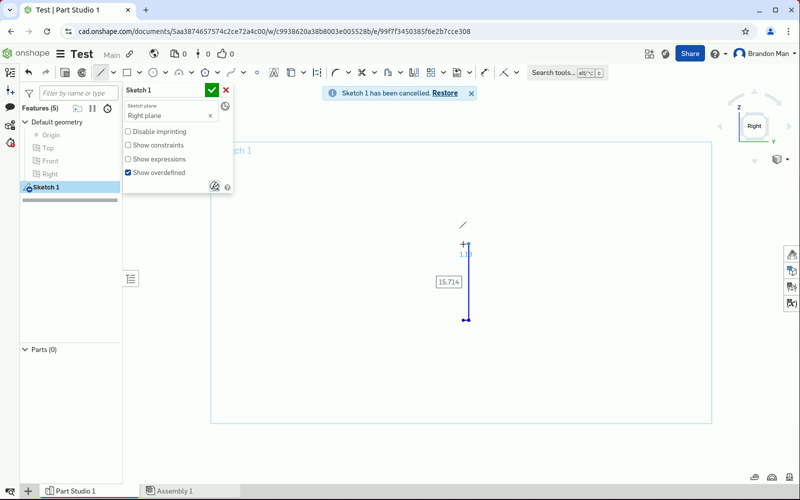
scroll(6)
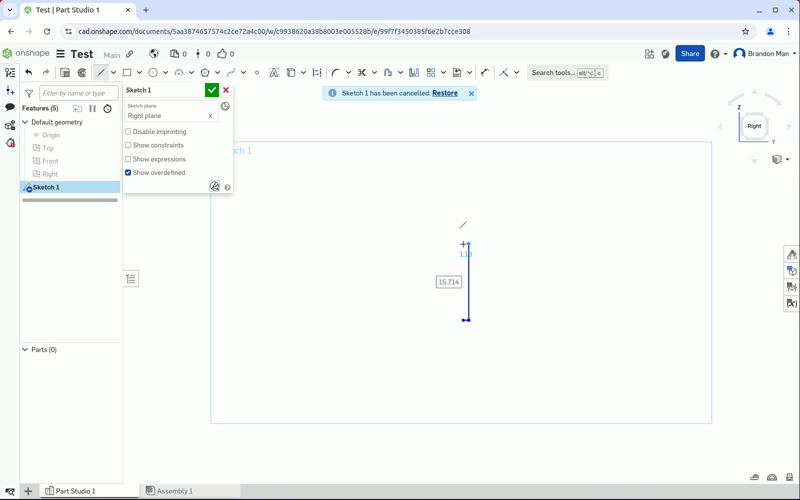
scroll(6)
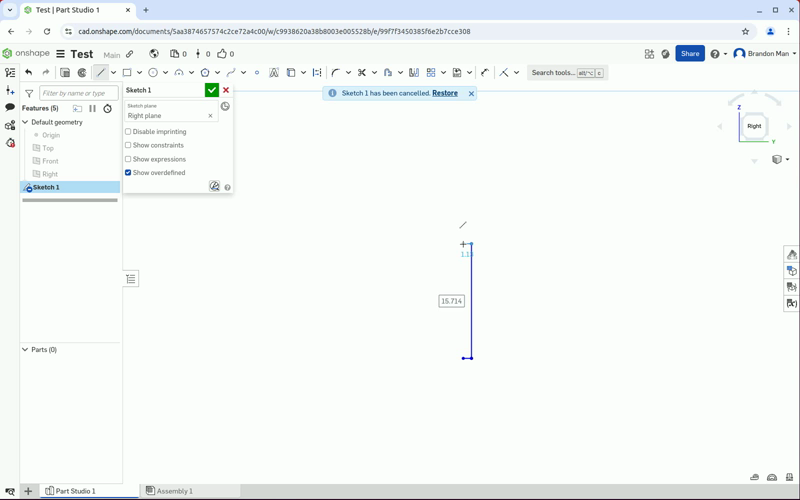
scroll(6)
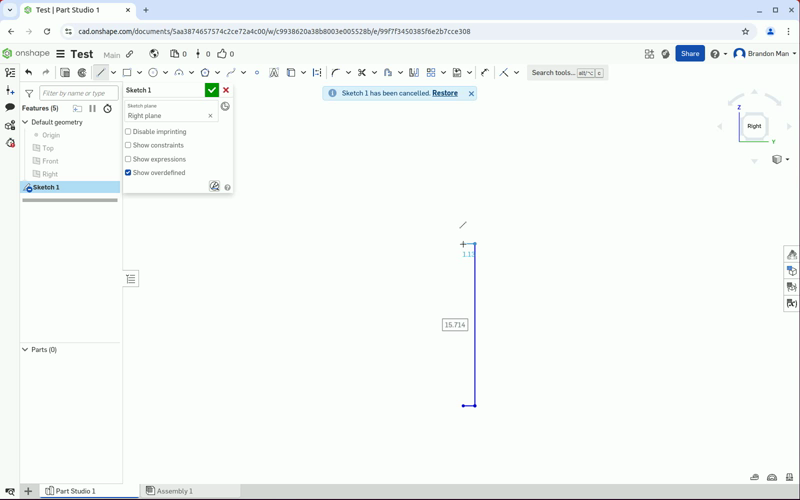
scroll(6)
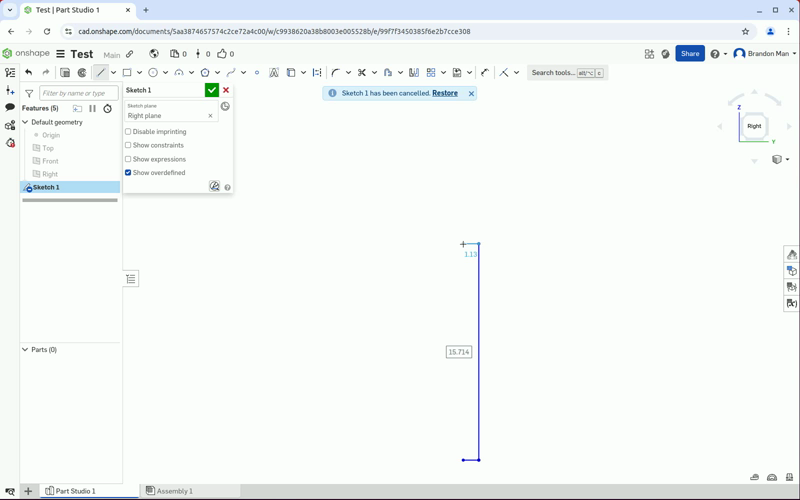
scroll(6)
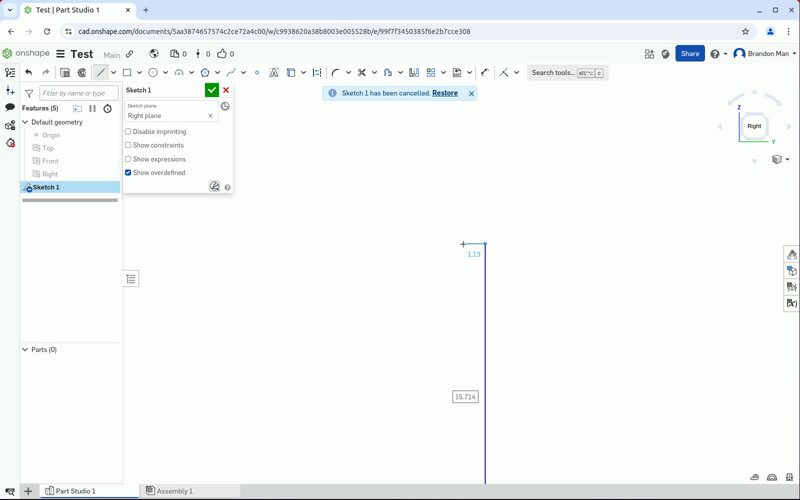
scroll(6)
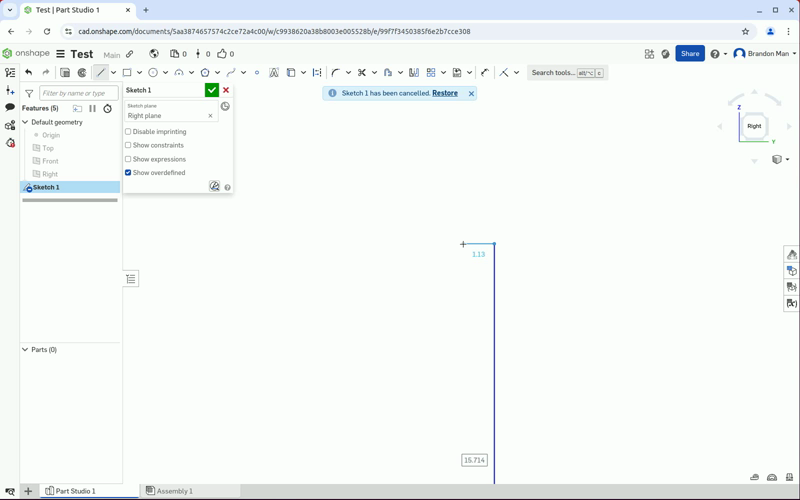
scroll(6)
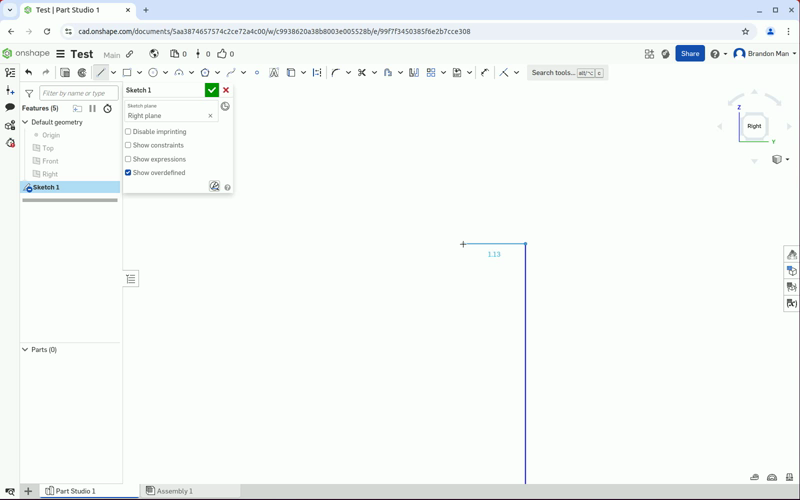
click(463, 243)
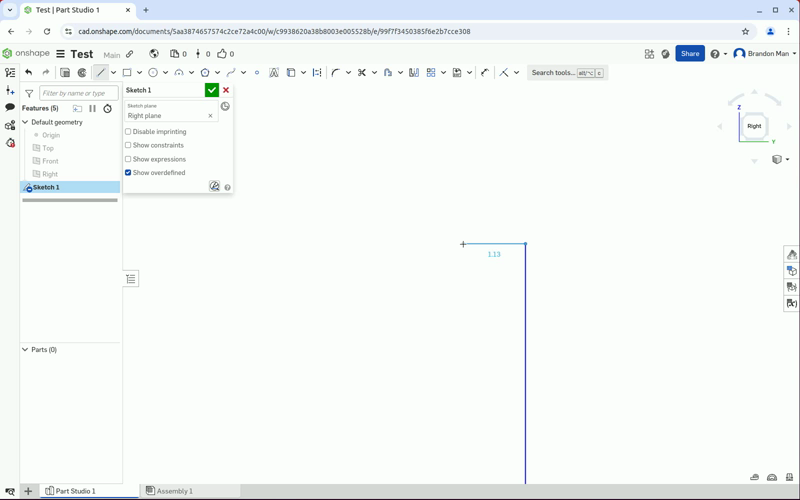
scroll(-6)
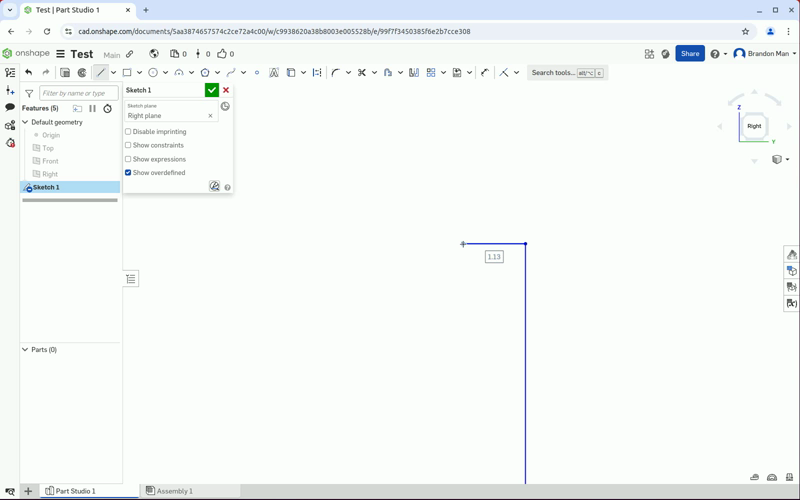
scroll(-6)
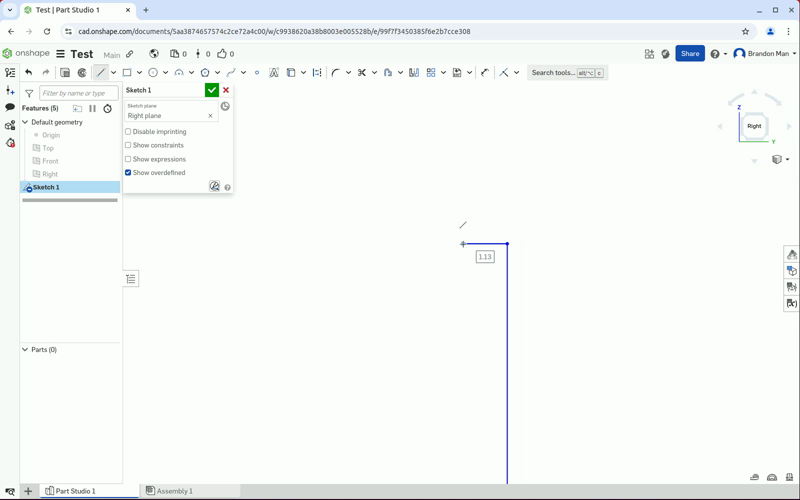
scroll(-6)
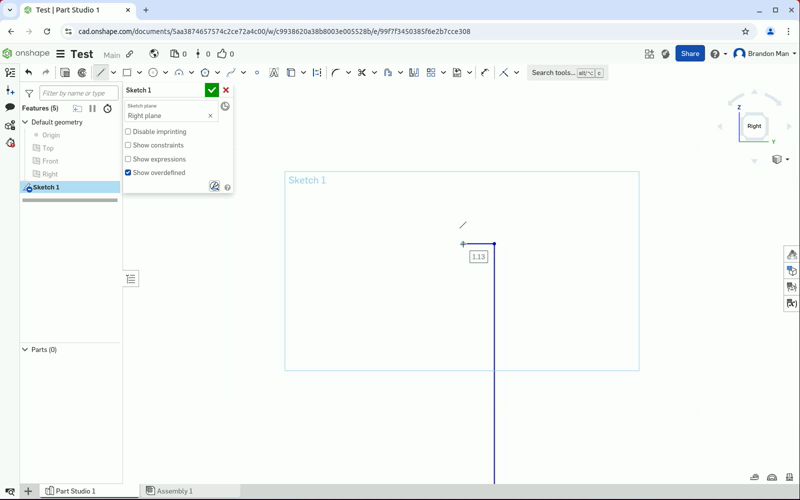
scroll(-6)
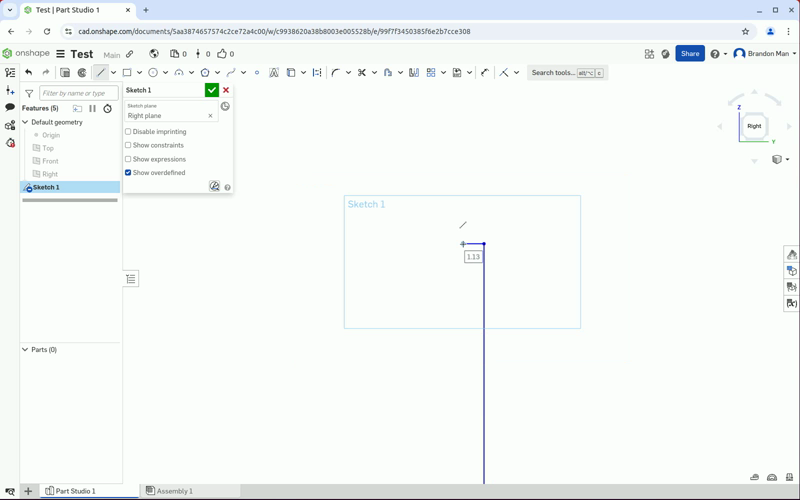
scroll(-6)
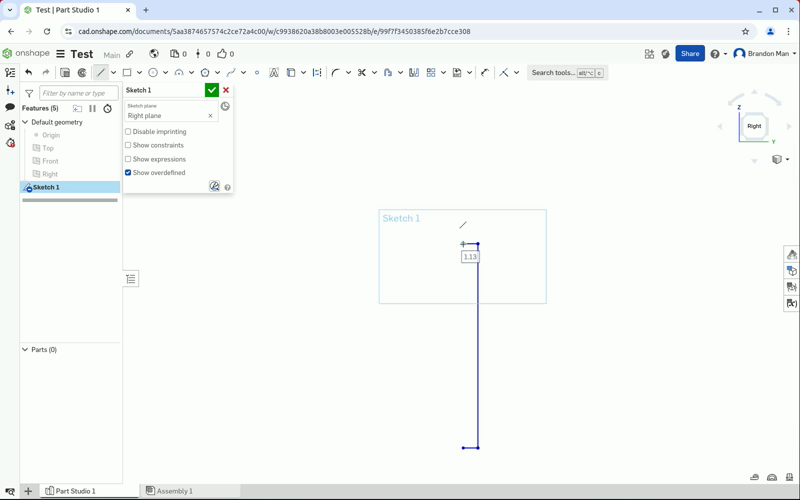
scroll(-6)
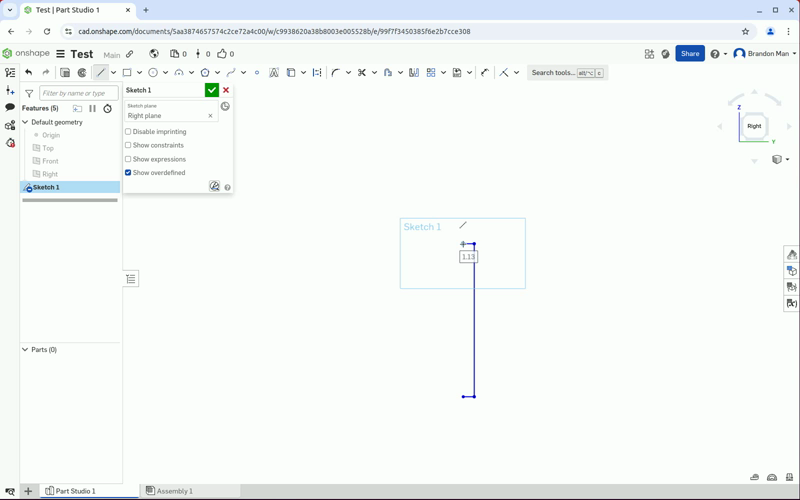
scroll(-6)
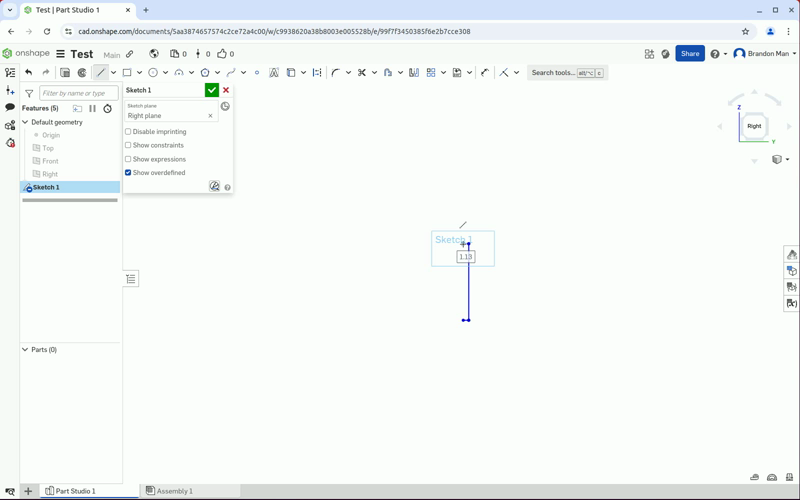
key_up(shift)
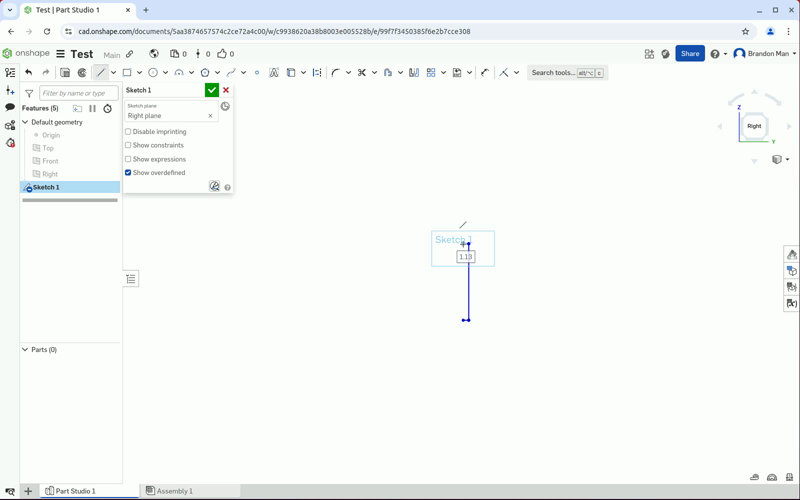
key_down(shift)
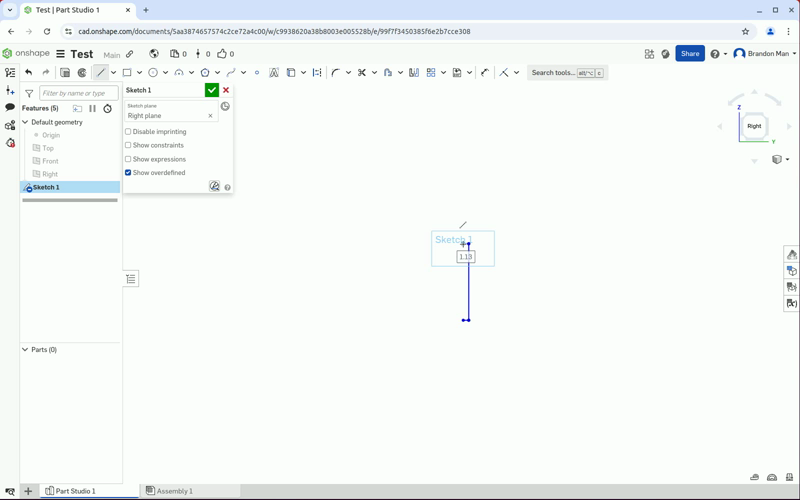
mouse_move(463, 320)
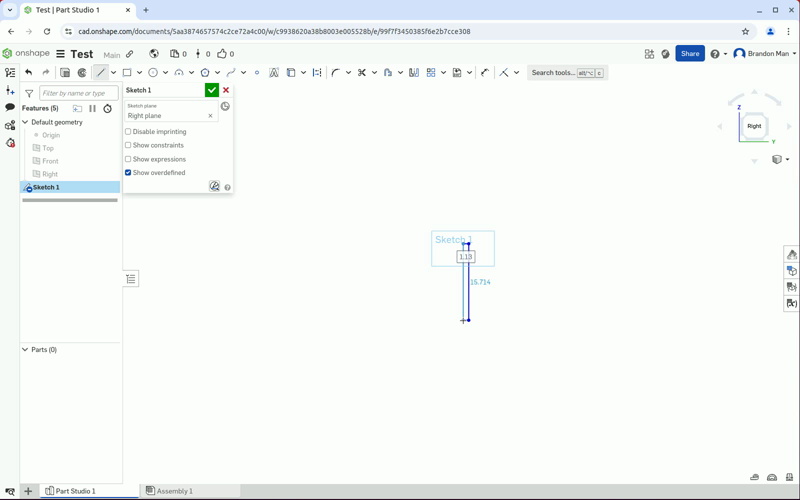
key_up(shift)
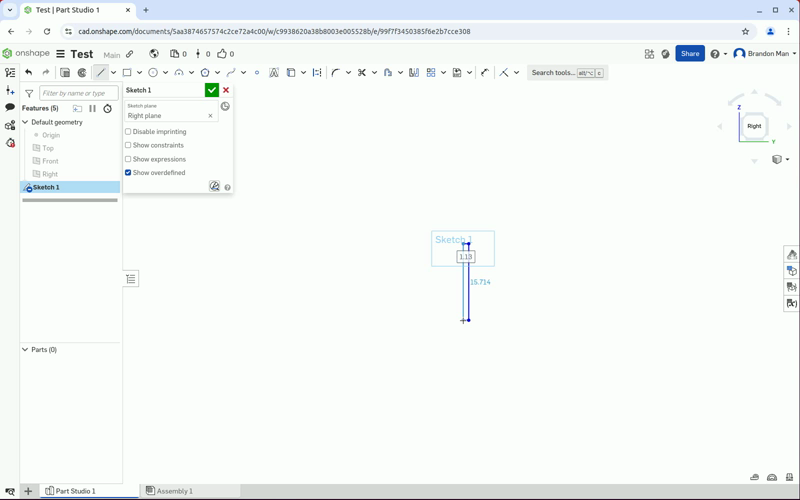
click(463, 320)
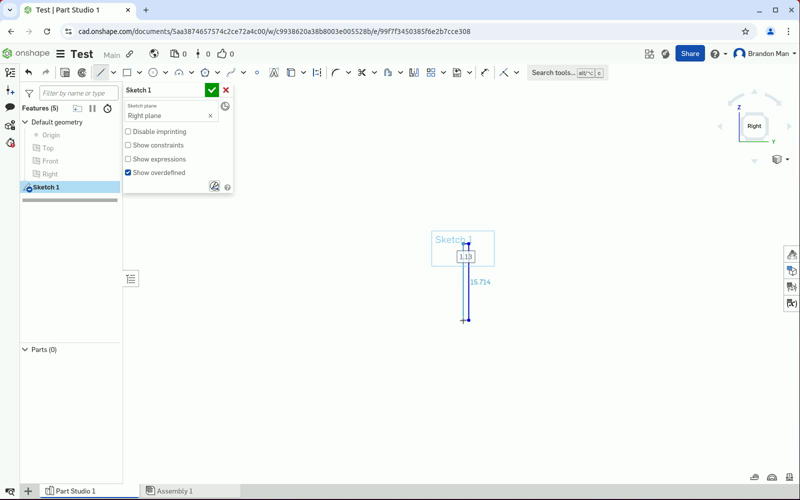
key(esc)
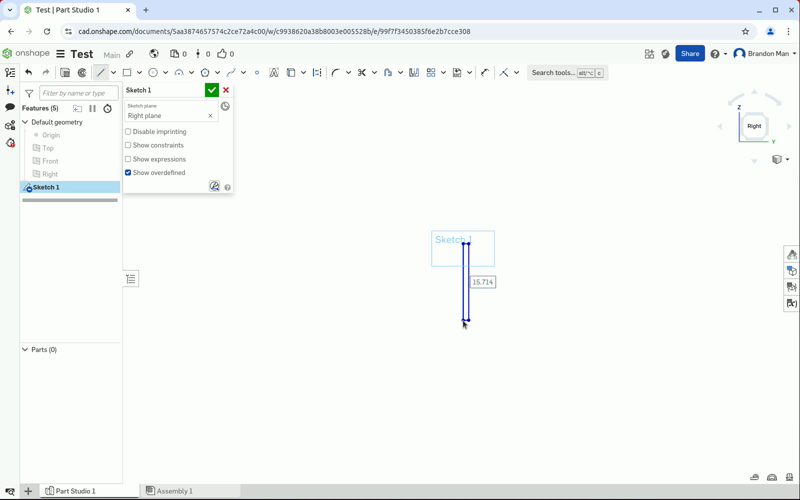
mouse_move(468, 282)
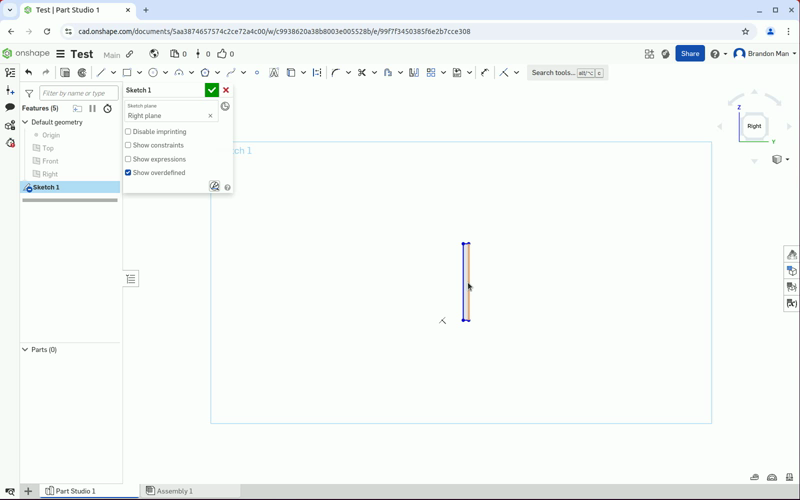
scroll(6)
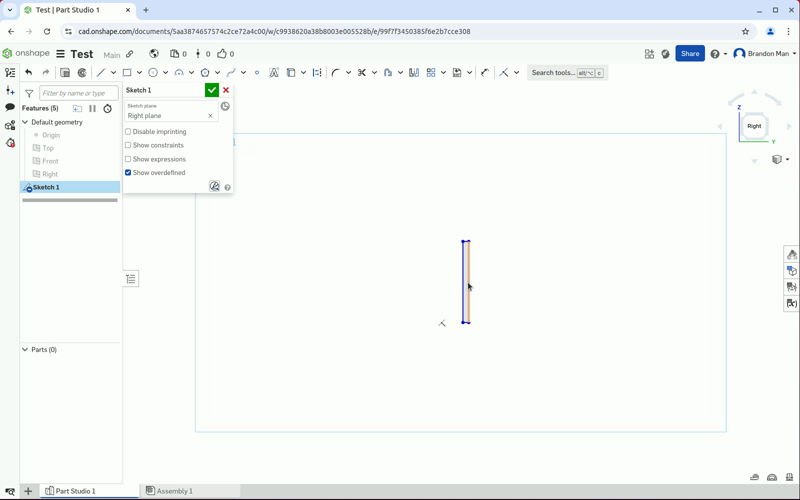
scroll(6)
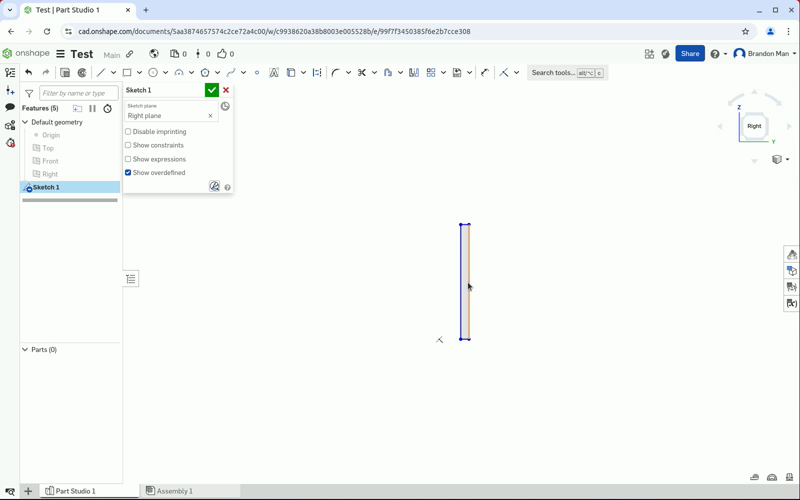
scroll(6)
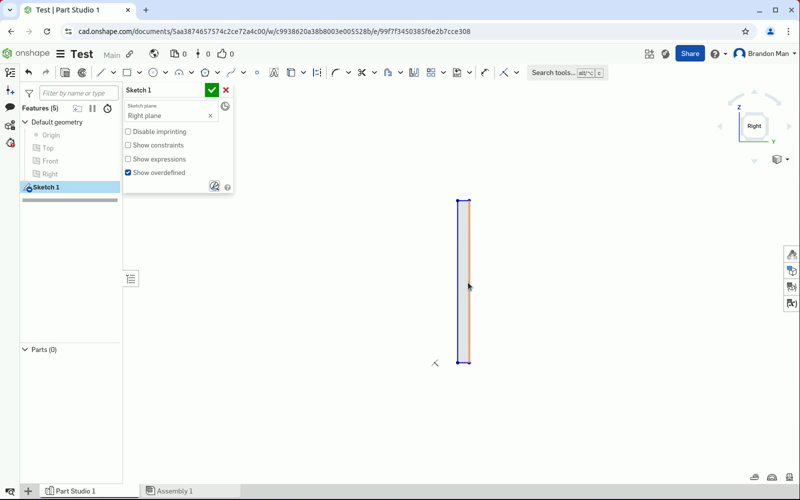
scroll(6)
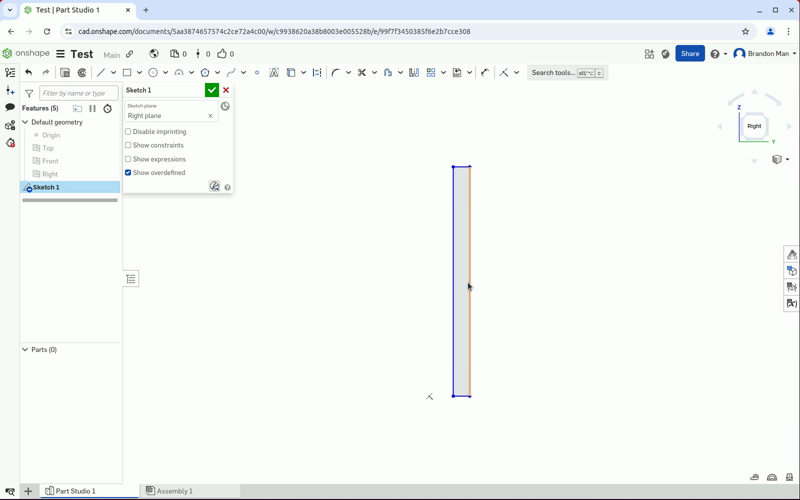
scroll(6)
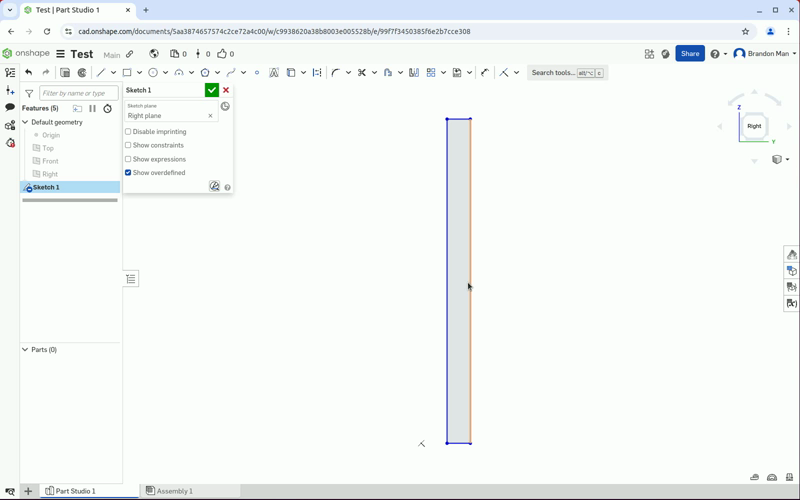
scroll(6)
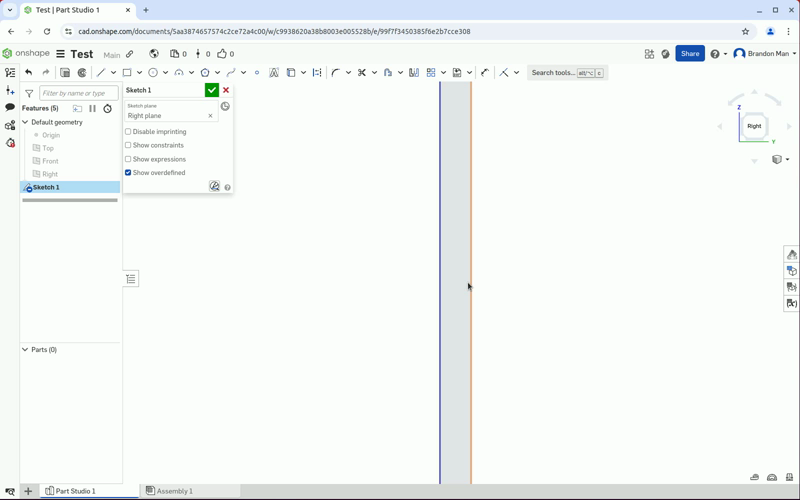
scroll(6)
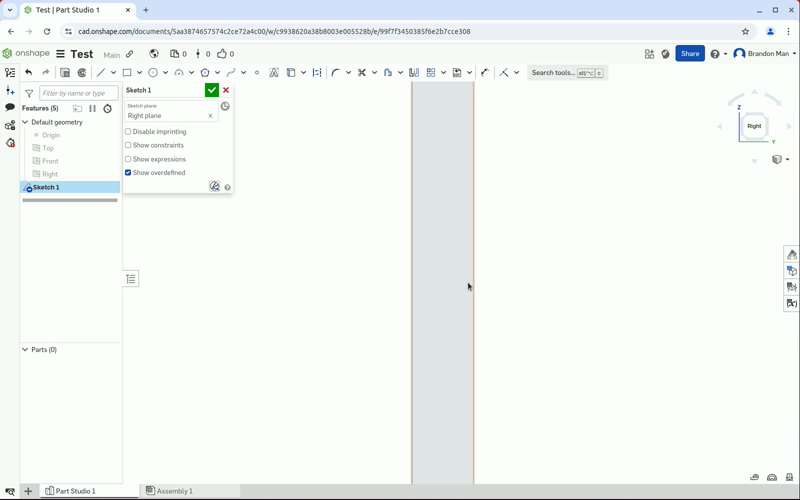
click(468, 282)
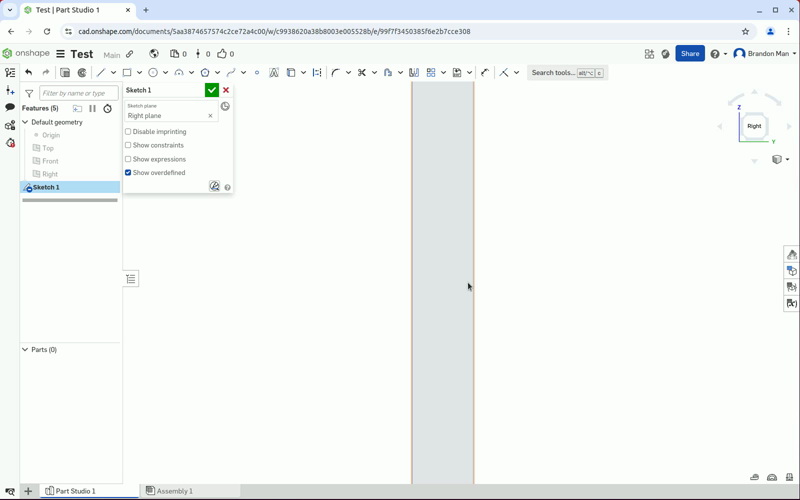
scroll(-6)
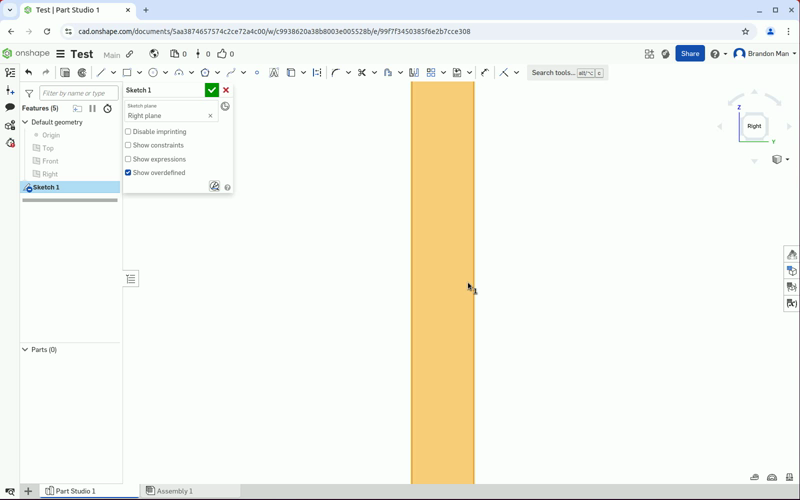
scroll(-6)
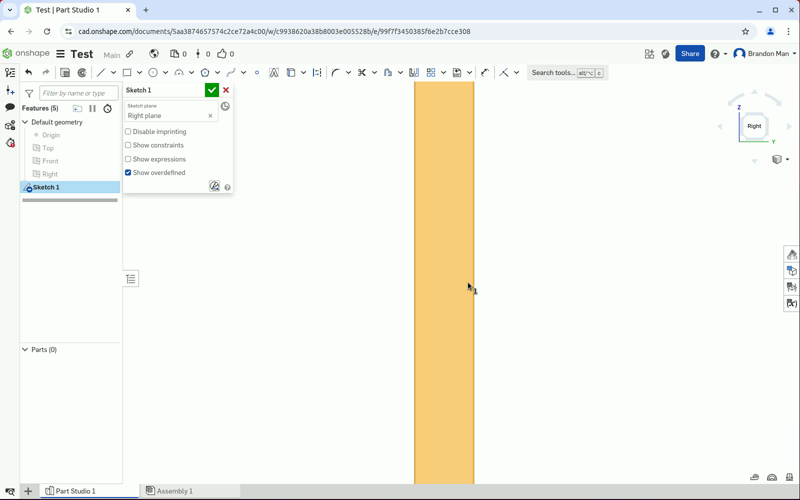
scroll(-6)
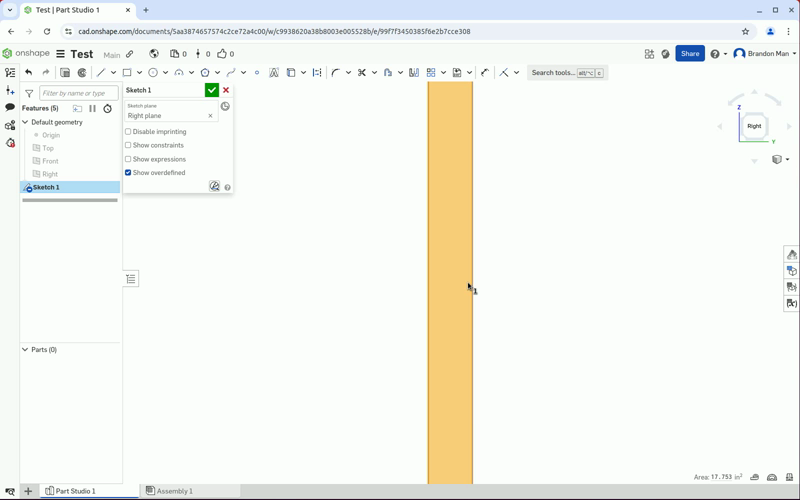
scroll(-6)
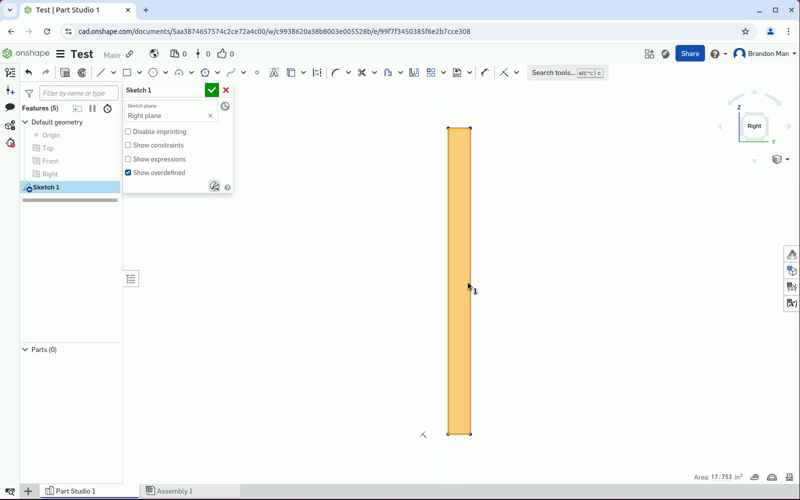
scroll(-6)
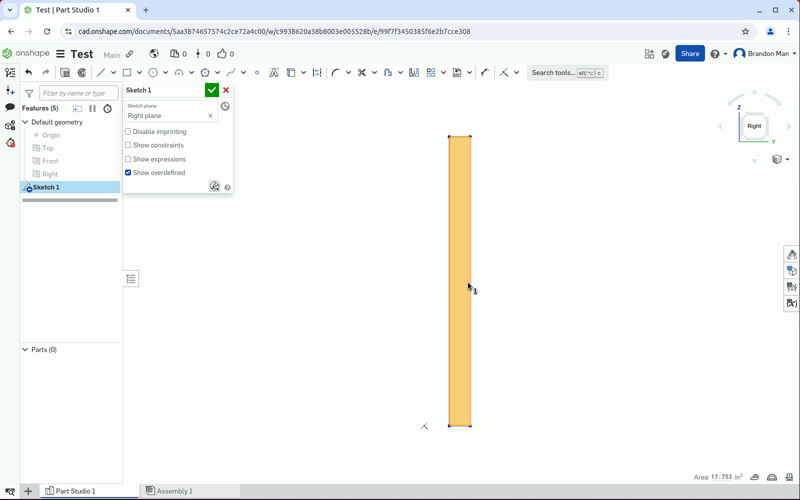
scroll(-6)
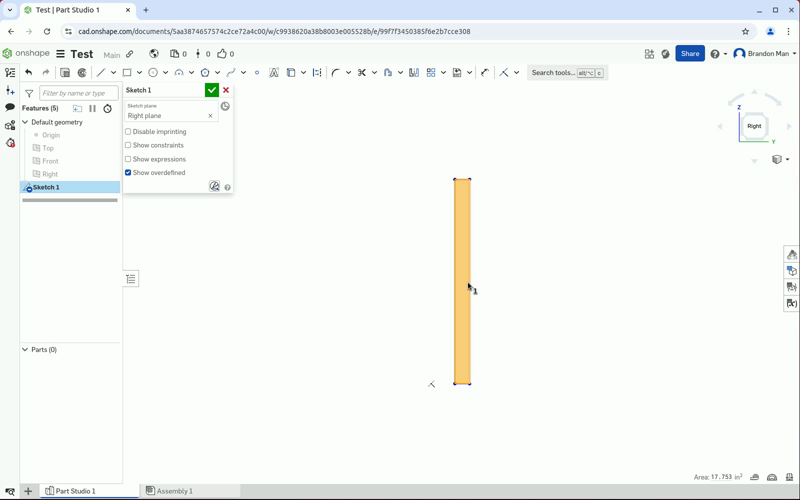
scroll(-6)
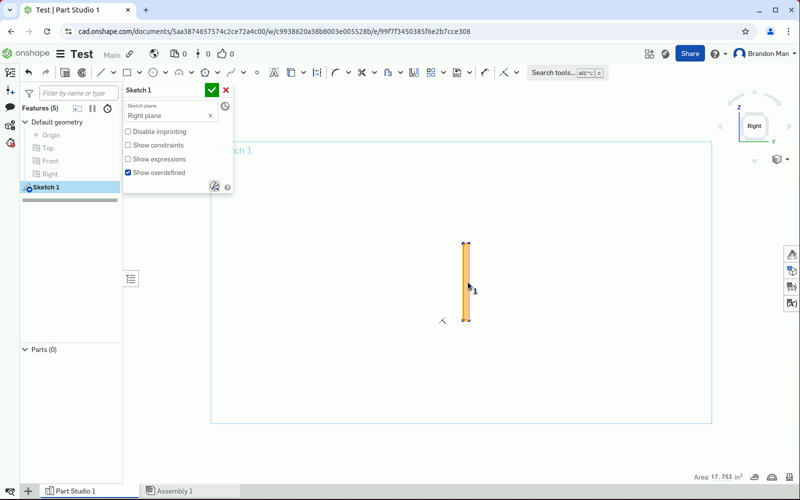
mouse_move(73, 352)
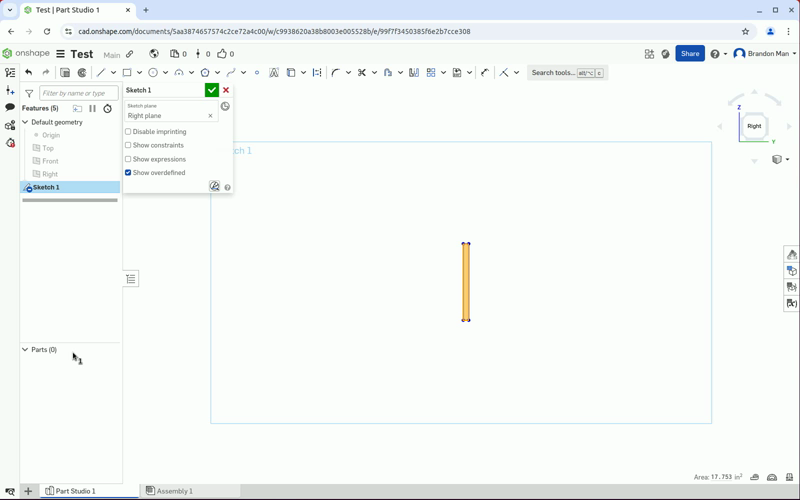
key(shift+y)
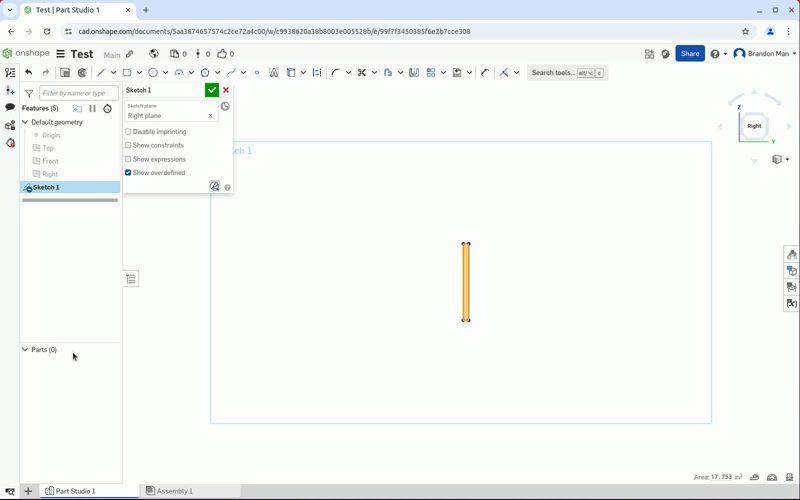
key(shift+e)
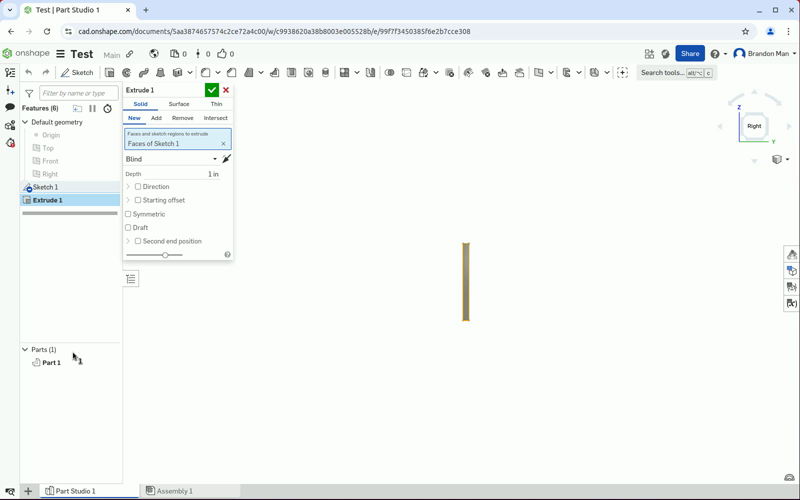
mouse_move(143, 106)
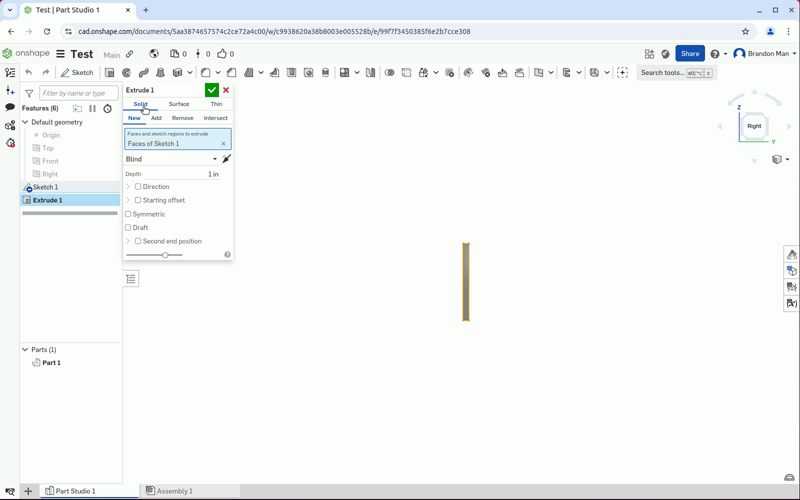
click(143, 106)
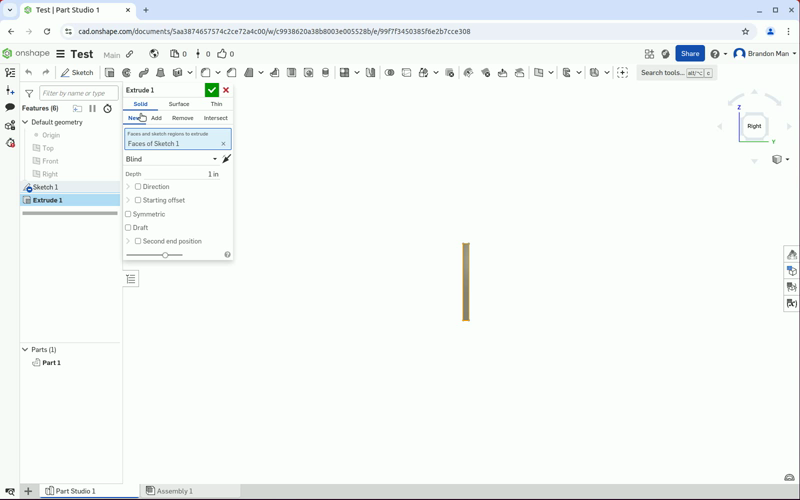
mouse_move(137, 120)
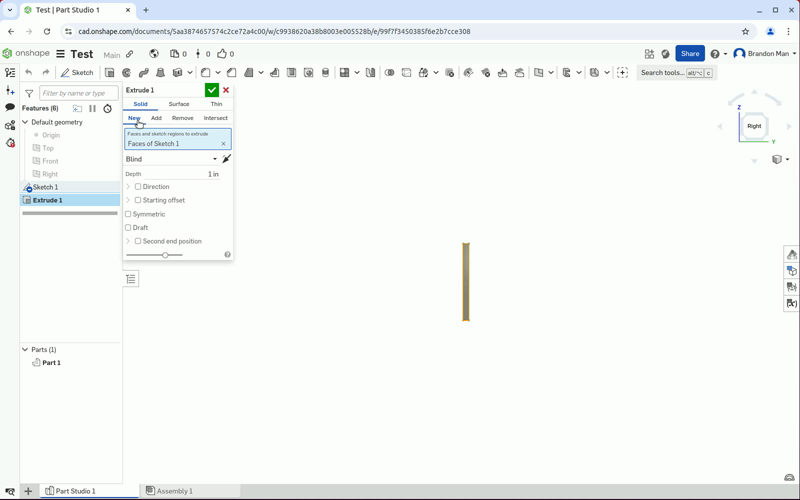
click(137, 120)
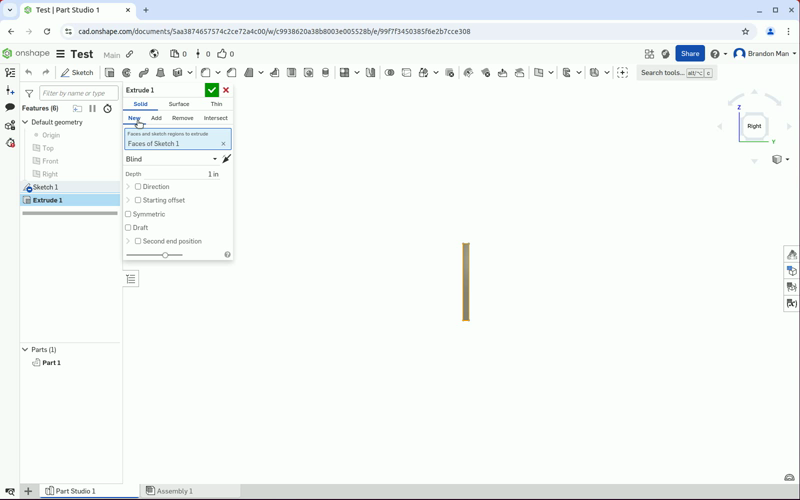
key(tab, 4)
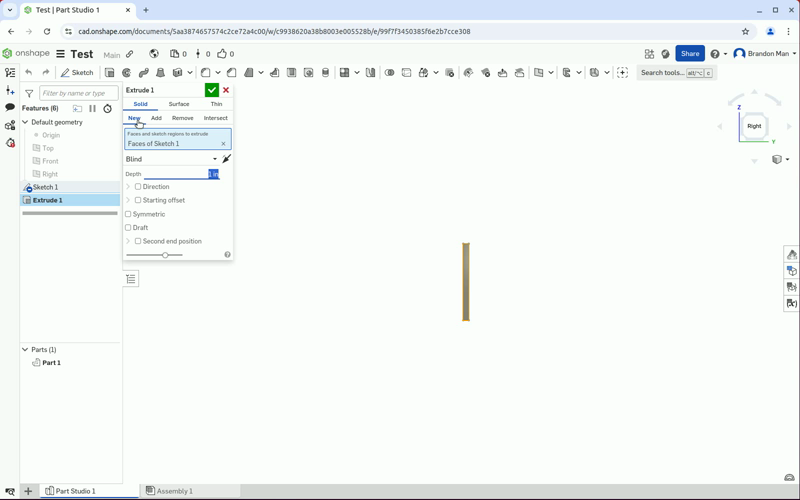
text(-0.481)
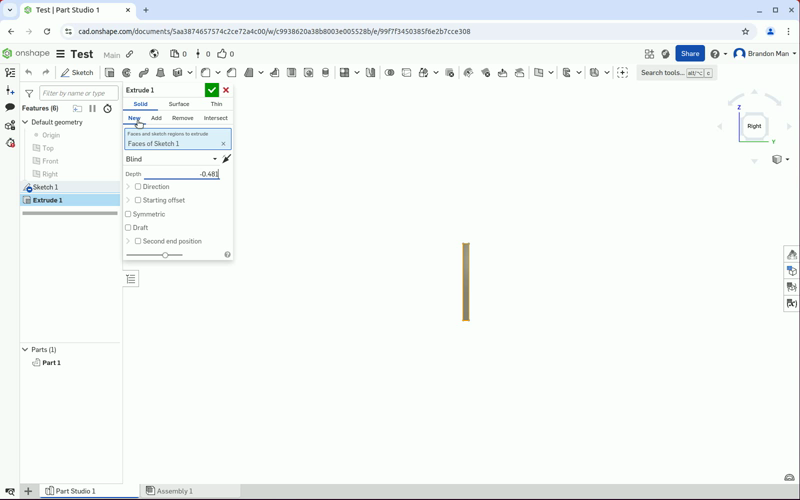
key(enter)
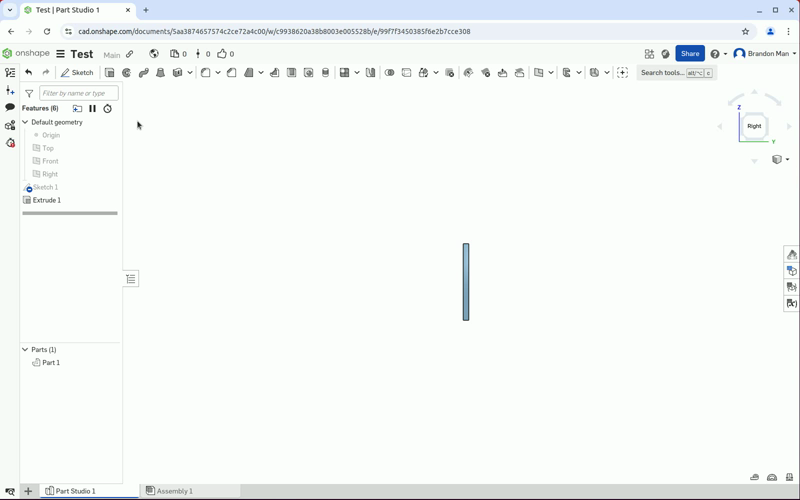
key(shift+h)
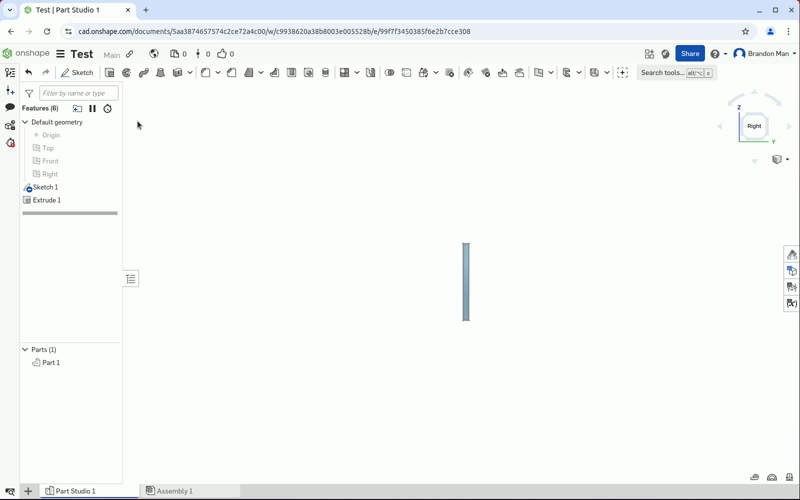
key(shift+h)
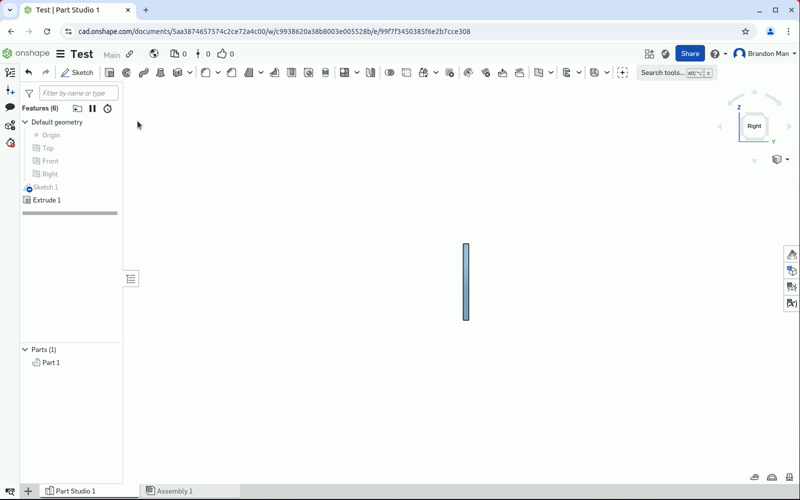
mouse_move(73, 189)
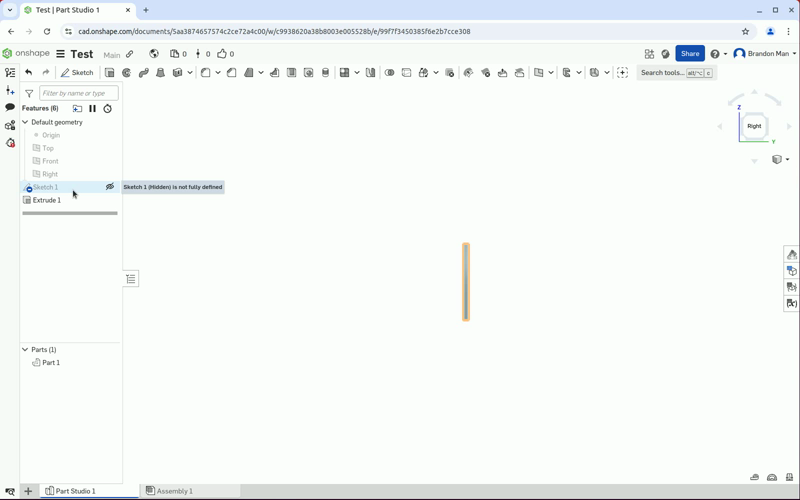
click(73, 189)
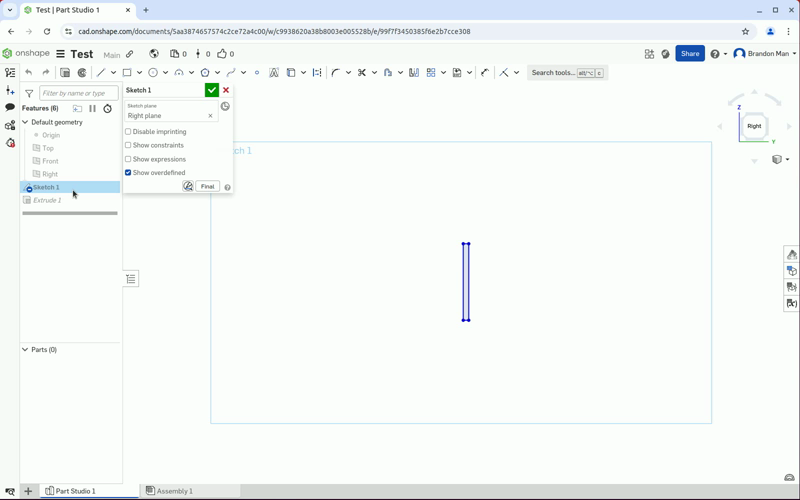
mouse_move(229, 92)
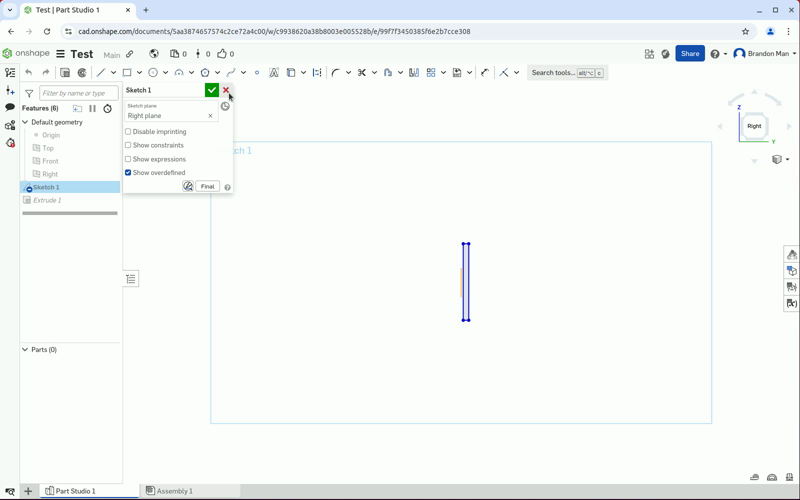
click(229, 92)
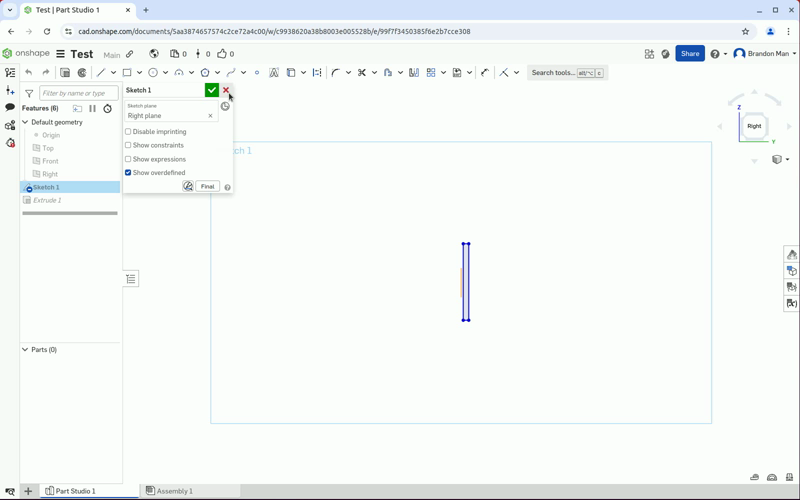
key(shift+s)
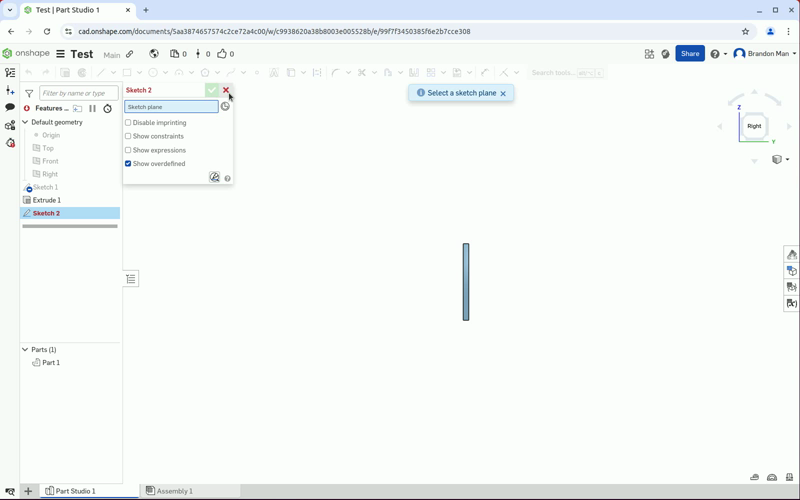
mouse_move(73, 176)
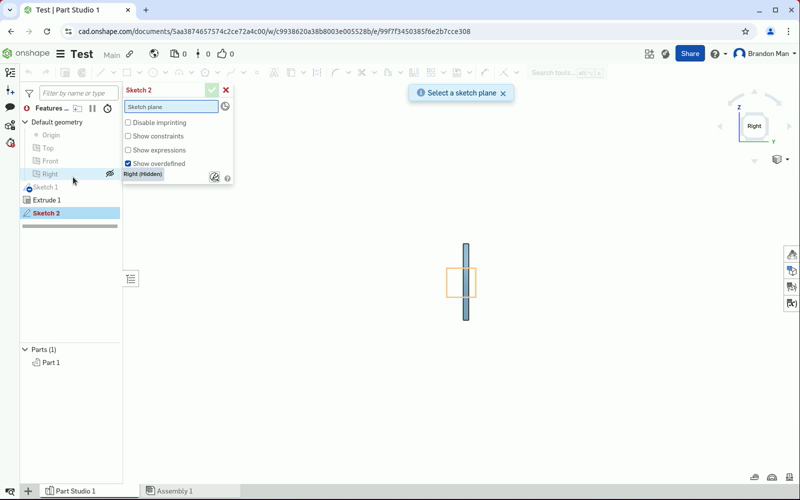
click(73, 176)
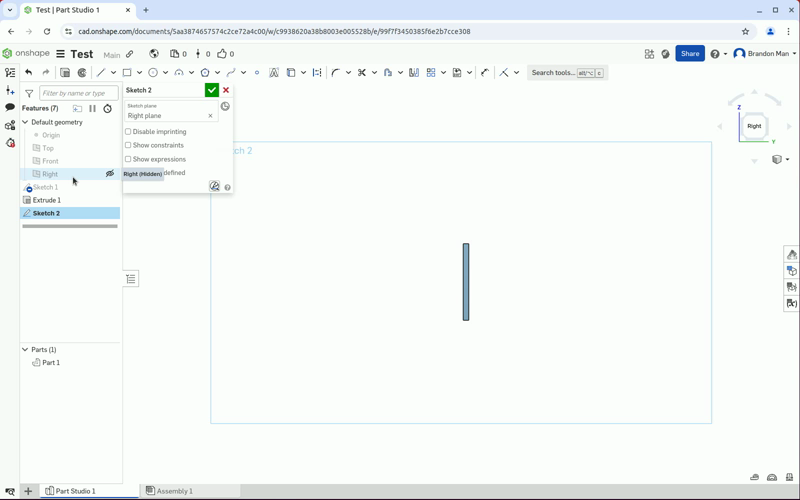
mouse_move(73, 352)
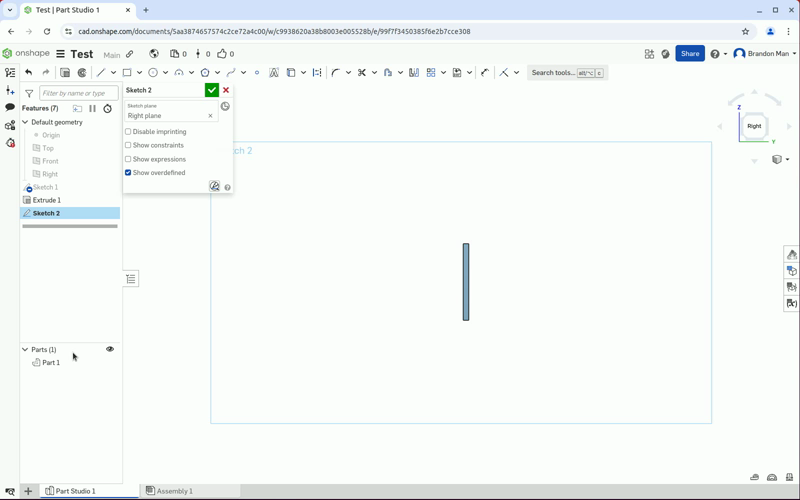
key(y)
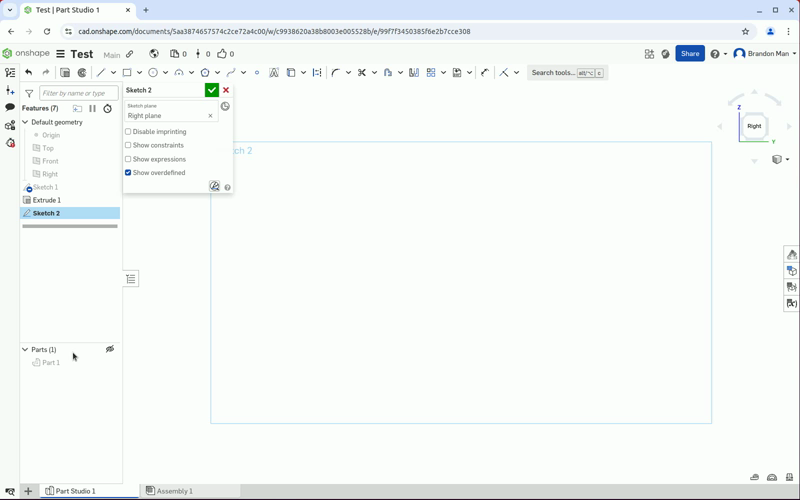
key(l)
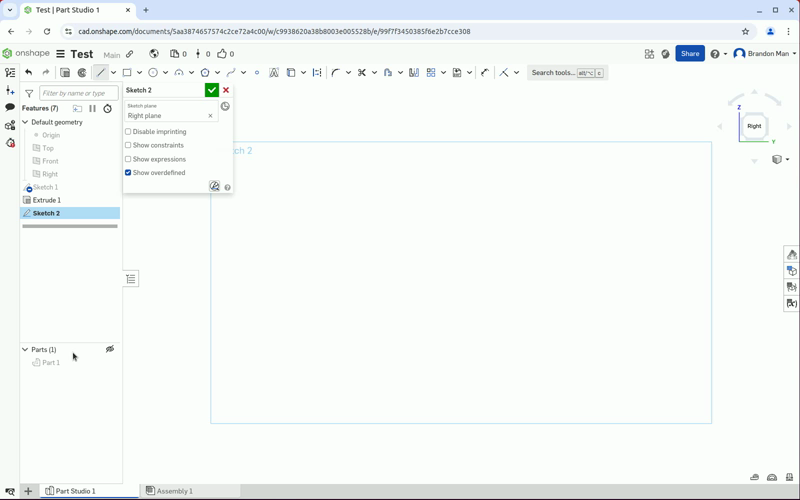
key_down(shift)
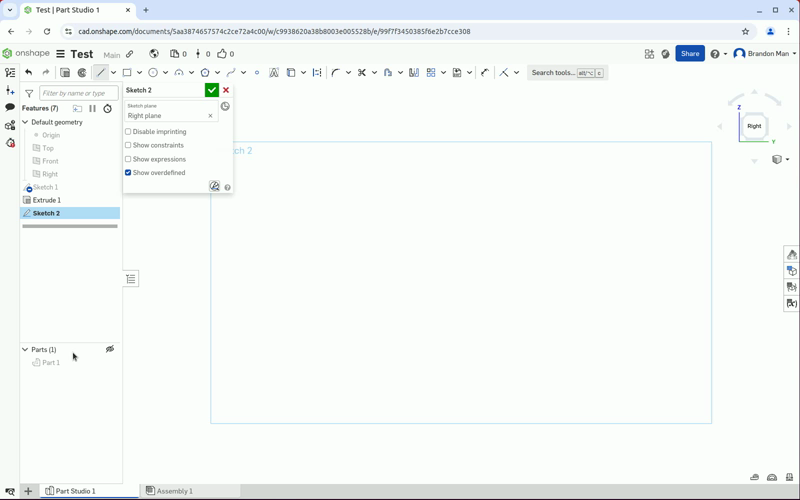
mouse_move(477, 320)
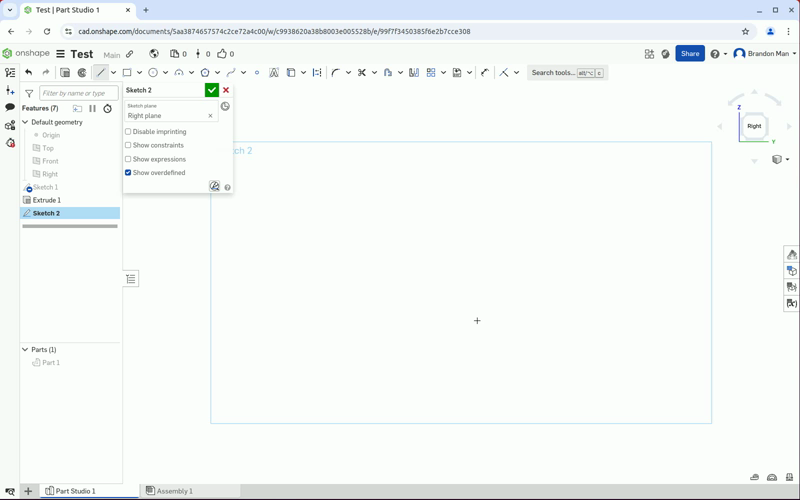
click(477, 320)
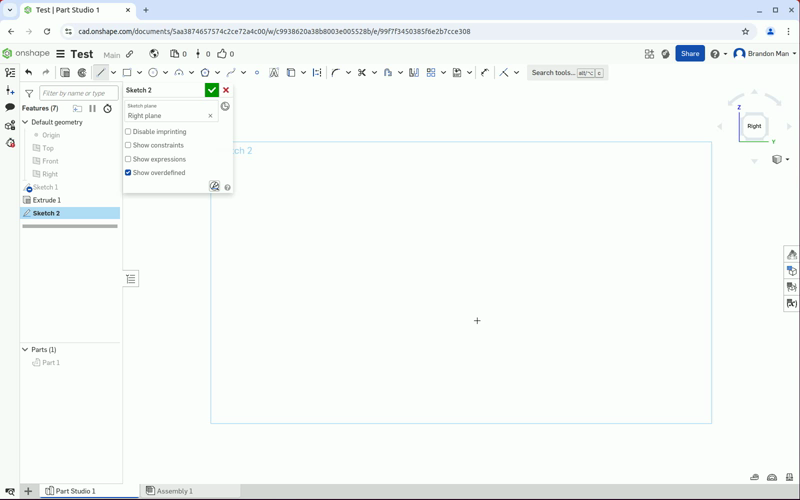
key_up(shift)
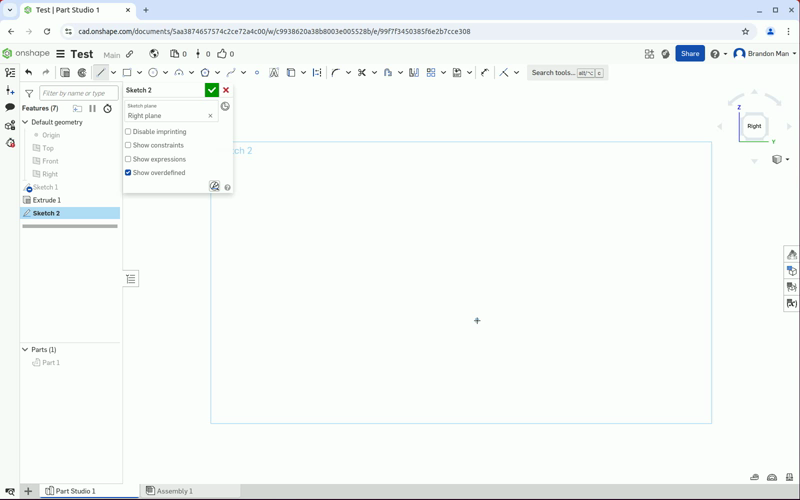
key_down(shift)
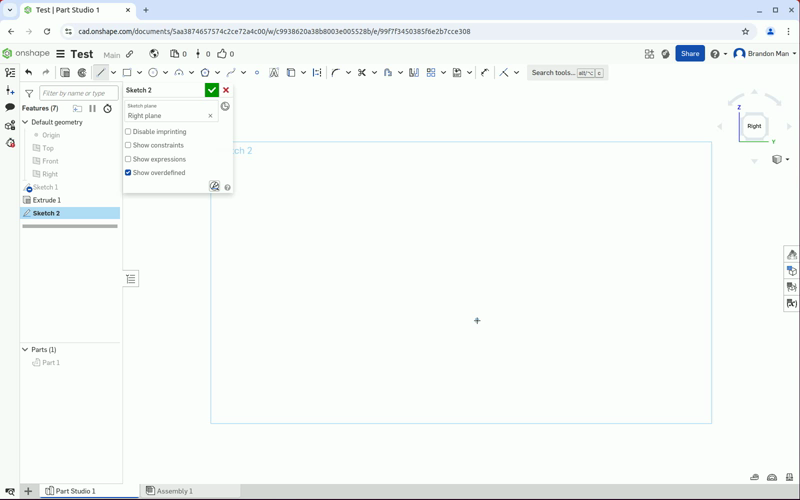
mouse_move(507, 320)
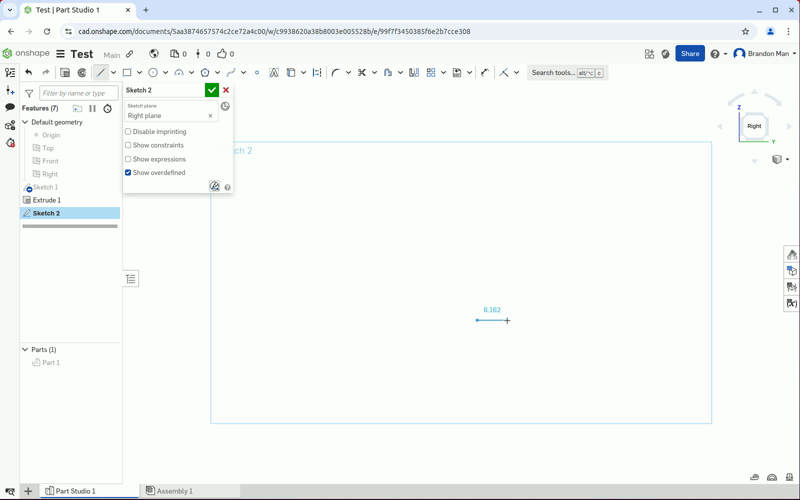
mouse_move(482, 320)
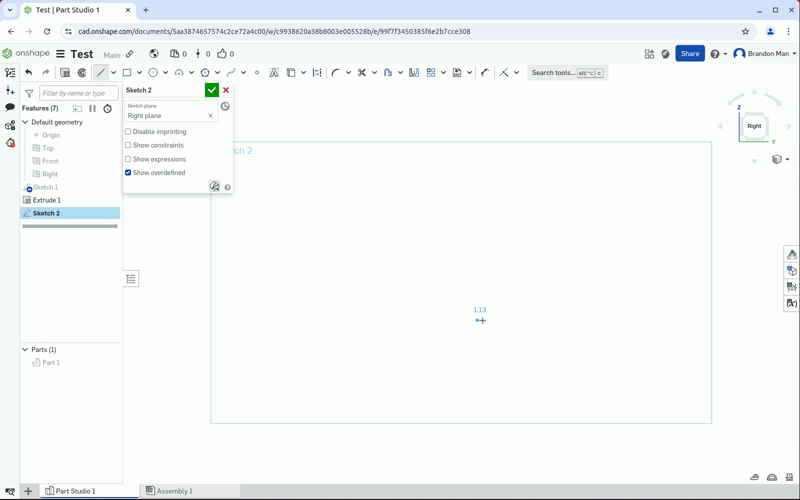
scroll(6)
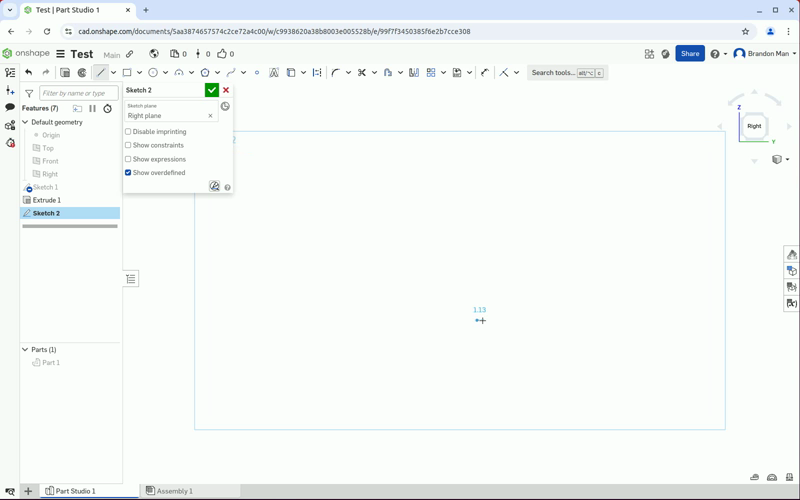
scroll(6)
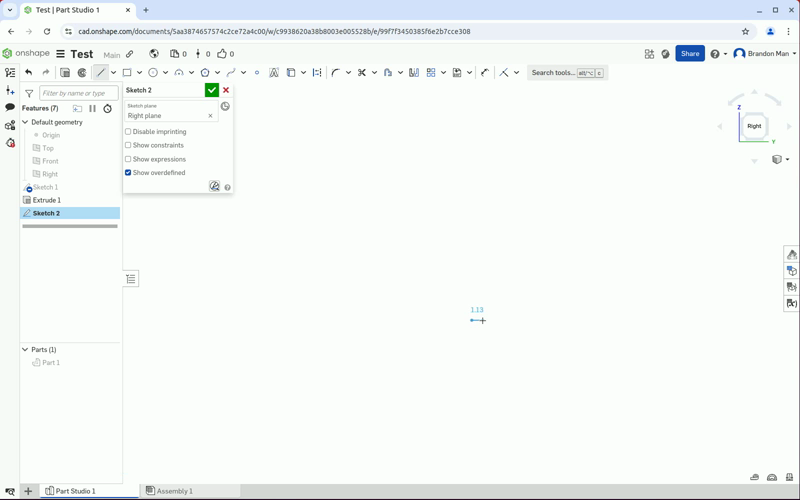
scroll(6)
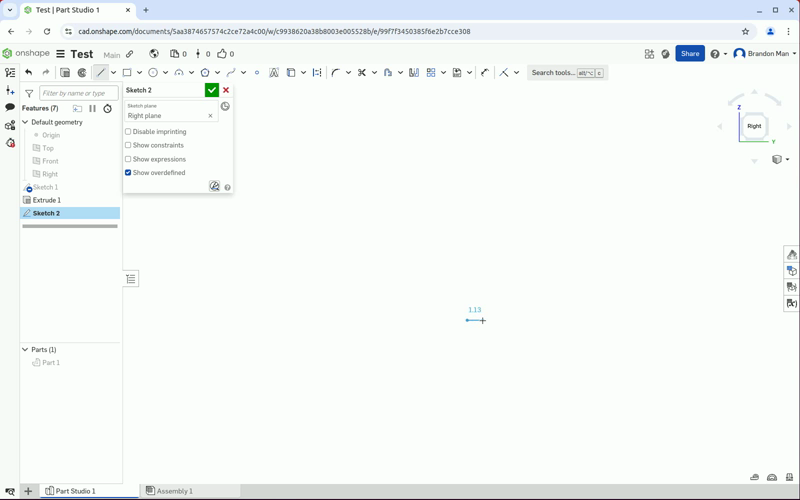
scroll(6)
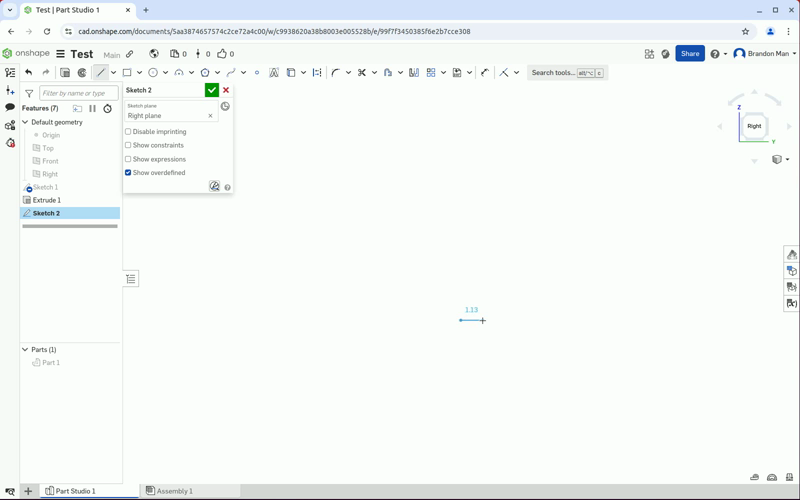
scroll(6)
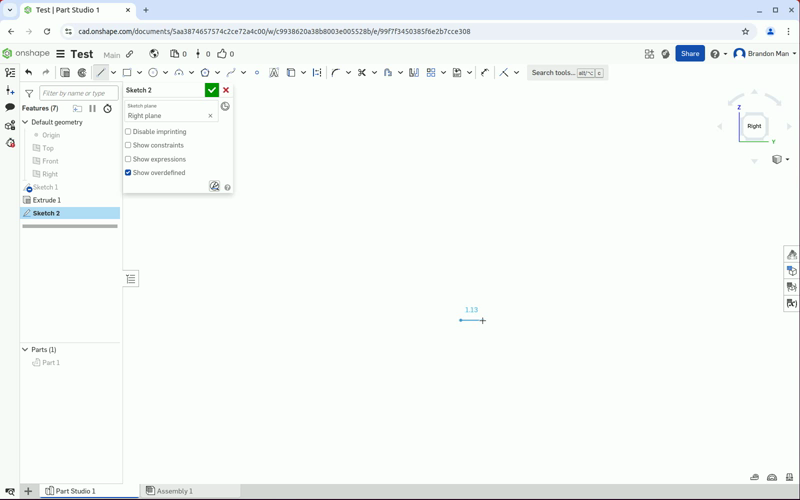
scroll(6)
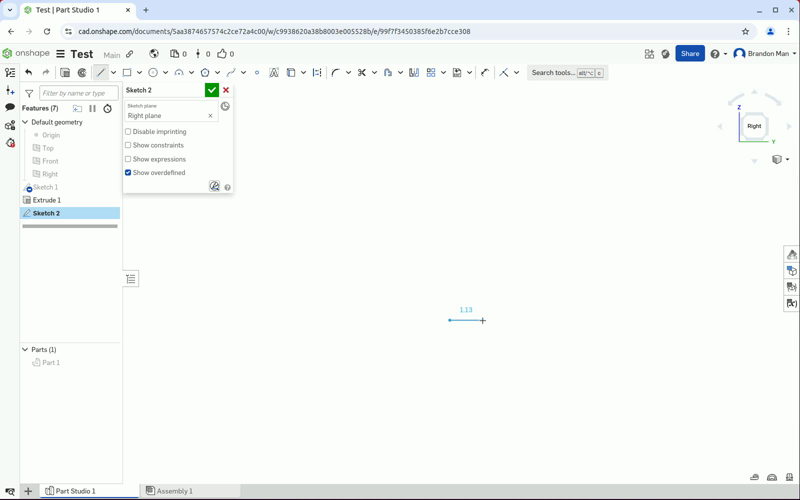
scroll(6)
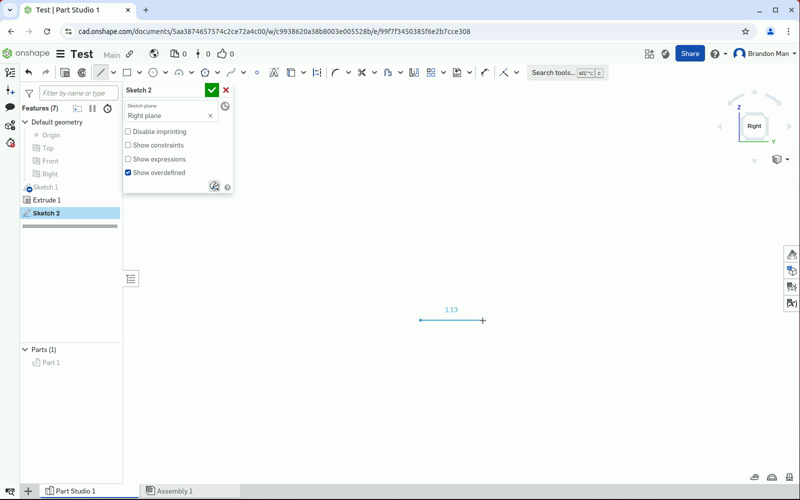
click(482, 320)
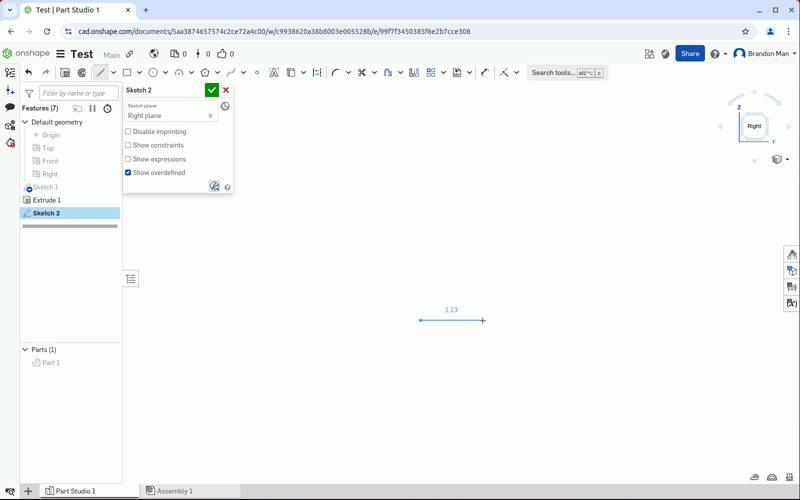
scroll(-6)
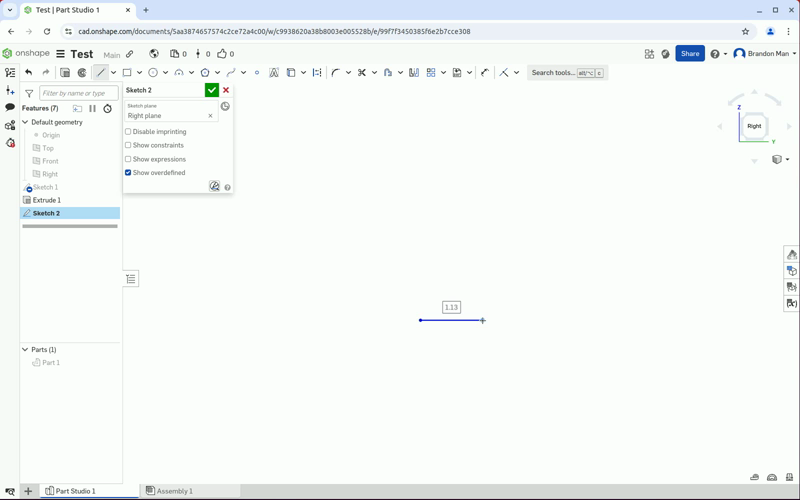
scroll(-6)
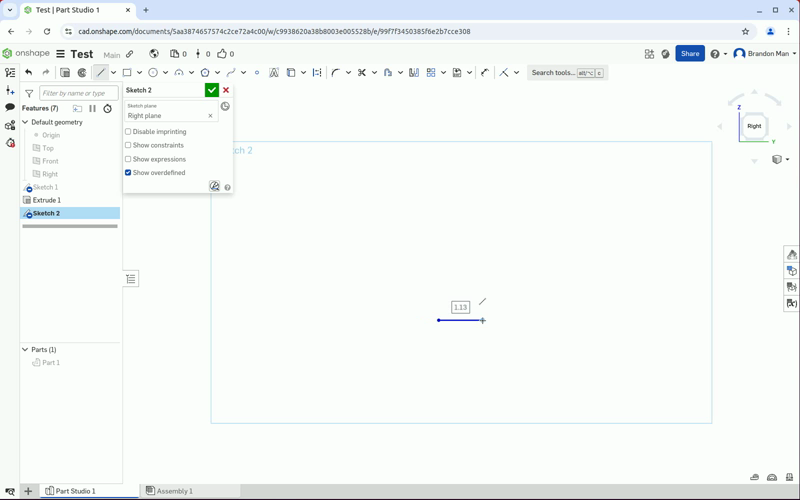
scroll(-6)
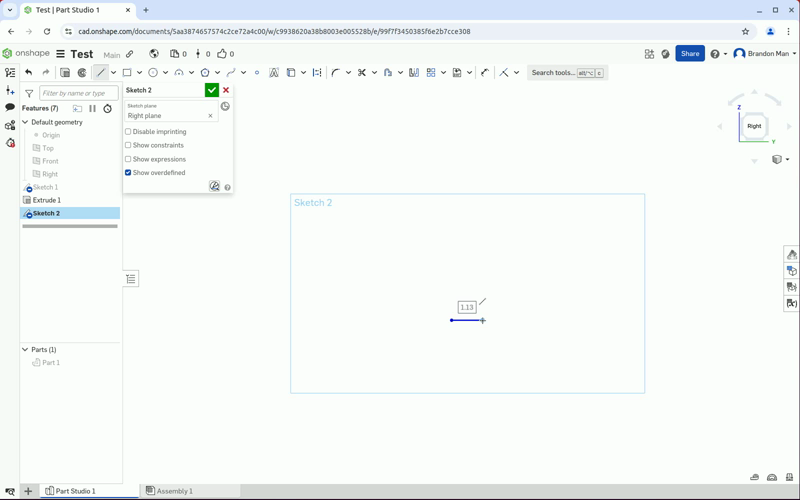
scroll(-6)
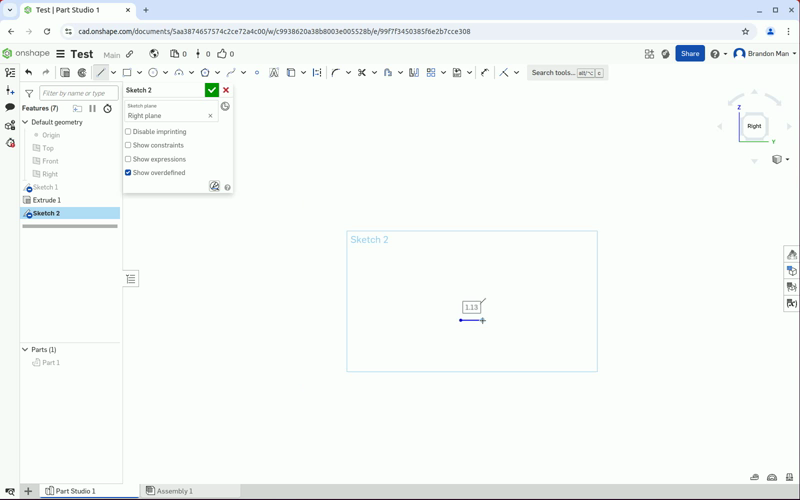
scroll(-6)
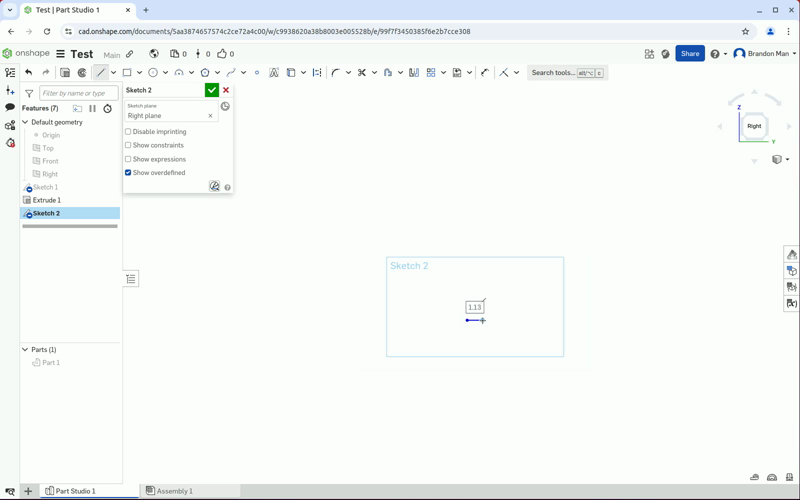
scroll(-6)
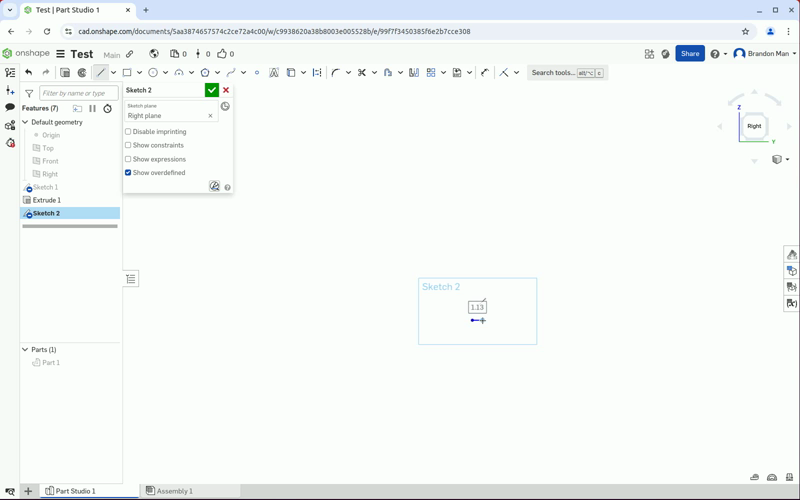
scroll(-6)
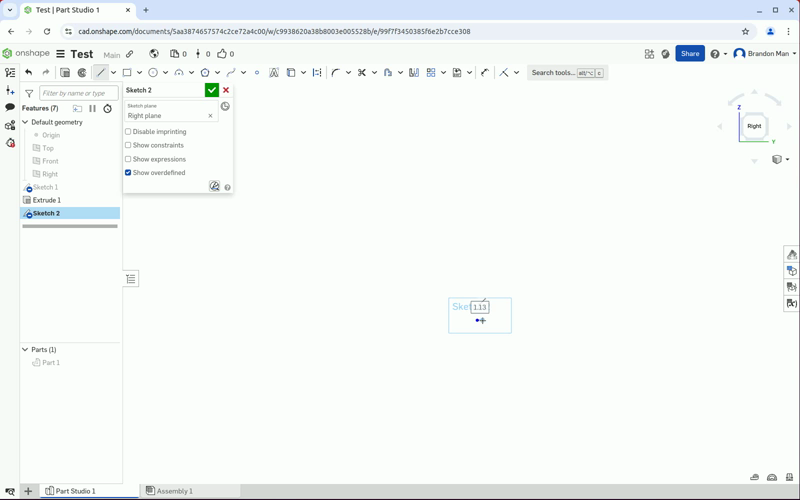
key_up(shift)
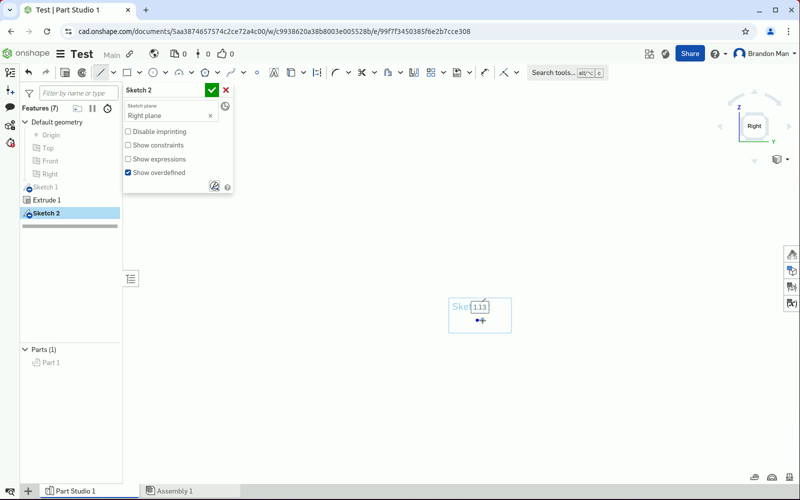
key_down(shift)
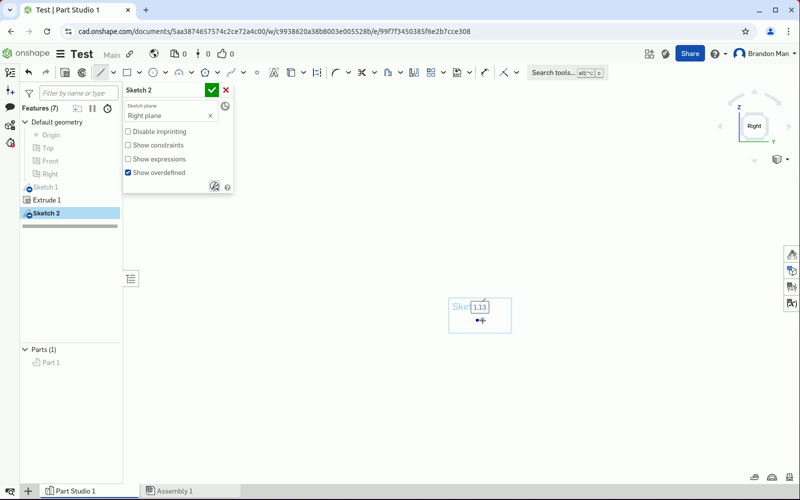
mouse_move(482, 243)
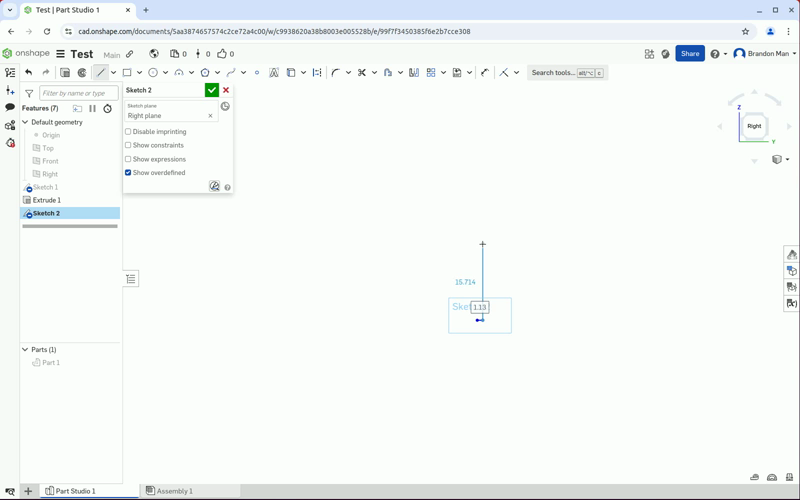
click(482, 243)
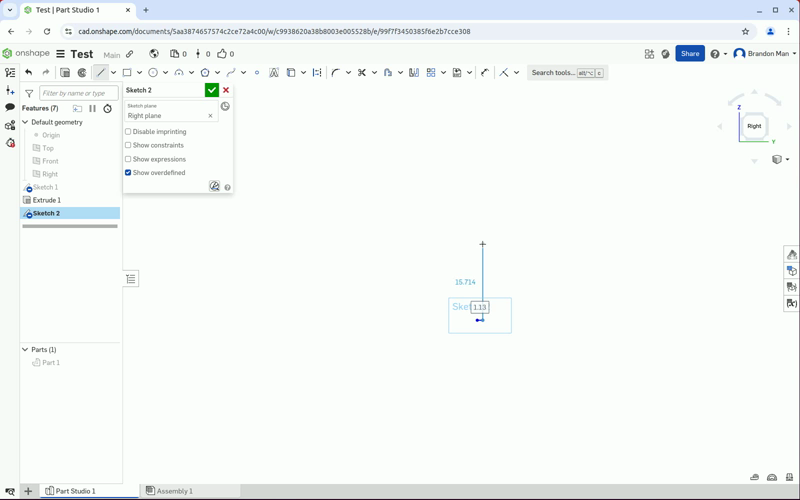
key_up(shift)
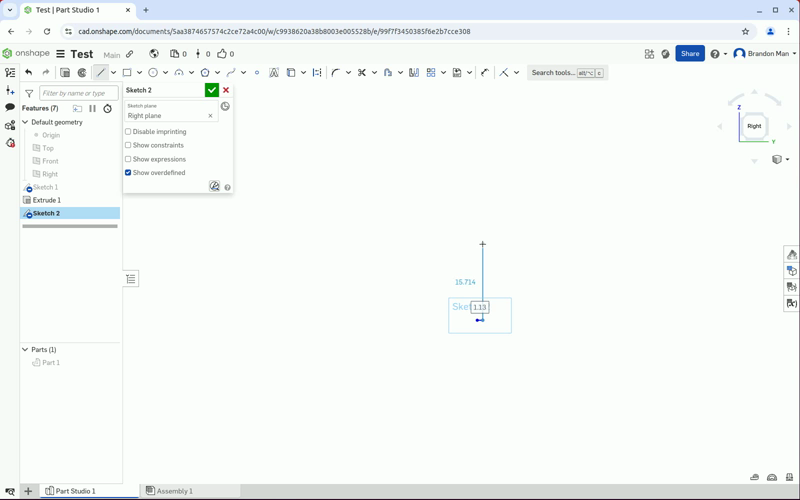
key_down(shift)
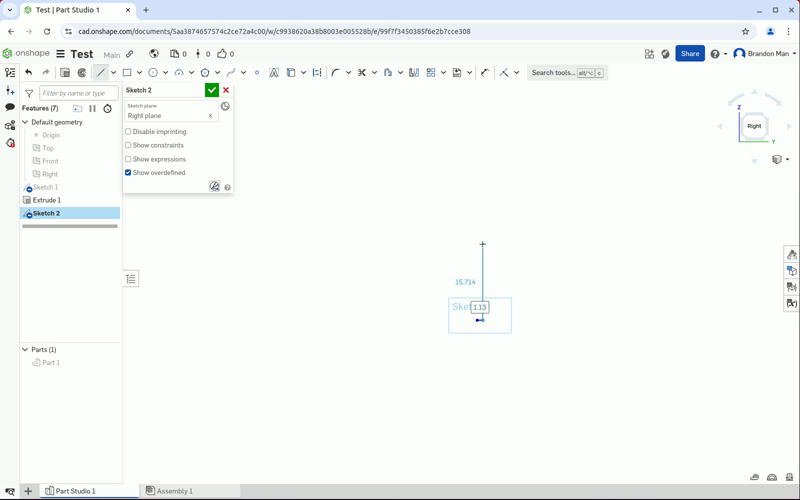
mouse_move(512, 243)
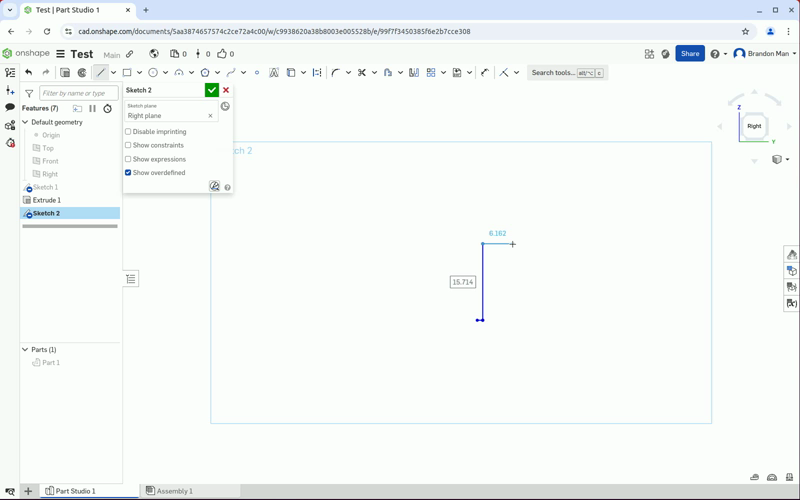
mouse_move(477, 243)
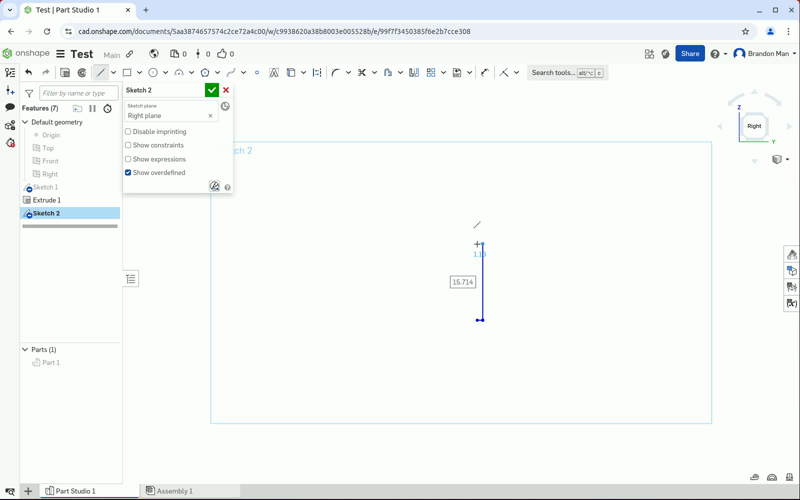
scroll(6)
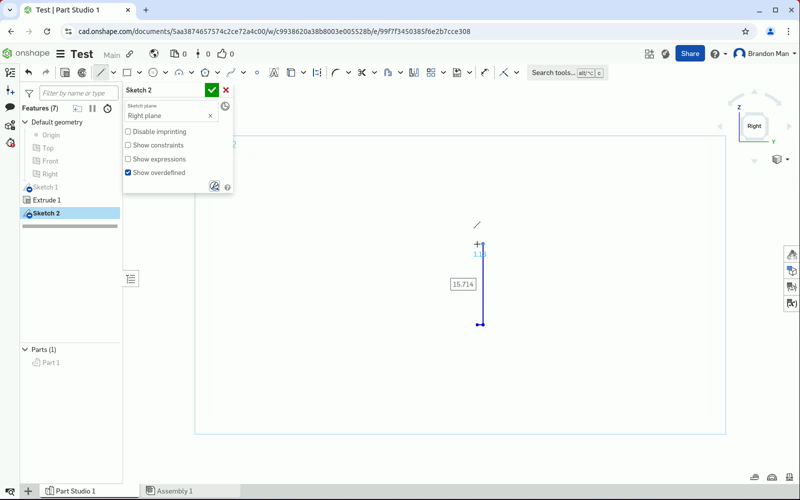
scroll(6)
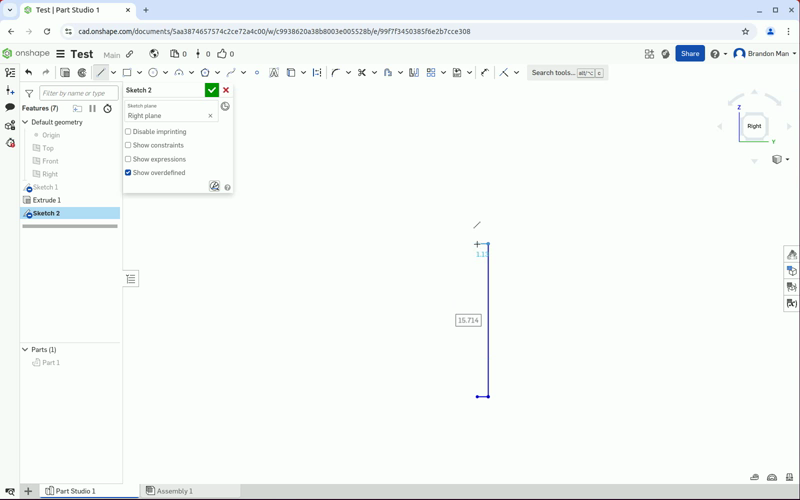
scroll(6)
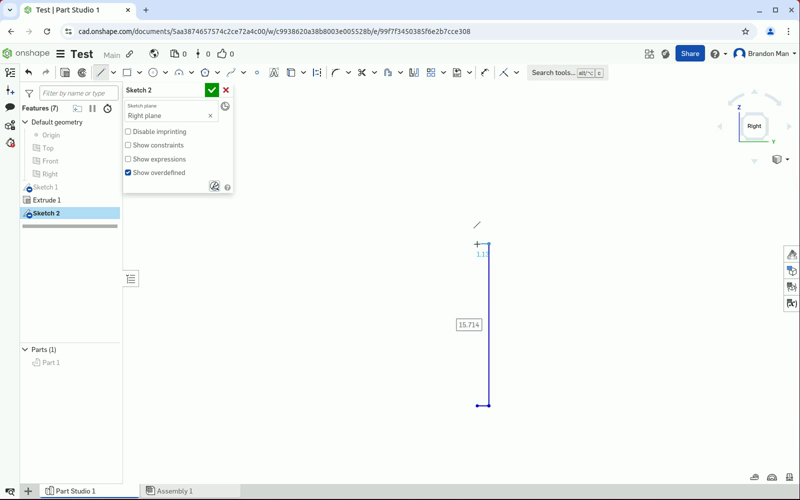
scroll(6)
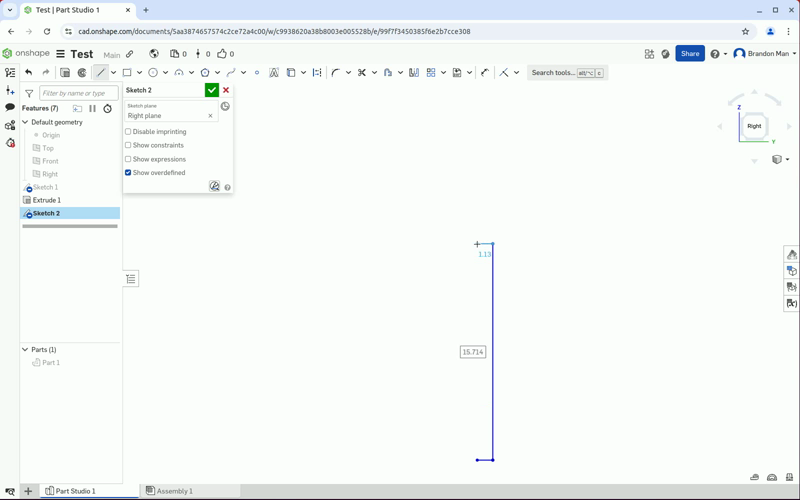
scroll(6)
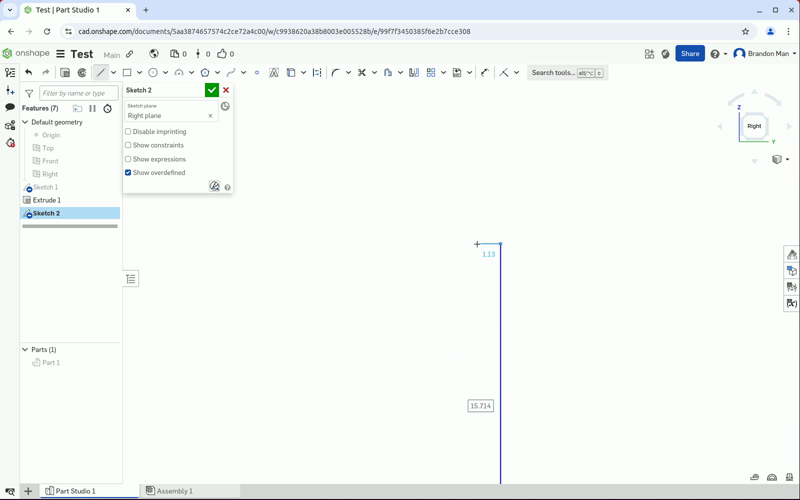
scroll(6)
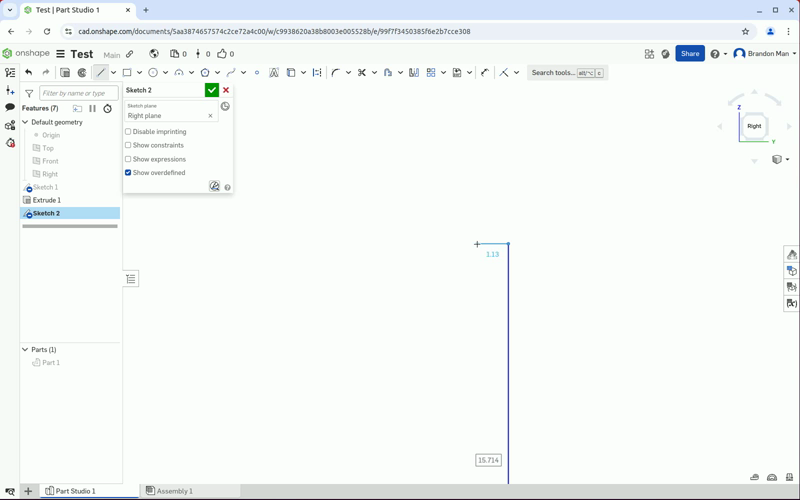
scroll(6)
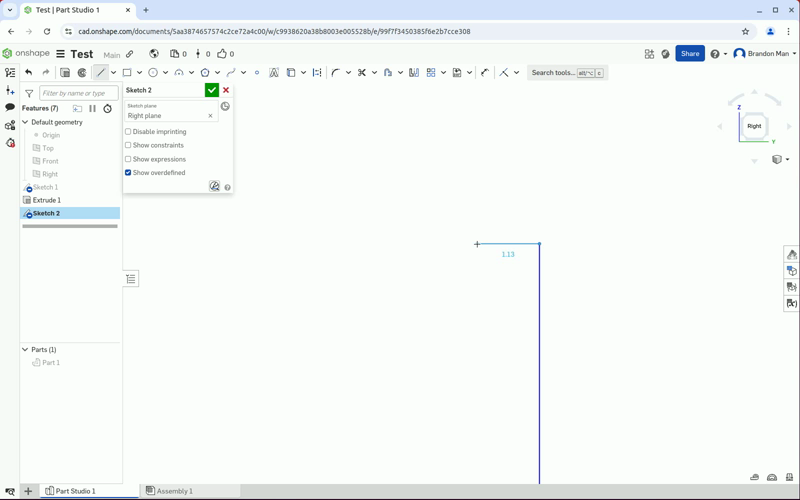
click(477, 243)
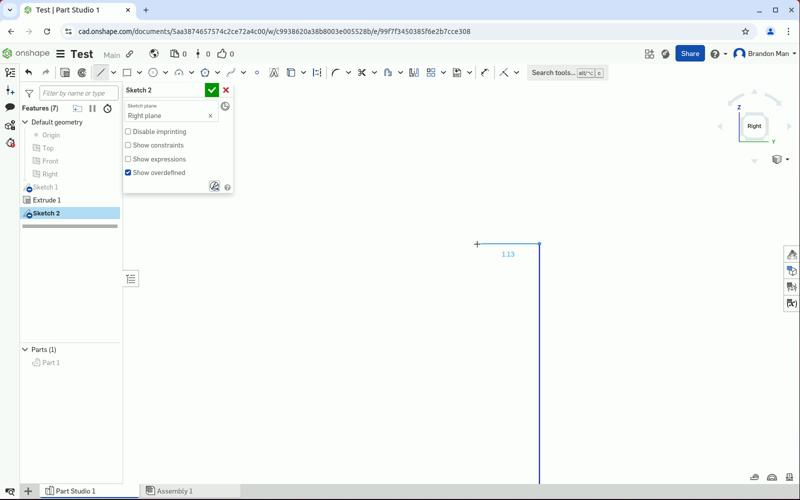
scroll(-6)
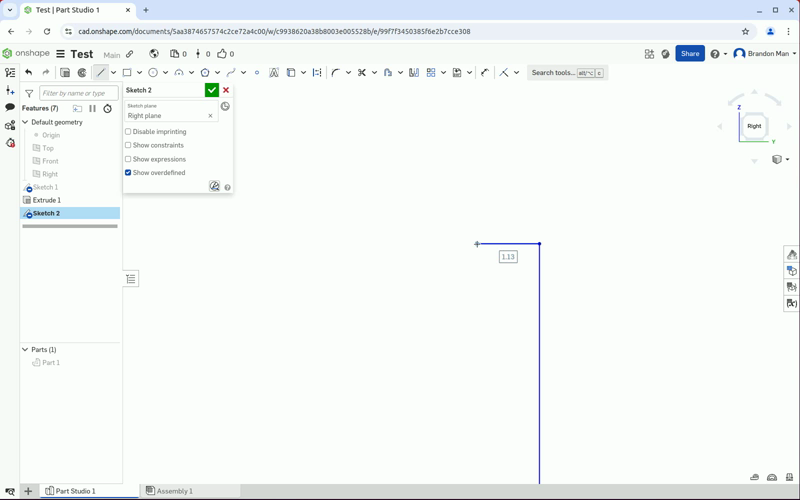
scroll(-6)
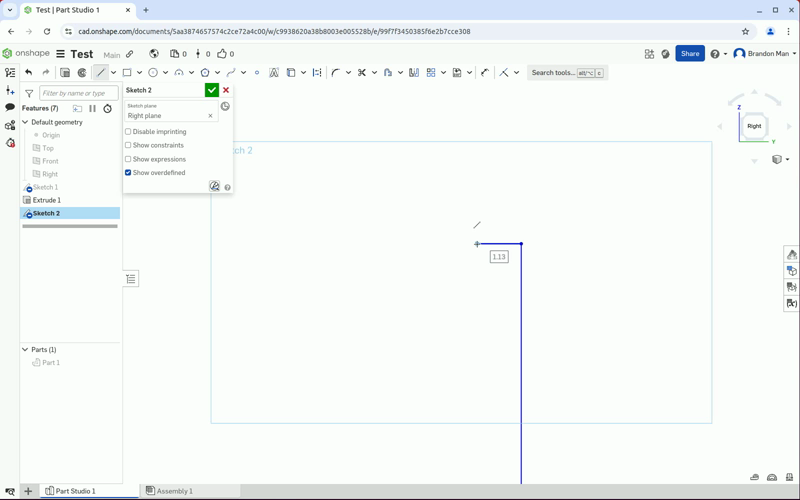
scroll(-6)
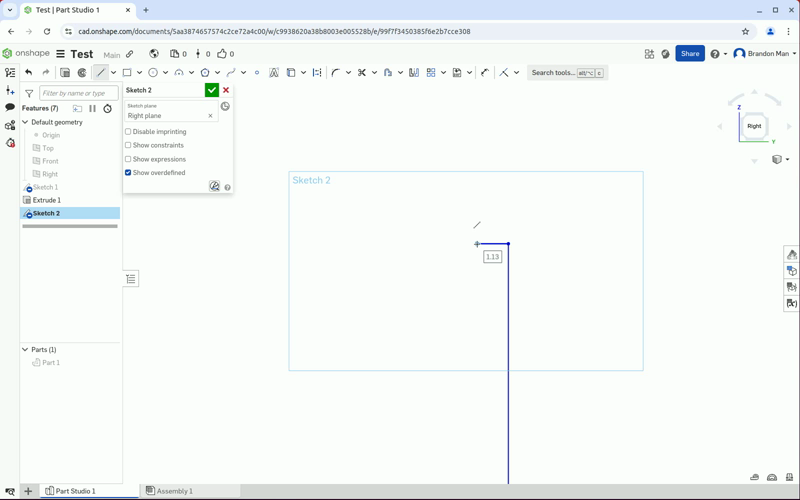
scroll(-6)
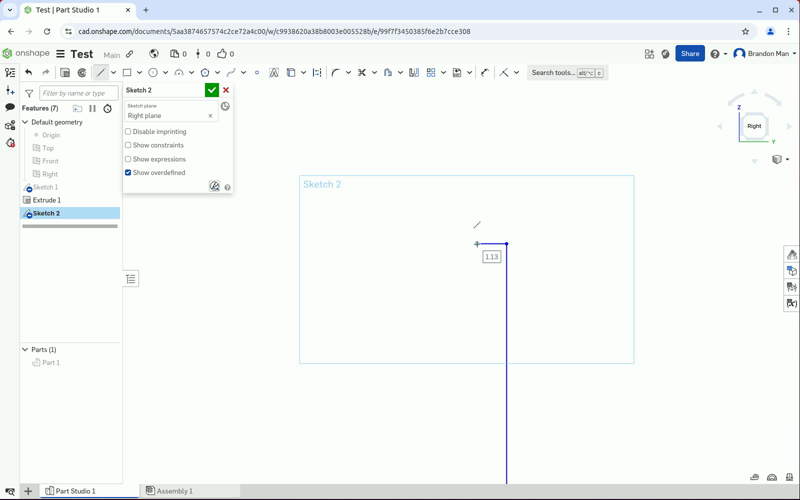
scroll(-6)
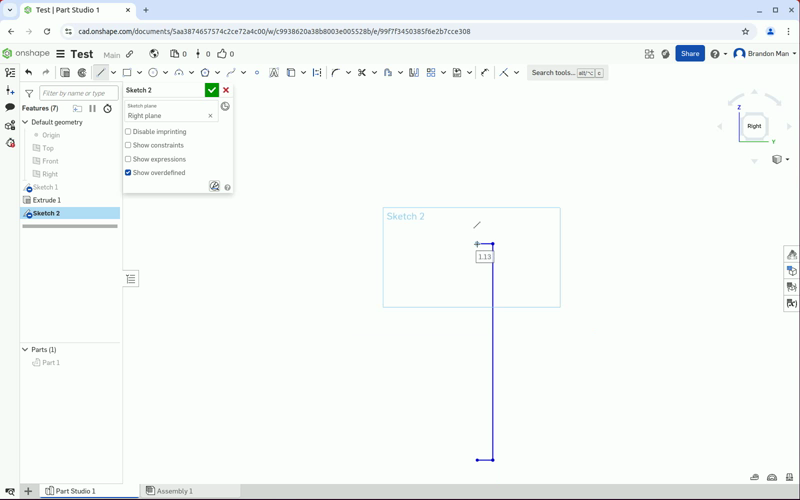
scroll(-6)
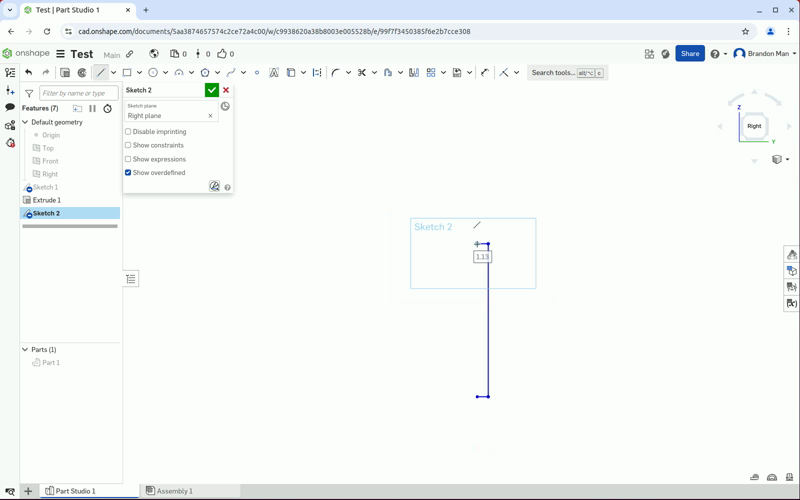
scroll(-6)
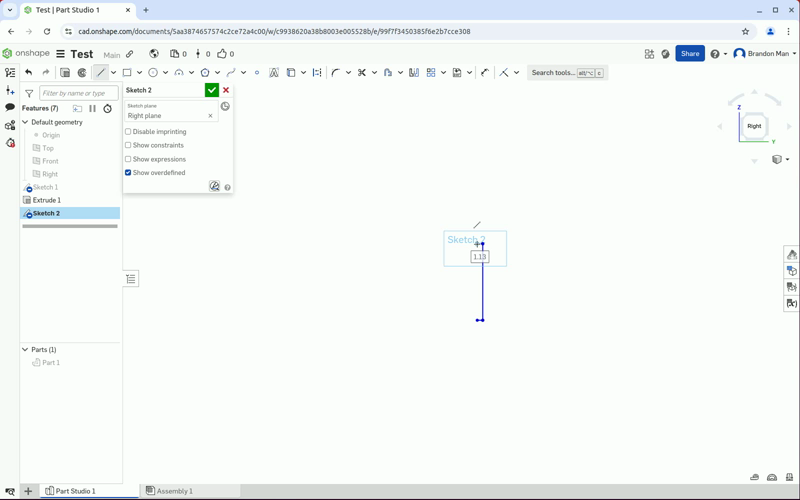
key_up(shift)
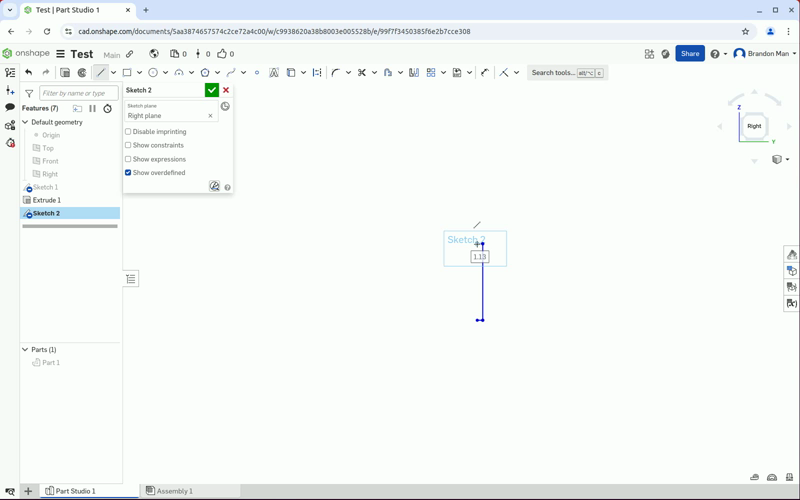
key_down(shift)
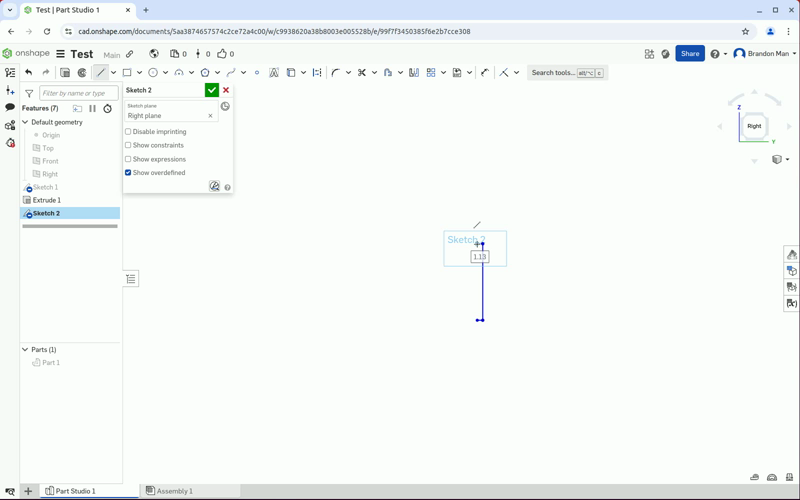
mouse_move(477, 320)
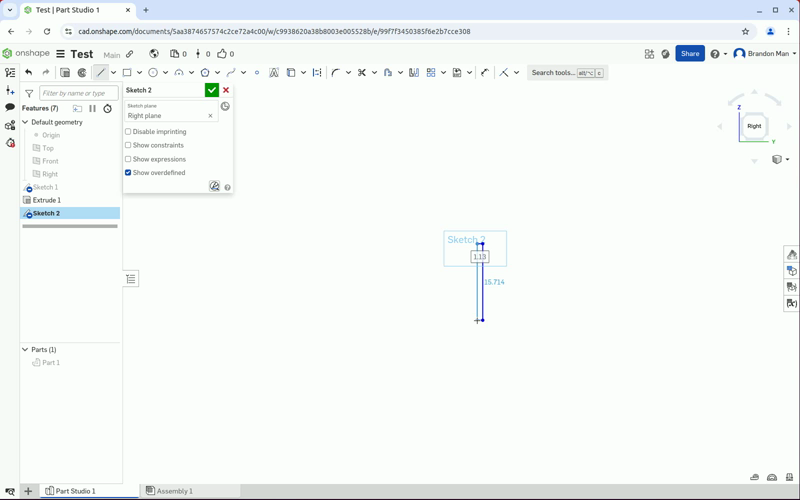
key_up(shift)
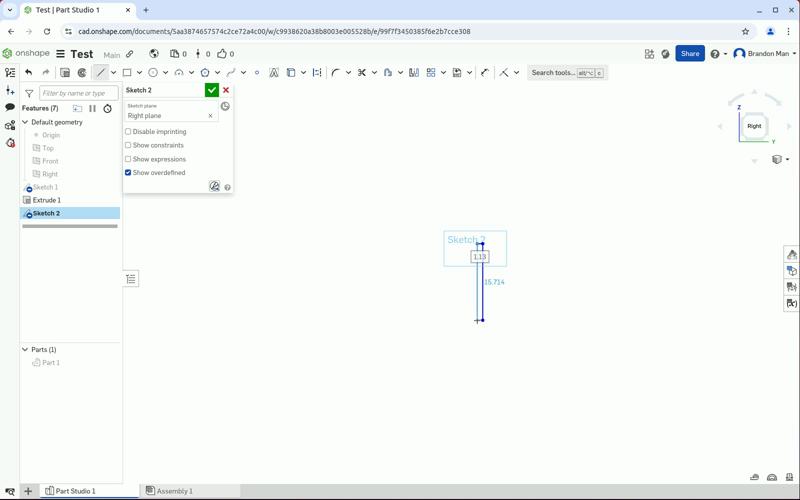
click(477, 320)
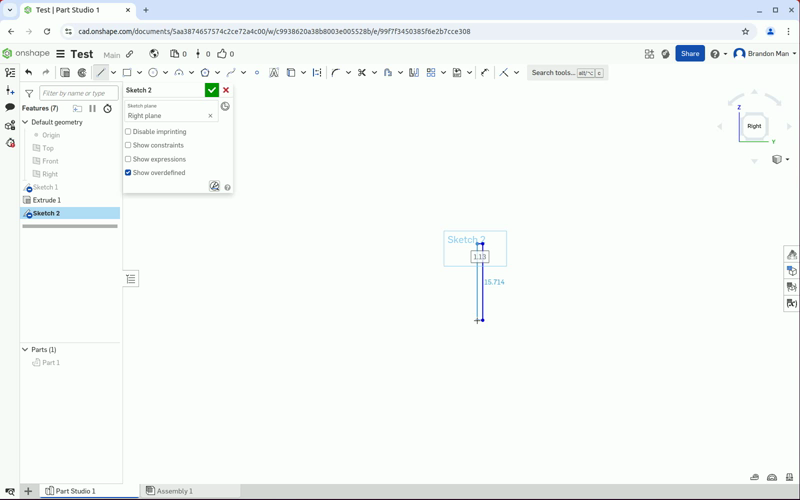
key(esc)
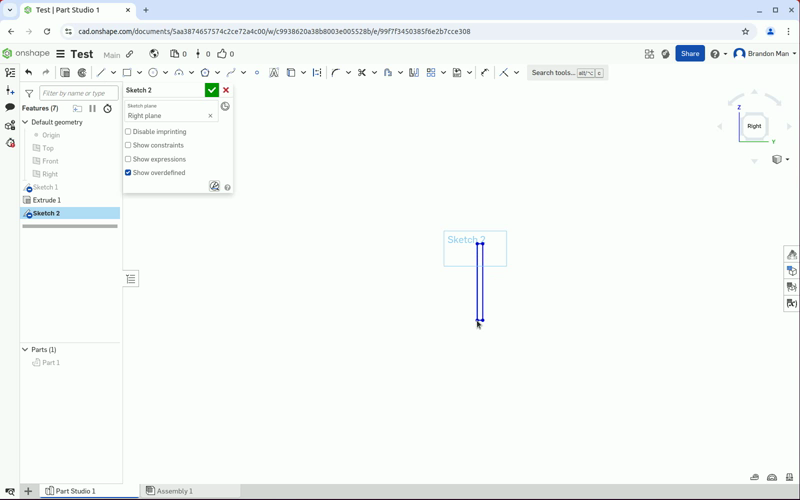
mouse_move(482, 256)
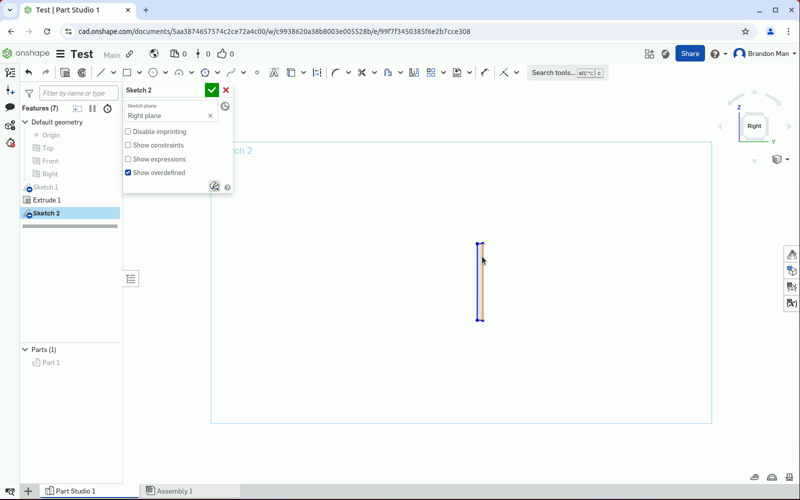
scroll(6)
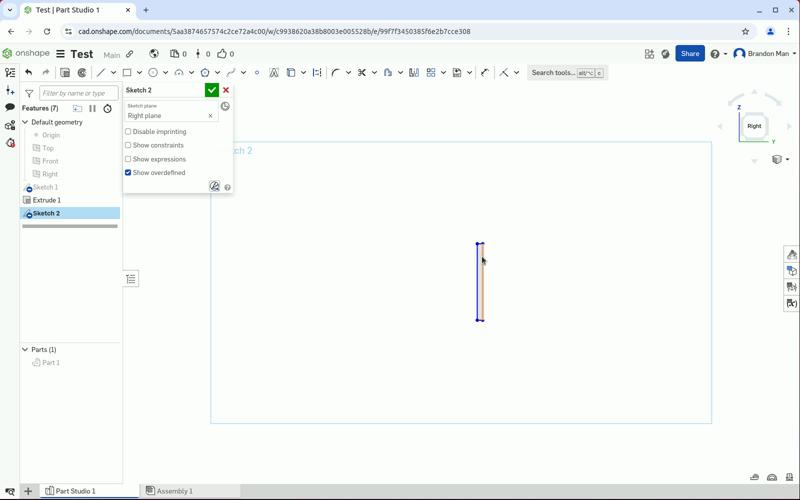
scroll(6)
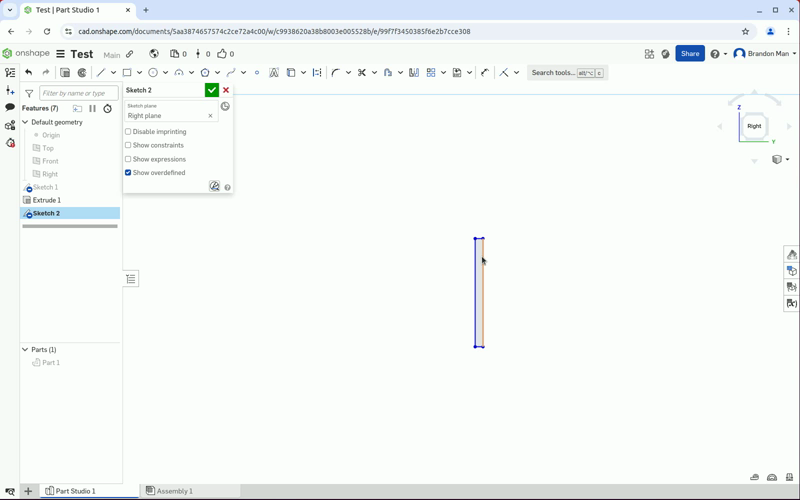
scroll(6)
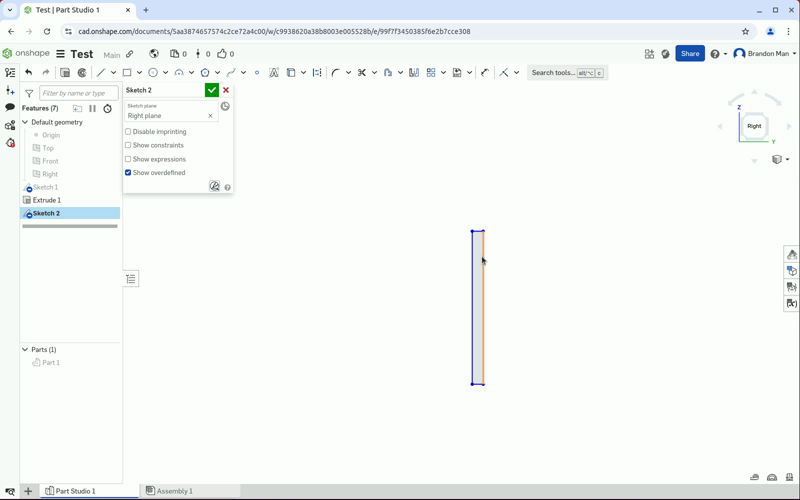
scroll(6)
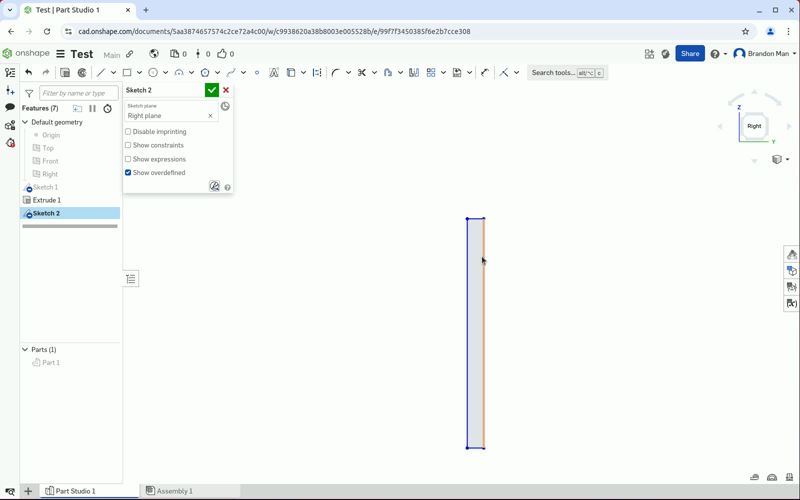
scroll(6)
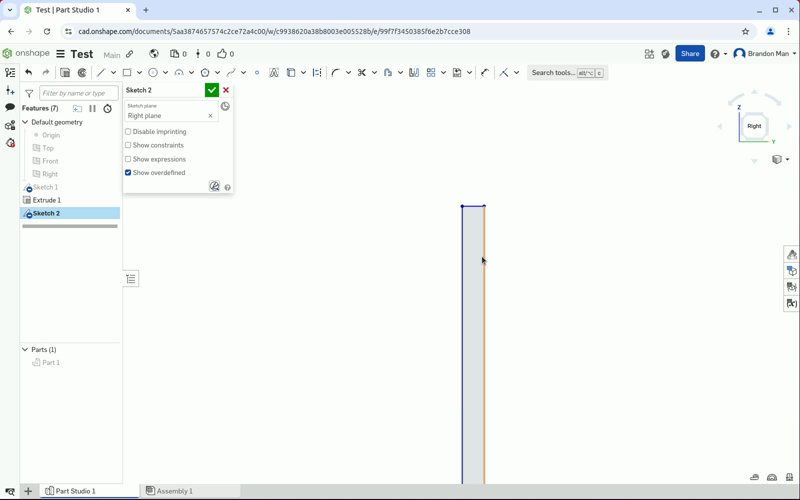
scroll(6)
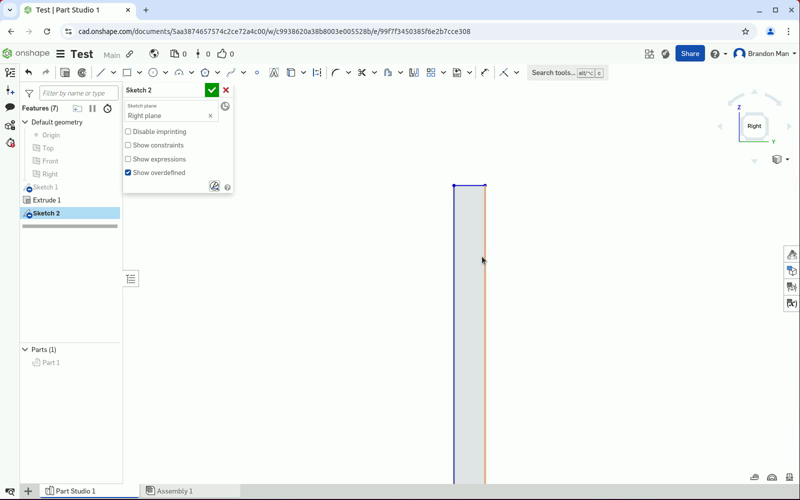
scroll(6)
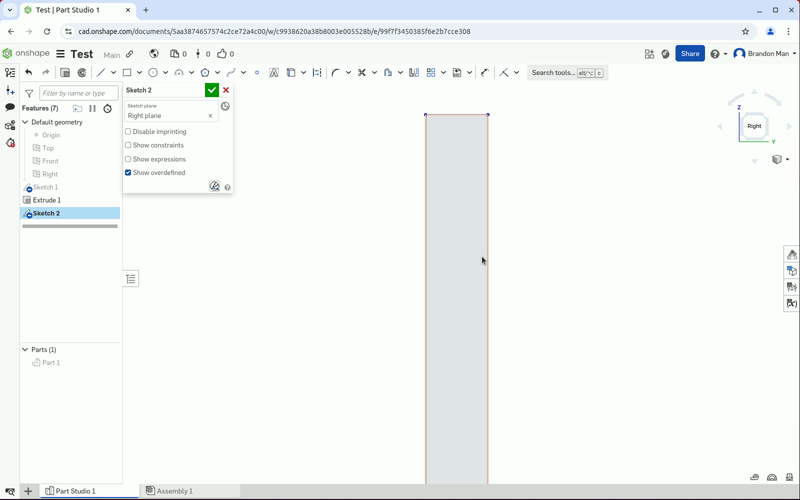
click(482, 256)
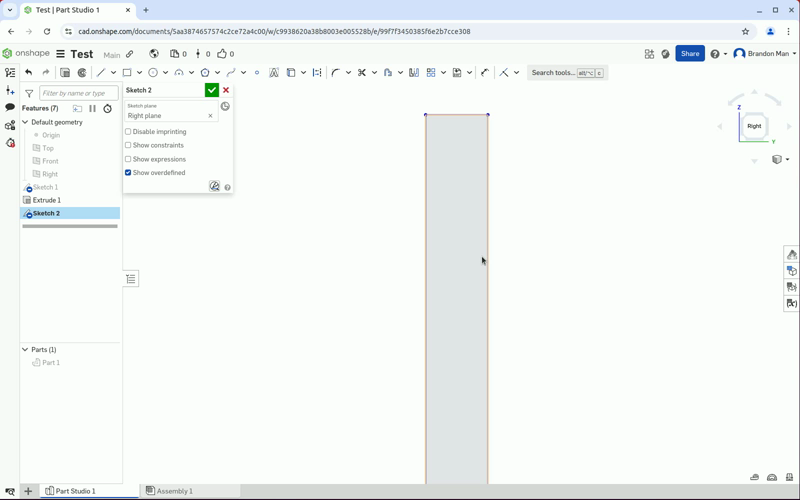
scroll(-6)
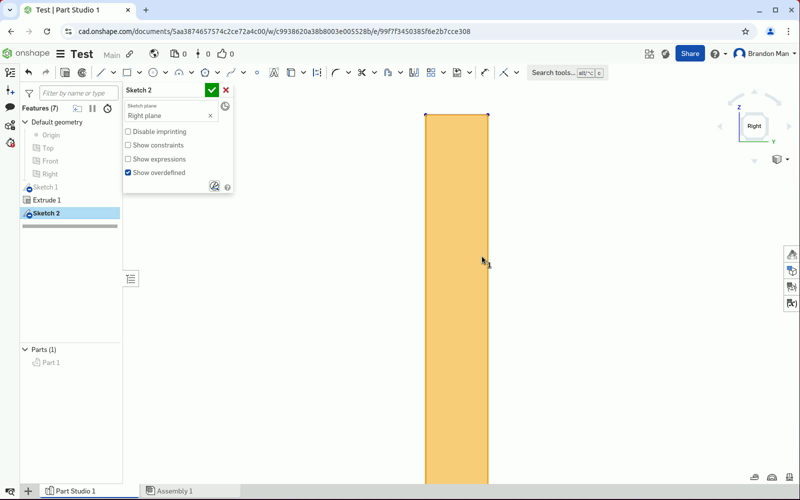
scroll(-6)
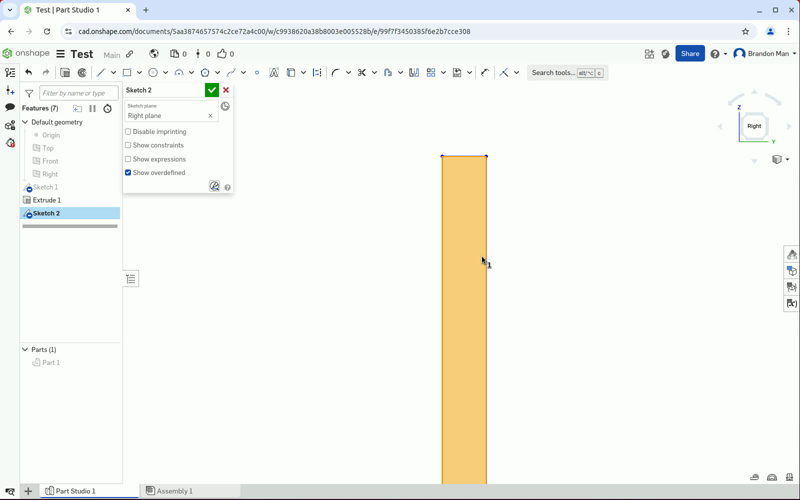
scroll(-6)
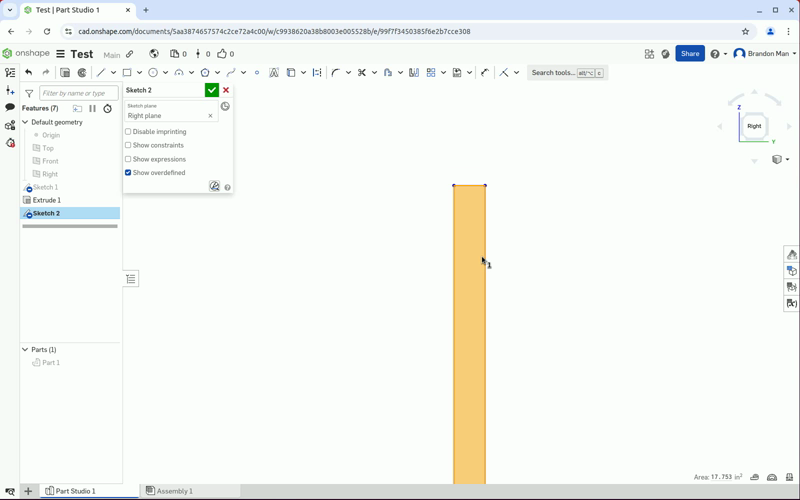
scroll(-6)
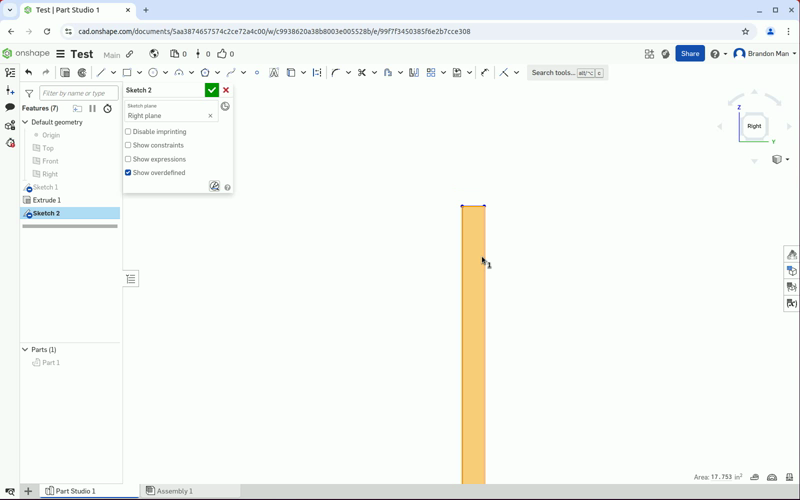
scroll(-6)
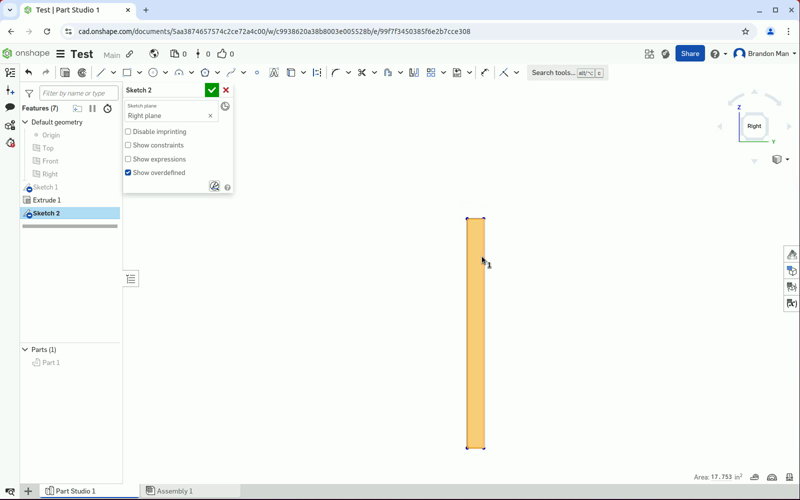
scroll(-6)
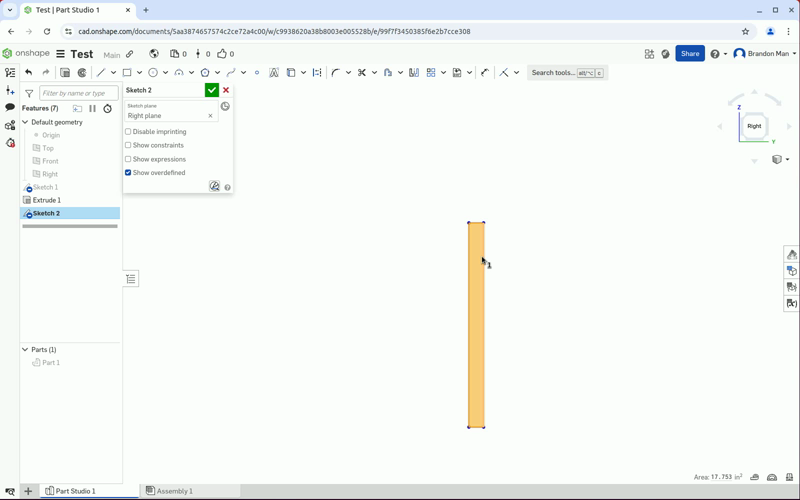
scroll(-6)
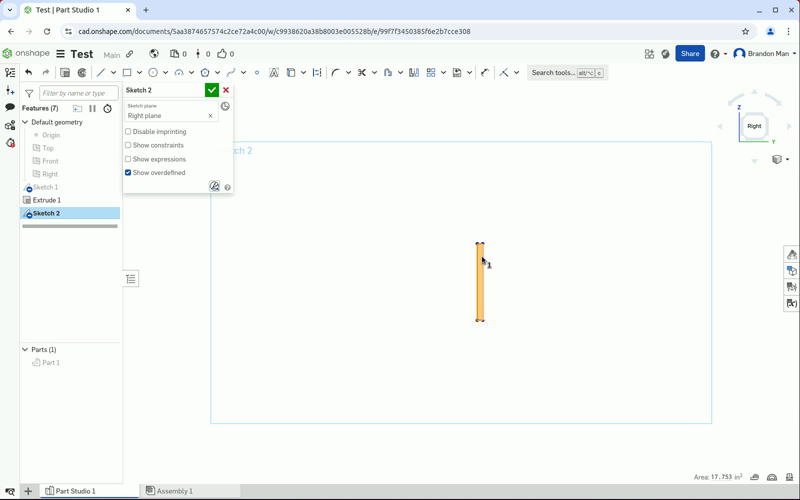
mouse_move(73, 352)
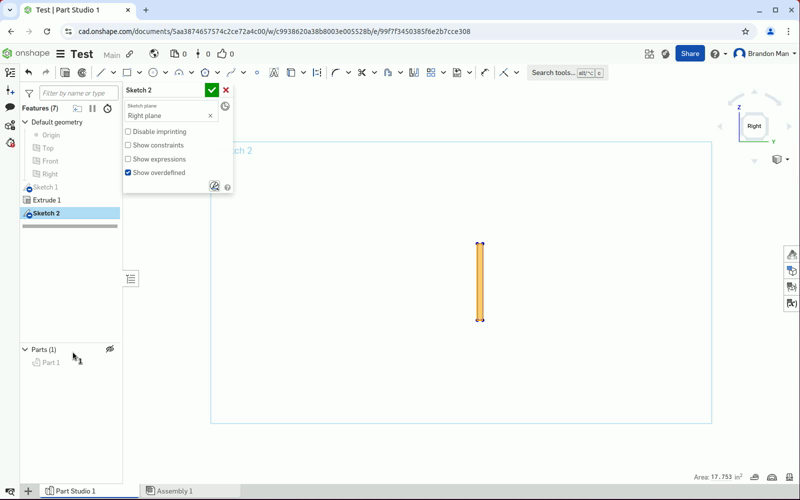
key(shift+y)
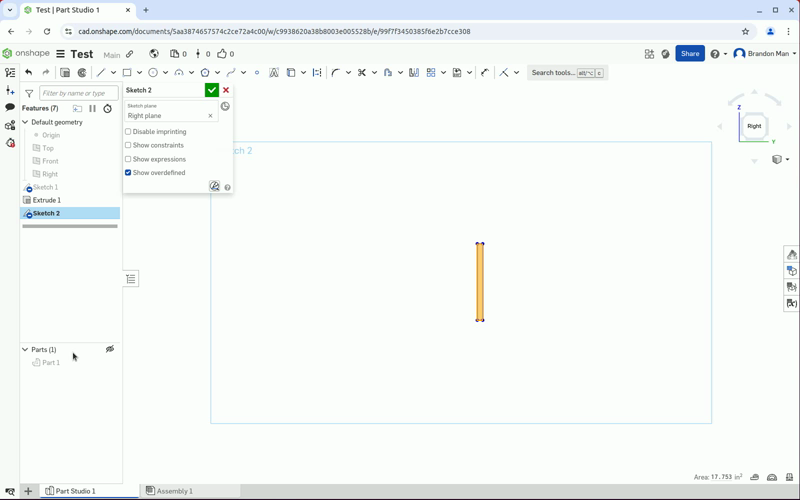
key(shift+e)
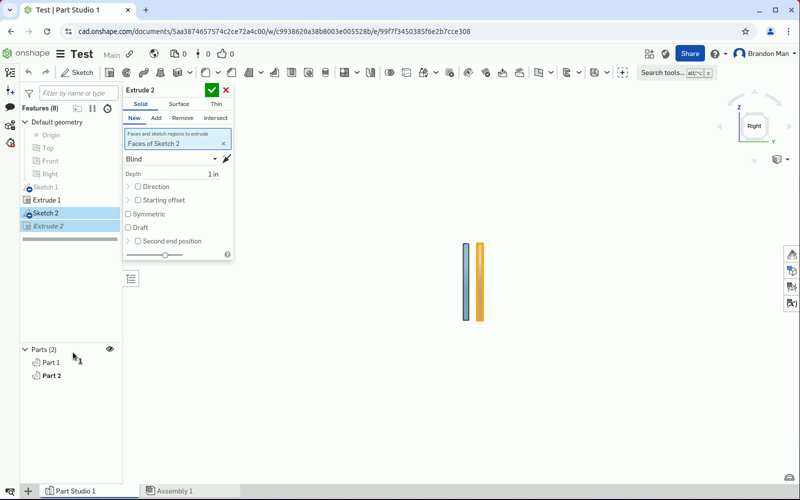
mouse_move(143, 106)
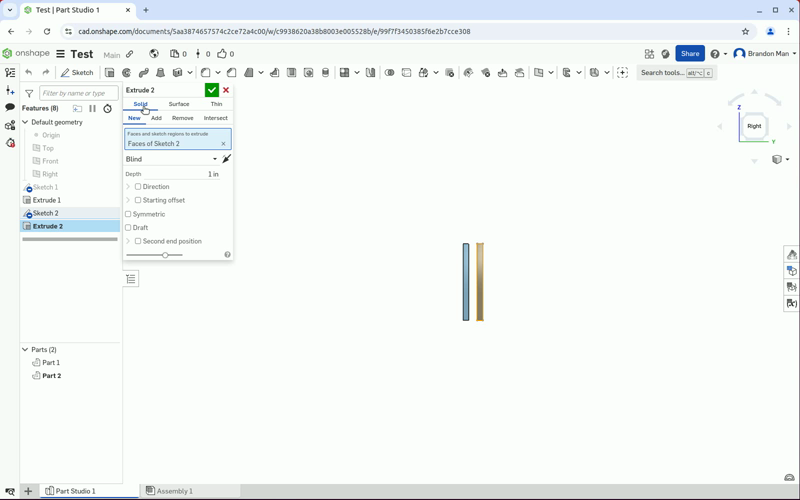
click(143, 106)
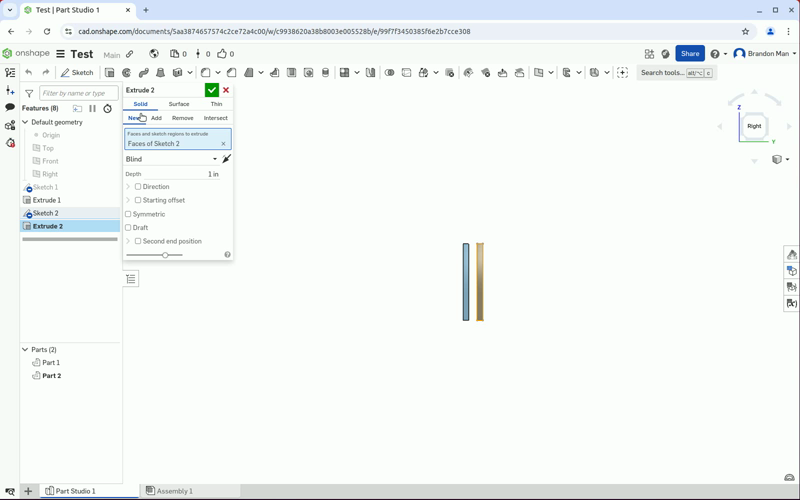
mouse_move(137, 120)
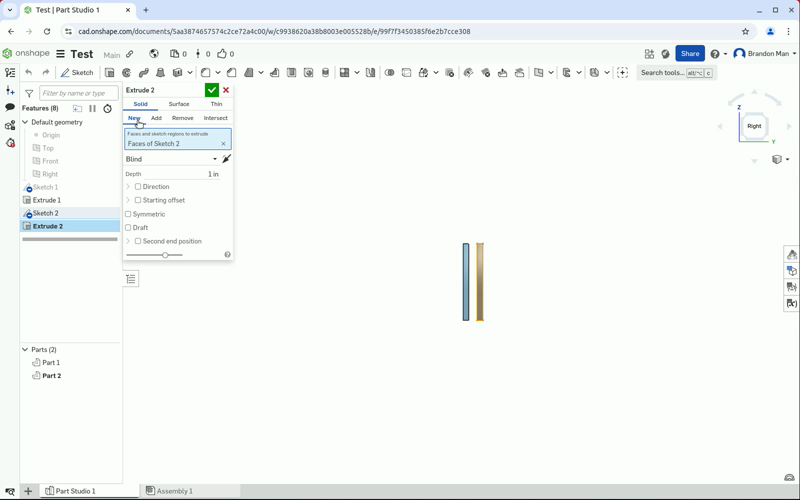
click(137, 120)
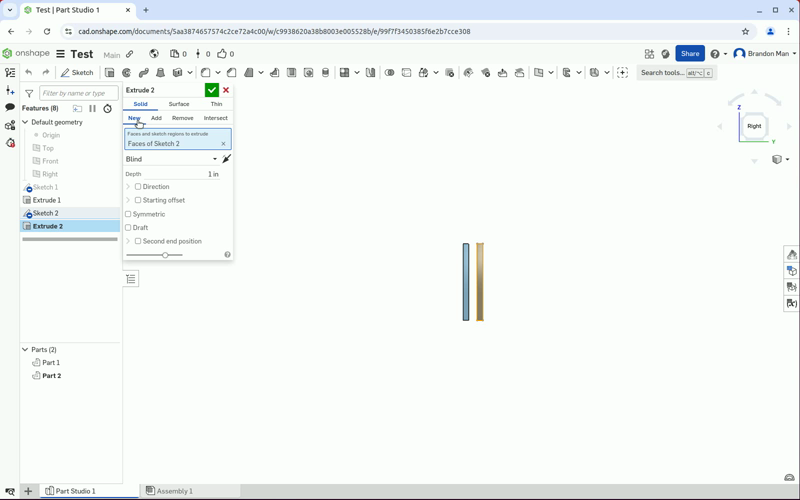
key(tab, 4)
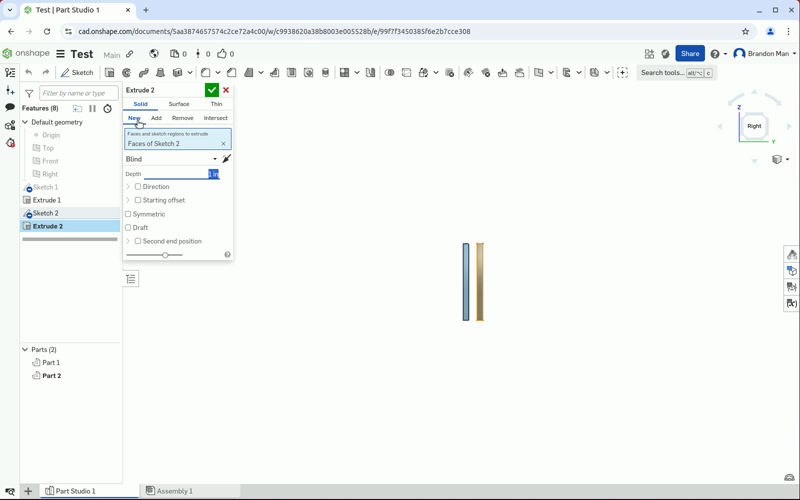
text(-0.481)
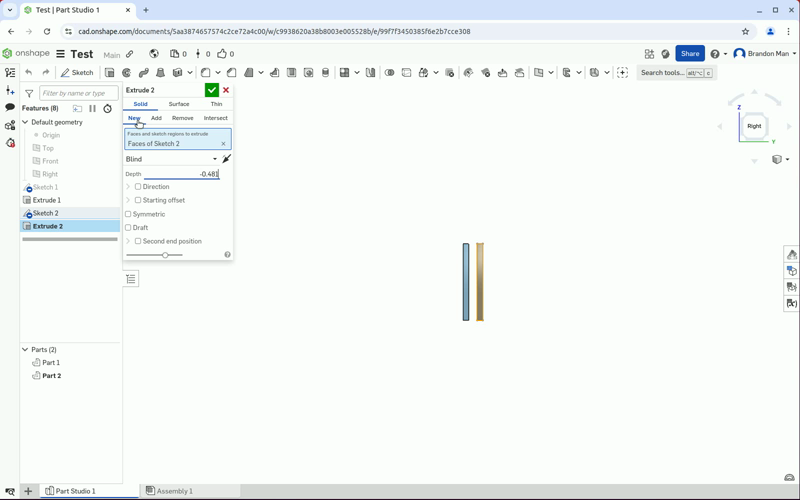
key(enter)
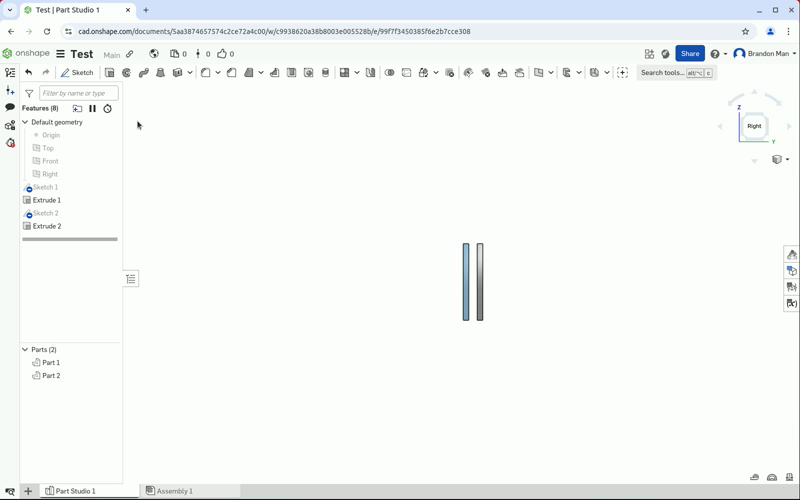
key(shift+h)
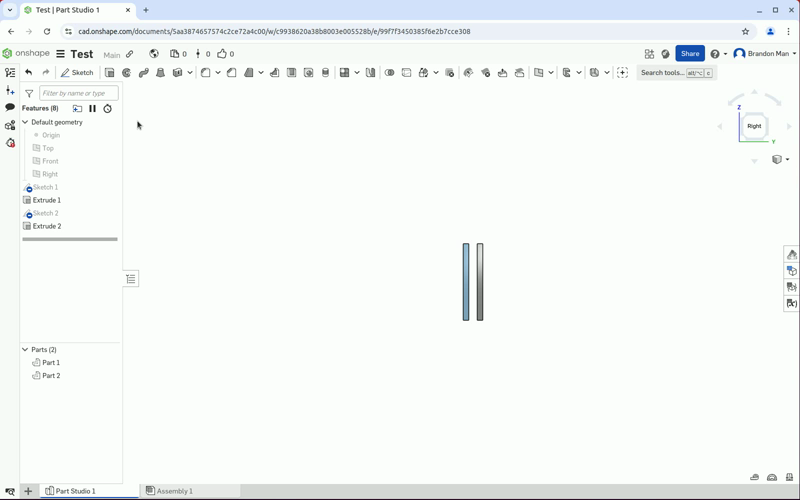
key(shift+h)
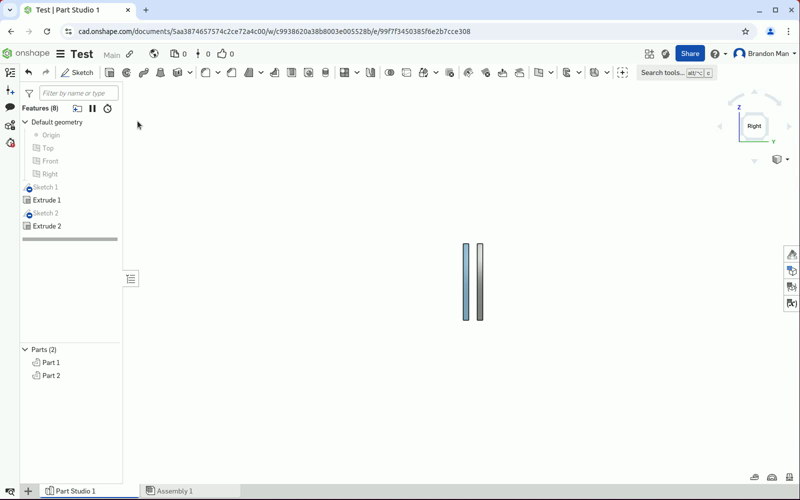
mouse_move(73, 189)
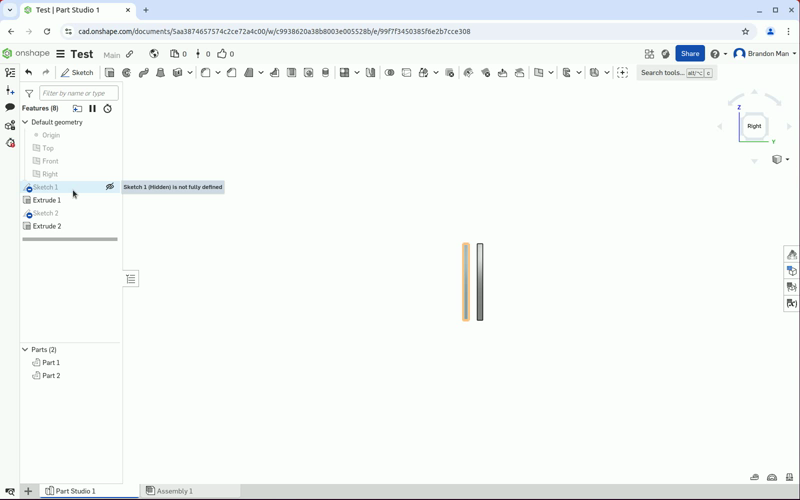
click(73, 189)
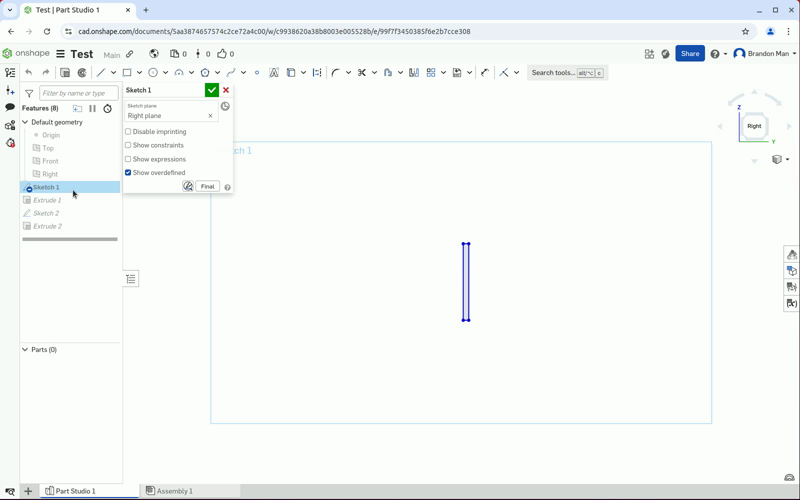
mouse_move(229, 92)
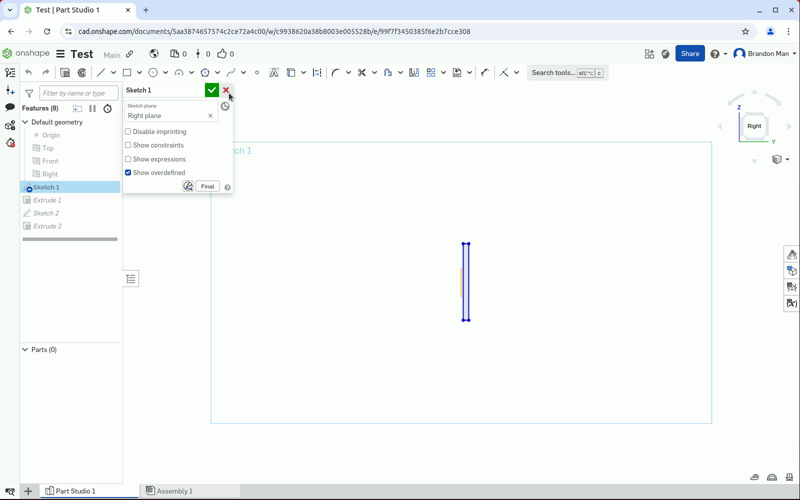
click(229, 92)
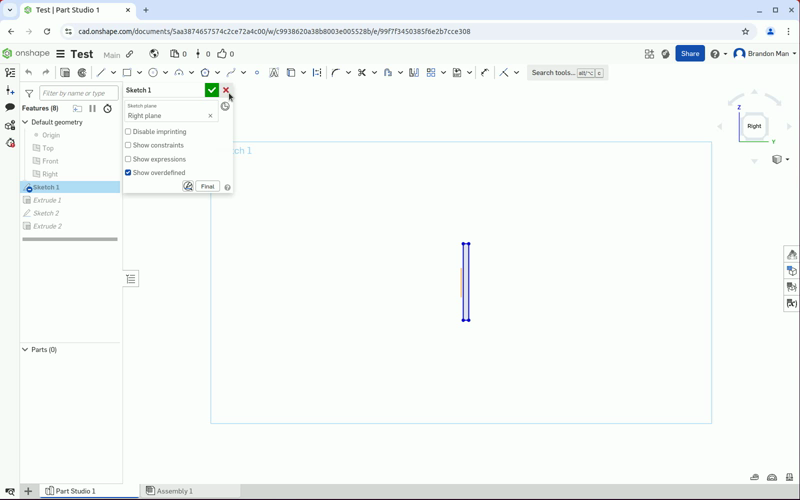
key(shift+s)
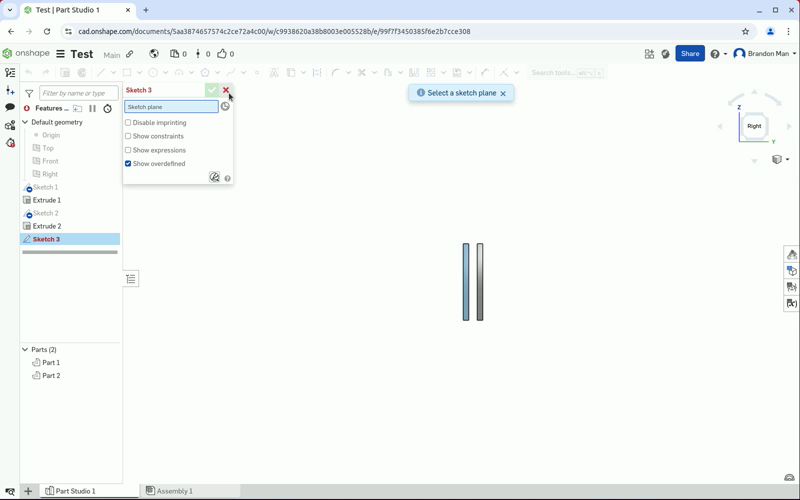
mouse_move(73, 176)
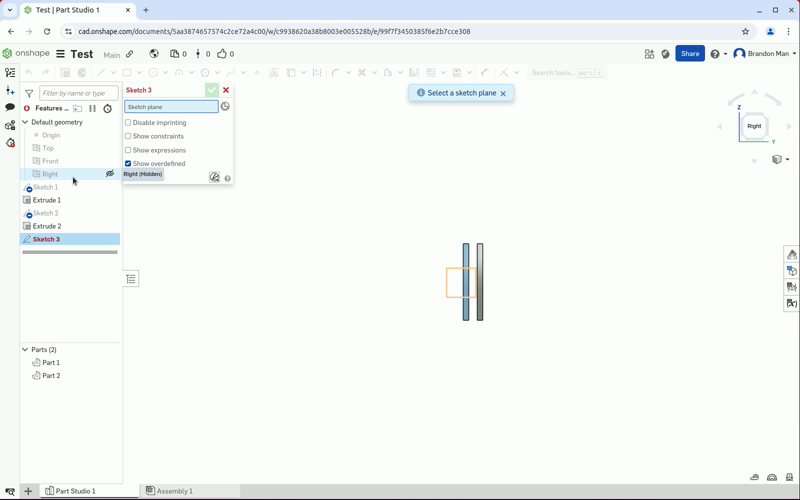
click(73, 176)
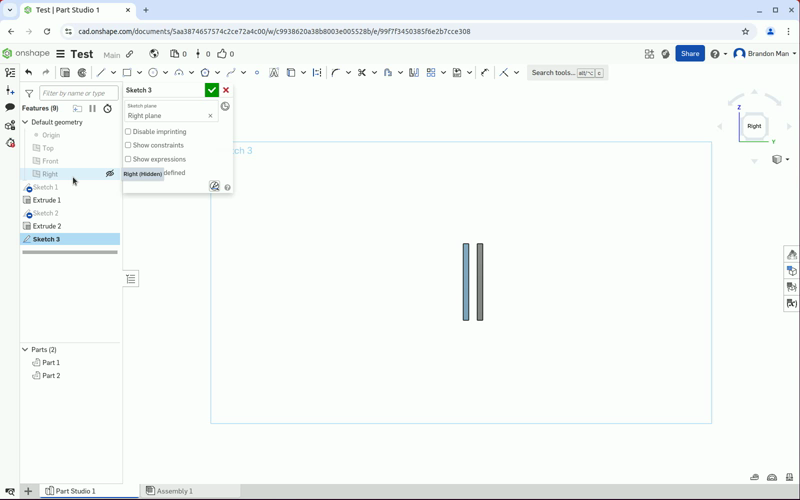
mouse_move(73, 352)
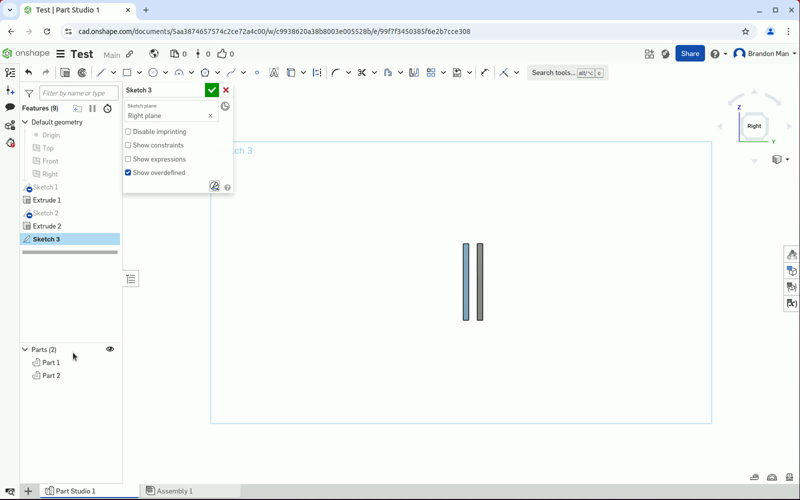
key(y)
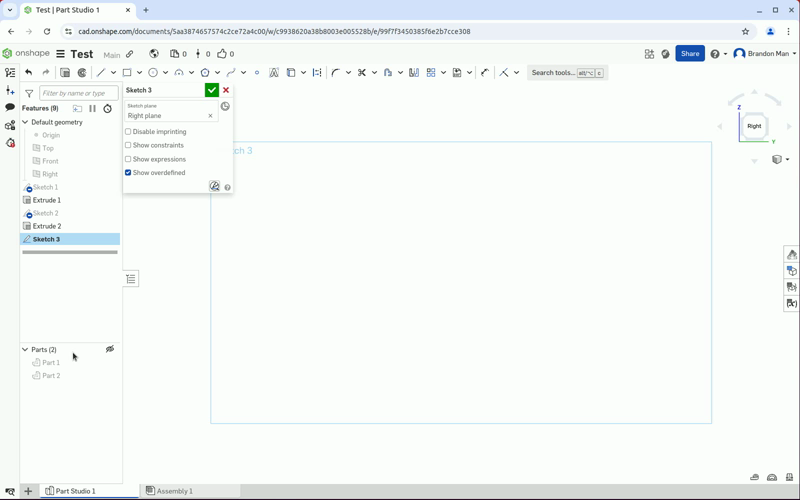
key(l)
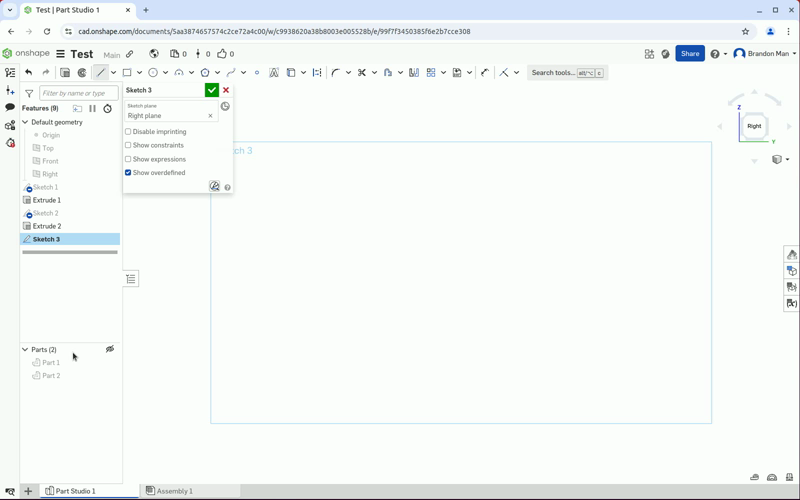
key_down(shift)
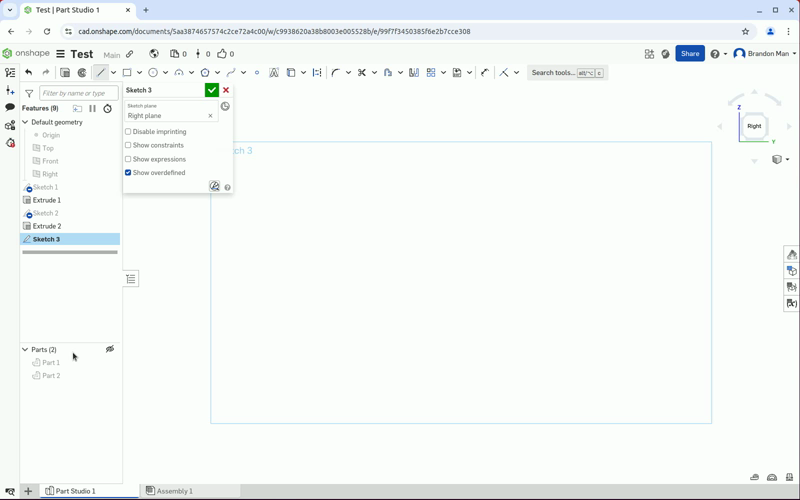
mouse_move(348, 245)
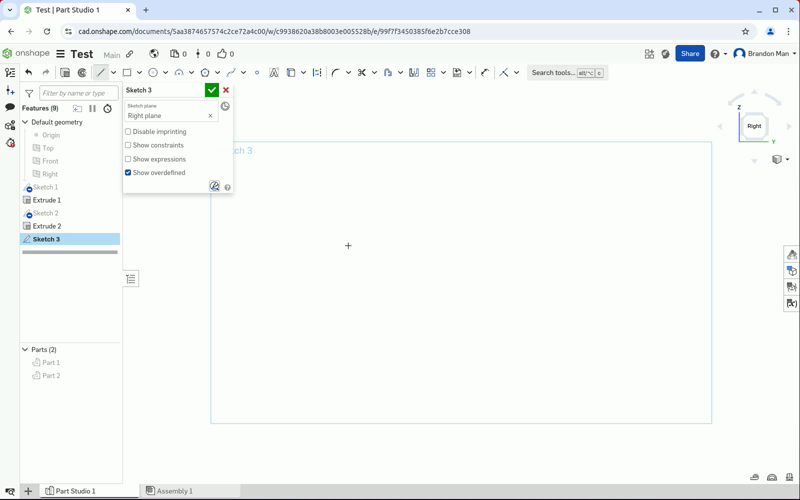
click(348, 245)
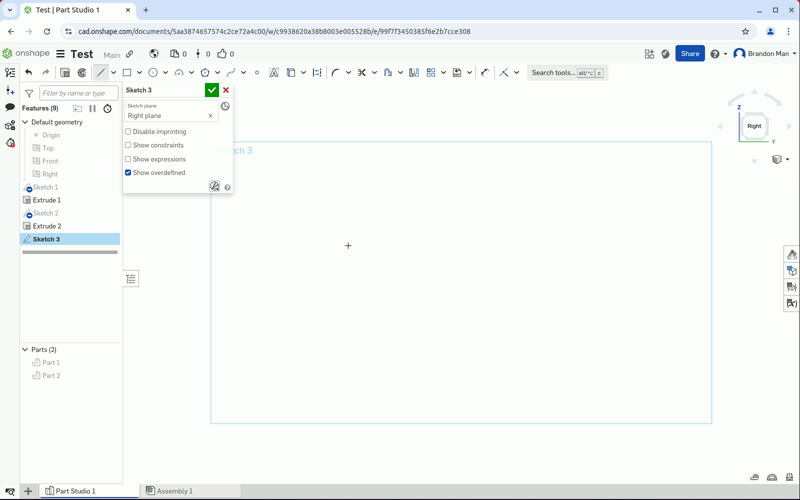
key_up(shift)
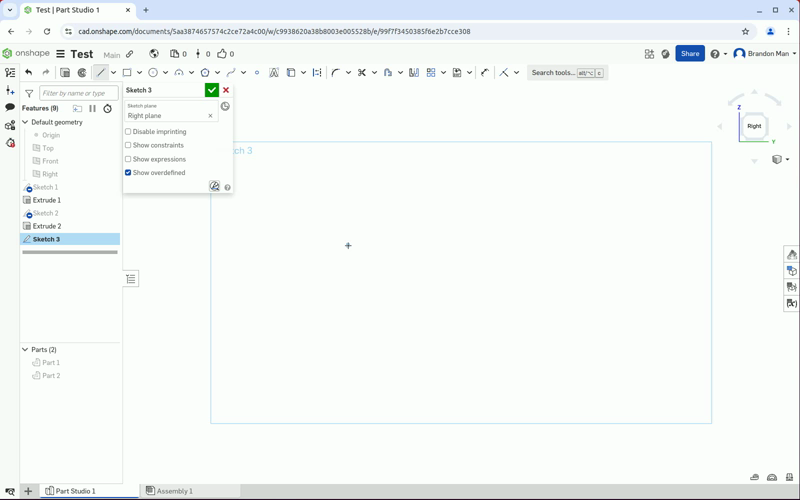
key_down(shift)
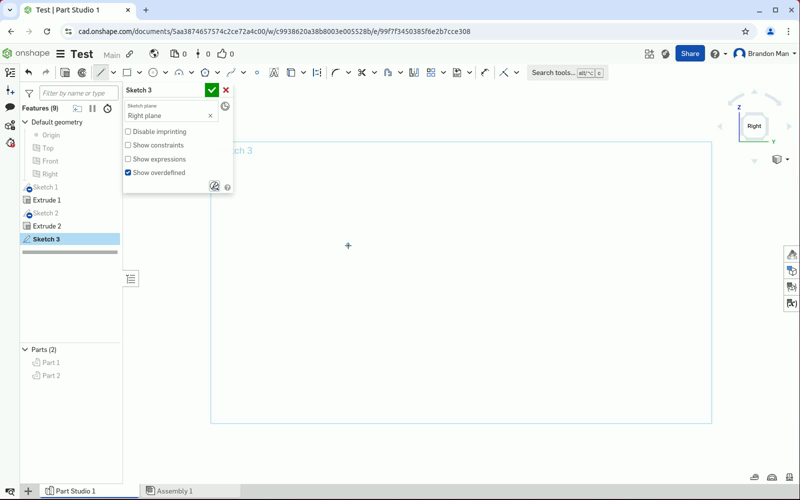
mouse_move(463, 245)
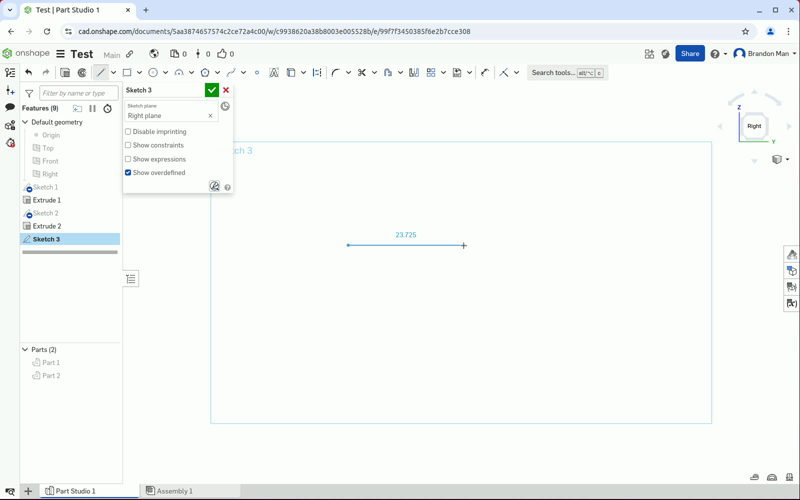
click(463, 245)
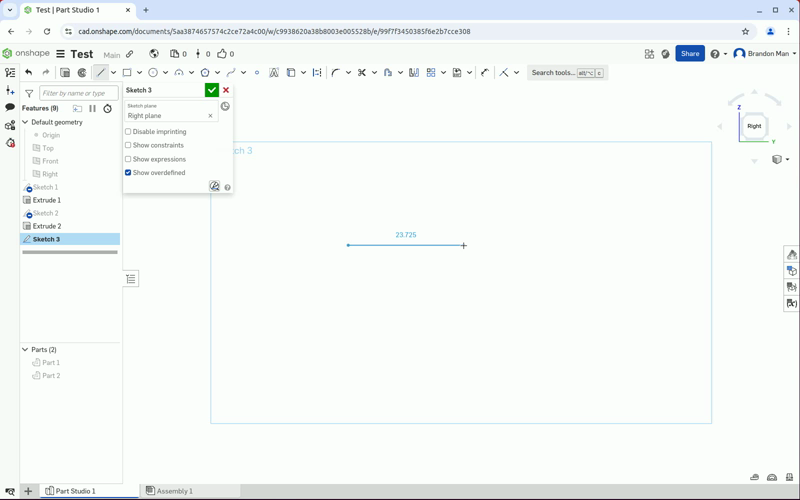
key_up(shift)
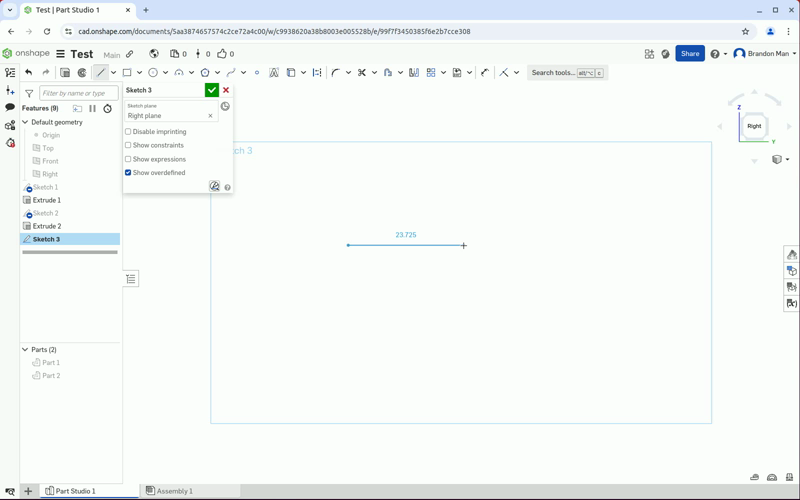
key_down(shift)
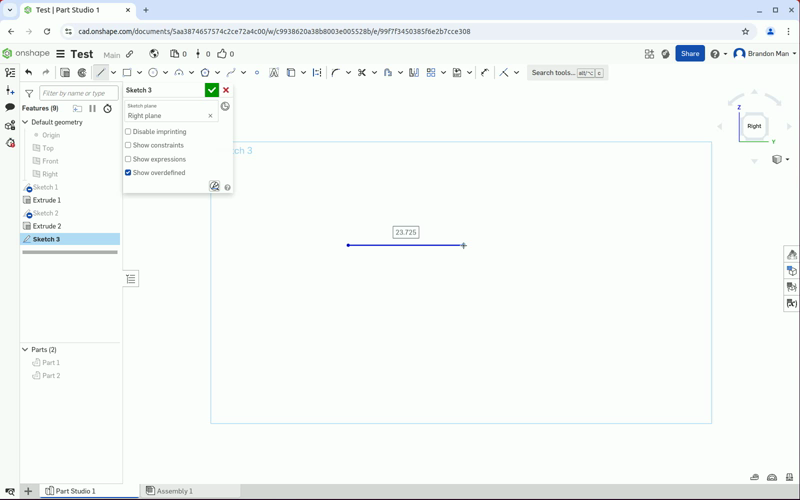
mouse_move(493, 245)
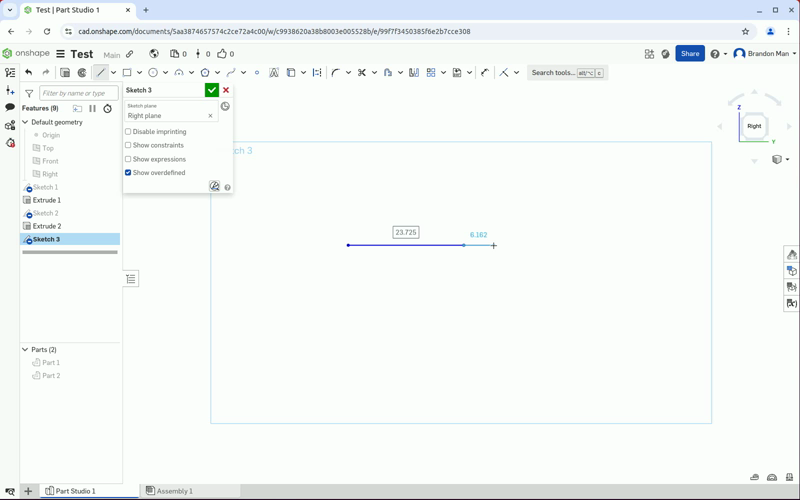
mouse_move(468, 245)
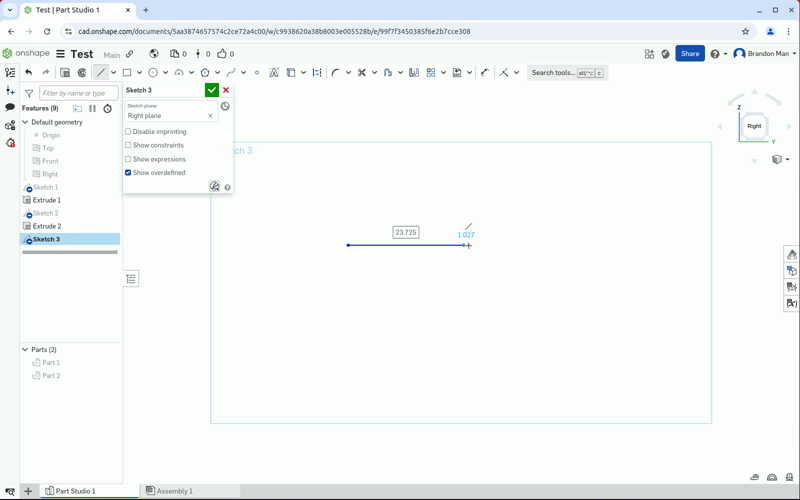
scroll(6)
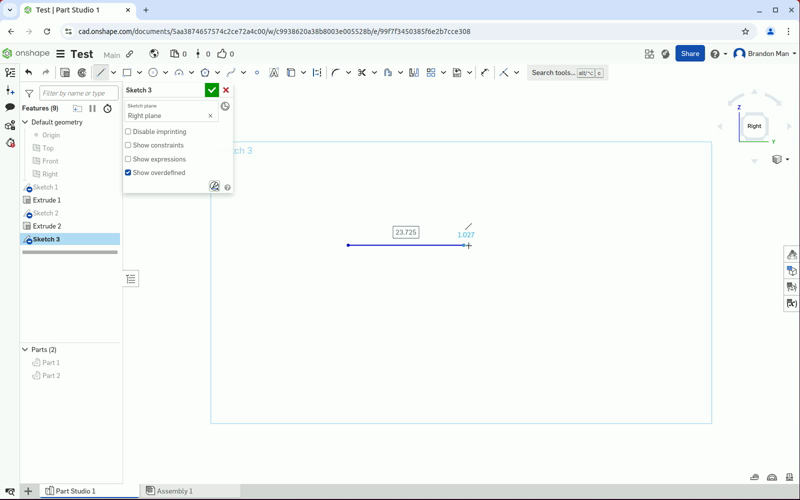
scroll(6)
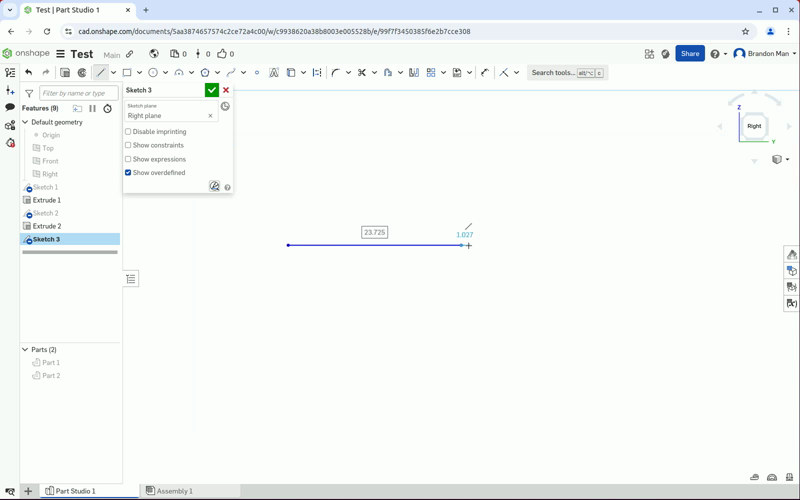
scroll(6)
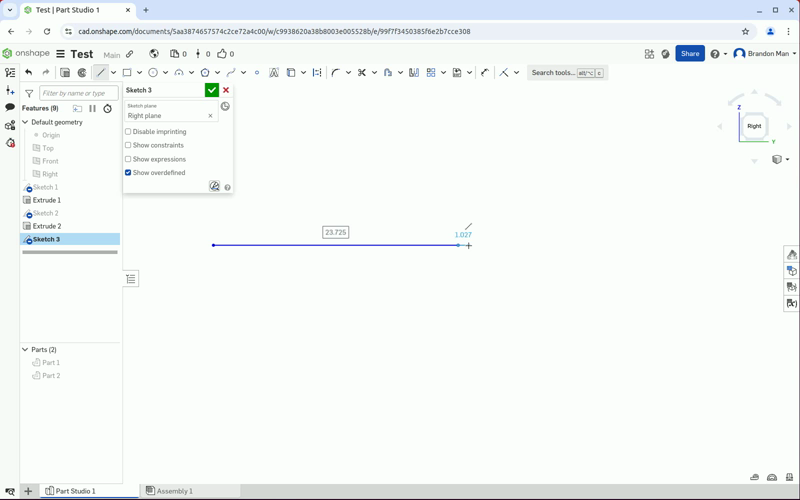
scroll(6)
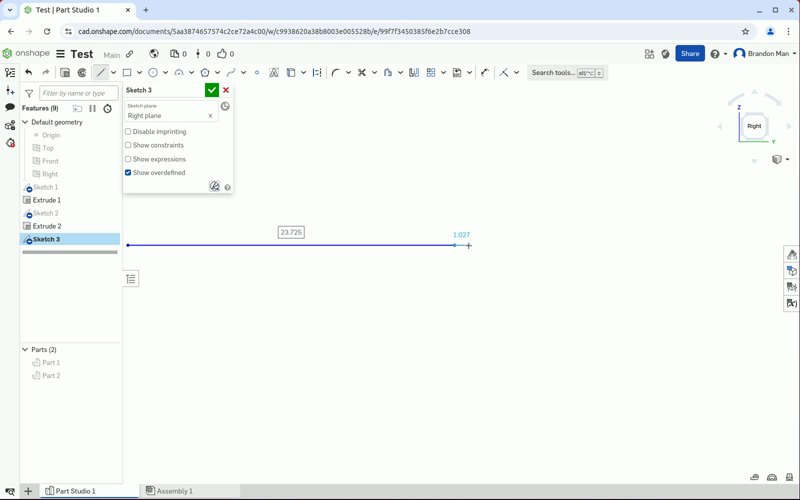
scroll(6)
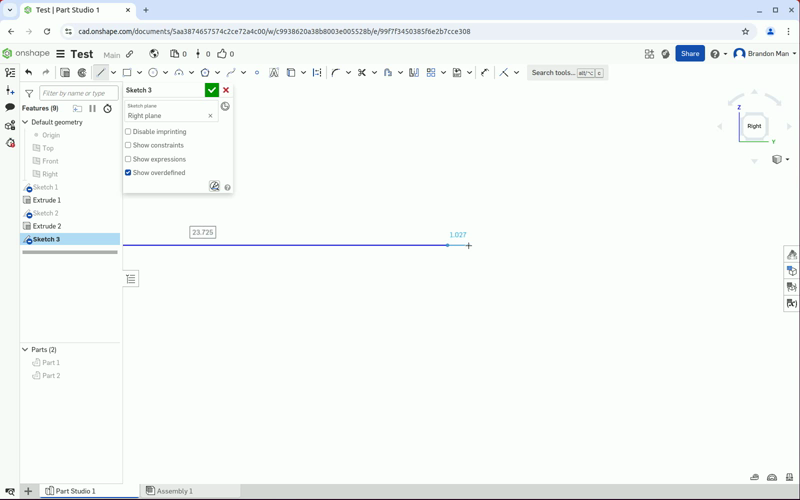
scroll(6)
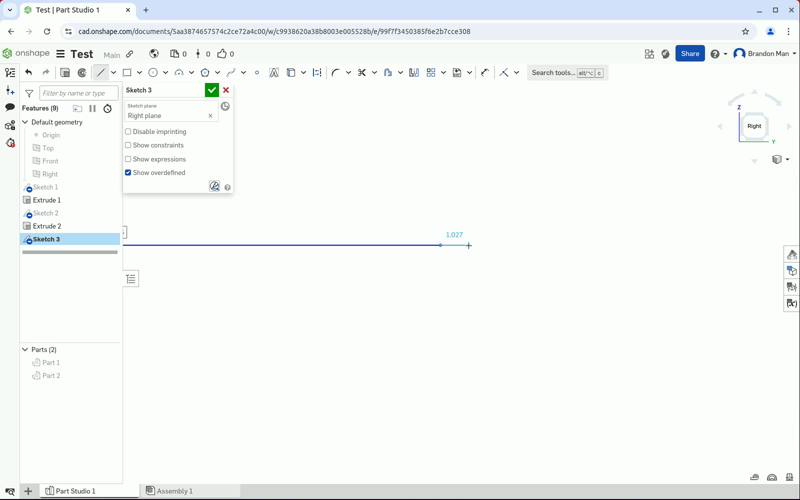
scroll(6)
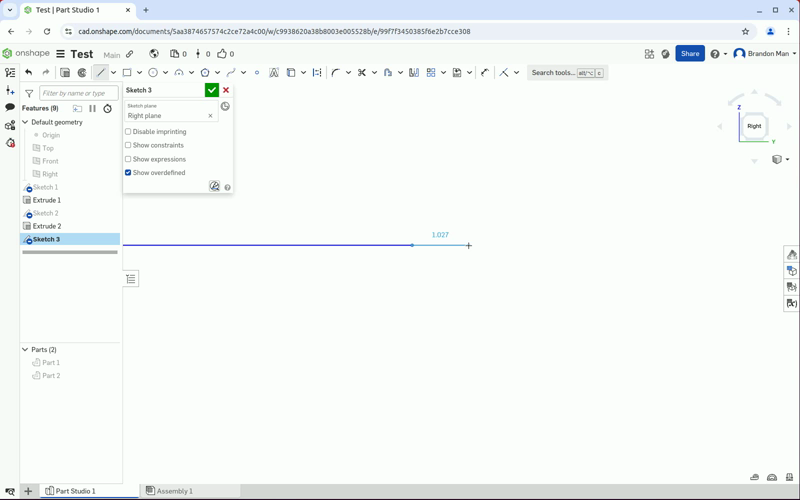
click(468, 245)
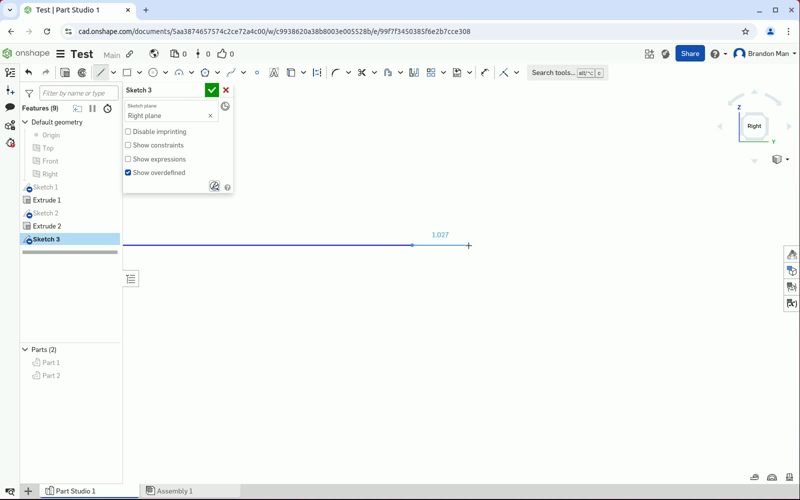
scroll(-6)
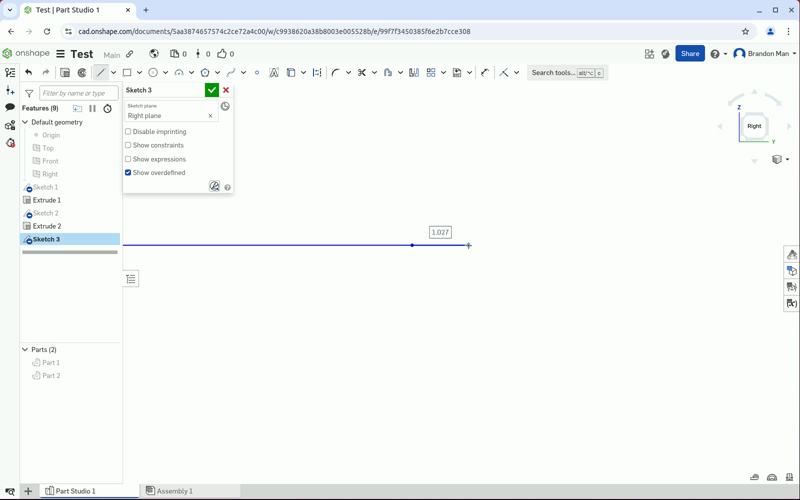
scroll(-6)
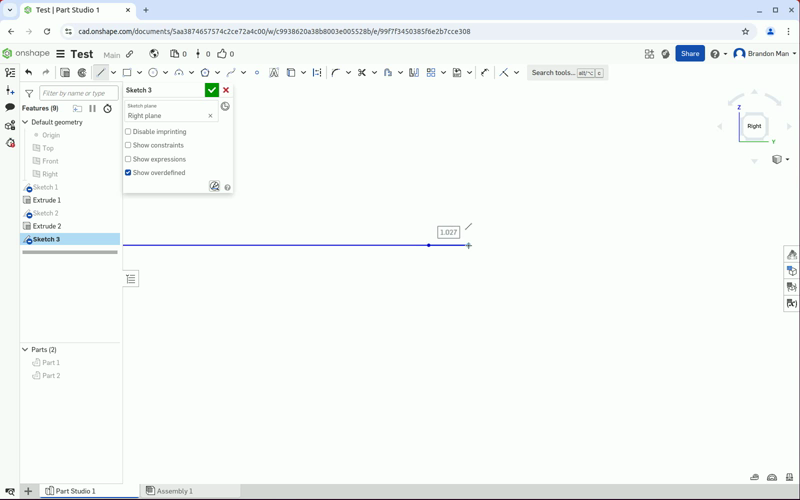
scroll(-6)
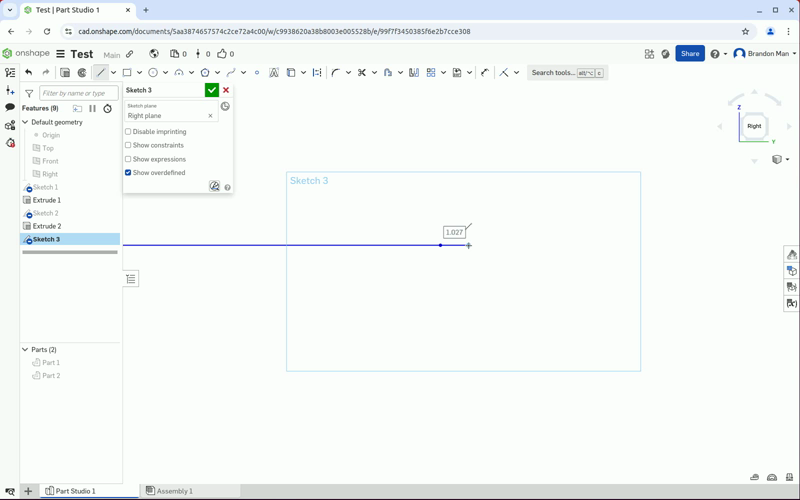
scroll(-6)
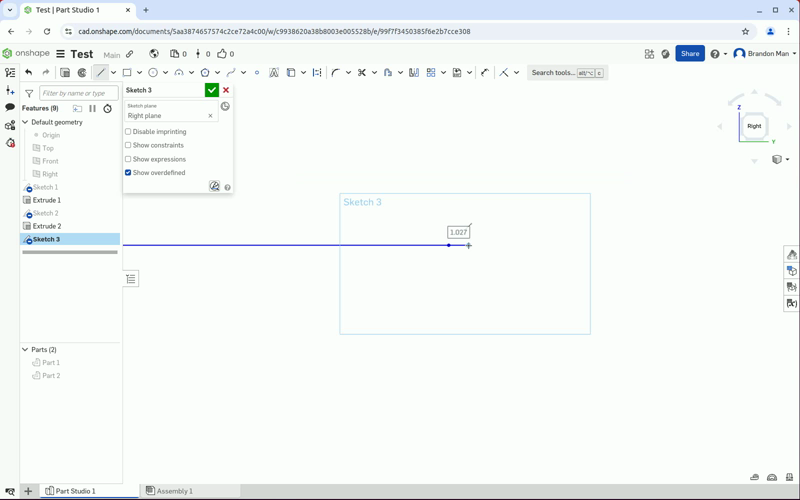
scroll(-6)
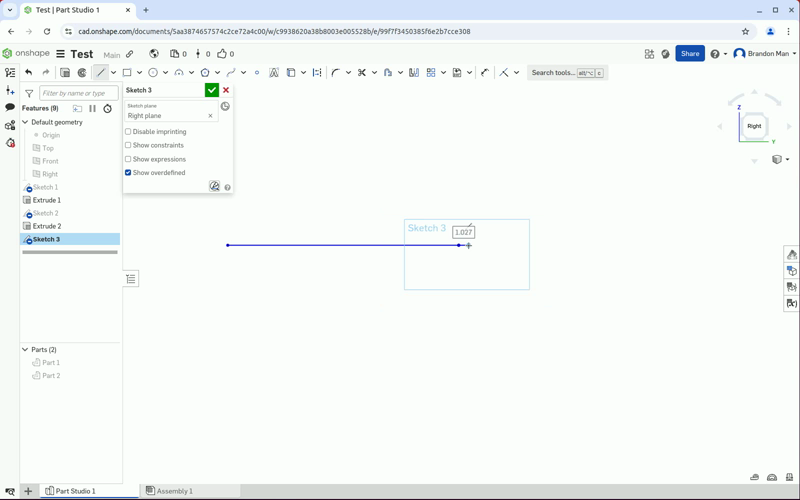
scroll(-6)
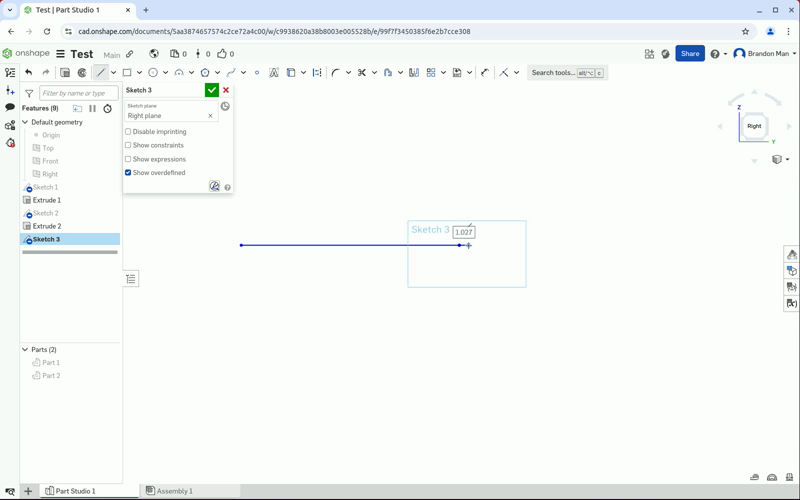
scroll(-6)
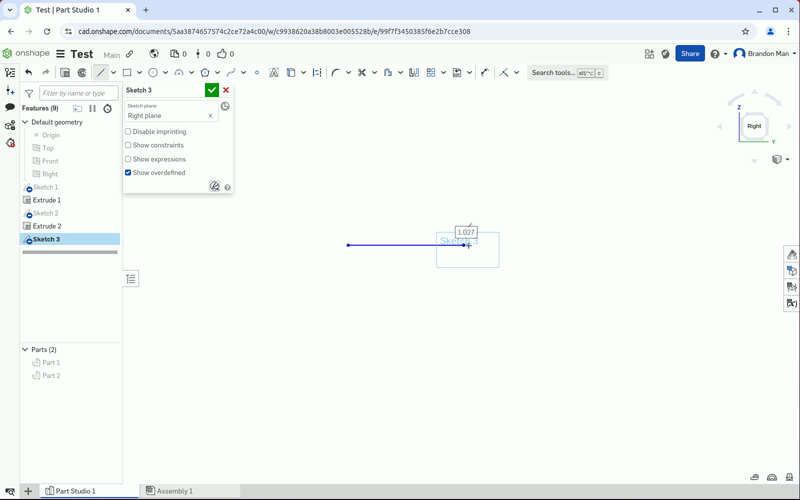
key_up(shift)
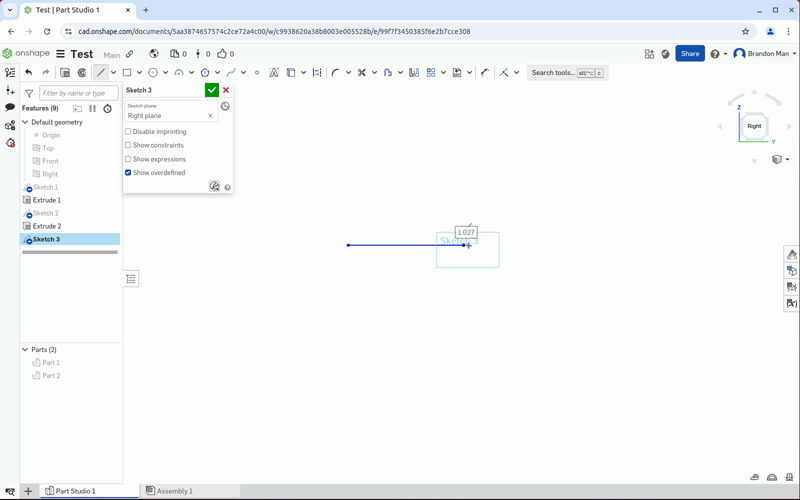
key_down(shift)
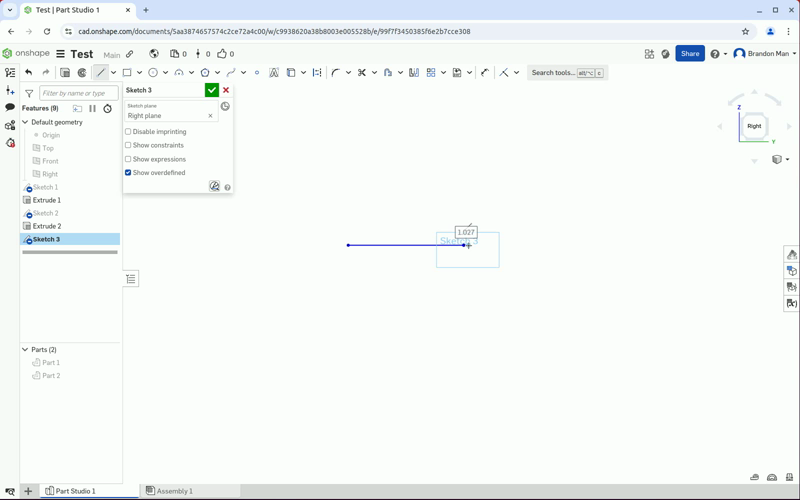
mouse_move(498, 245)
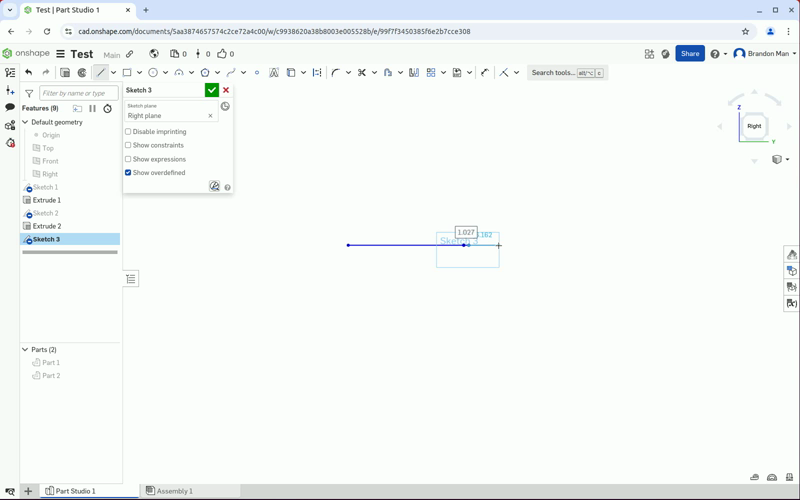
mouse_move(477, 245)
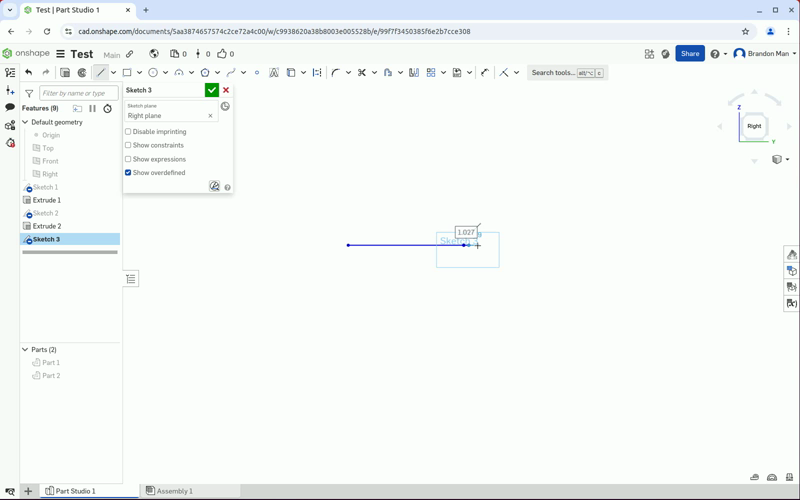
click(477, 245)
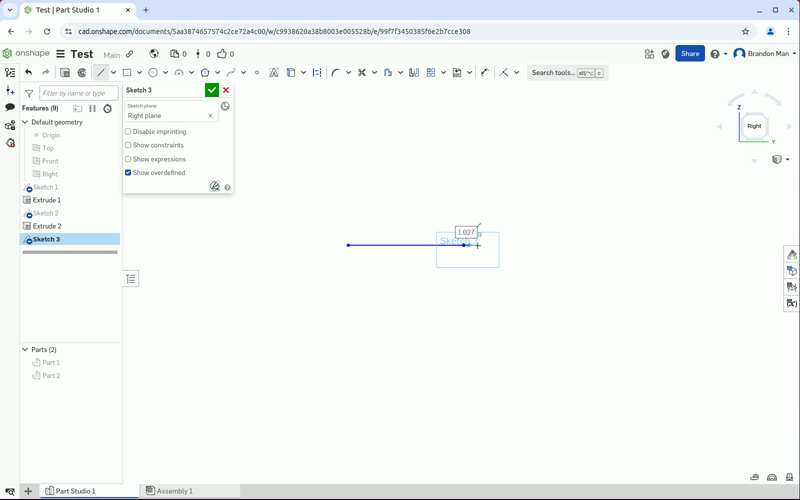
key_up(shift)
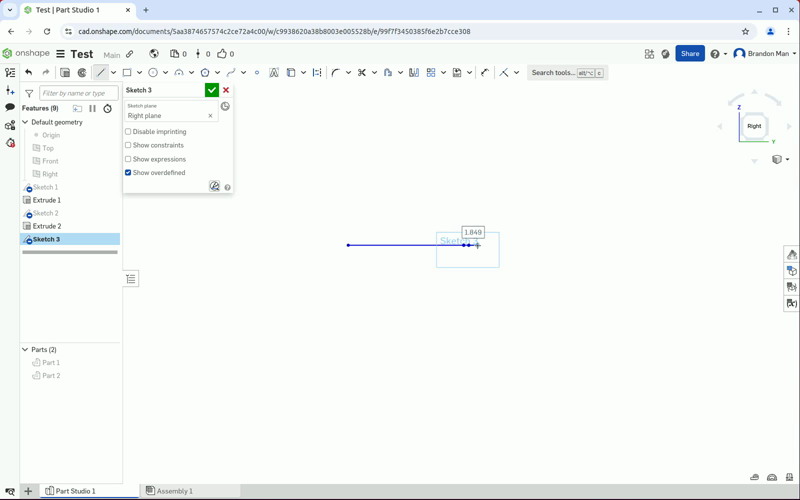
key_down(shift)
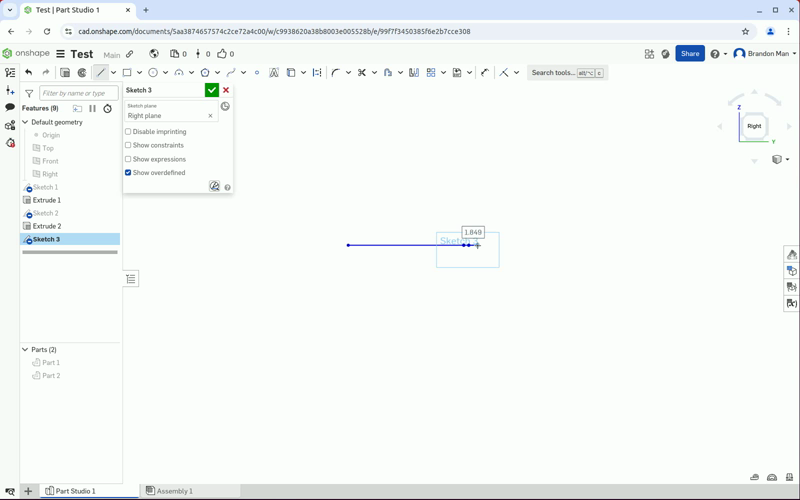
mouse_move(507, 245)
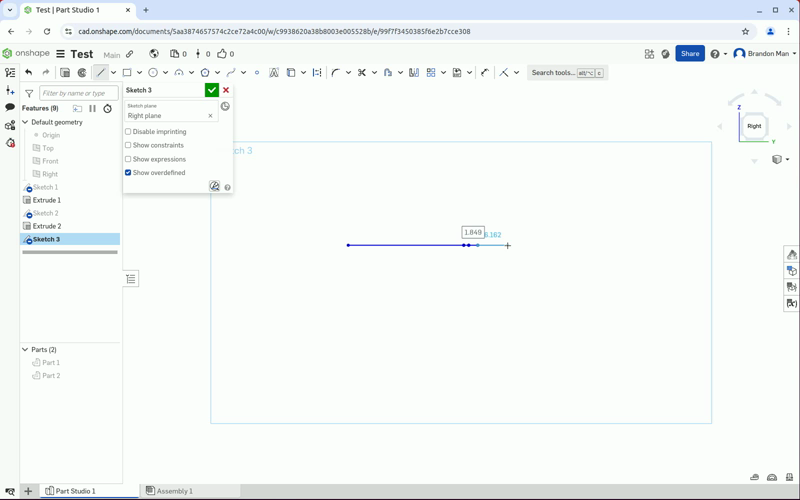
mouse_move(482, 245)
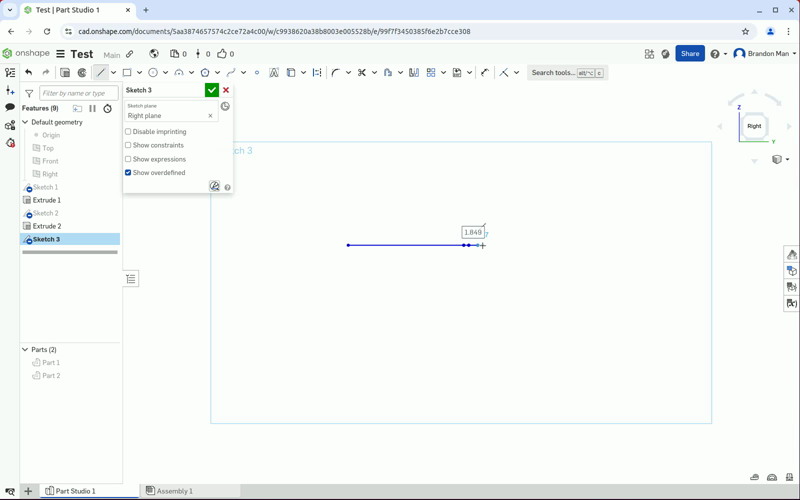
scroll(6)
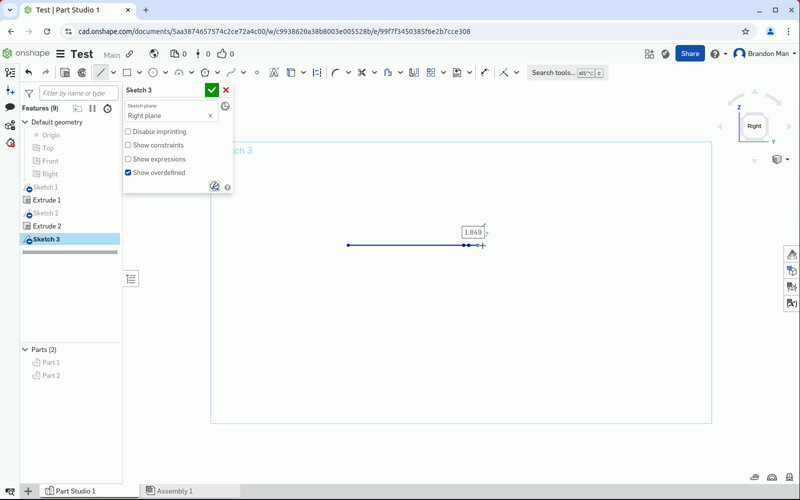
scroll(6)
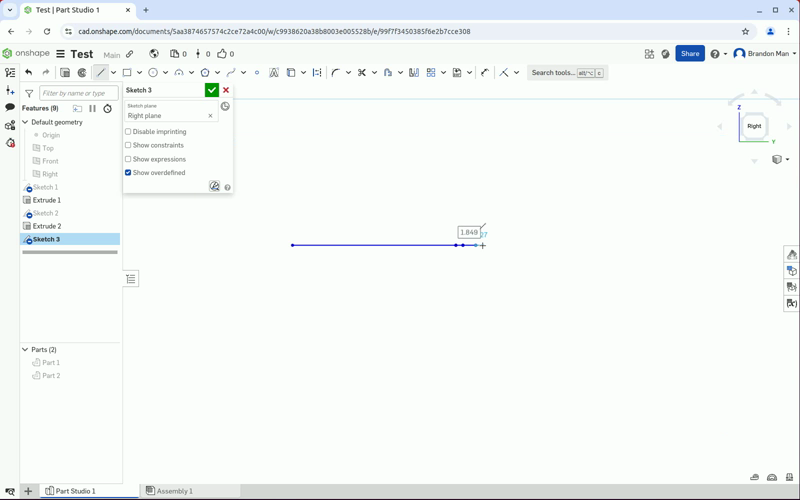
scroll(6)
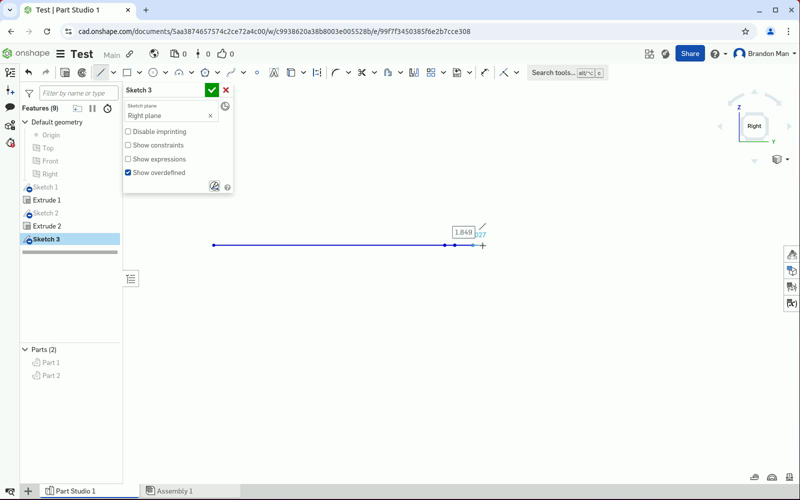
scroll(6)
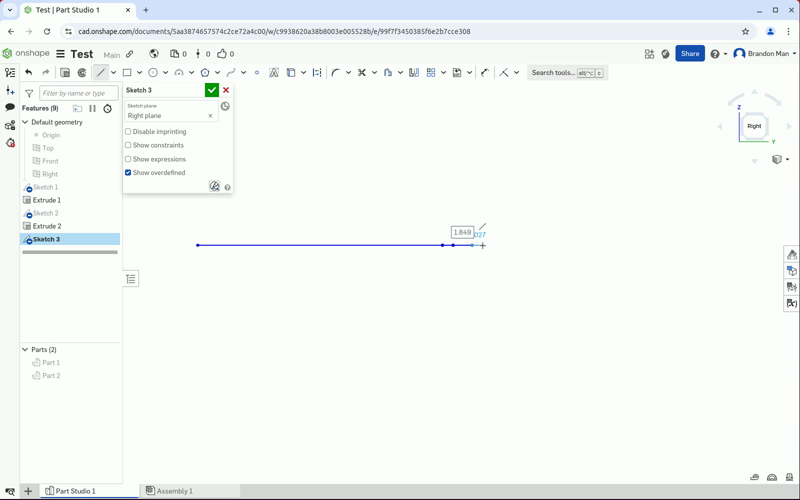
scroll(6)
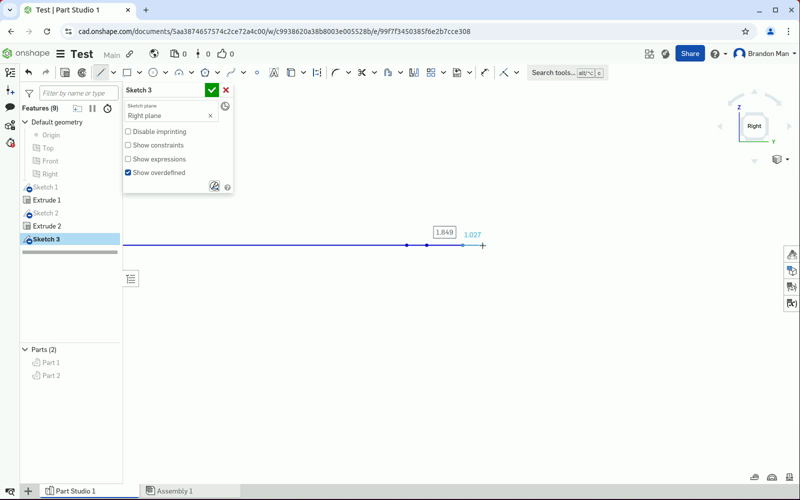
scroll(6)
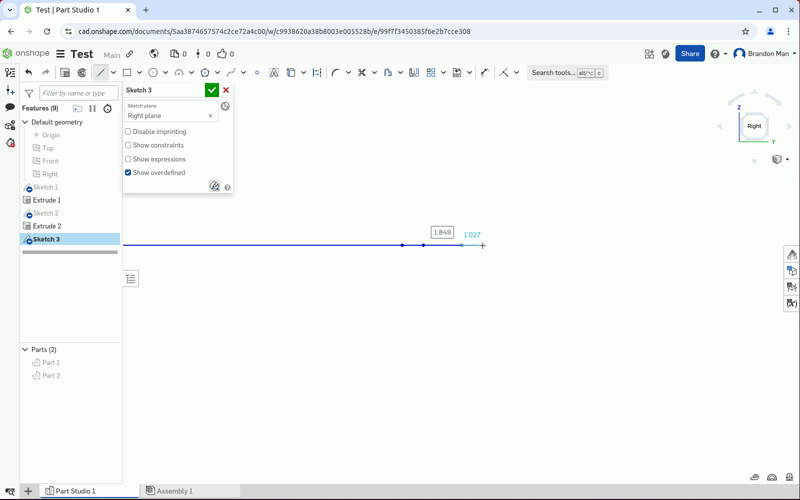
scroll(6)
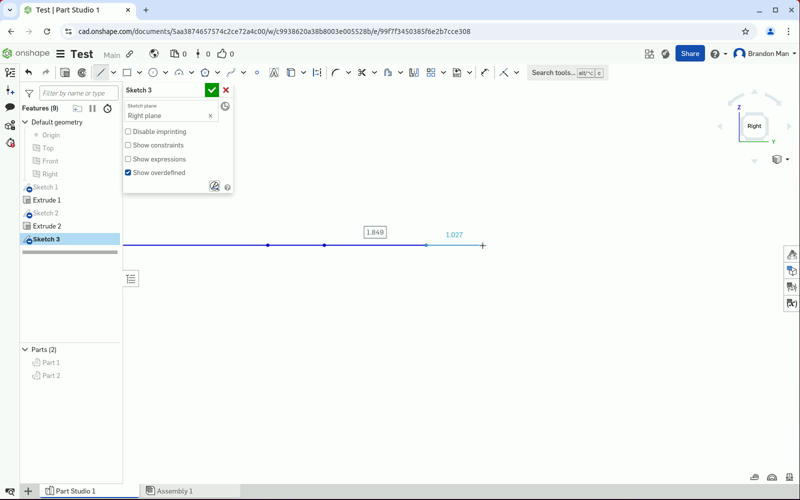
click(482, 245)
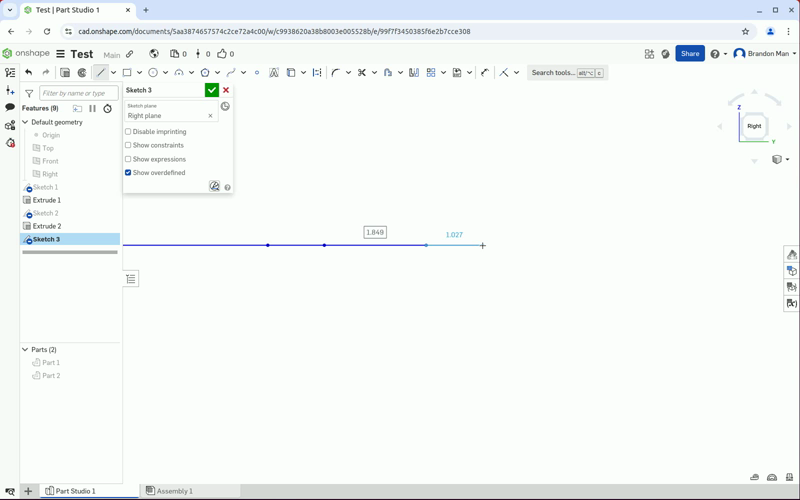
scroll(-6)
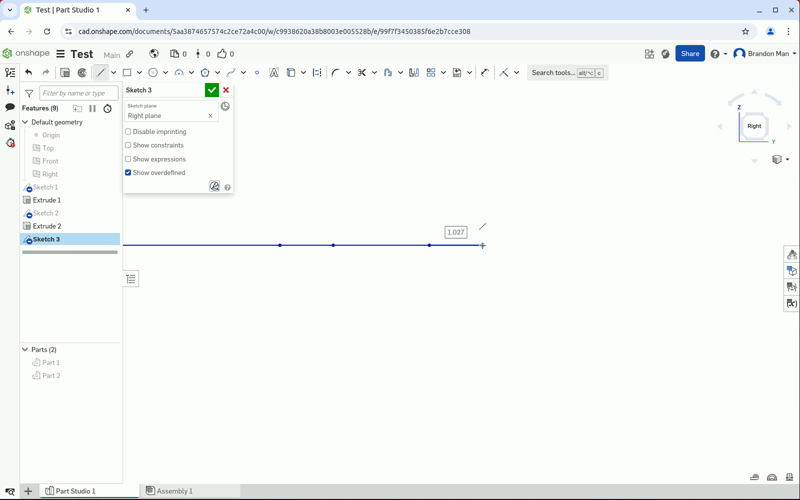
scroll(-6)
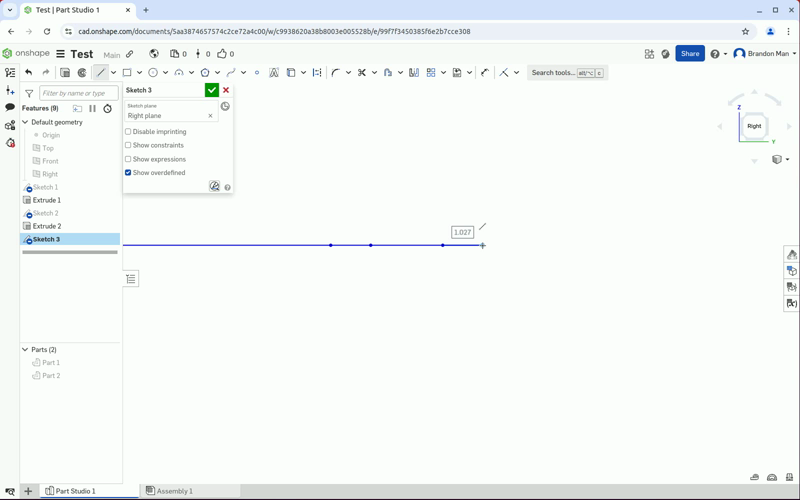
scroll(-6)
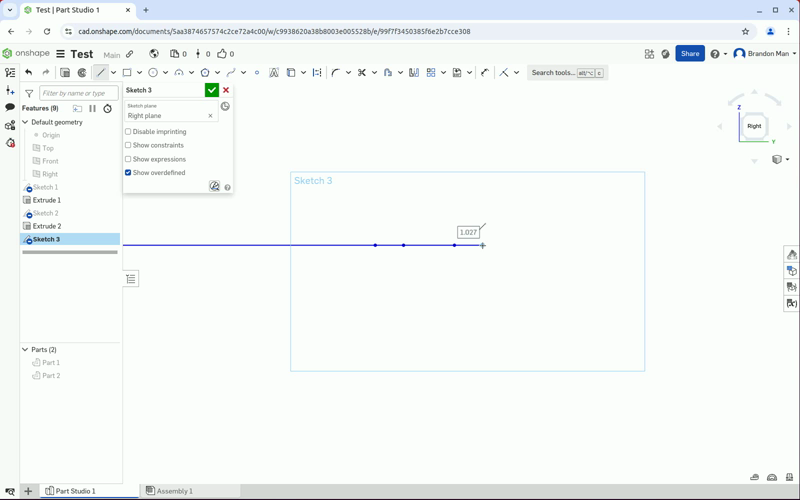
scroll(-6)
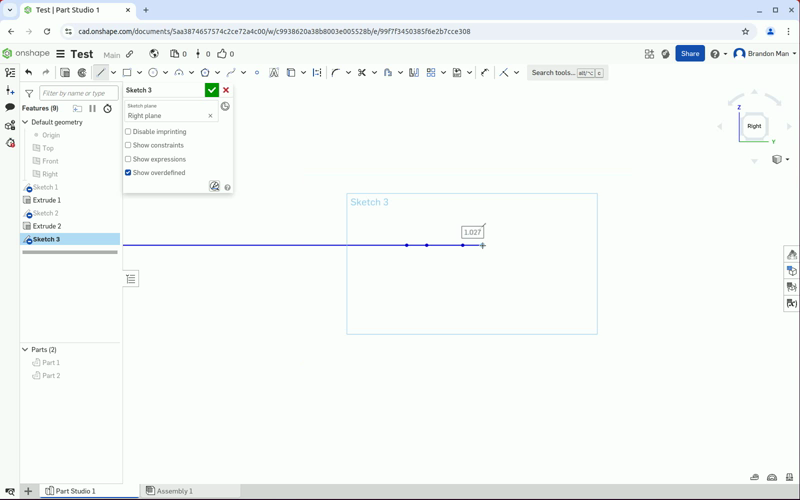
scroll(-6)
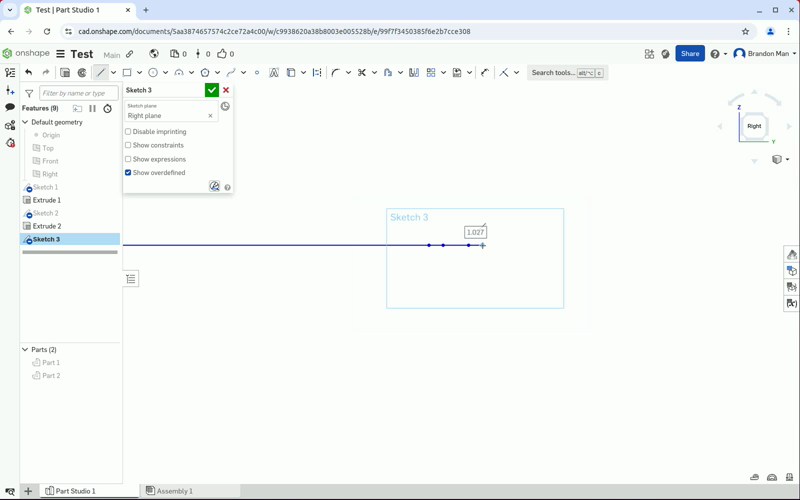
scroll(-6)
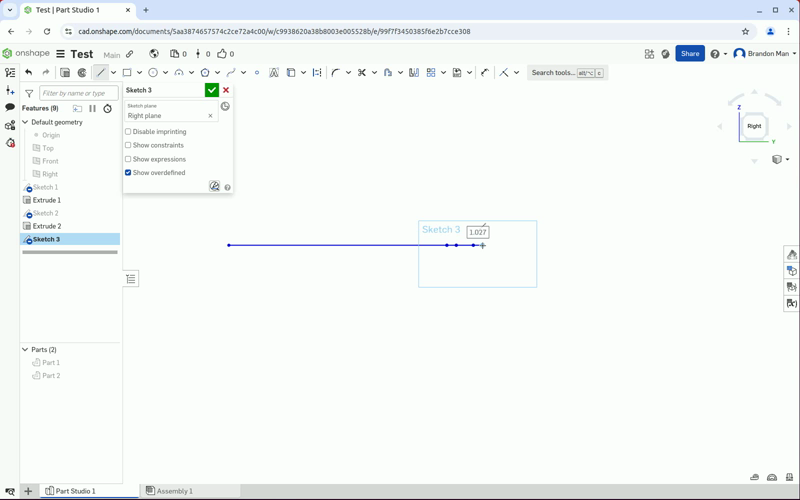
scroll(-6)
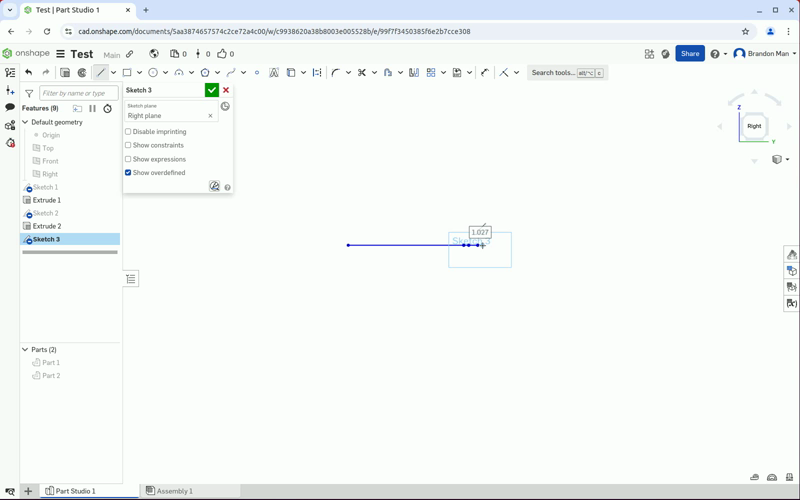
key_up(shift)
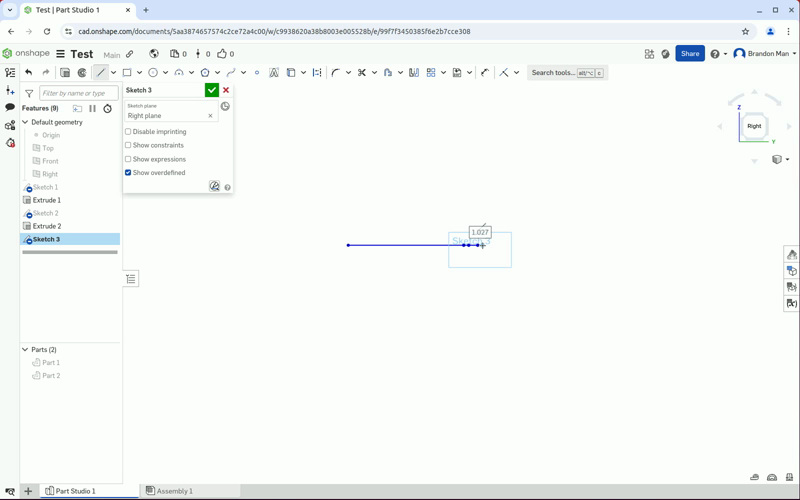
key_down(shift)
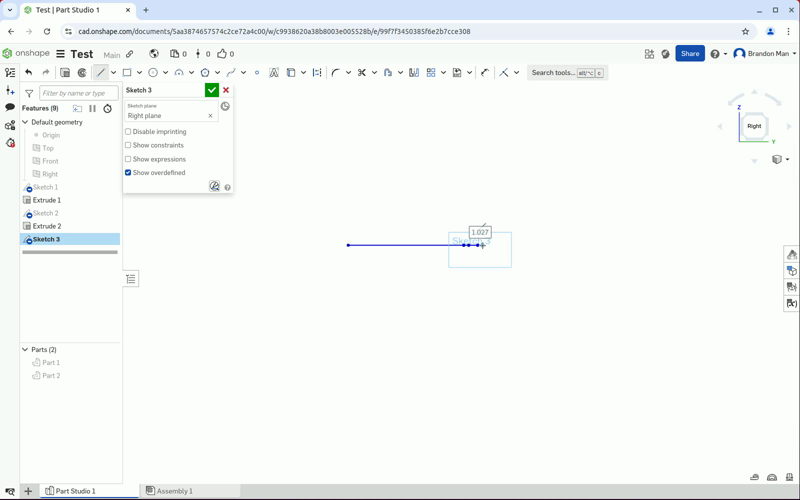
mouse_move(482, 320)
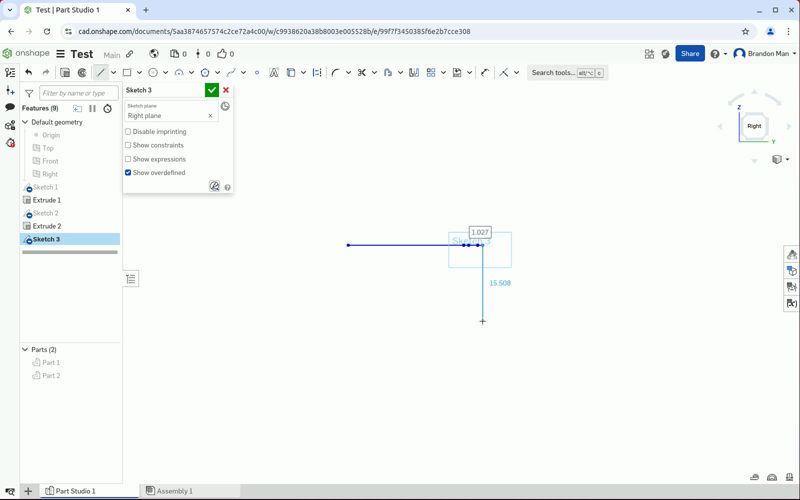
click(482, 320)
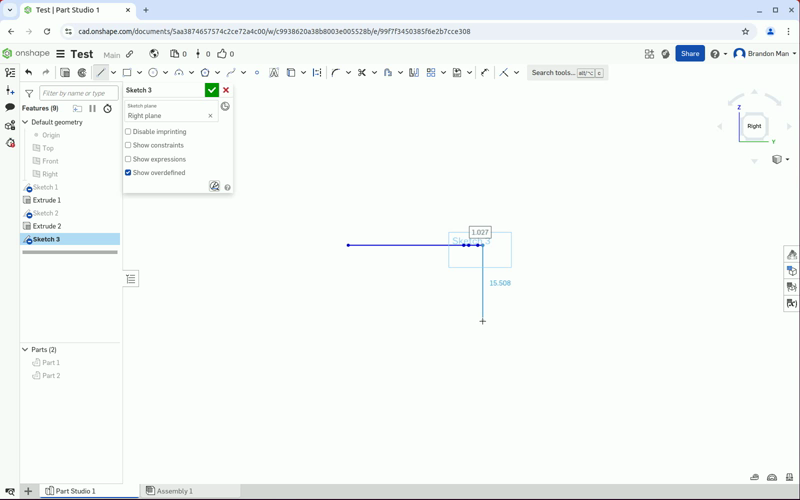
key_up(shift)
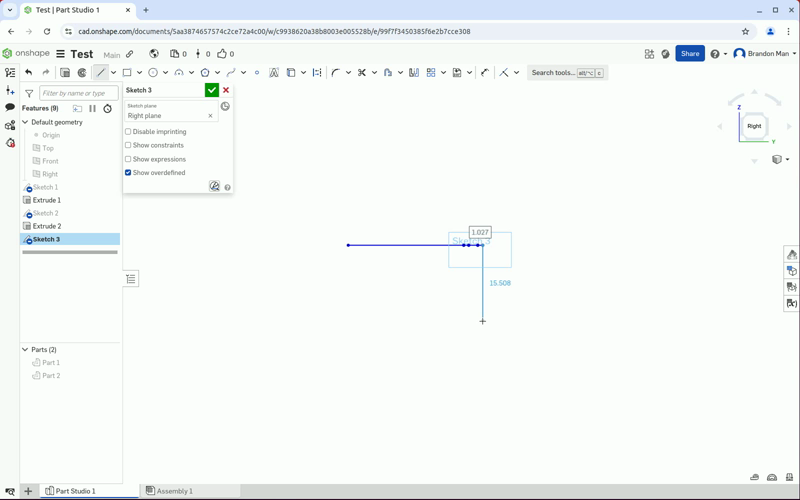
key_down(shift)
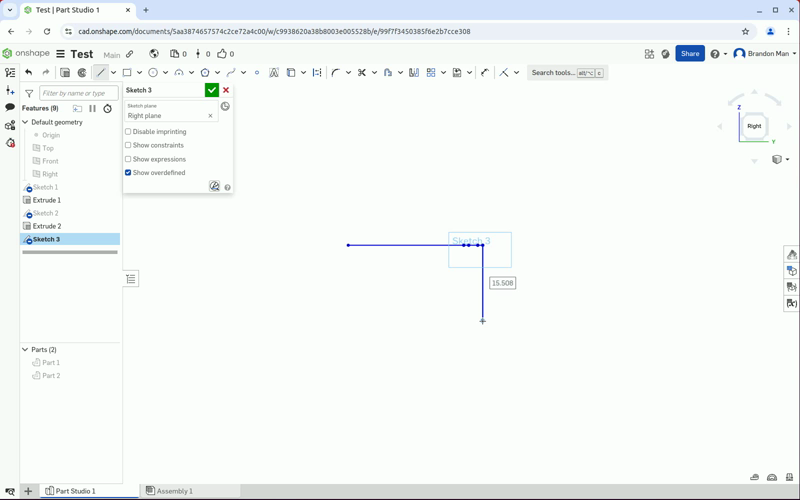
mouse_move(572, 320)
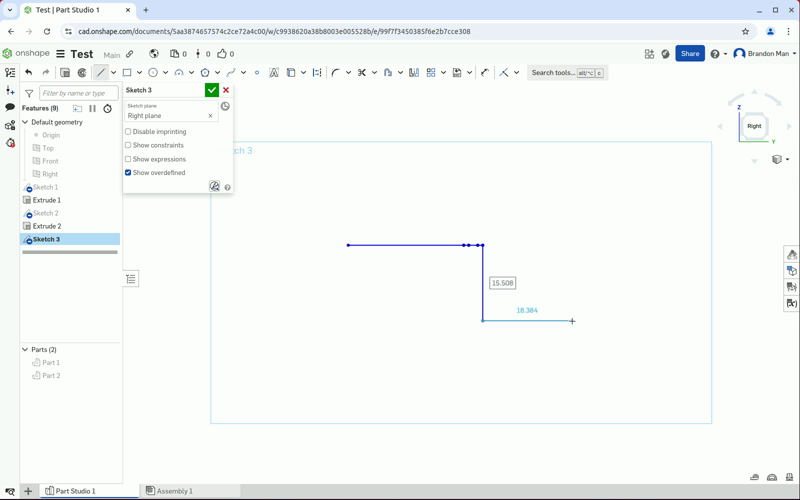
click(572, 320)
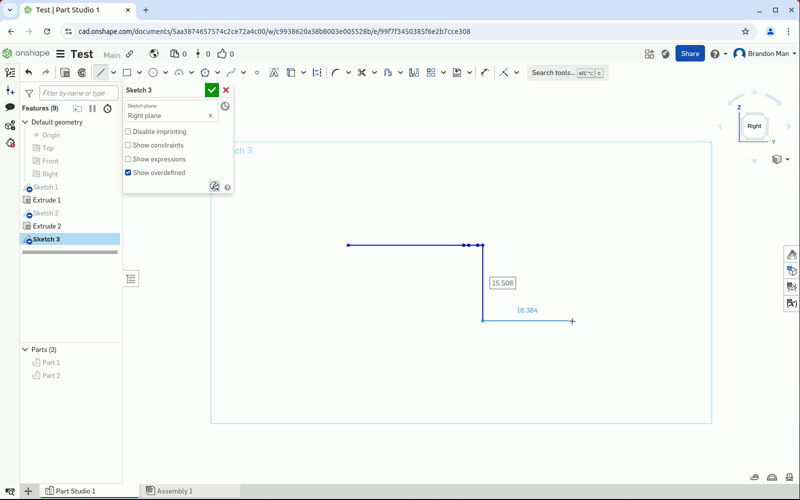
key_up(shift)
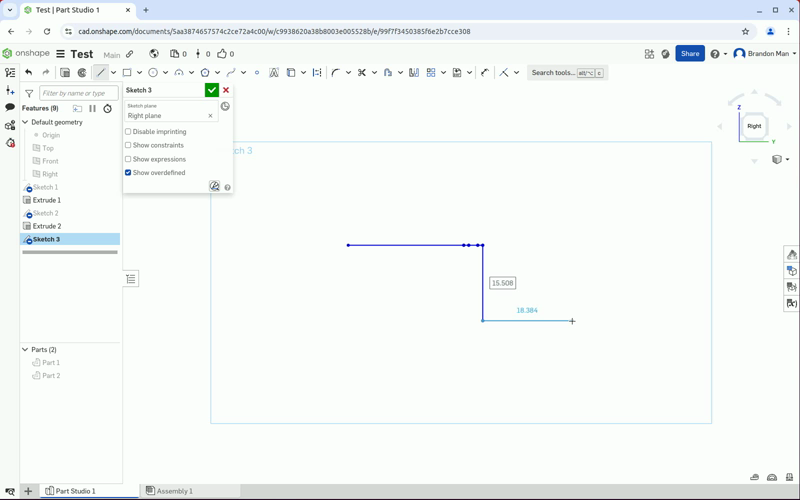
key_down(shift)
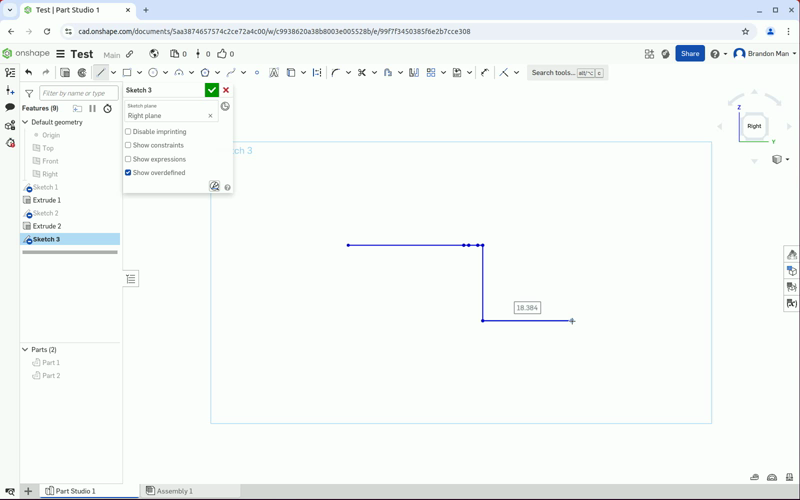
mouse_move(572, 233)
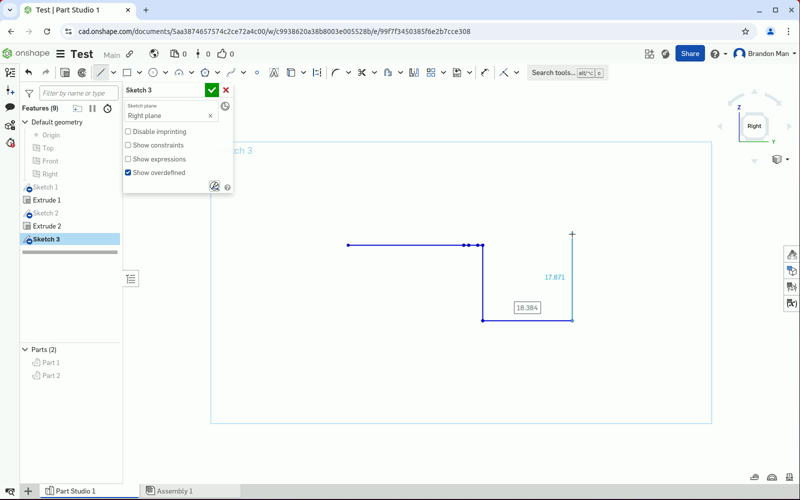
click(572, 233)
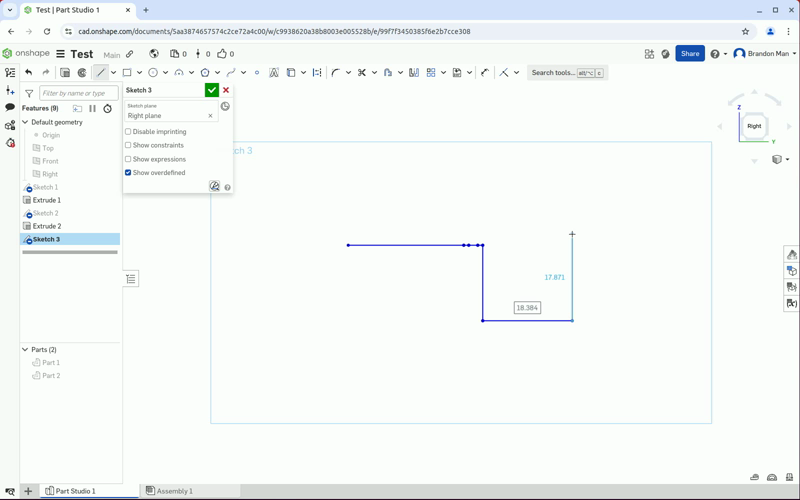
key_up(shift)
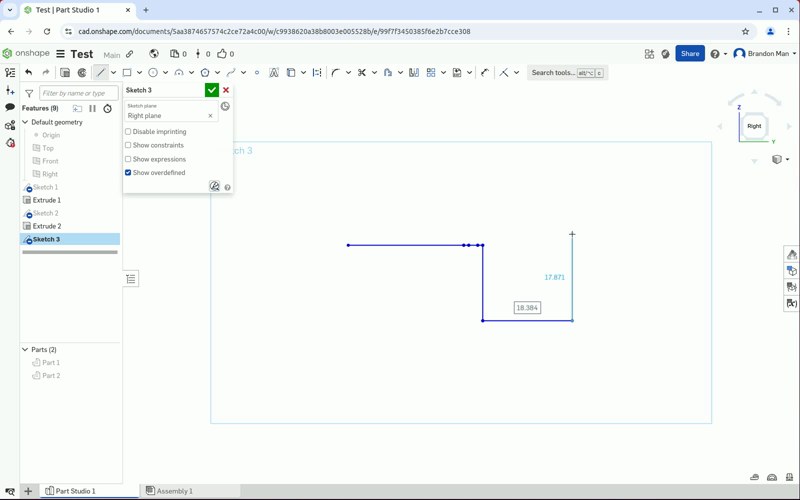
key_down(shift)
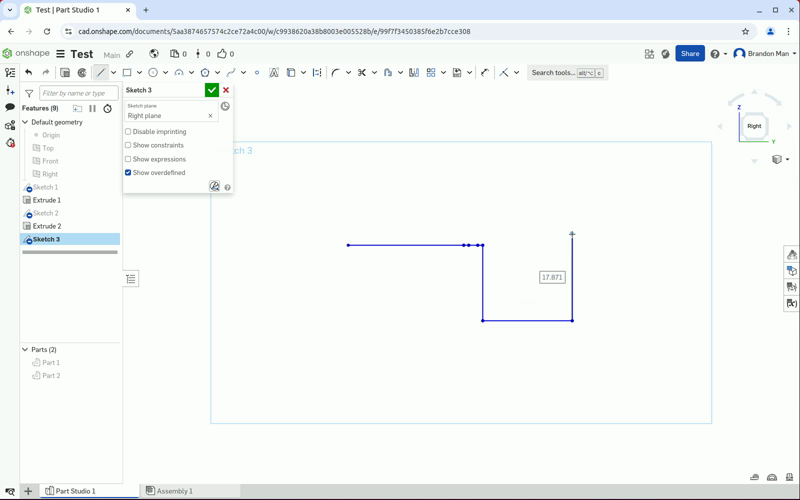
mouse_move(348, 233)
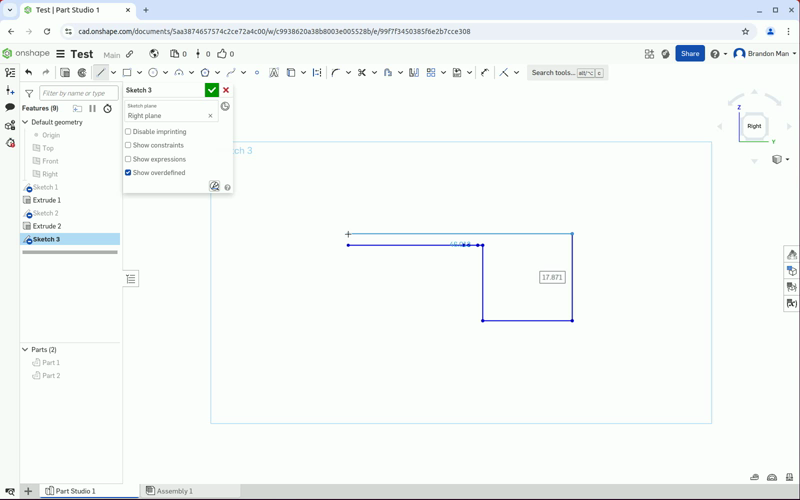
click(348, 233)
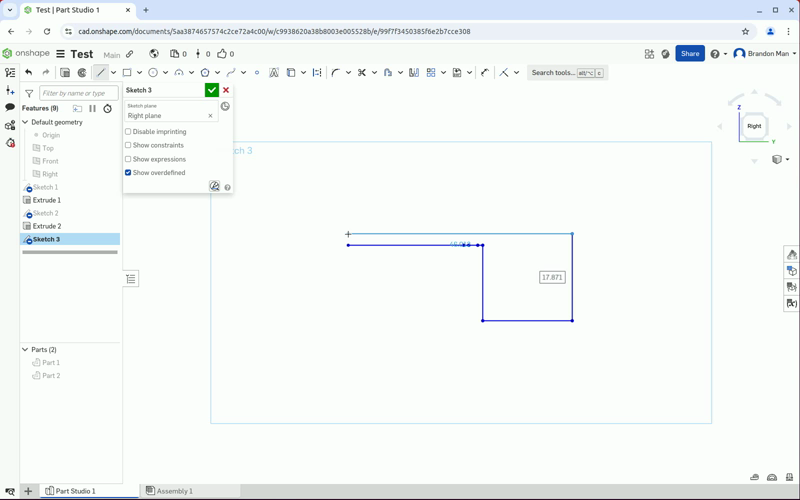
key_up(shift)
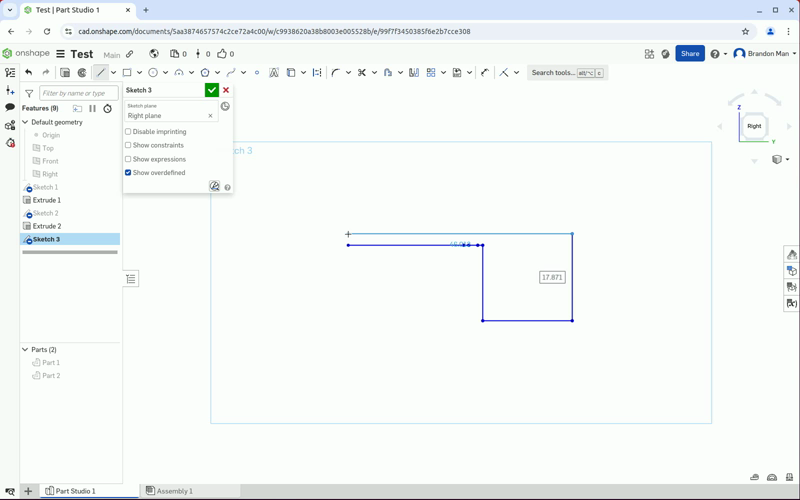
mouse_move(378, 233)
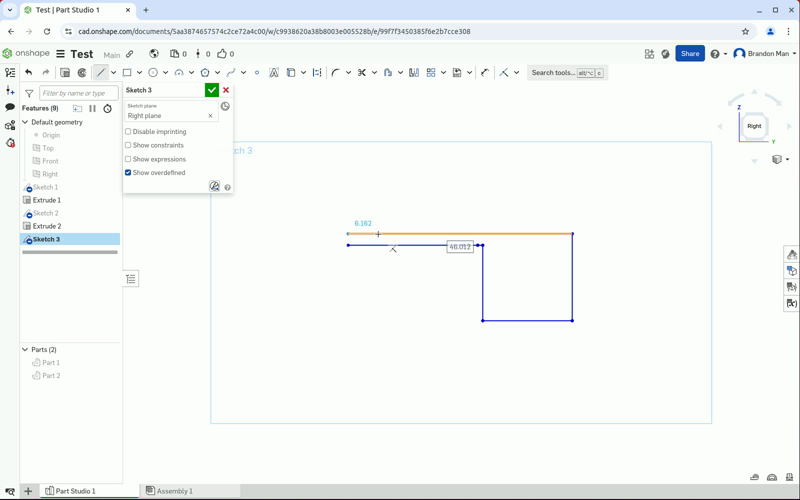
key_down(shift)
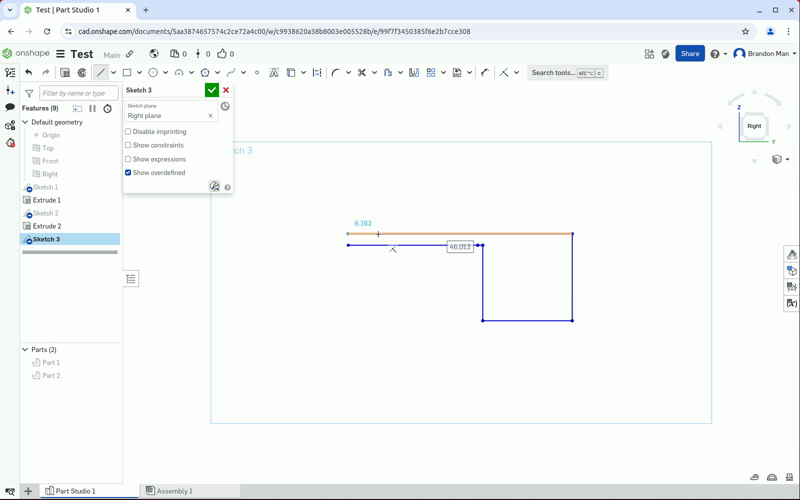
mouse_move(348, 245)
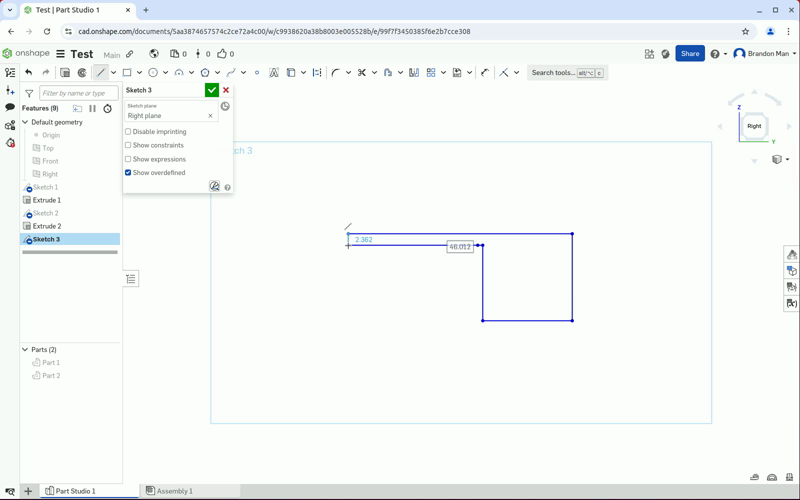
key_up(shift)
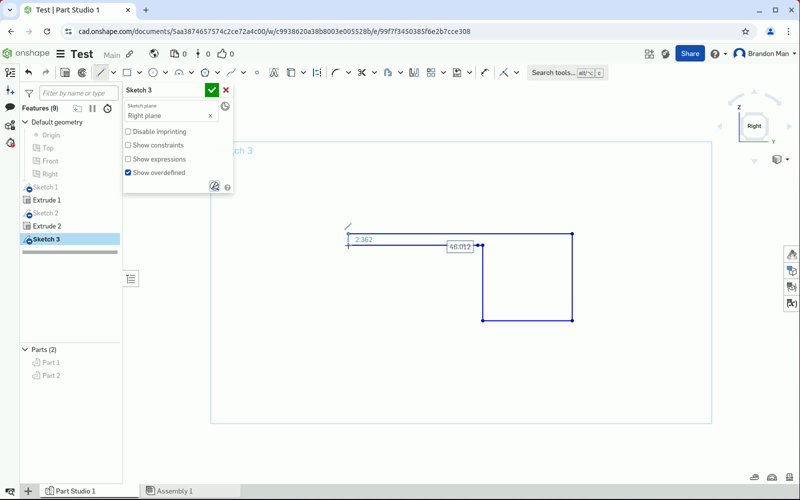
click(348, 245)
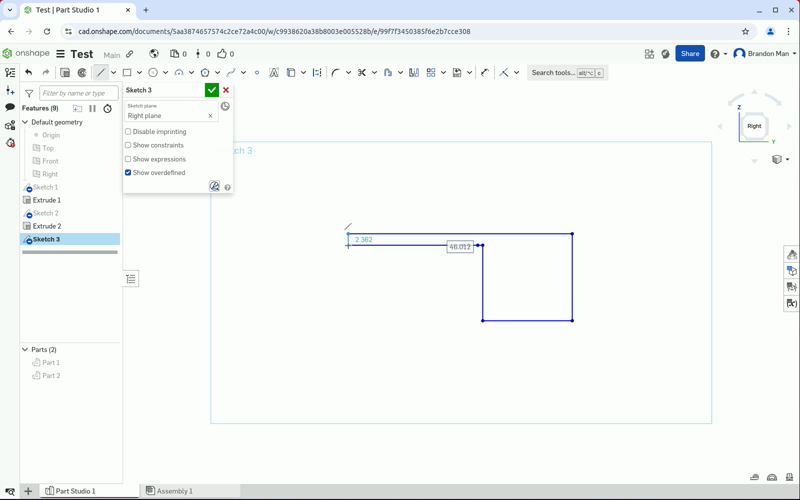
key(esc)
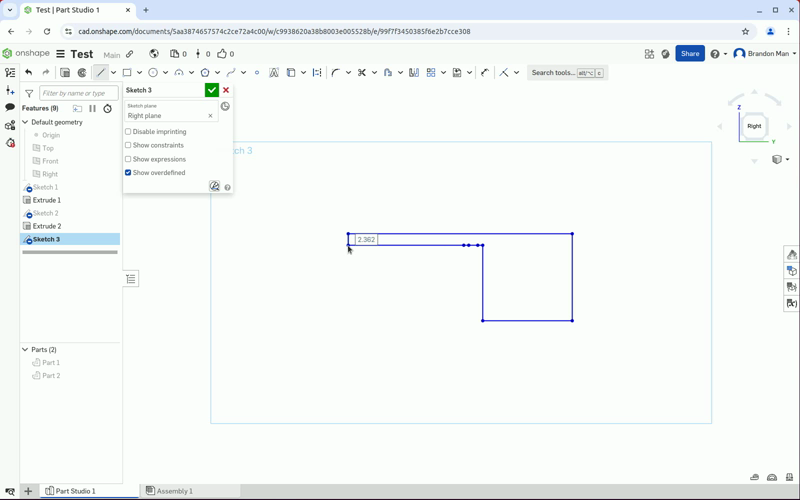
mouse_move(535, 244)
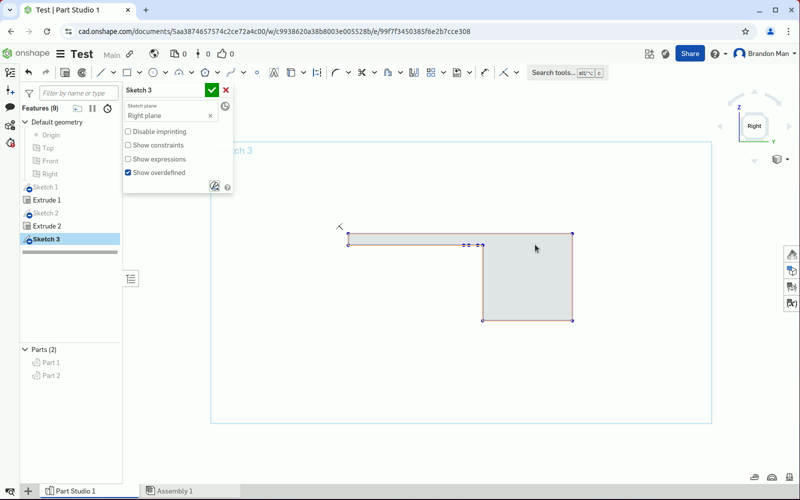
click(535, 244)
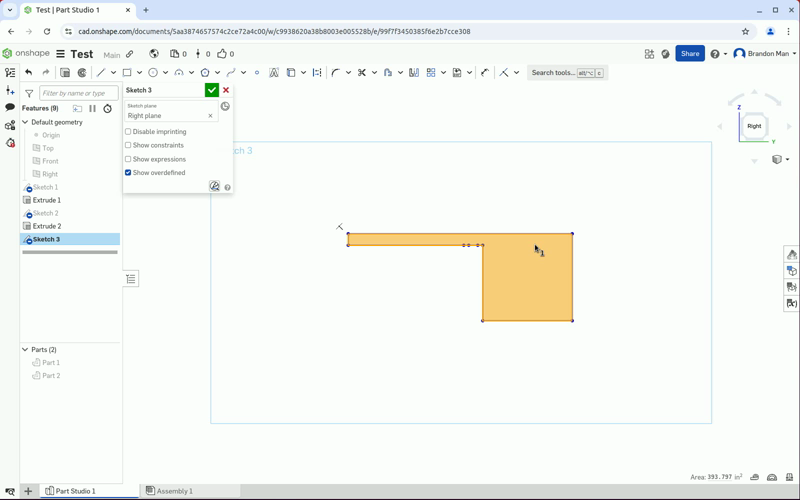
mouse_move(73, 352)
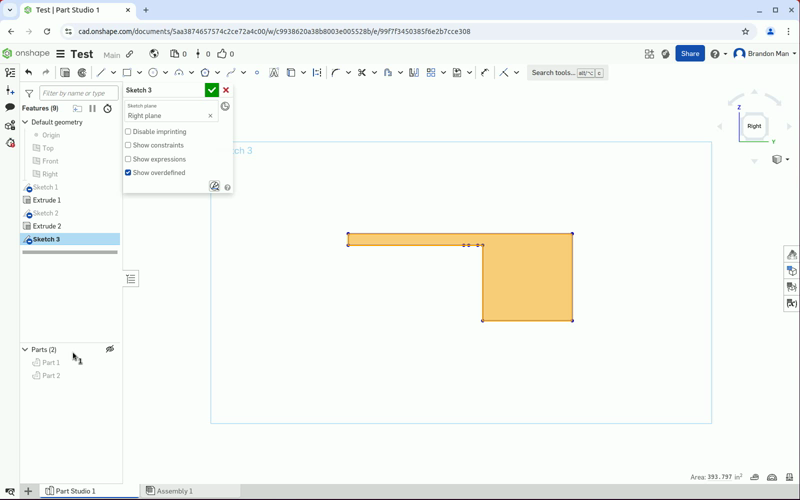
key(shift+y)
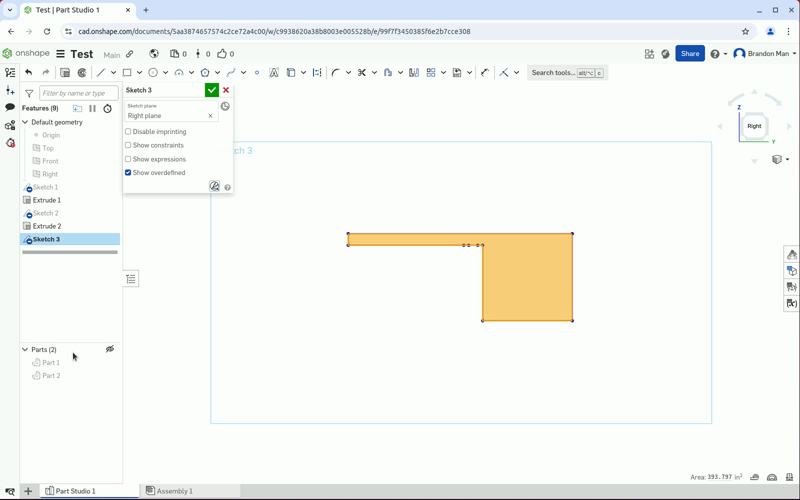
key(shift+e)
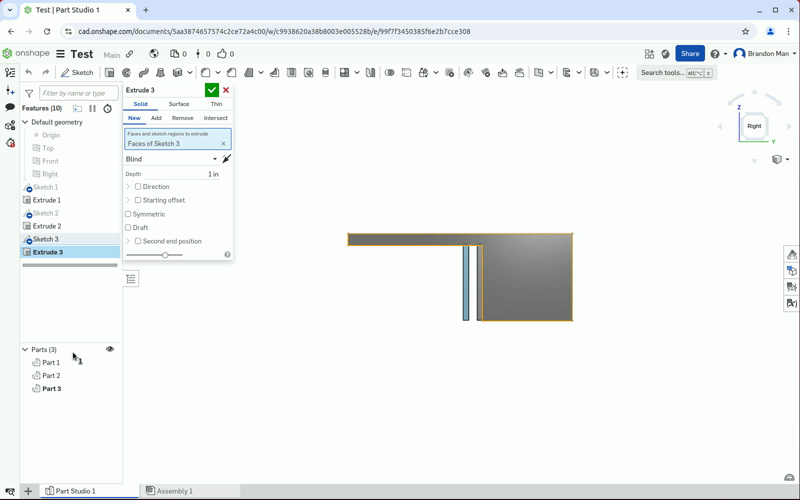
mouse_move(143, 106)
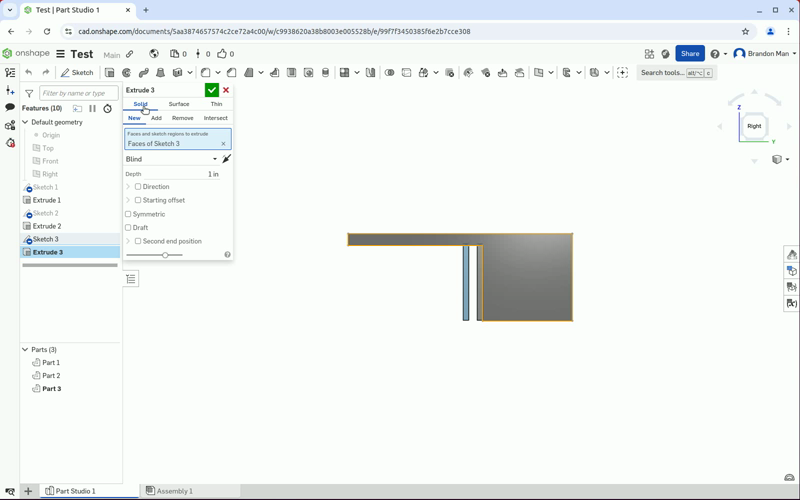
click(143, 106)
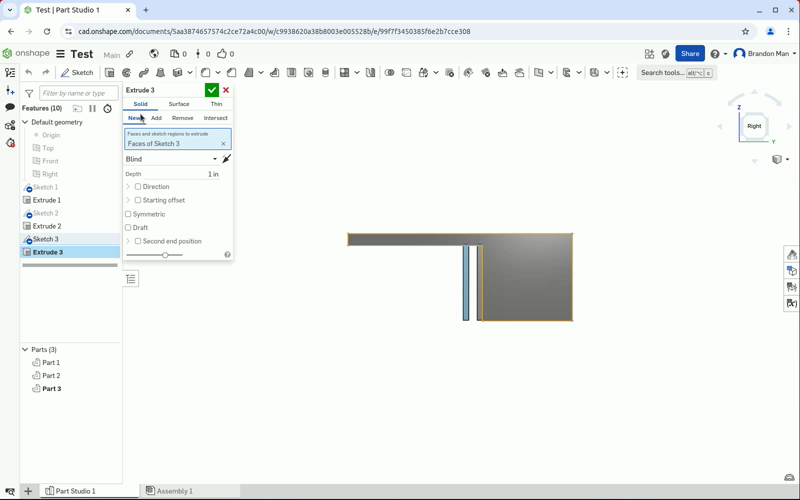
mouse_move(137, 120)
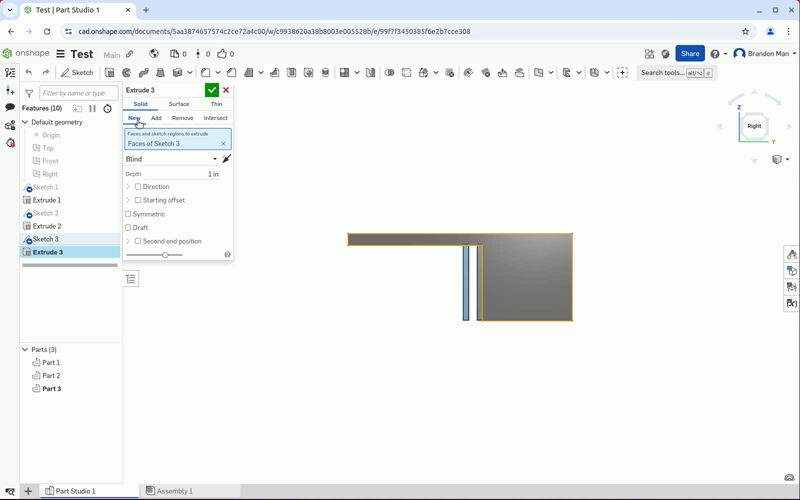
click(137, 120)
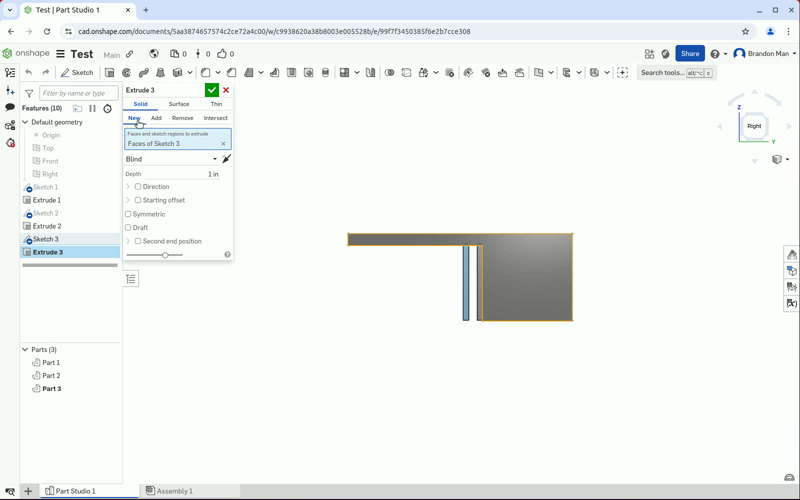
key(tab, 4)
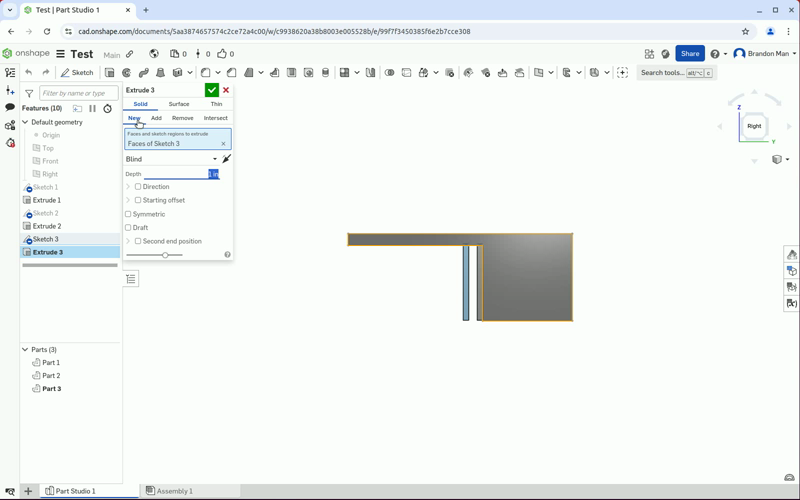
text(1.685)
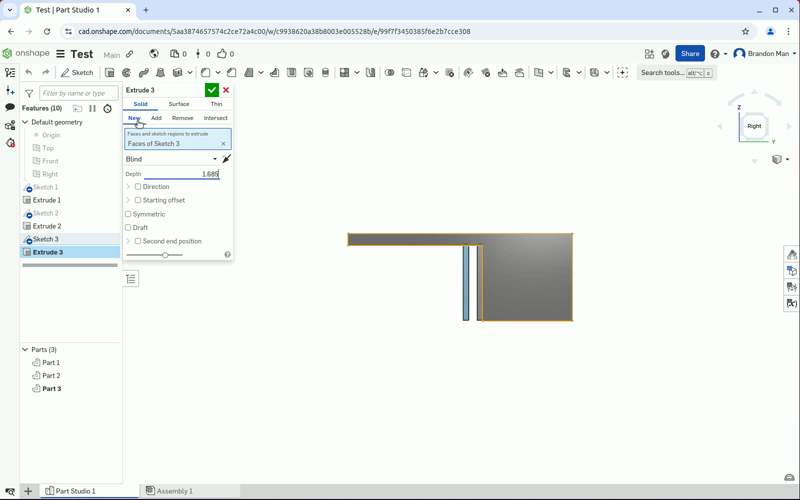
key(enter)
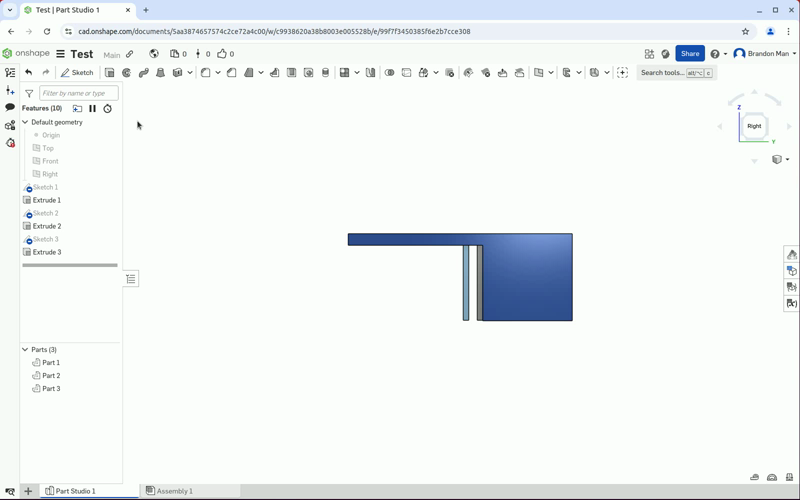
key(shift+h)
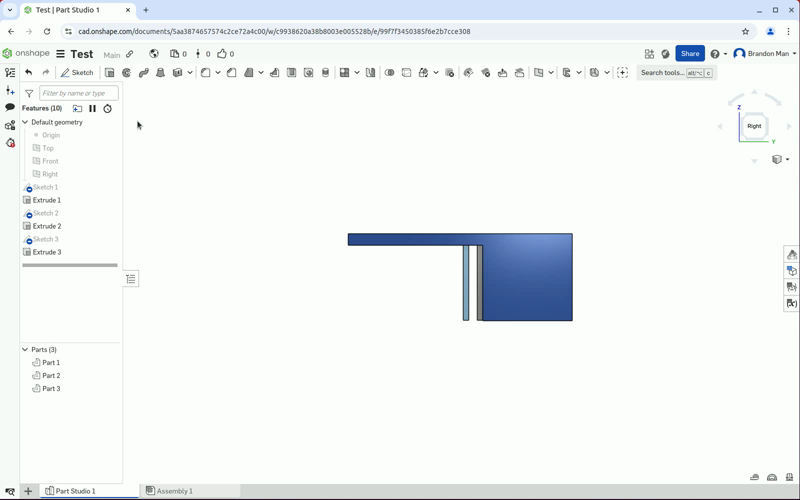
key(shift+h)
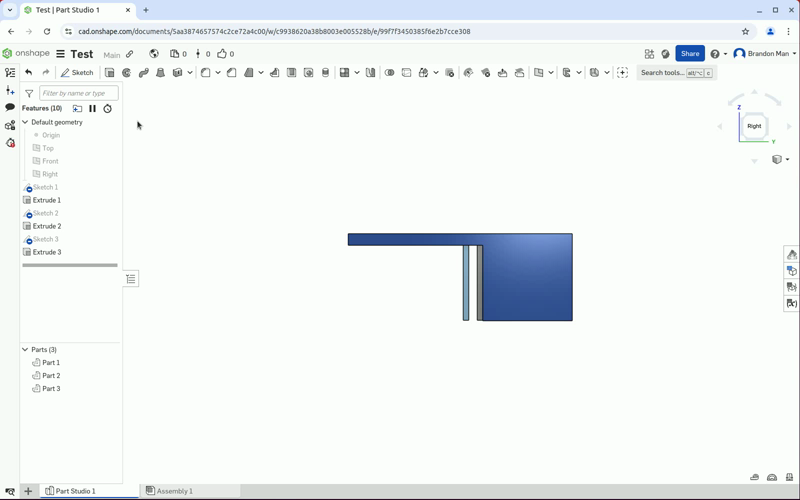
mouse_move(73, 189)
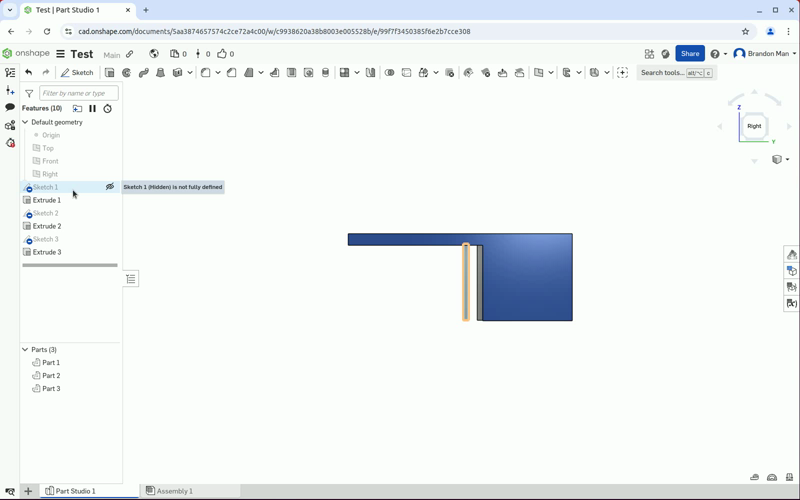
click(73, 189)
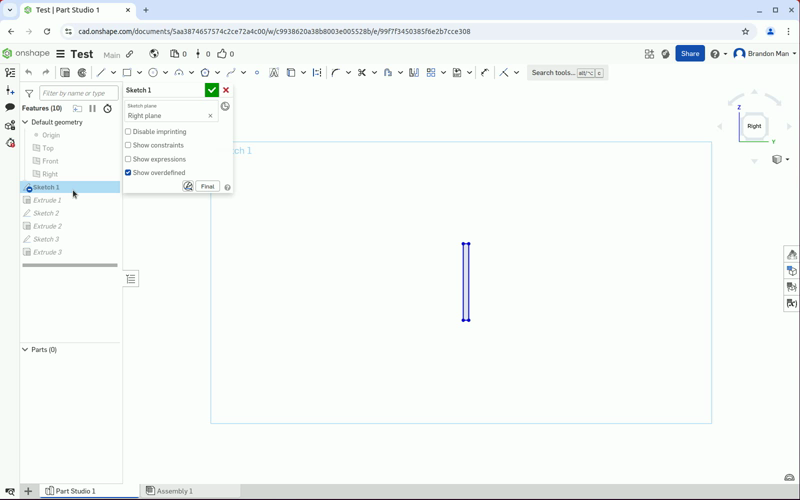
mouse_move(229, 92)
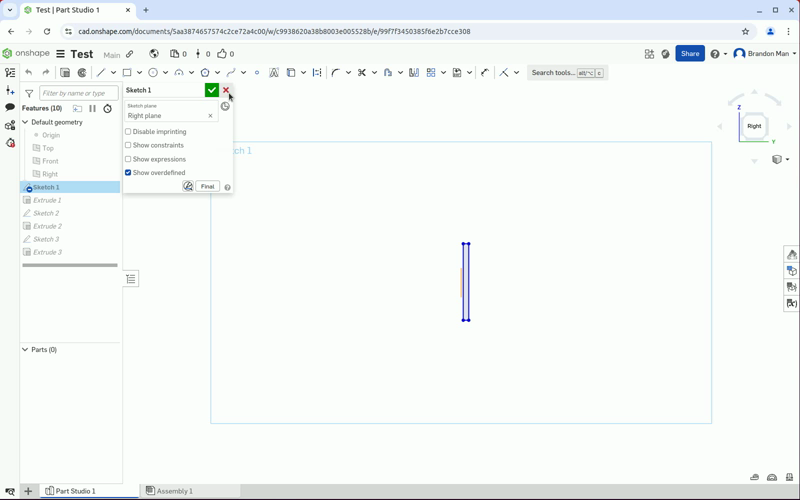
click(229, 92)
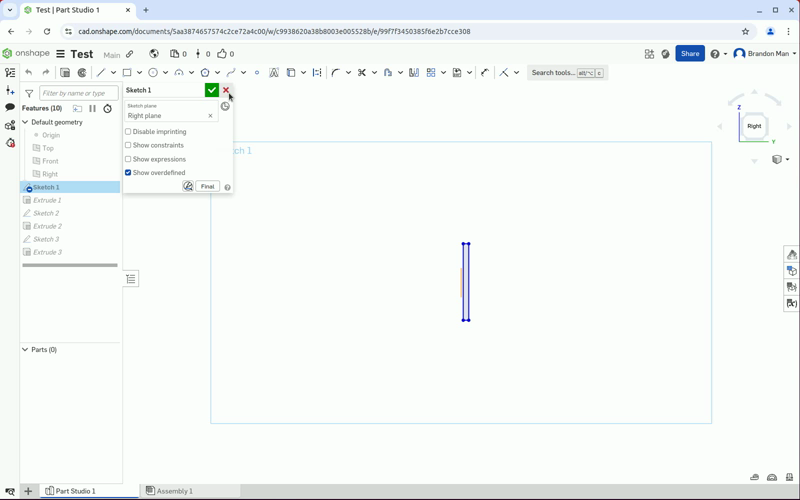
key(shift+s)
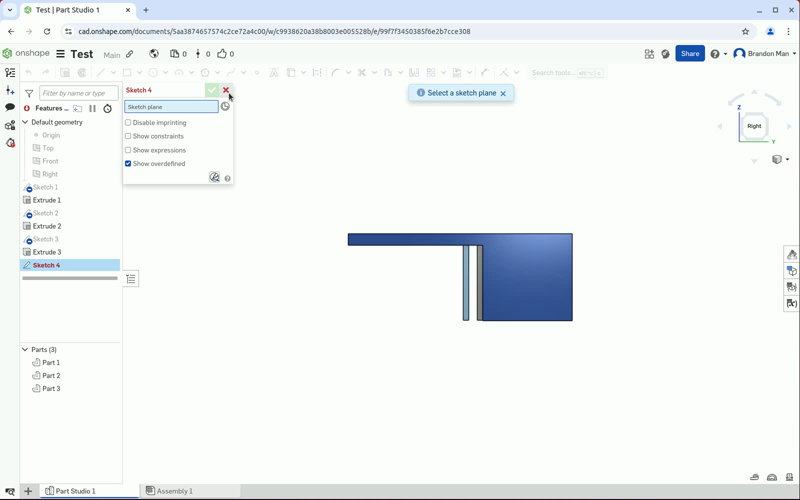
mouse_move(73, 176)
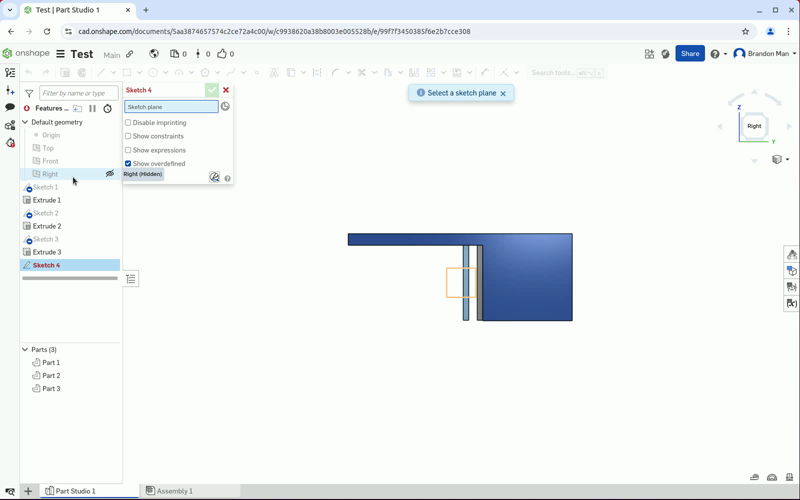
click(73, 176)
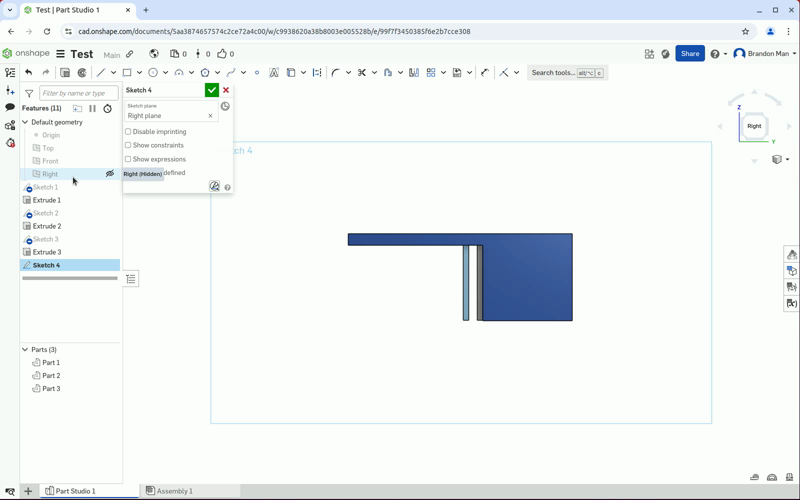
mouse_move(73, 352)
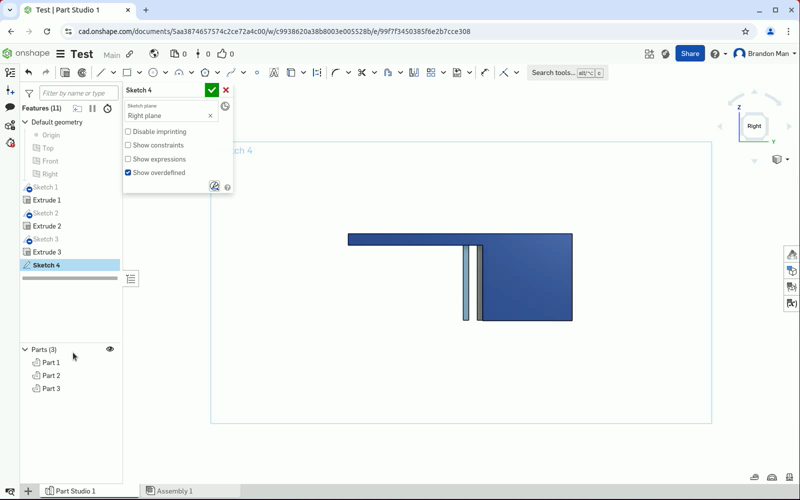
key(y)
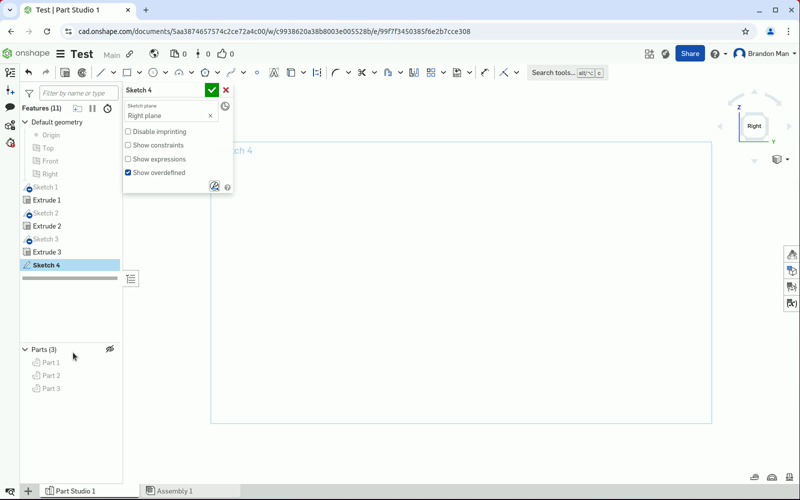
key(l)
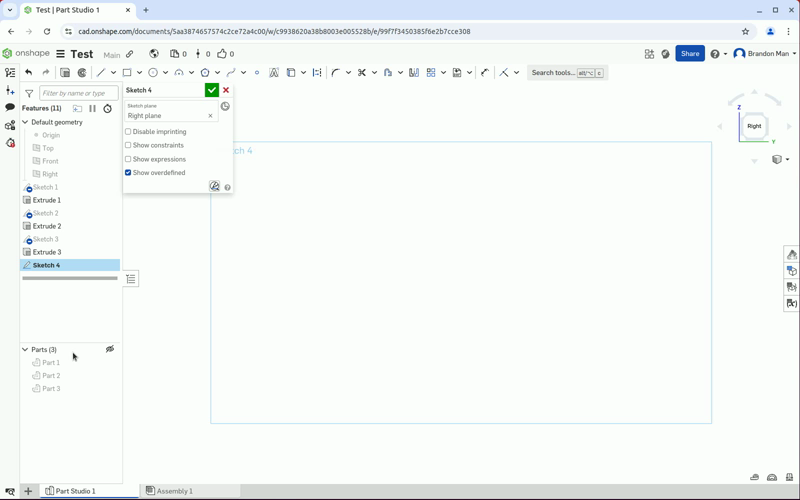
key_down(shift)
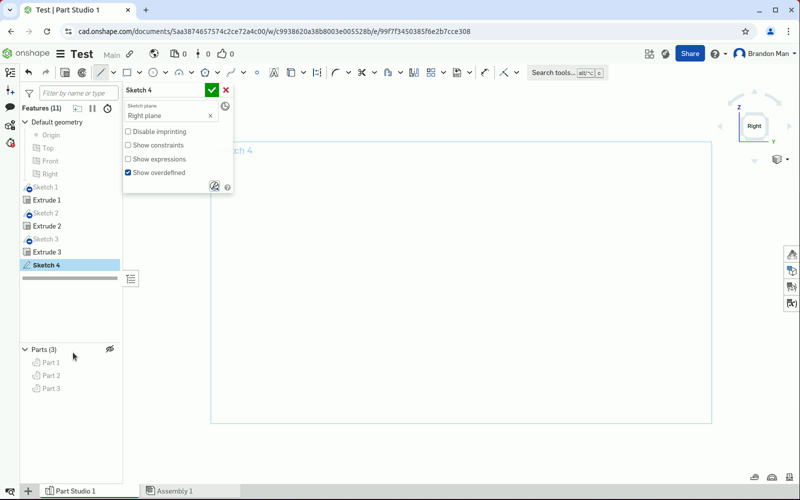
mouse_move(348, 320)
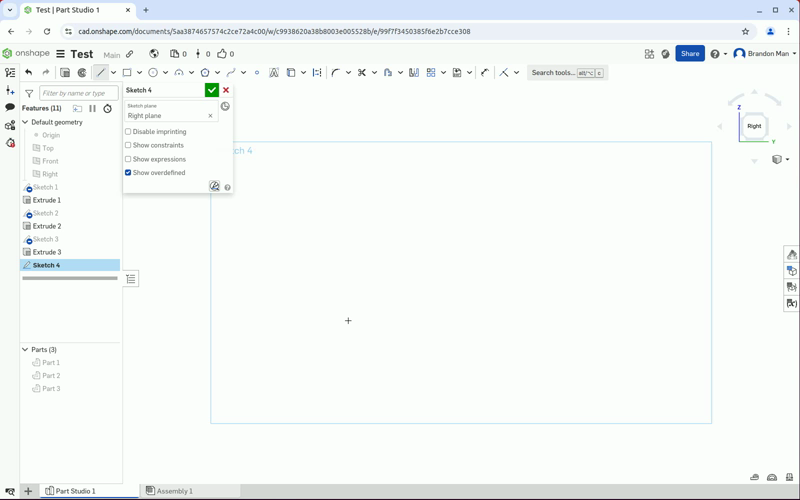
click(348, 320)
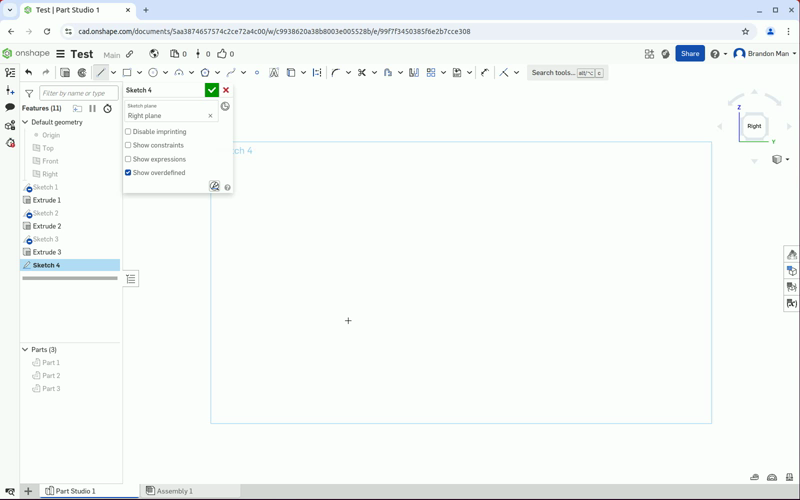
key_up(shift)
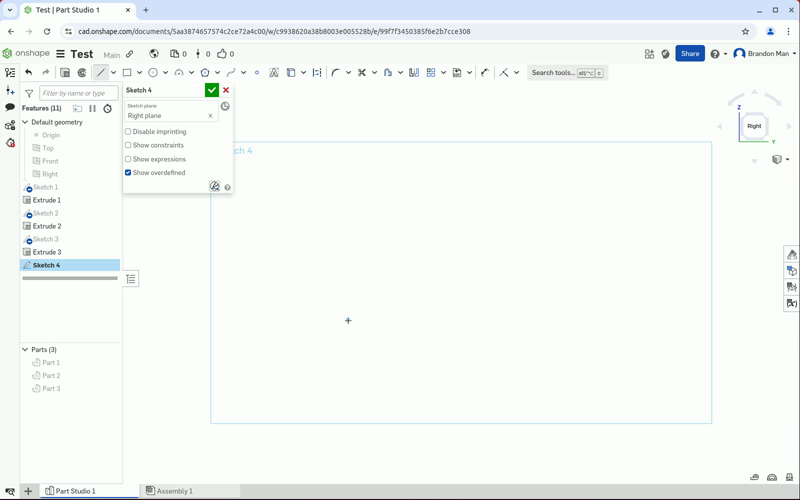
key_down(shift)
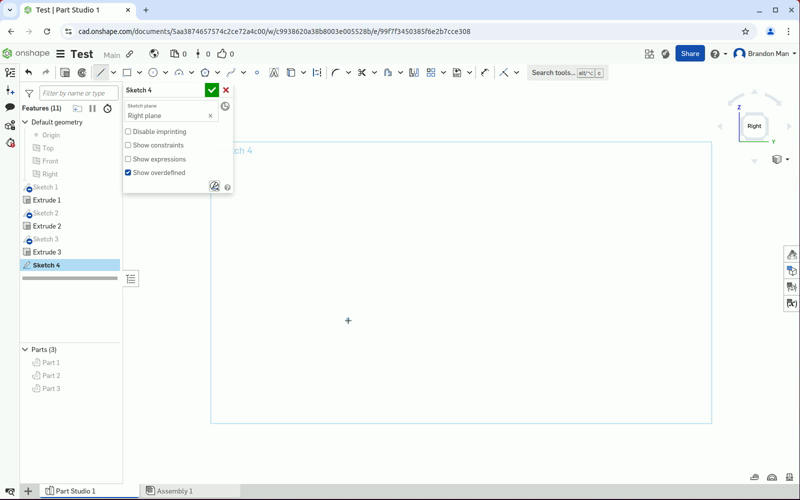
mouse_move(463, 320)
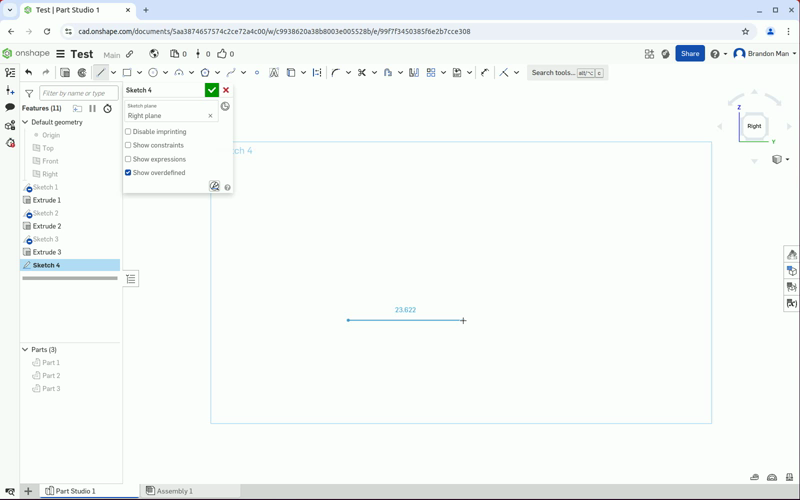
click(463, 320)
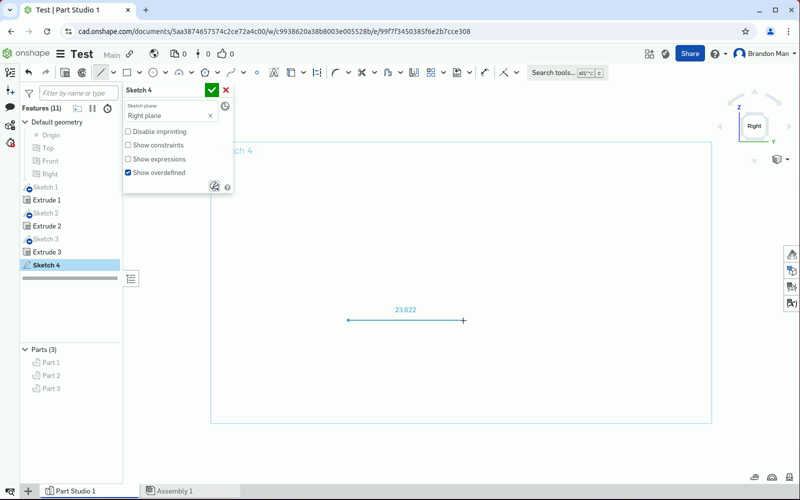
key_up(shift)
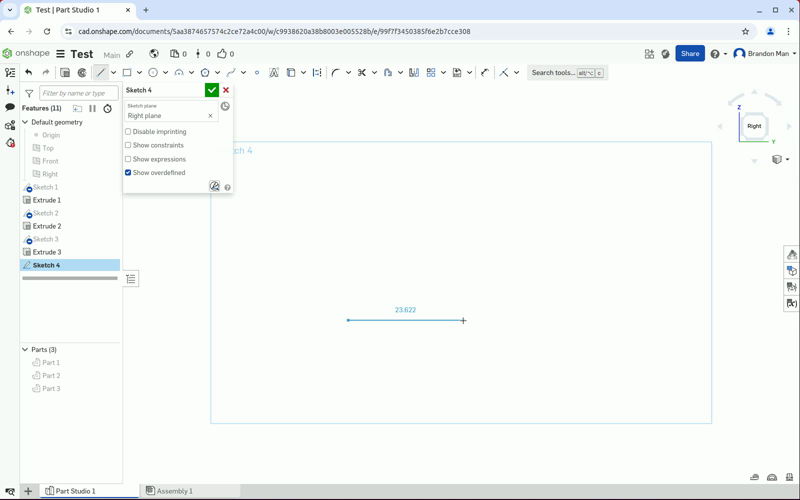
key_down(shift)
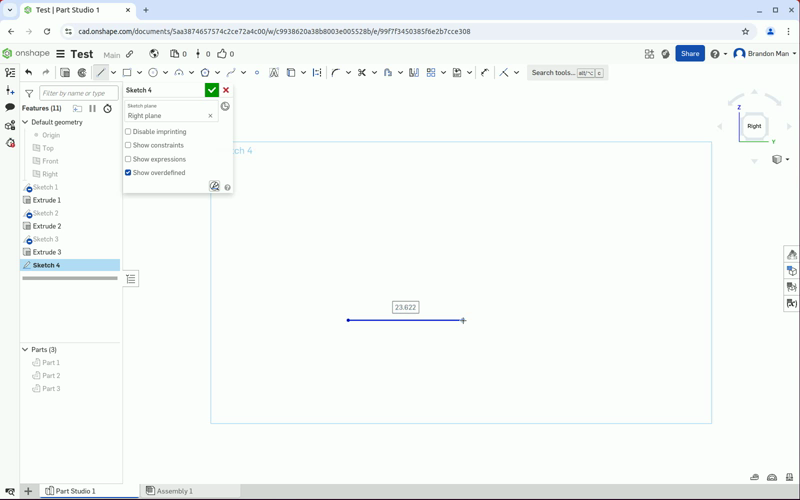
mouse_move(463, 244)
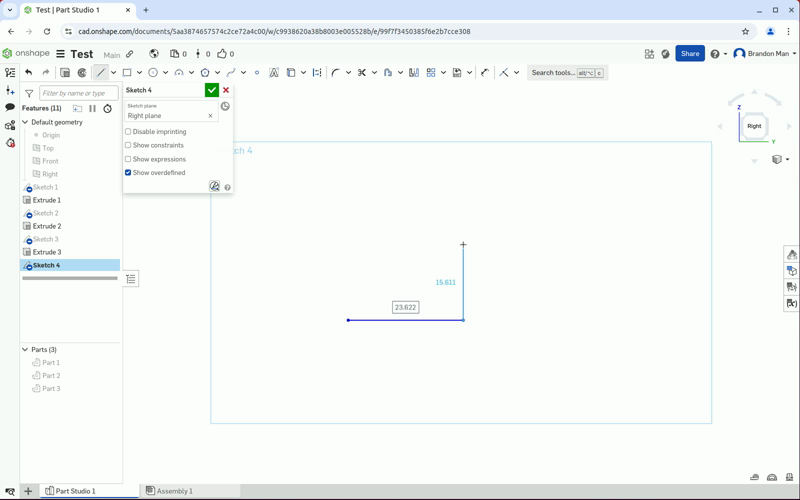
click(463, 244)
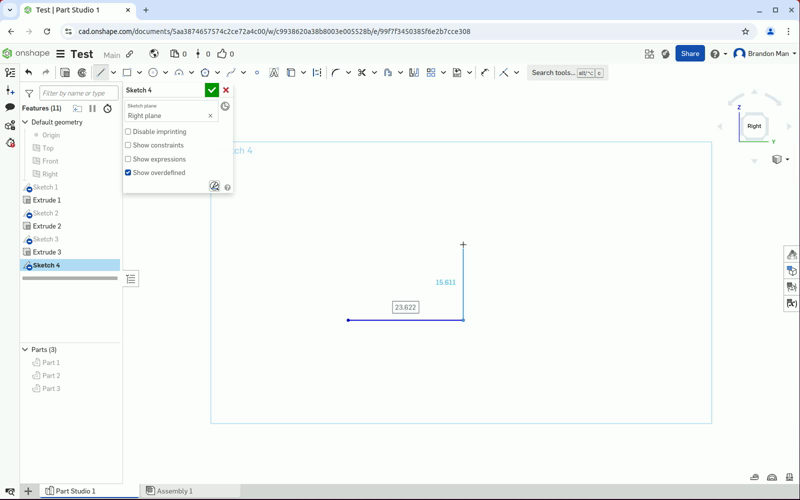
key_up(shift)
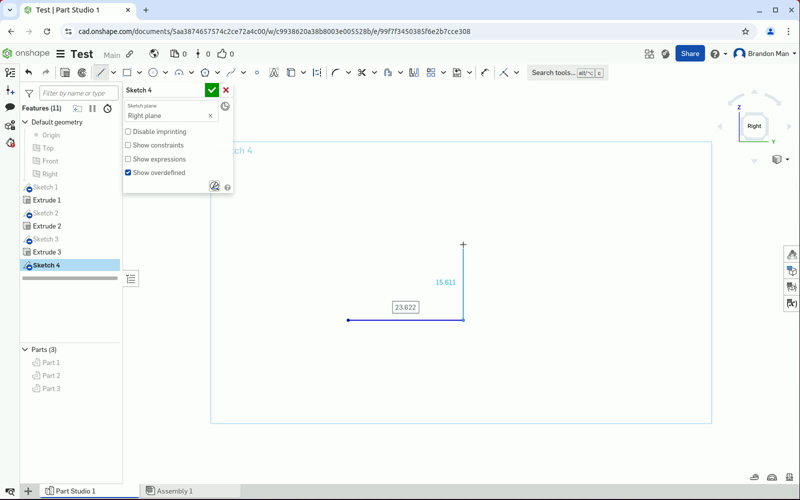
key_down(shift)
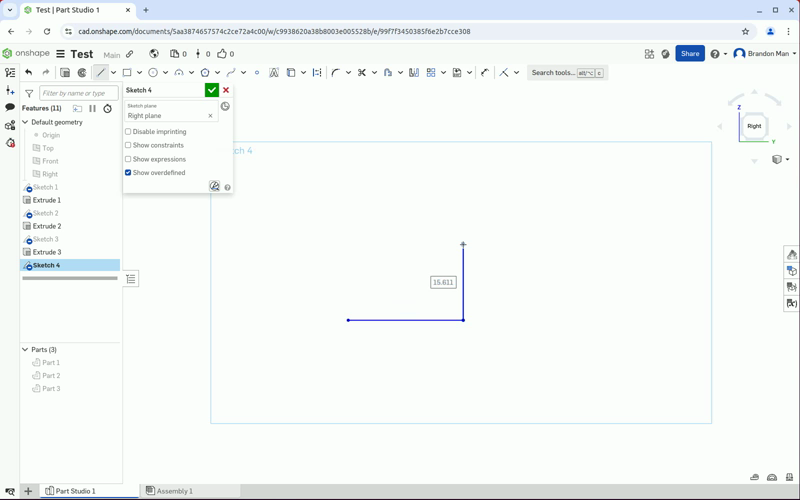
mouse_move(348, 244)
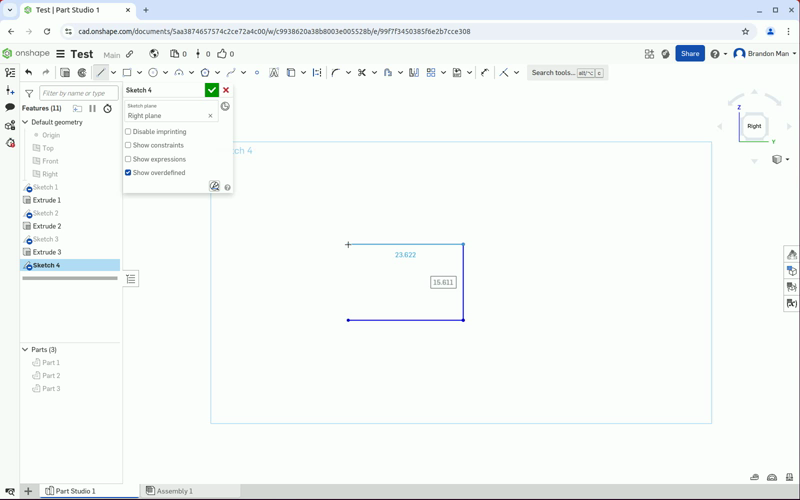
click(348, 244)
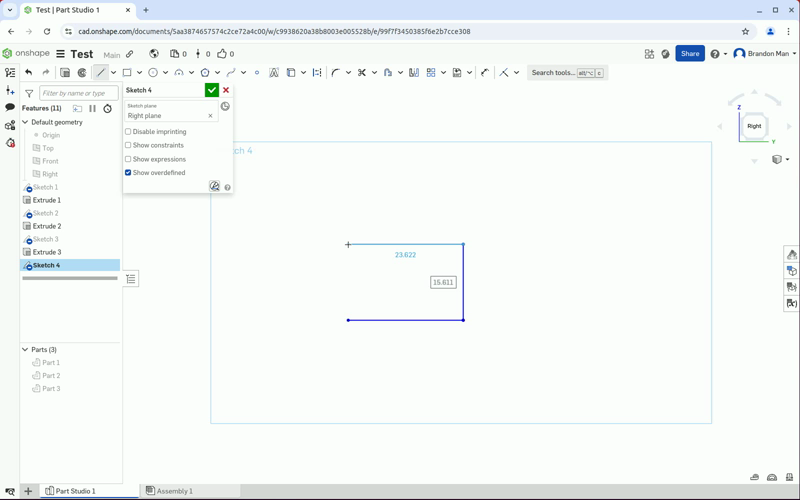
key_up(shift)
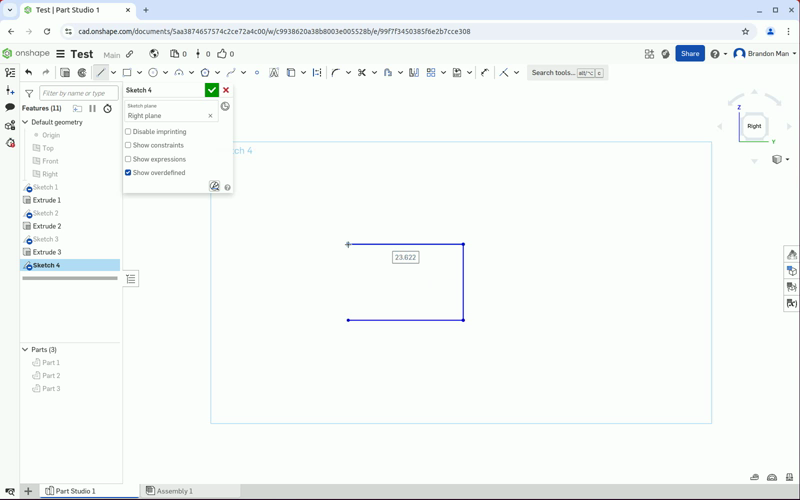
key_down(shift)
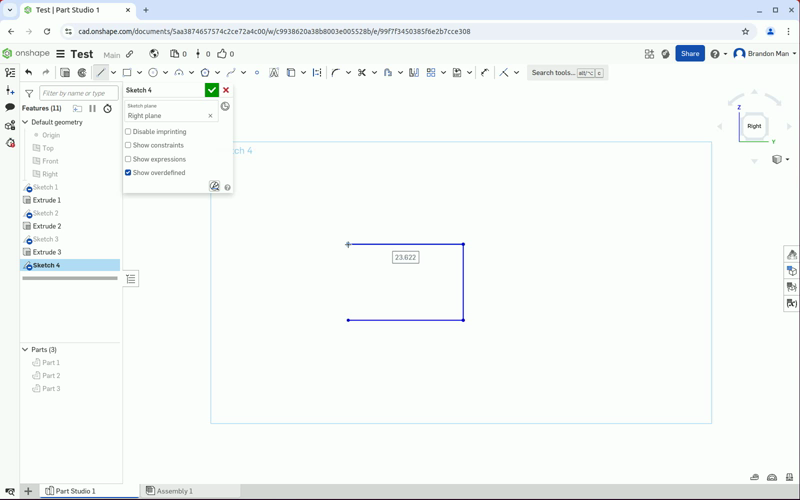
mouse_move(348, 320)
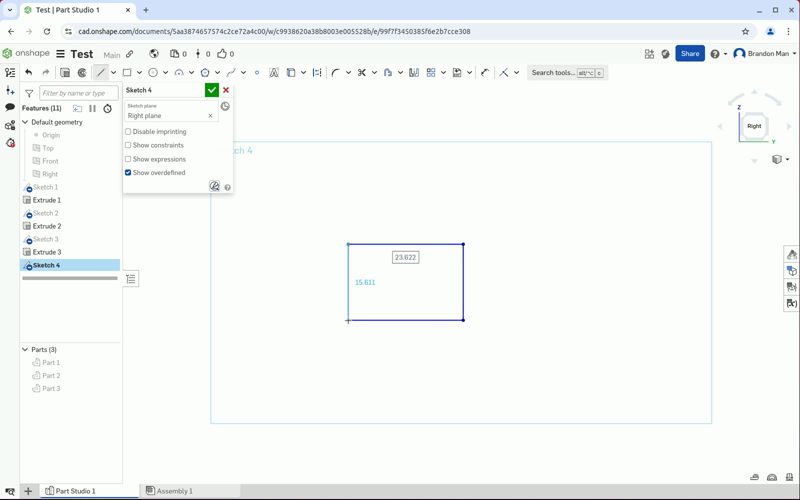
key_up(shift)
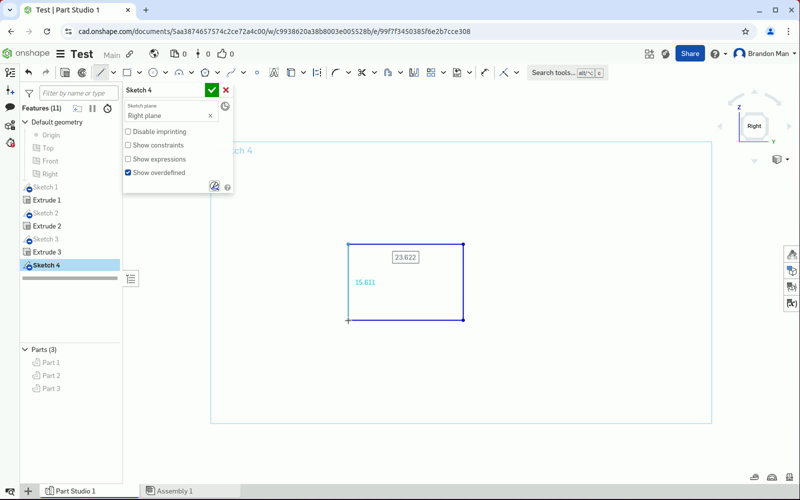
click(348, 320)
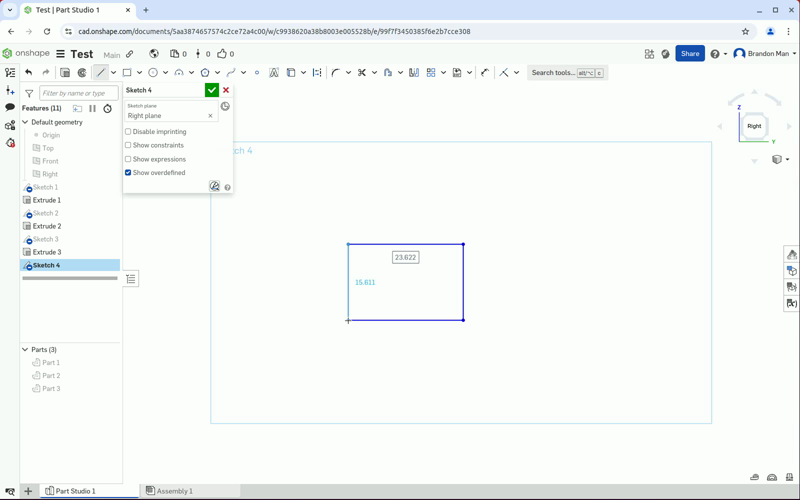
key(esc)
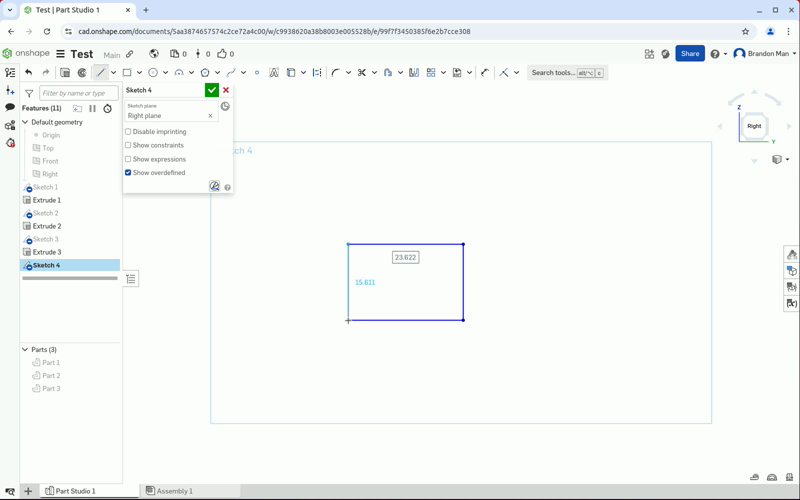
mouse_move(360, 296)
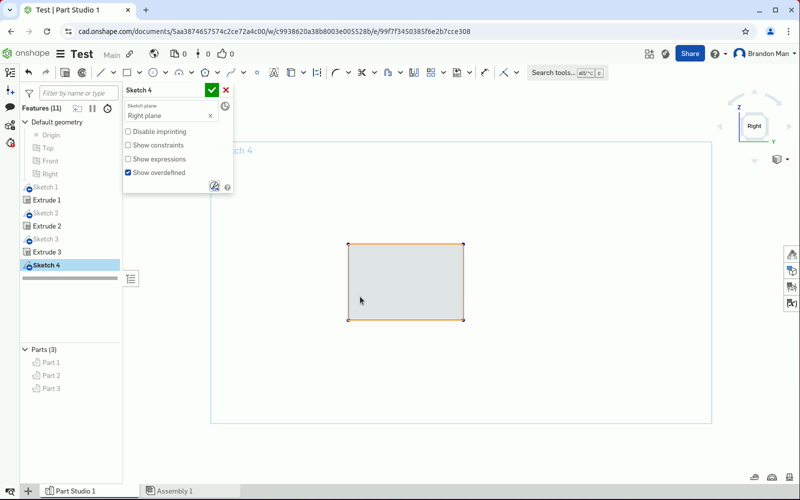
click(360, 296)
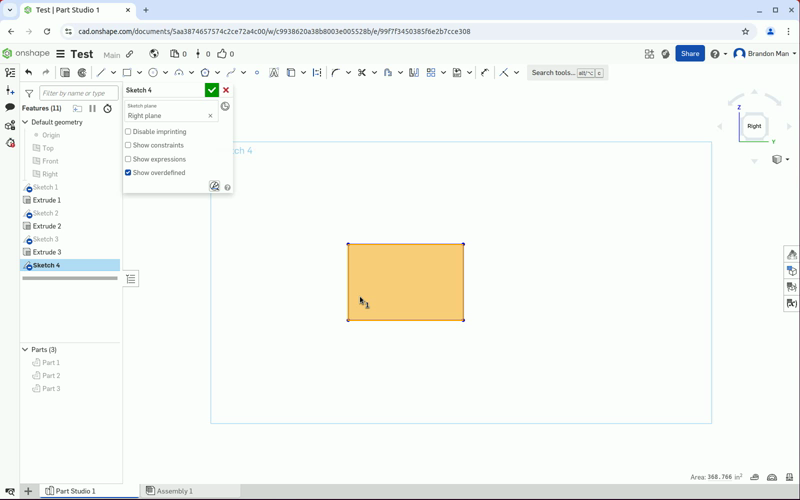
mouse_move(73, 352)
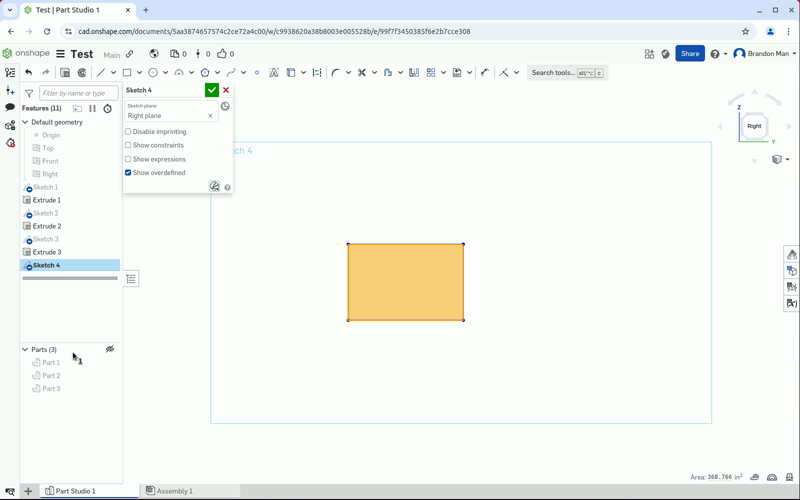
key(shift+y)
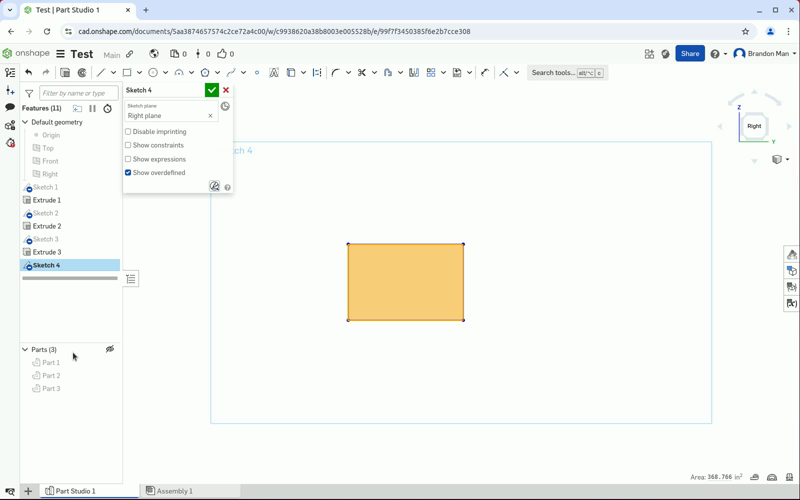
key(shift+e)
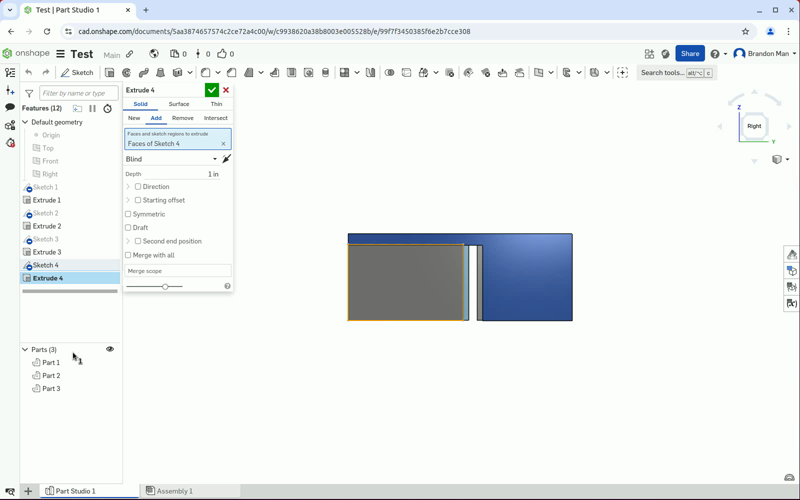
mouse_move(143, 106)
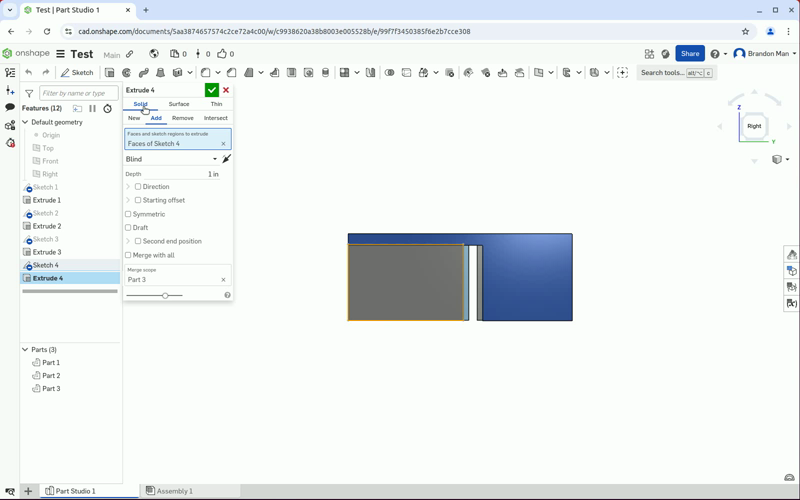
click(143, 106)
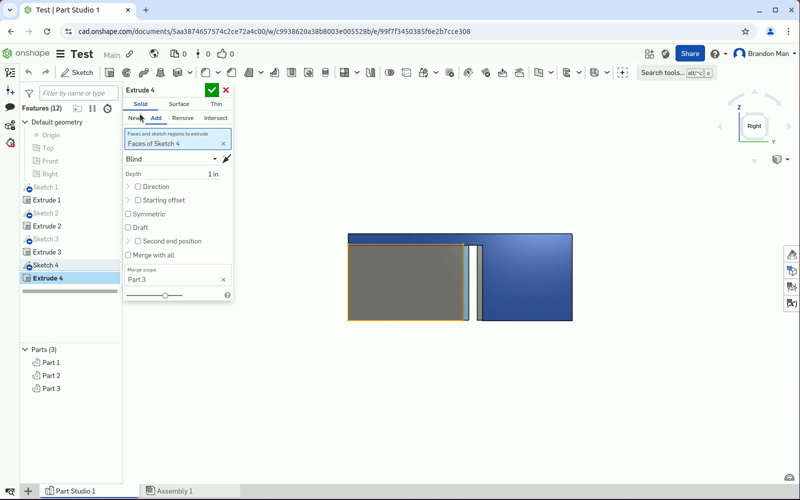
mouse_move(137, 120)
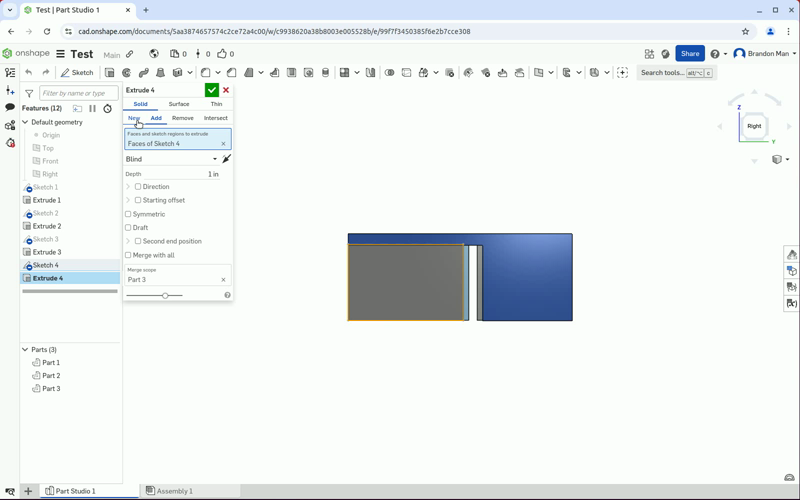
click(137, 120)
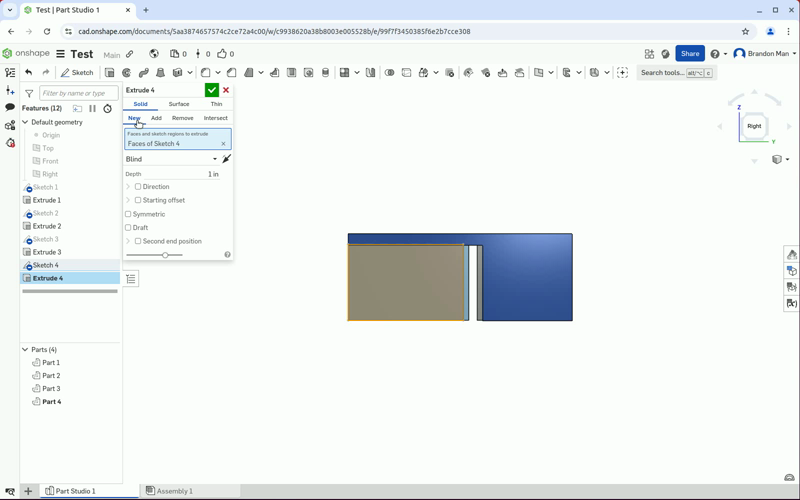
key(tab, 4)
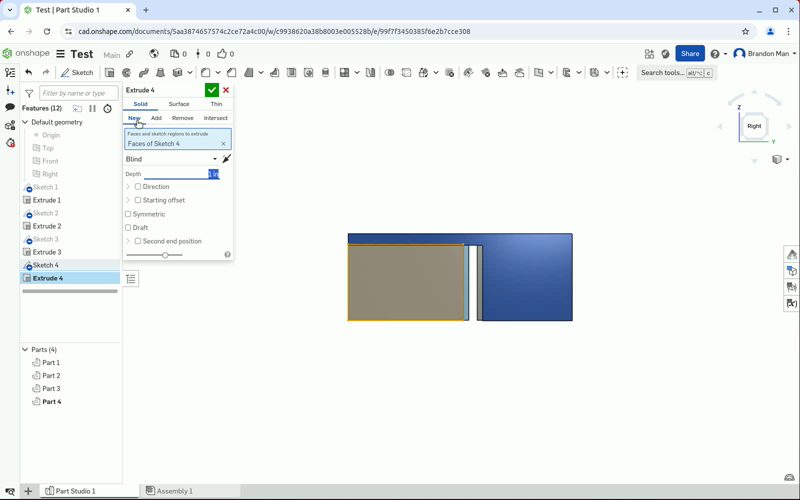
text(1.685)
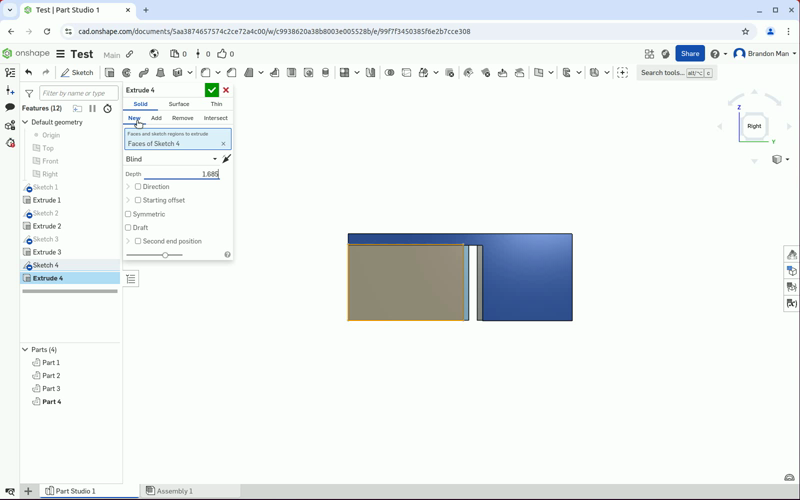
key(enter)
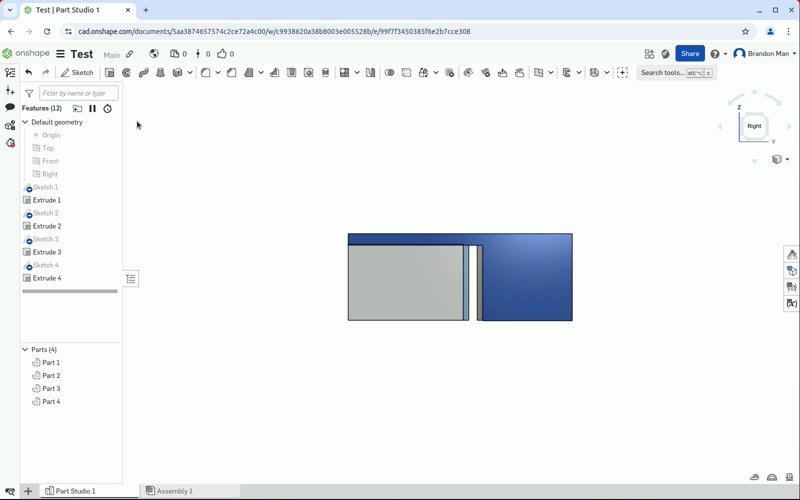
key(shift+h)
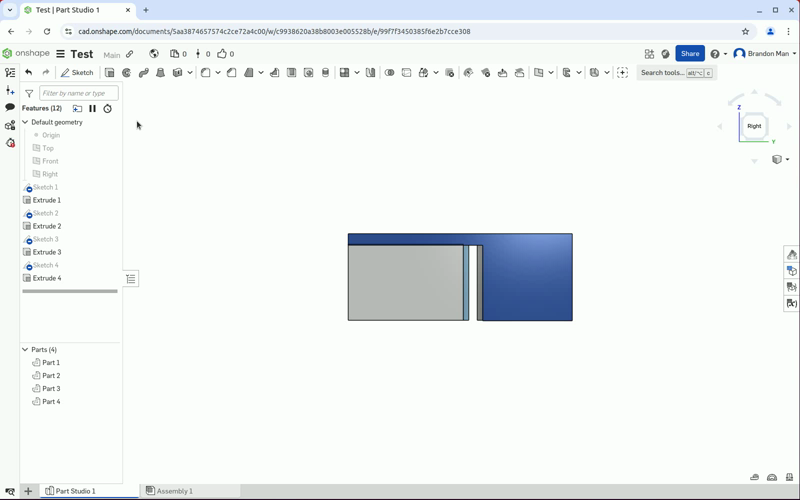
key(shift+h)
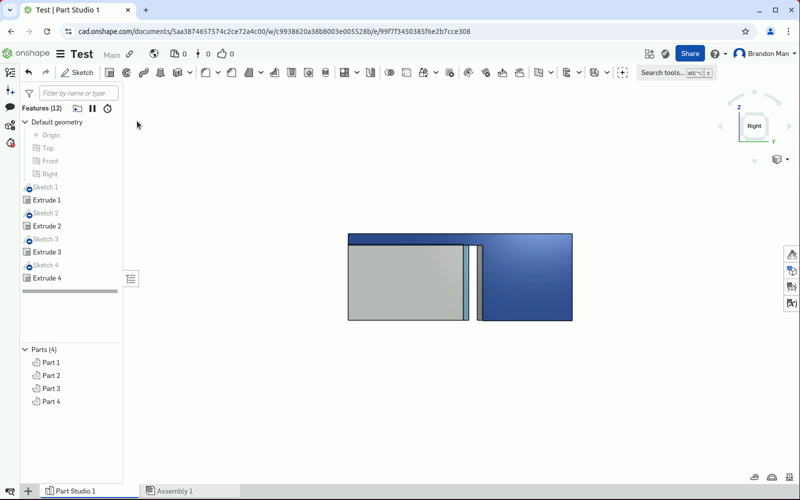
mouse_move(73, 189)
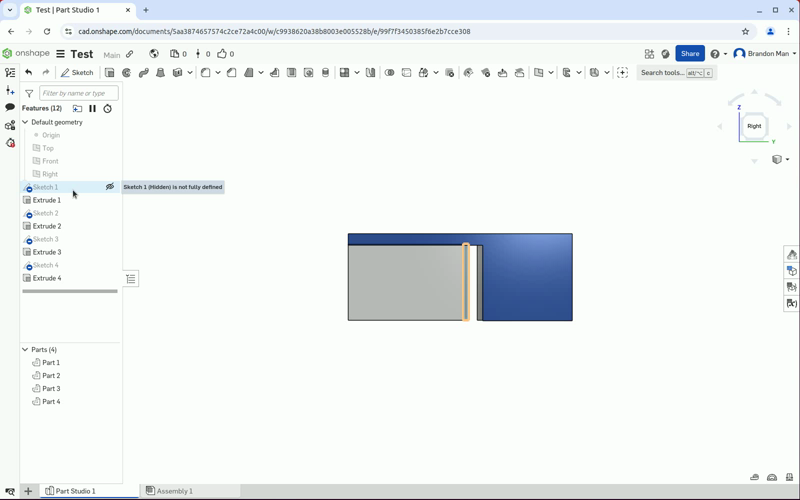
click(73, 189)
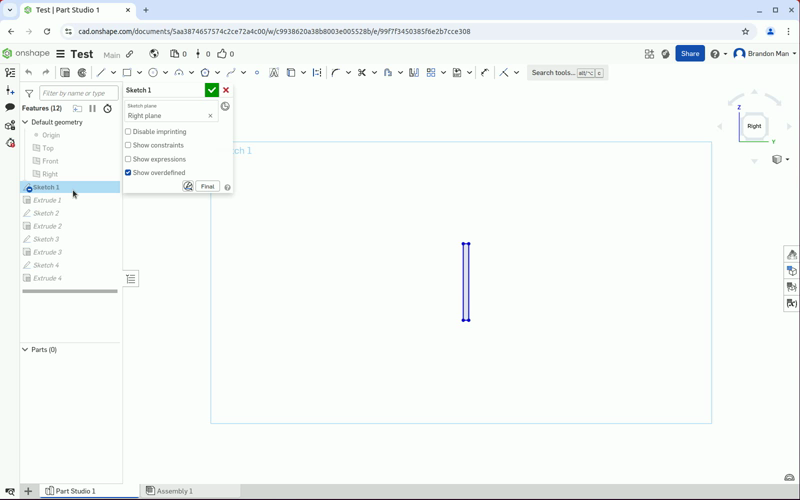
mouse_move(229, 92)
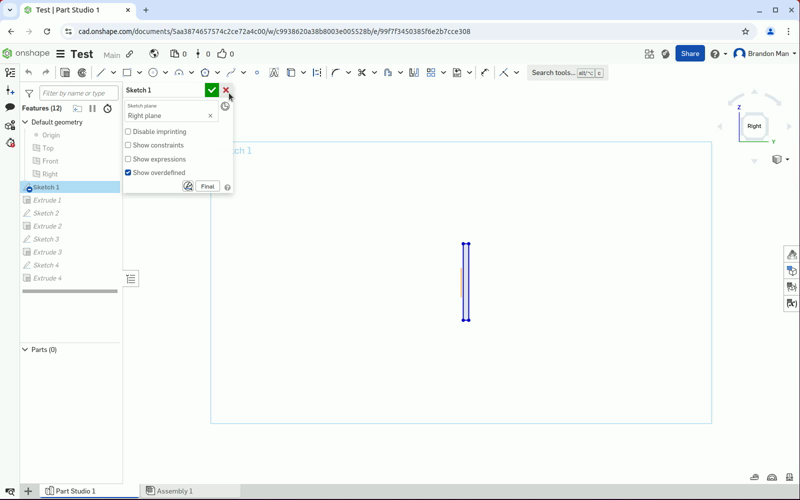
click(229, 92)
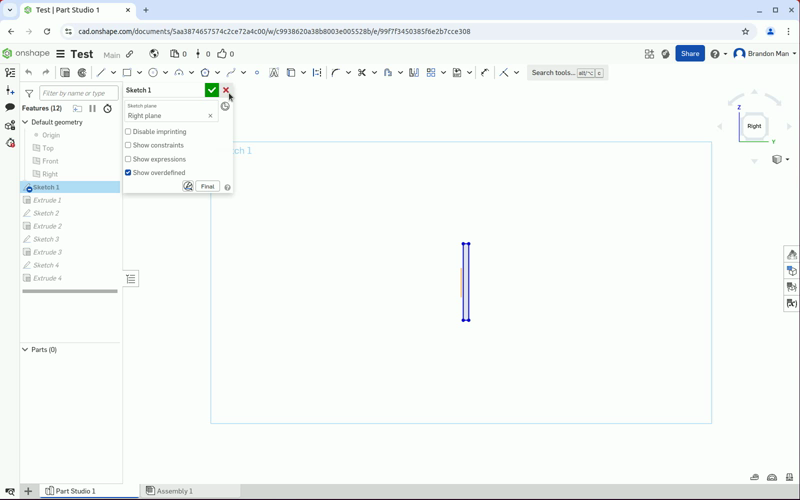
key(shift+s)
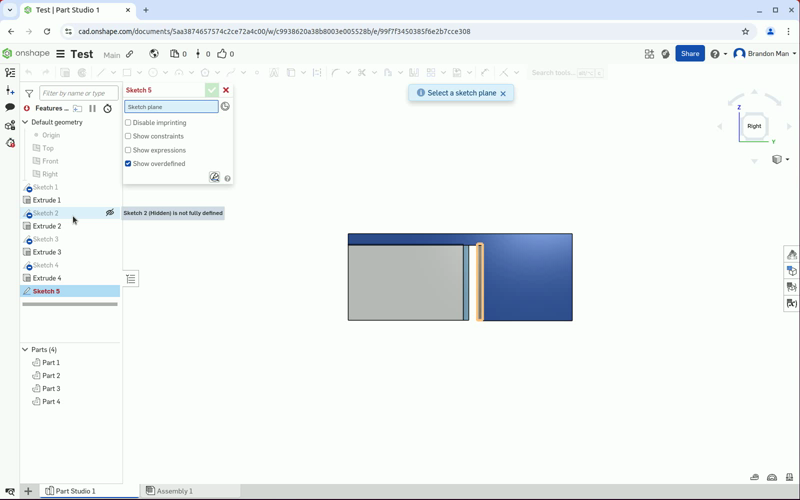
scroll(3)
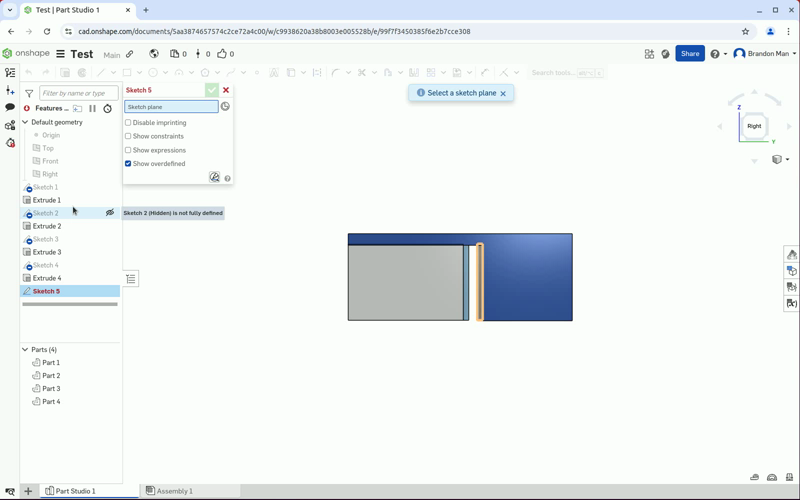
mouse_move(73, 176)
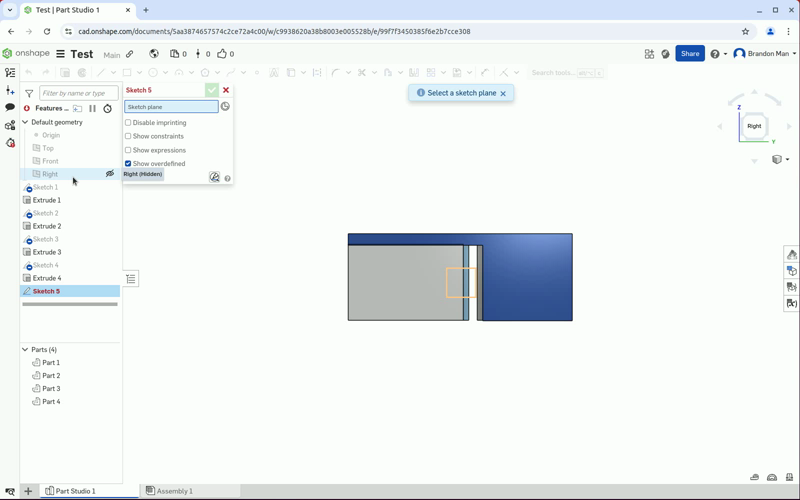
click(73, 176)
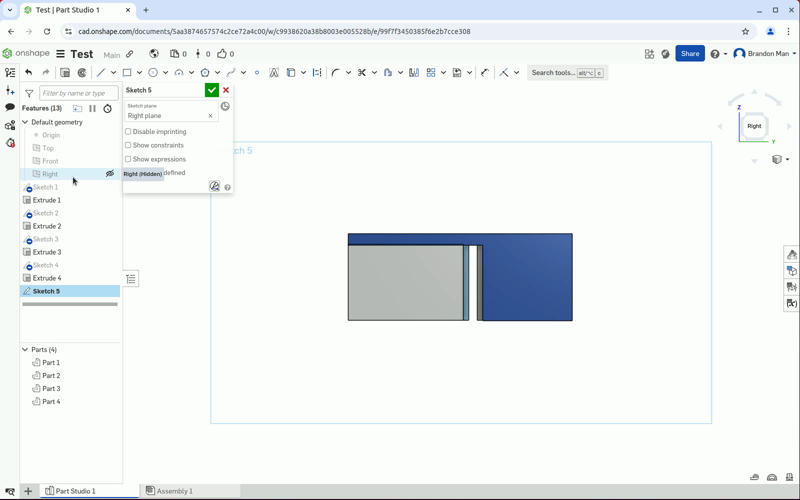
mouse_move(73, 352)
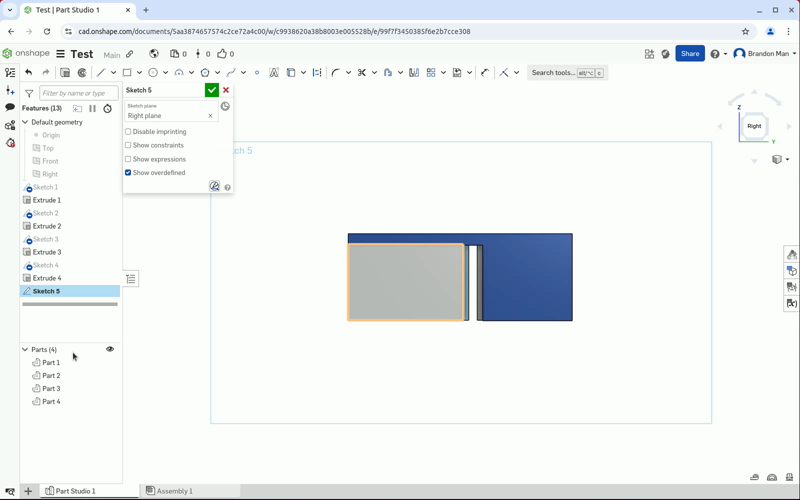
key(y)
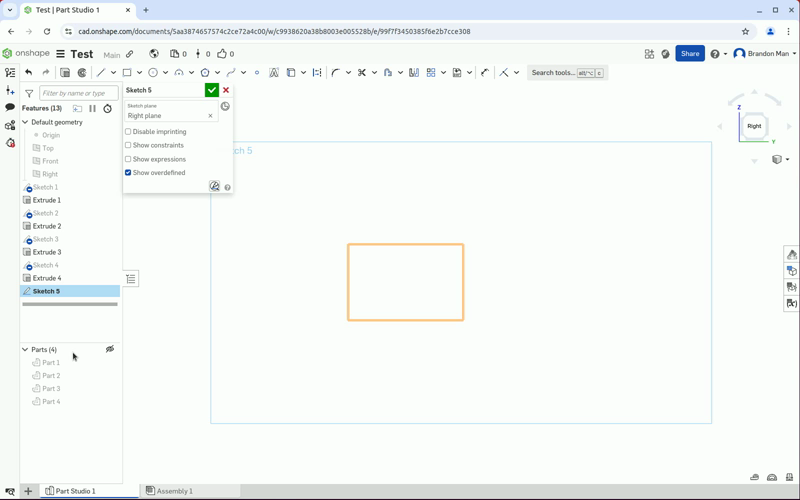
key(l)
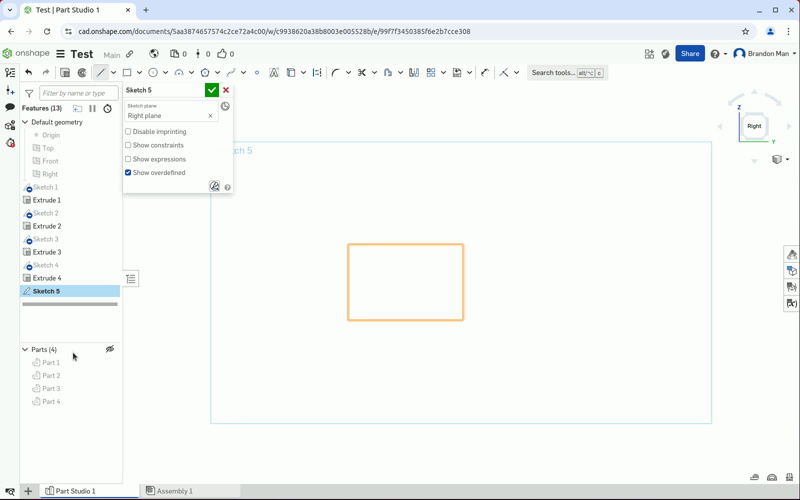
key_down(shift)
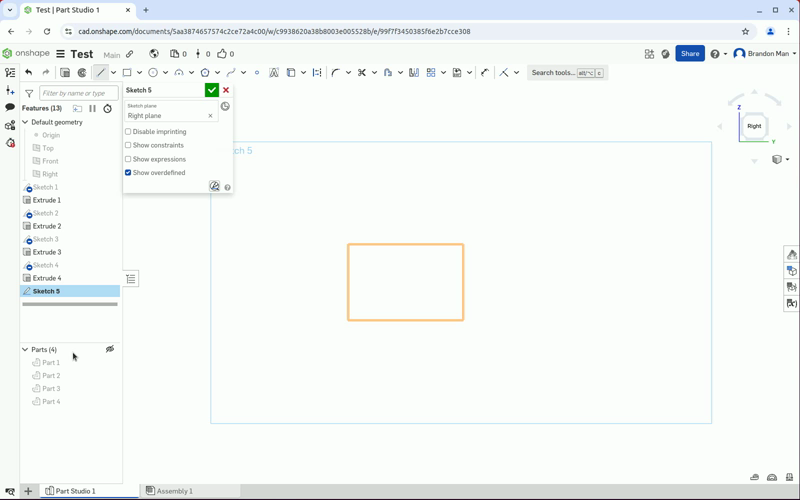
mouse_move(348, 332)
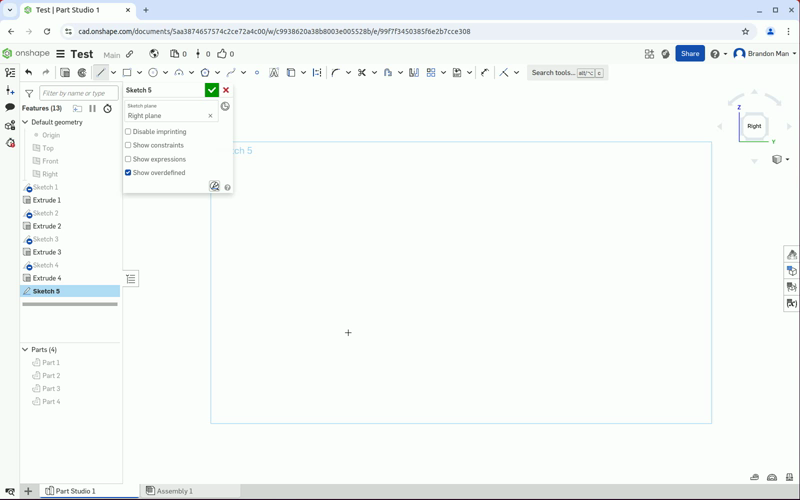
click(348, 332)
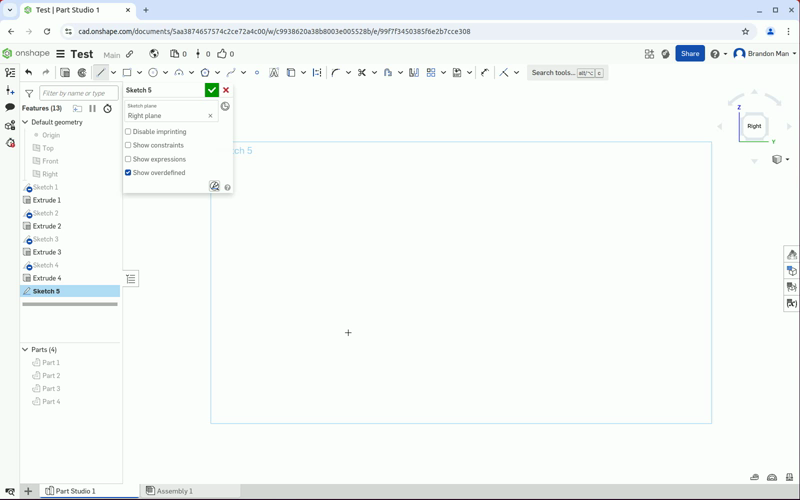
key_up(shift)
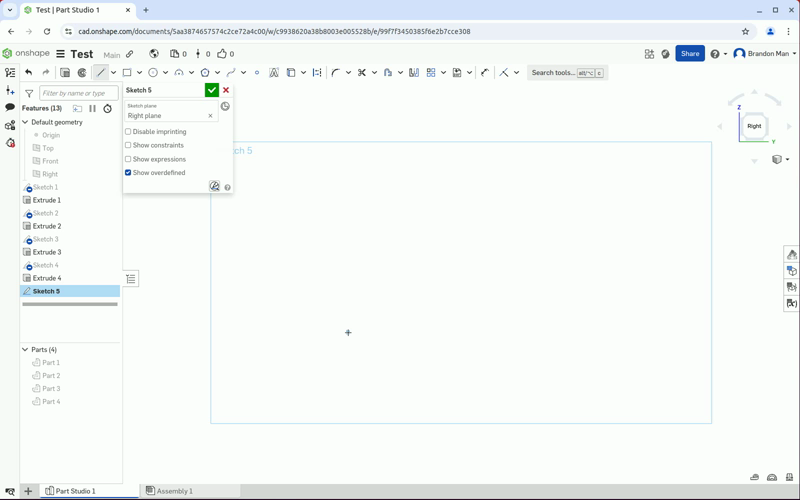
key_down(shift)
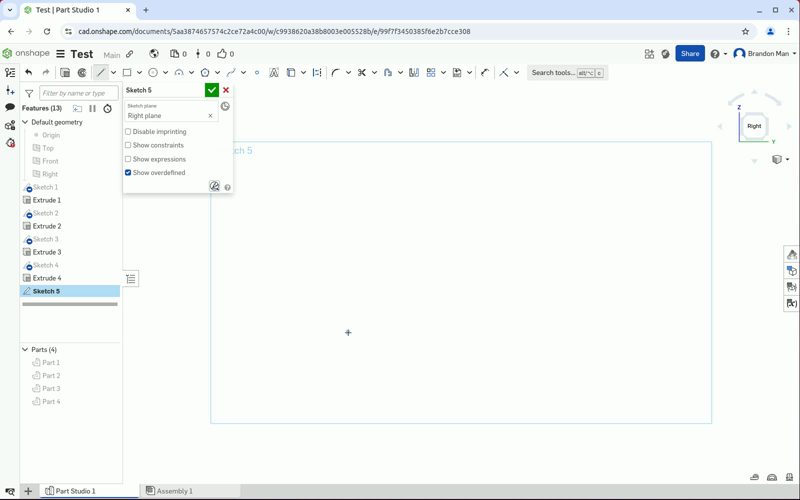
mouse_move(572, 332)
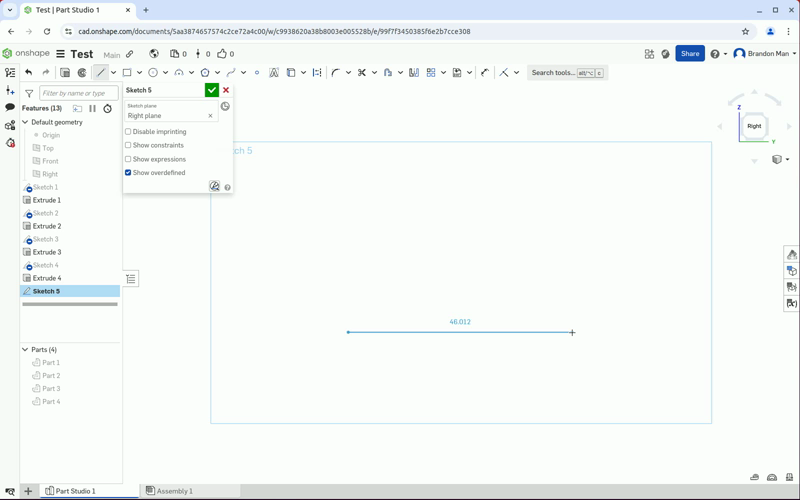
click(572, 332)
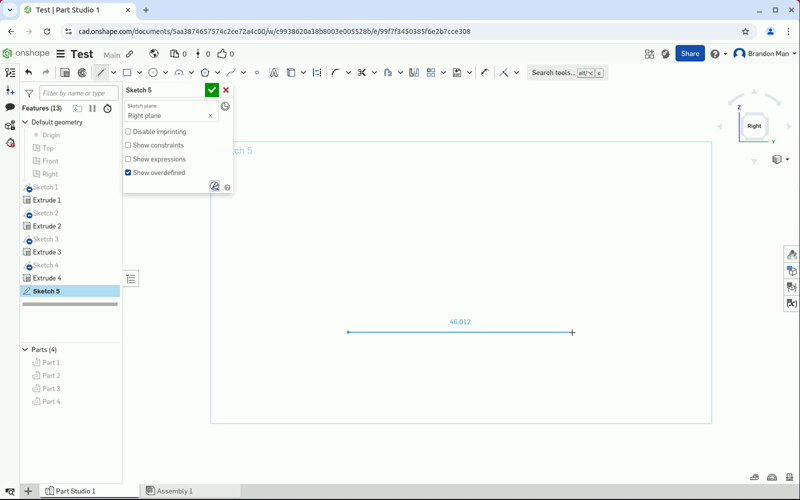
key_up(shift)
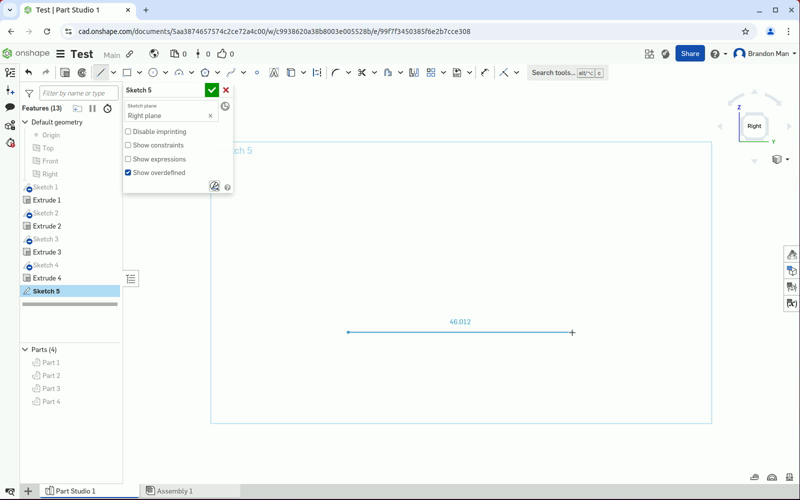
key_down(shift)
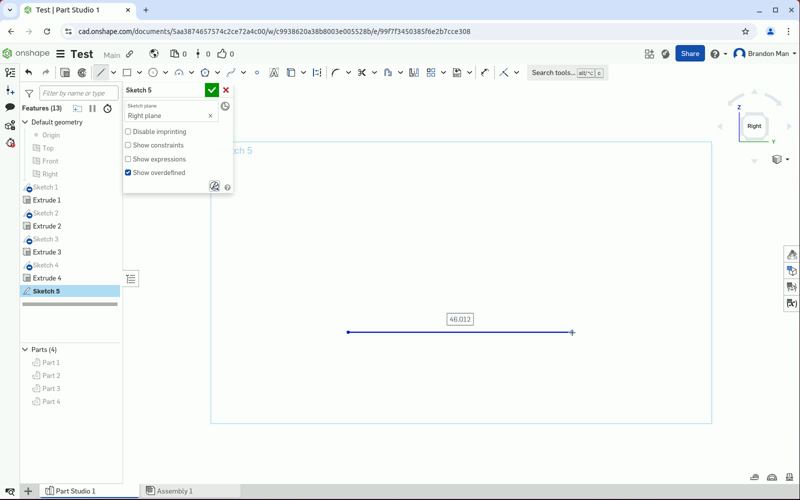
mouse_move(589, 332)
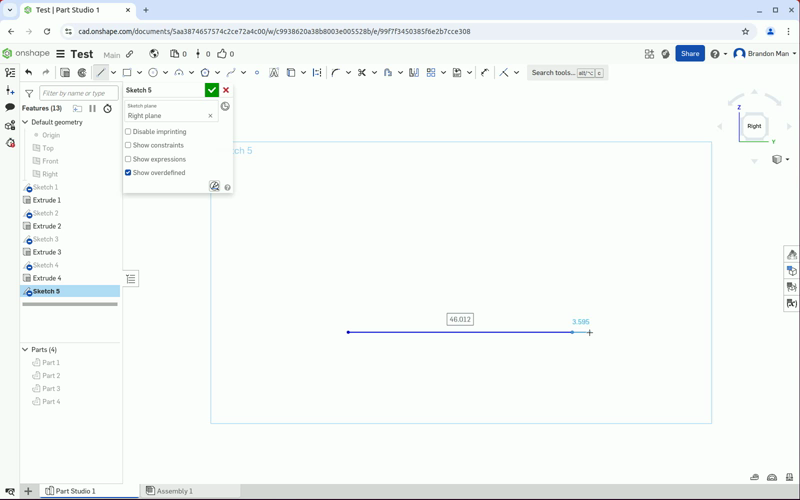
mouse_move(572, 320)
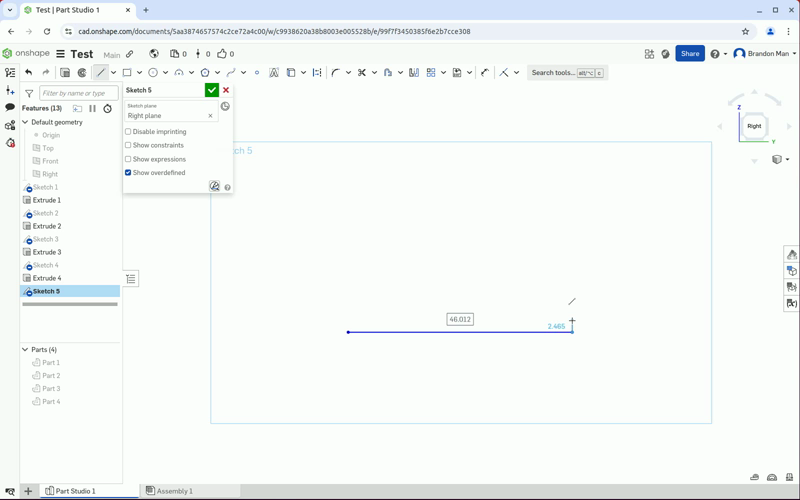
click(572, 320)
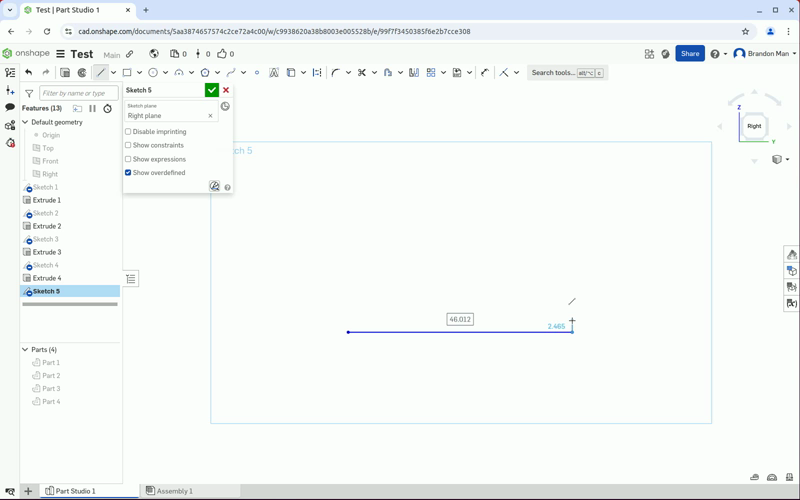
key_up(shift)
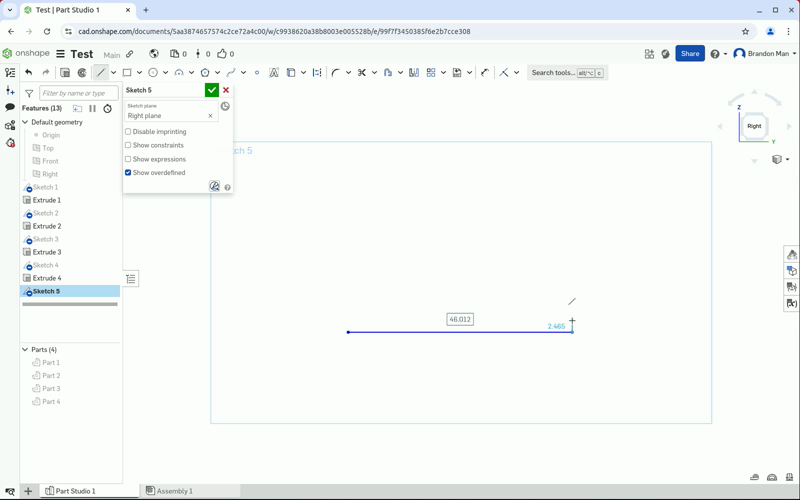
key_down(shift)
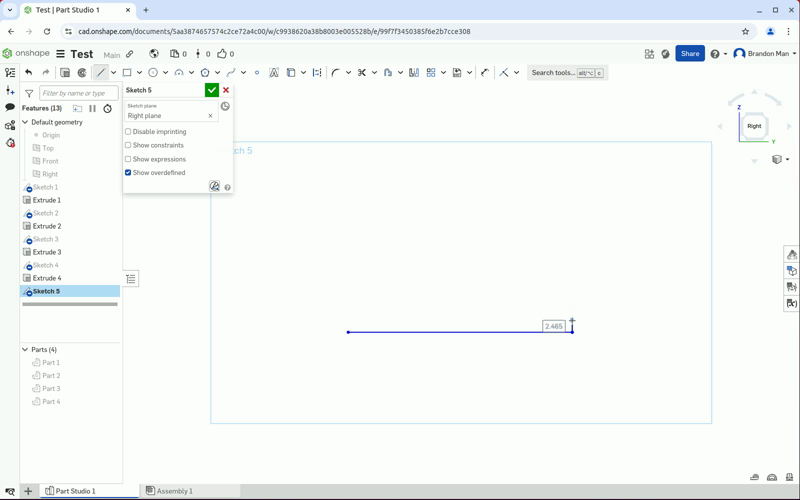
mouse_move(482, 320)
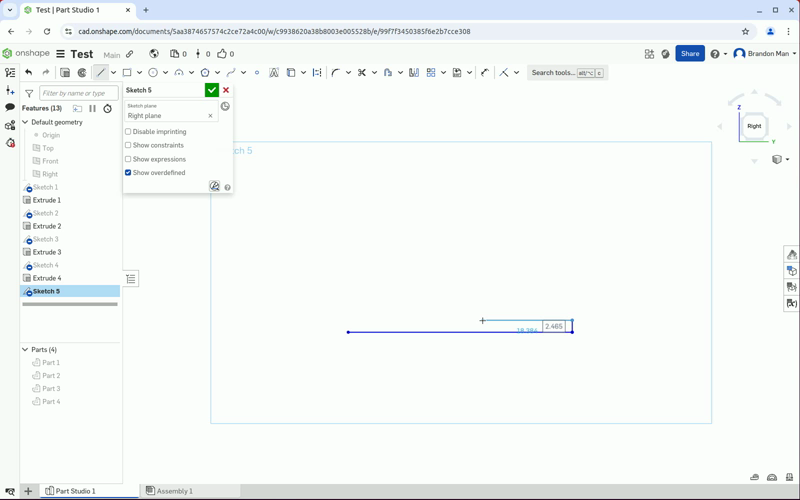
click(482, 320)
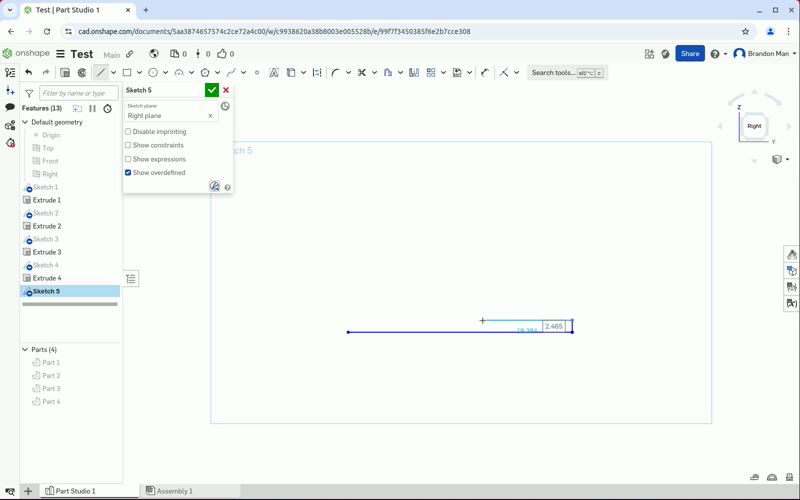
key_up(shift)
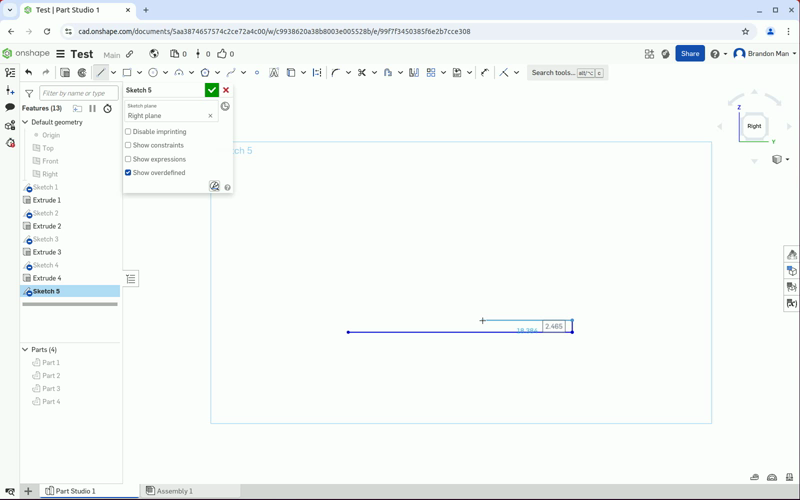
key_down(shift)
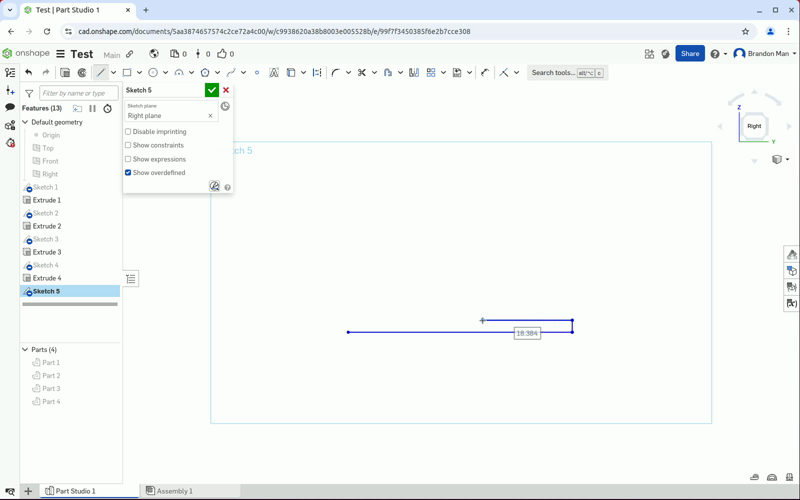
mouse_move(512, 320)
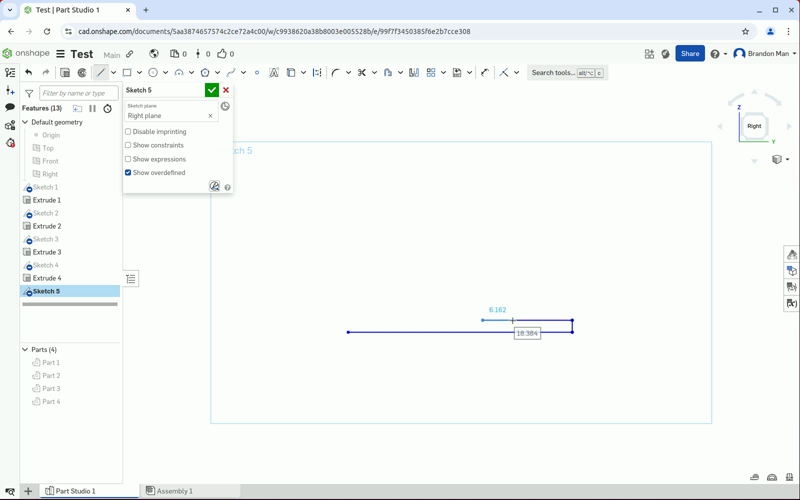
mouse_move(477, 320)
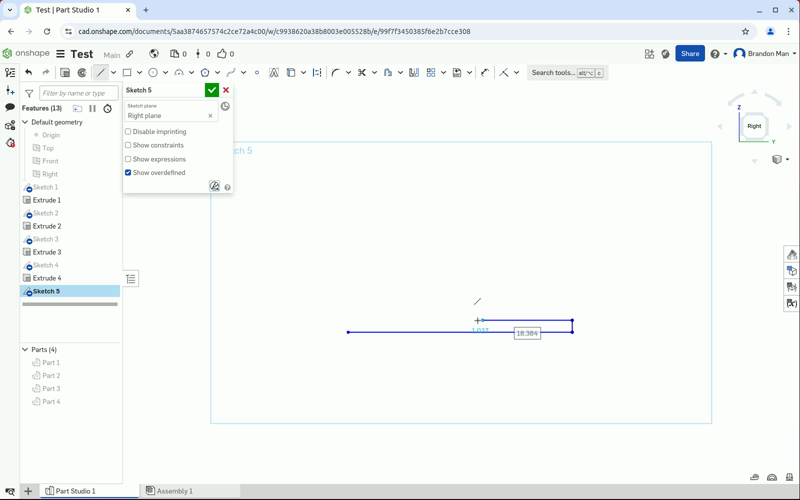
scroll(6)
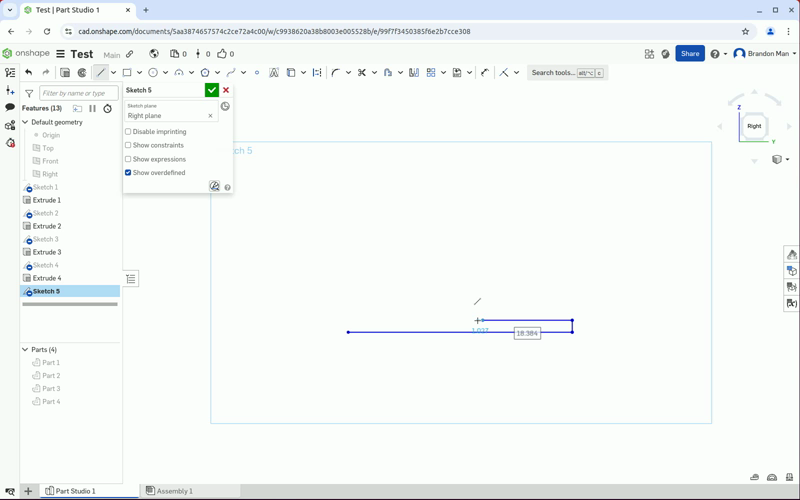
scroll(6)
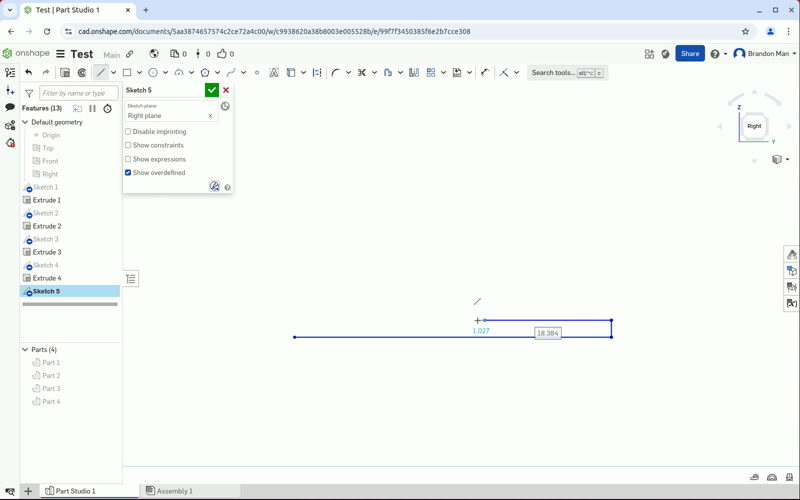
scroll(6)
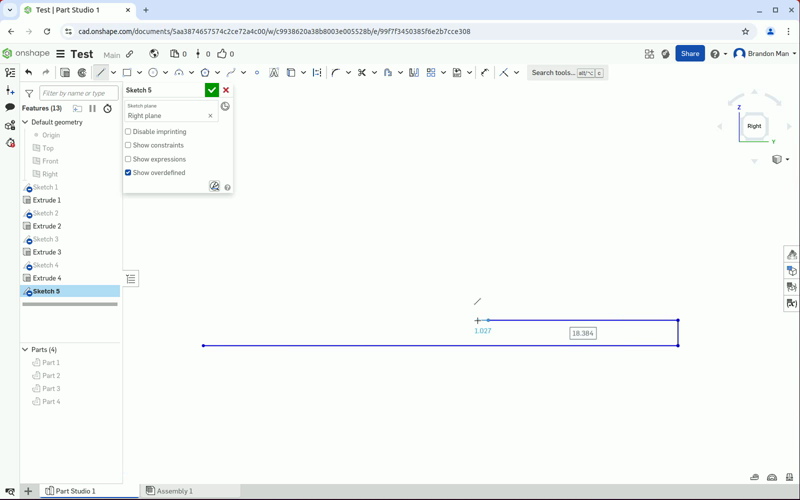
scroll(6)
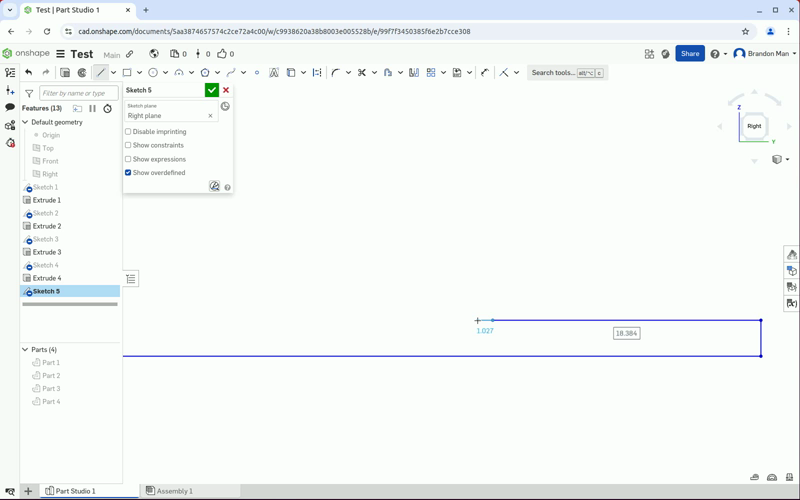
scroll(6)
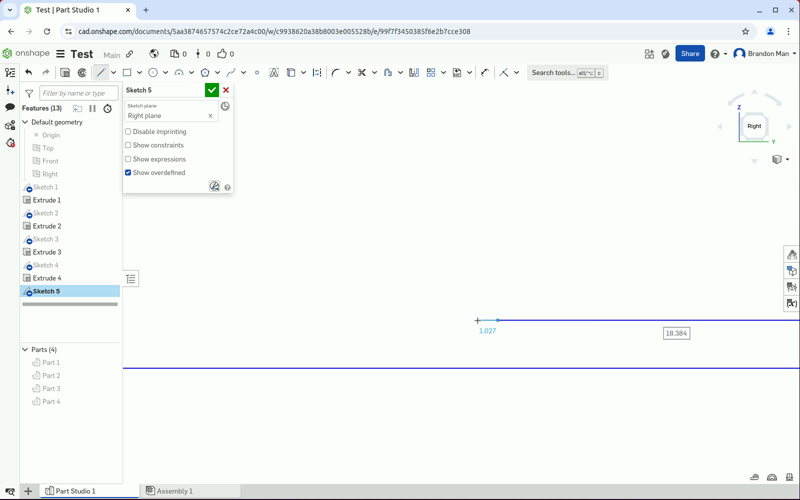
scroll(6)
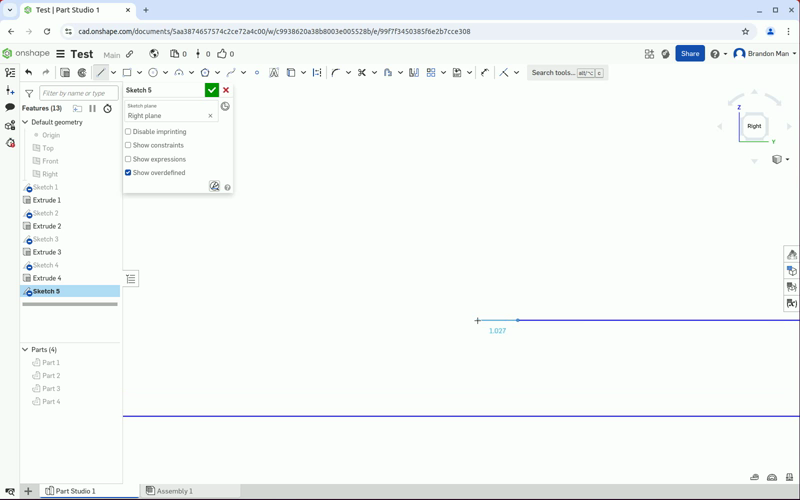
scroll(6)
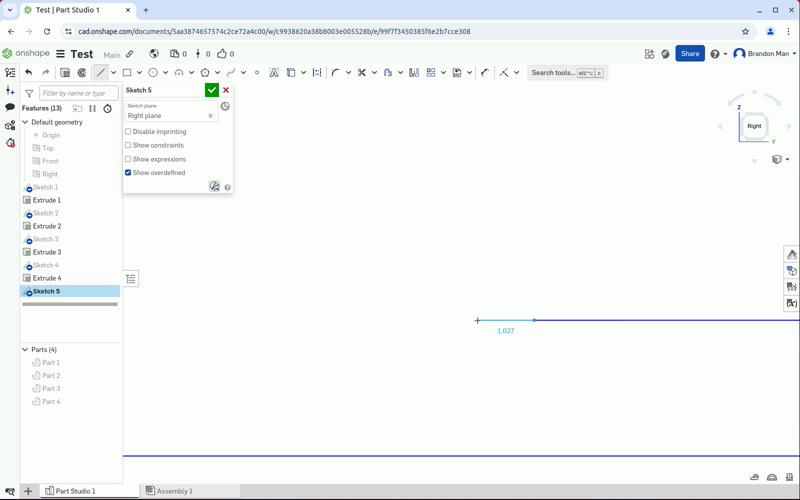
click(477, 320)
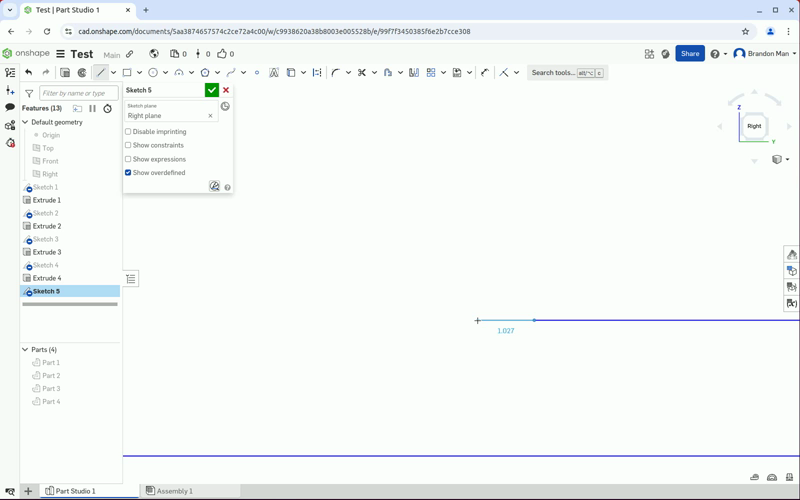
scroll(-6)
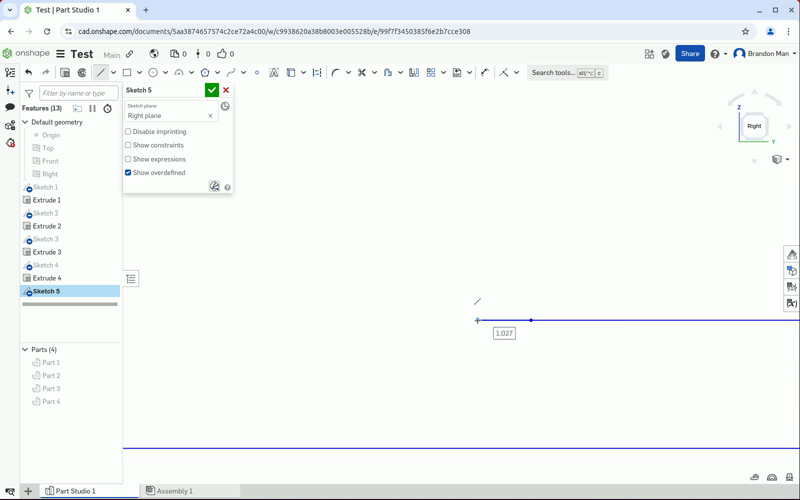
scroll(-6)
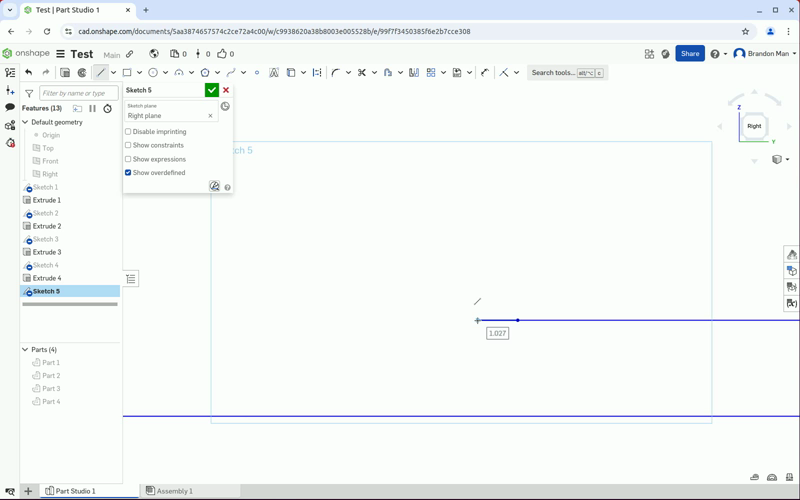
scroll(-6)
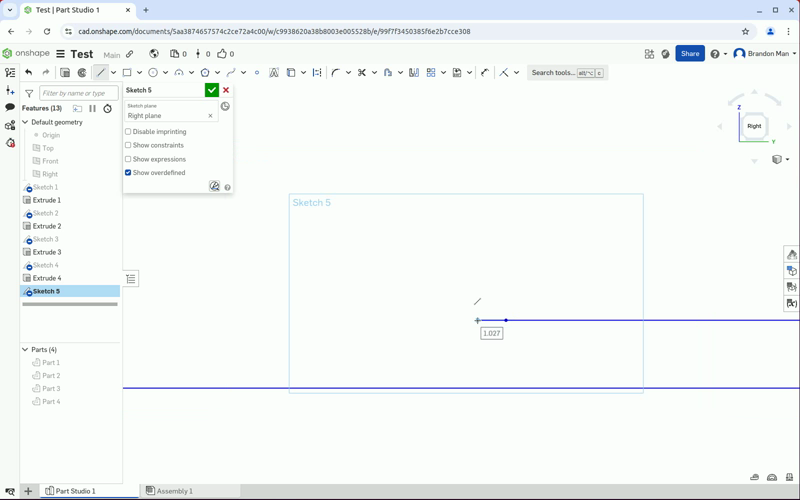
scroll(-6)
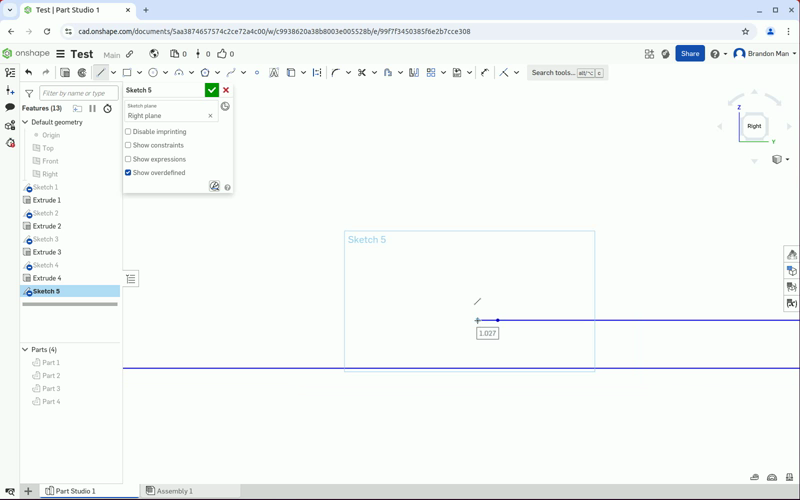
scroll(-6)
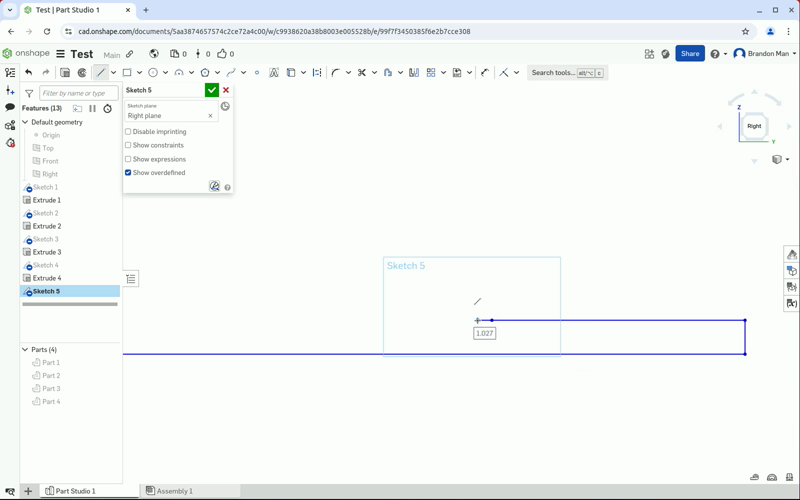
scroll(-6)
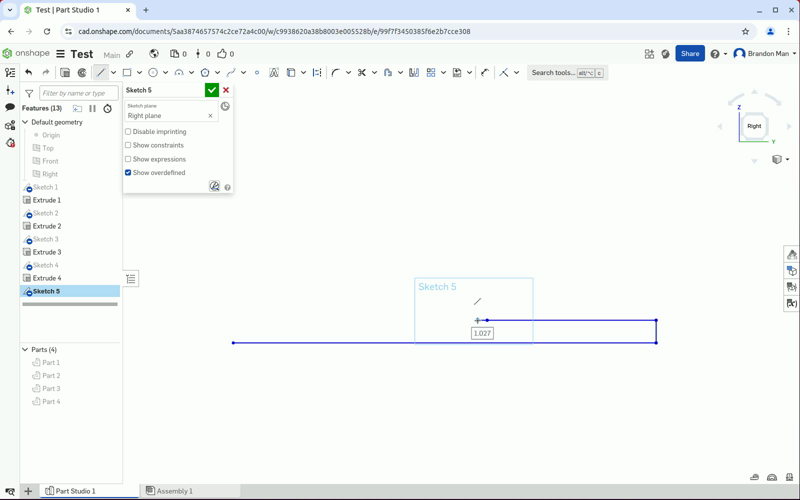
scroll(-6)
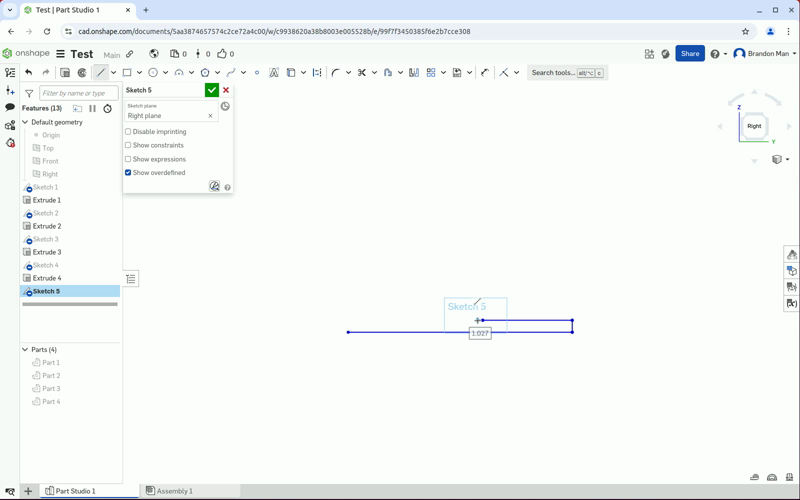
key_up(shift)
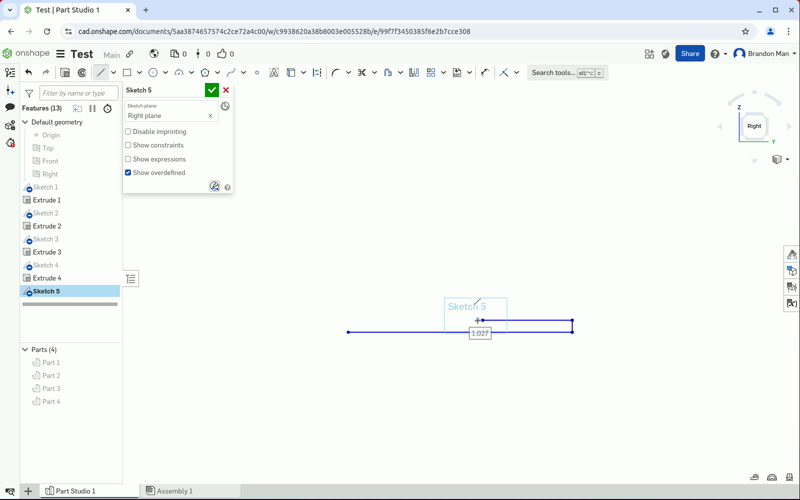
key_down(shift)
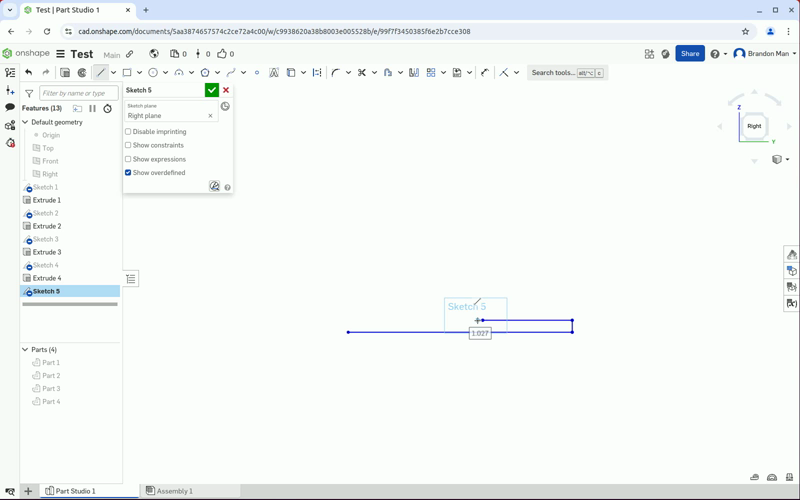
mouse_move(507, 320)
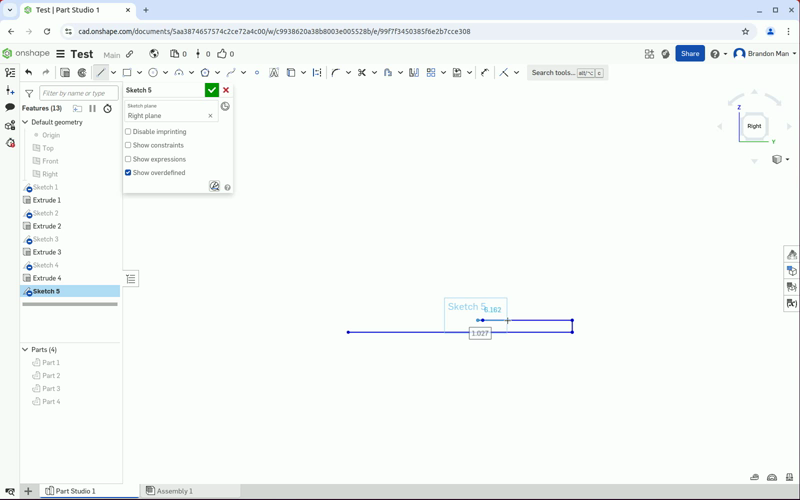
mouse_move(468, 320)
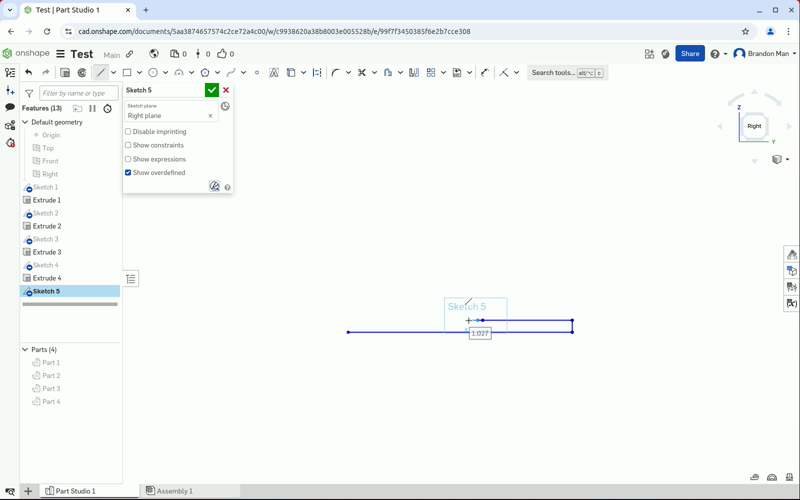
click(468, 320)
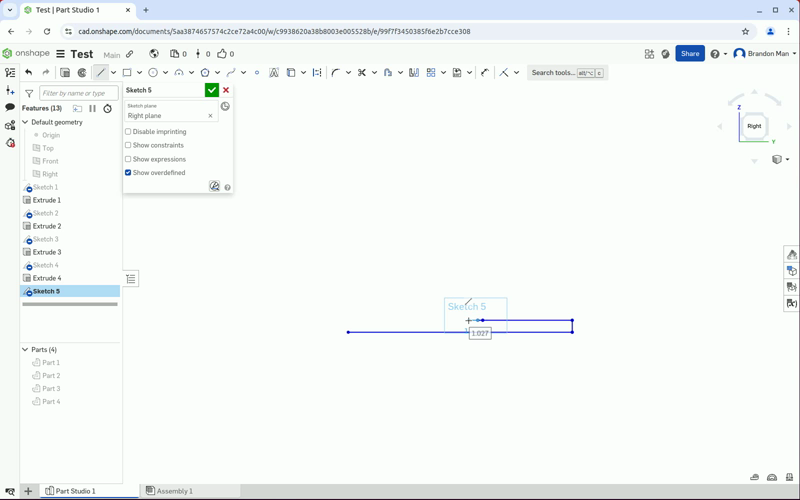
key_up(shift)
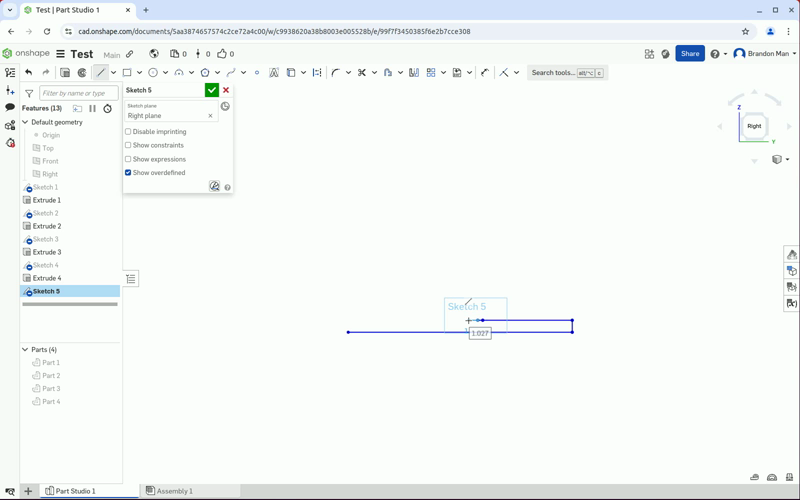
key_down(shift)
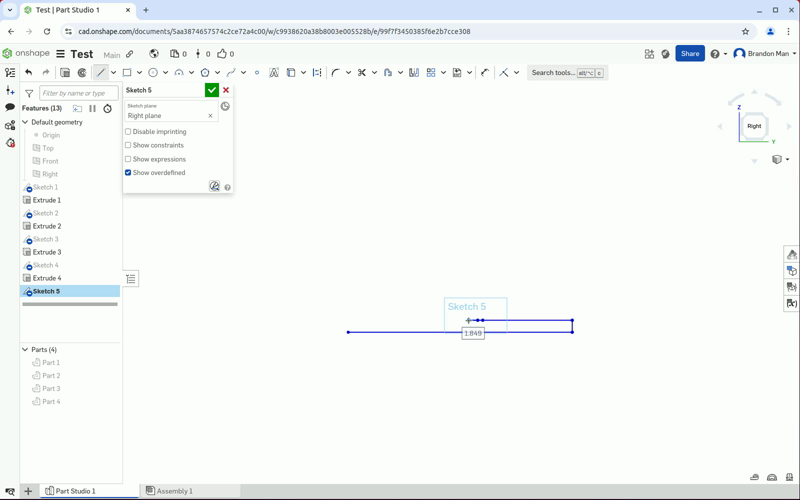
mouse_move(498, 320)
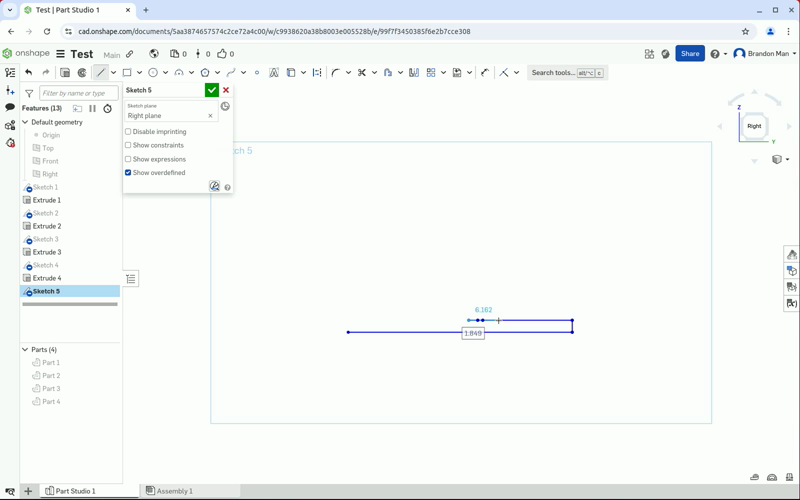
mouse_move(463, 320)
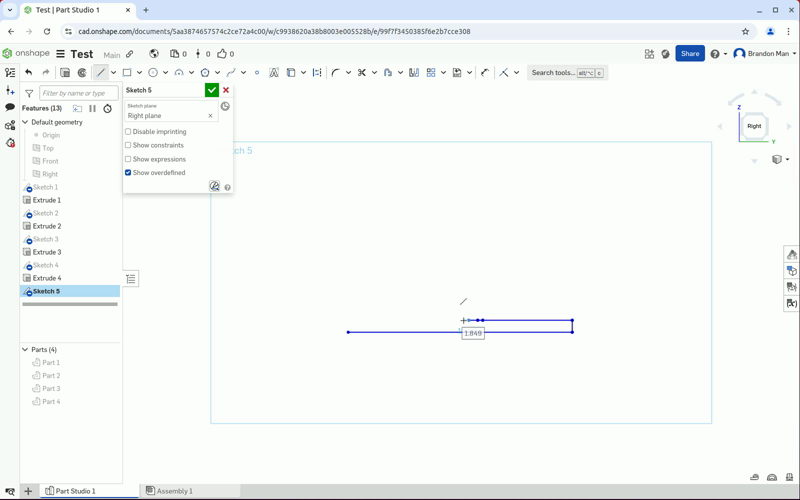
scroll(6)
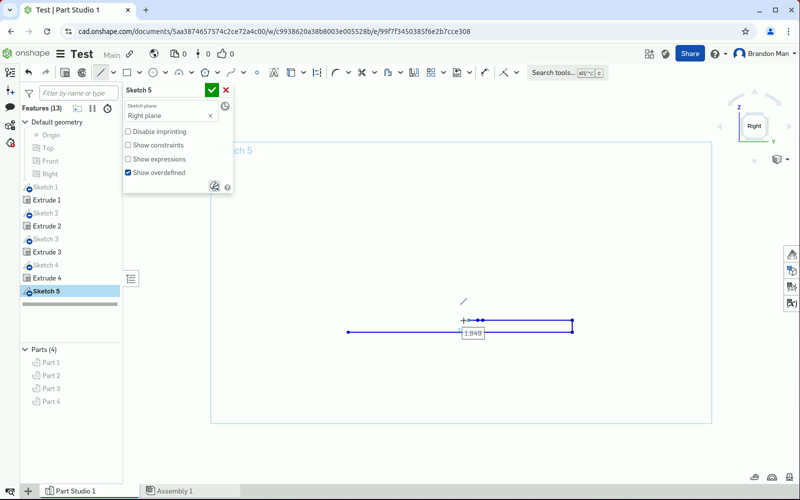
scroll(6)
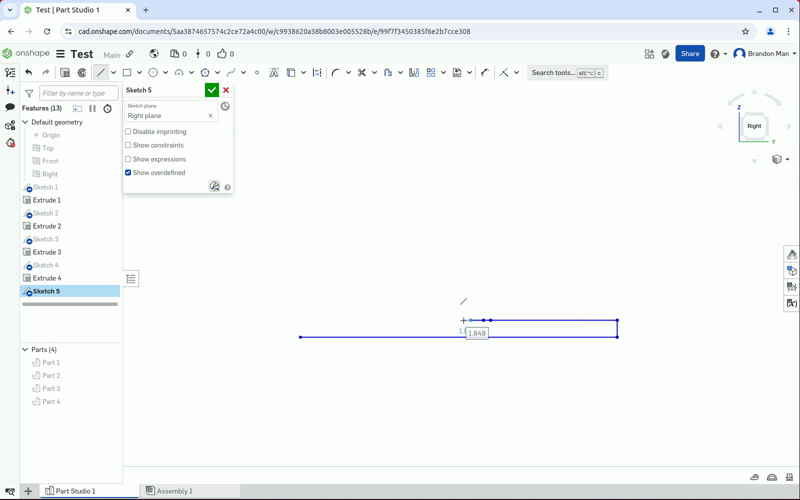
scroll(6)
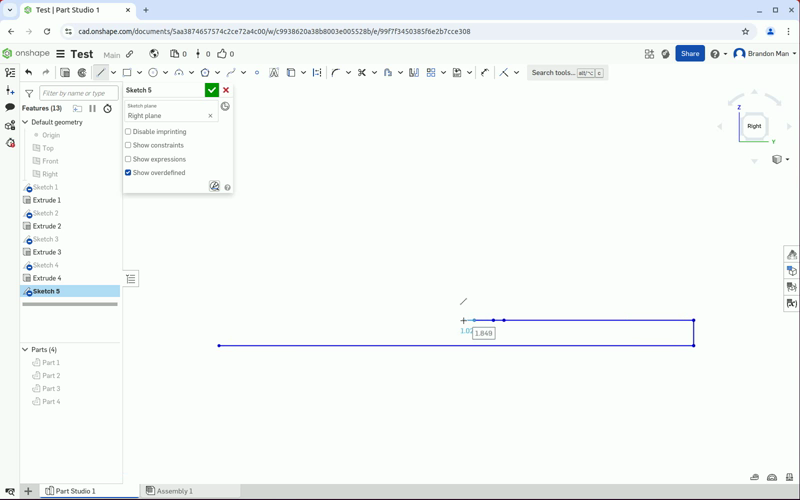
scroll(6)
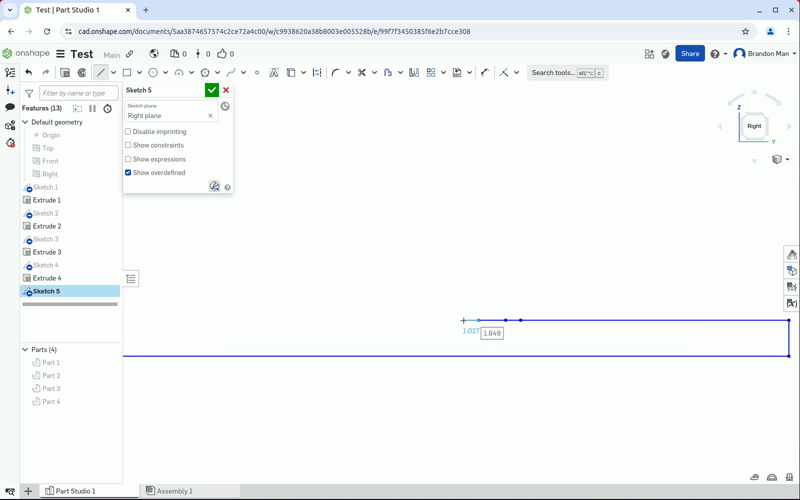
scroll(6)
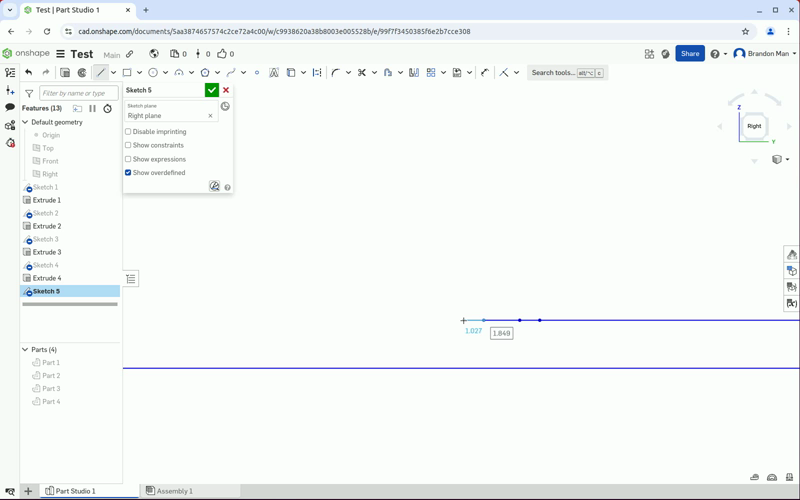
scroll(6)
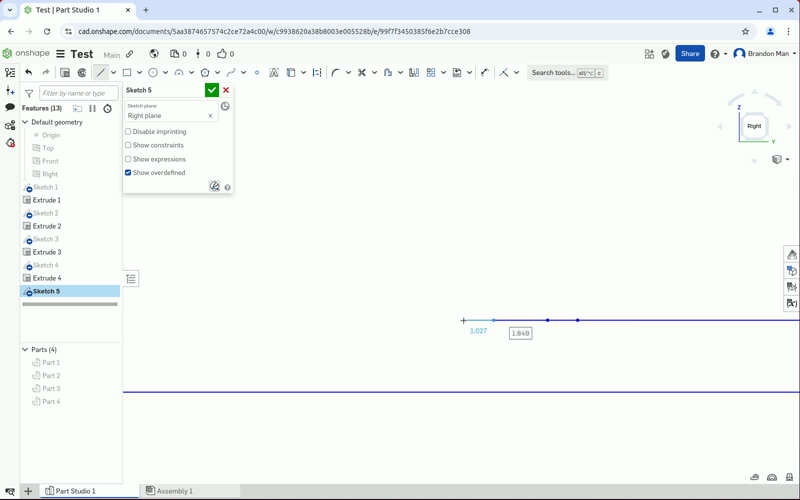
scroll(6)
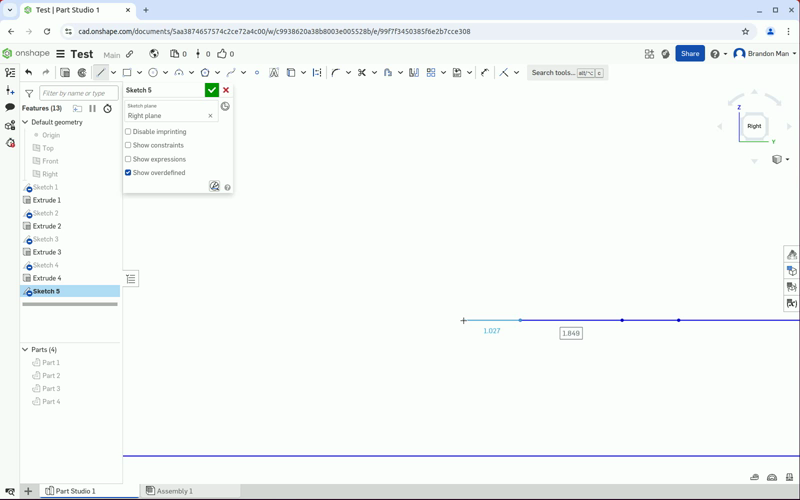
click(463, 320)
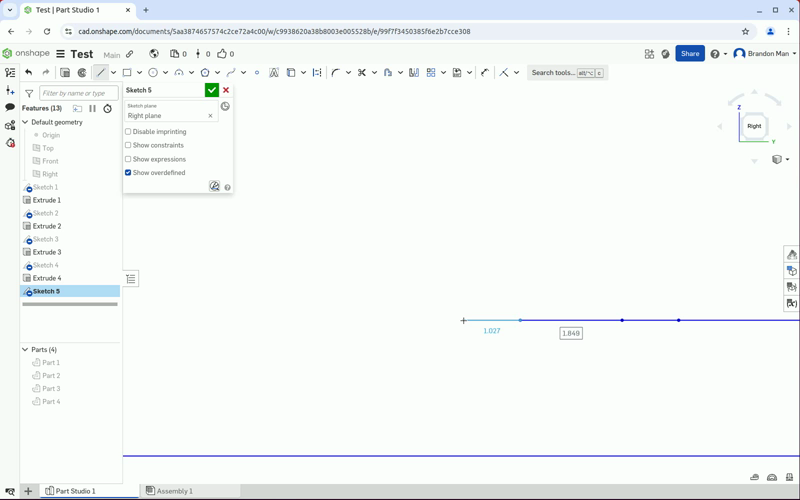
scroll(-6)
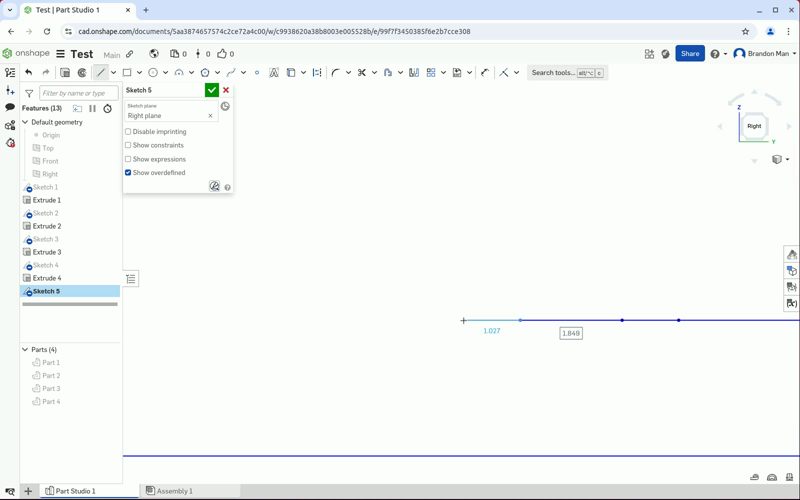
scroll(-6)
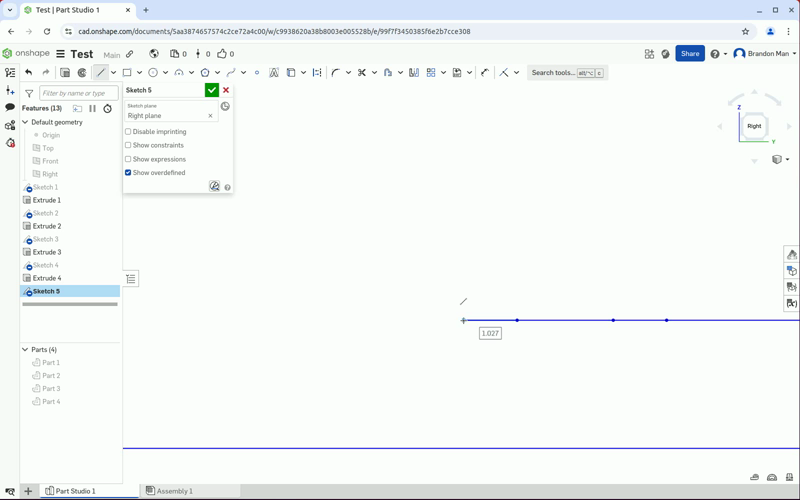
scroll(-6)
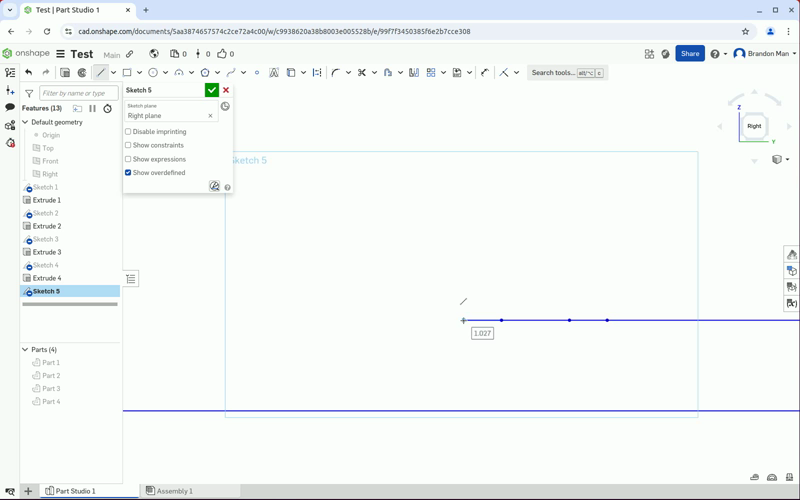
scroll(-6)
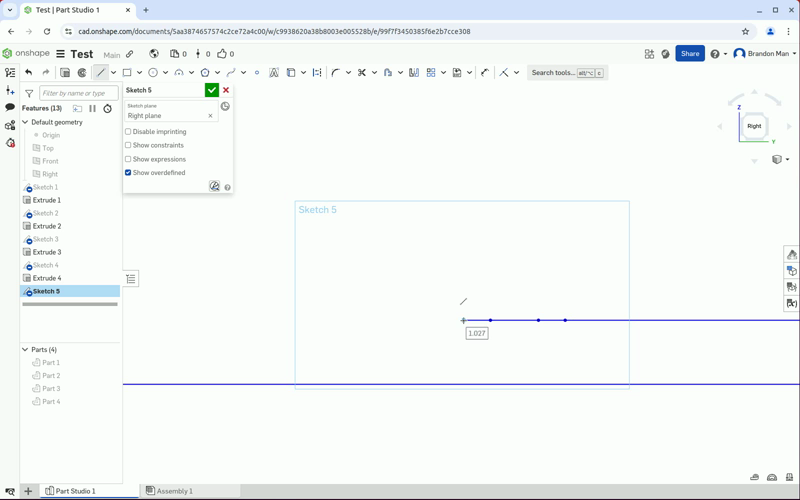
scroll(-6)
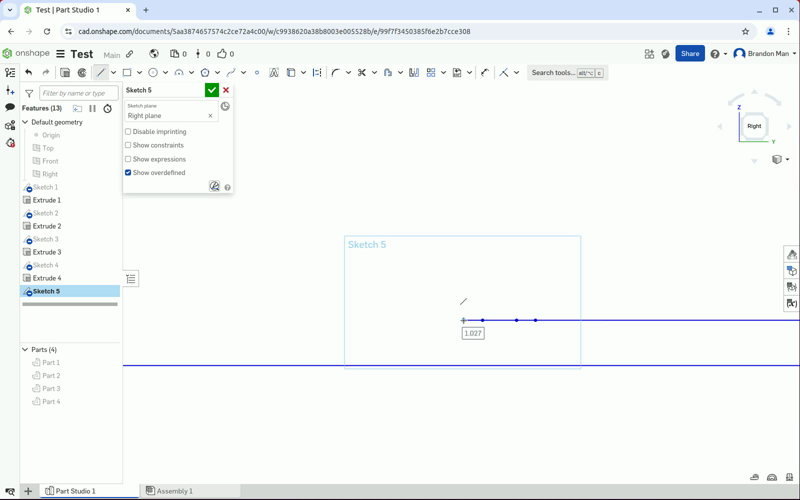
scroll(-6)
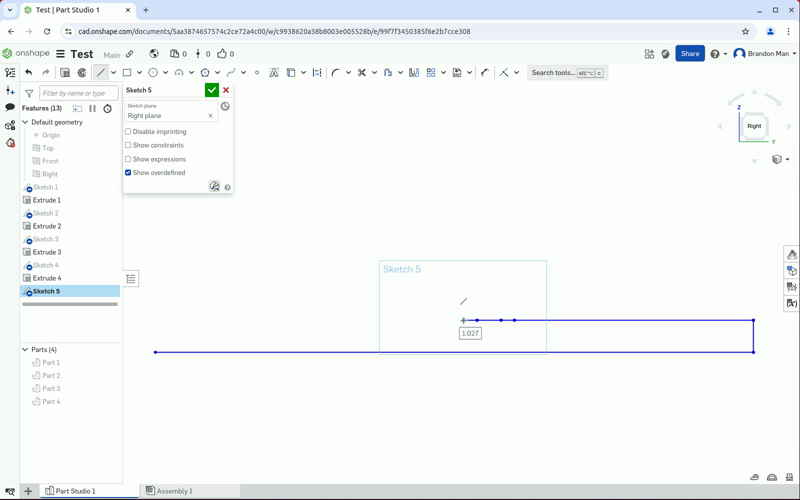
scroll(-6)
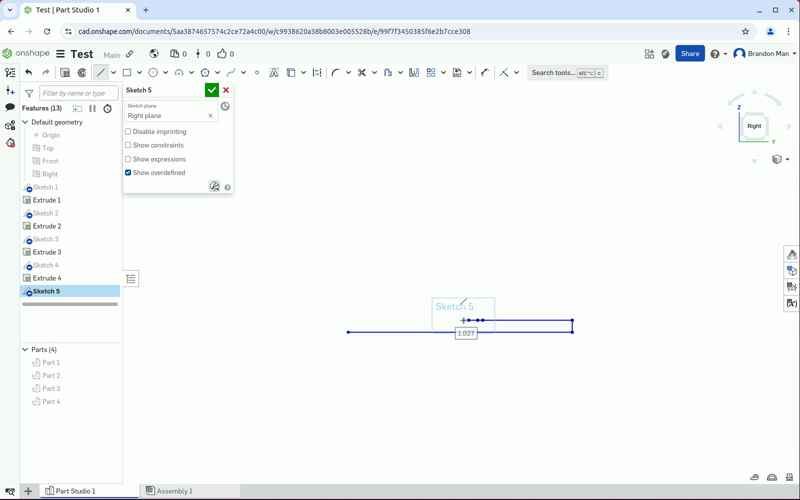
key_up(shift)
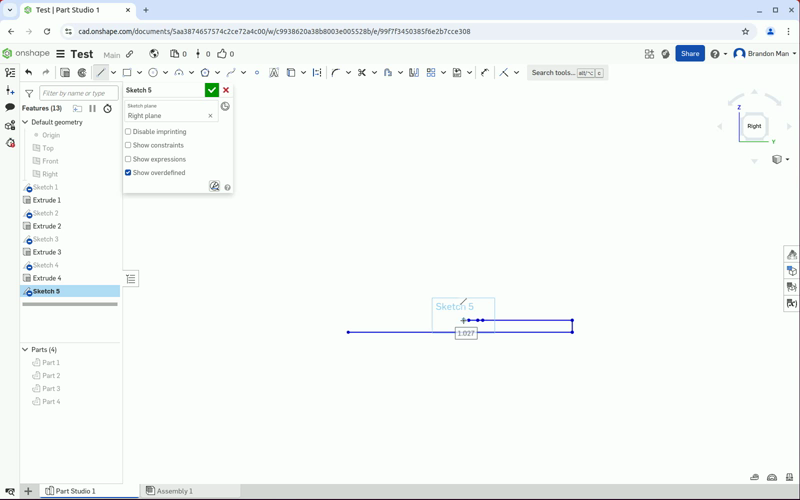
key_down(shift)
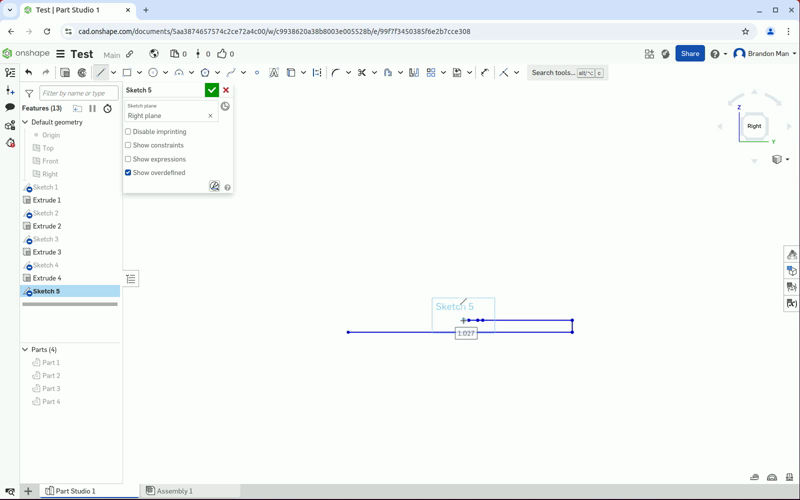
mouse_move(348, 320)
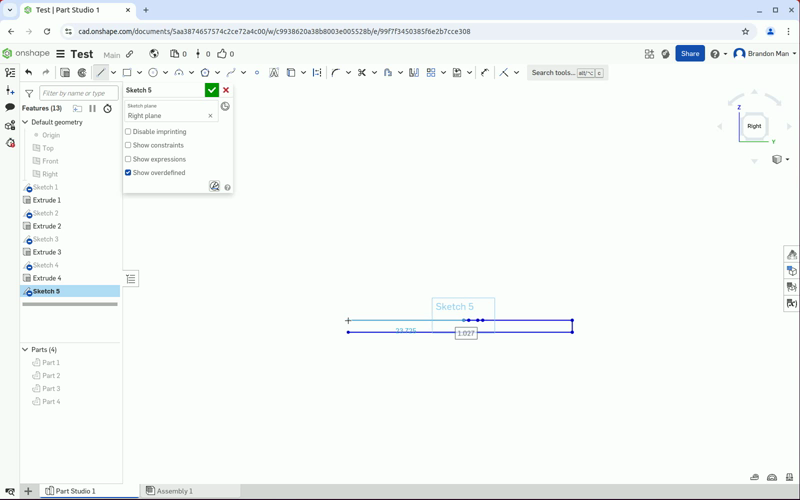
click(348, 320)
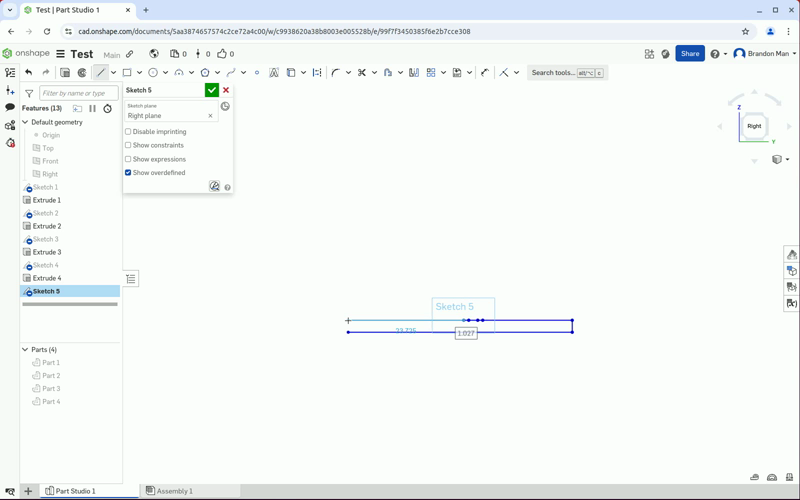
key_up(shift)
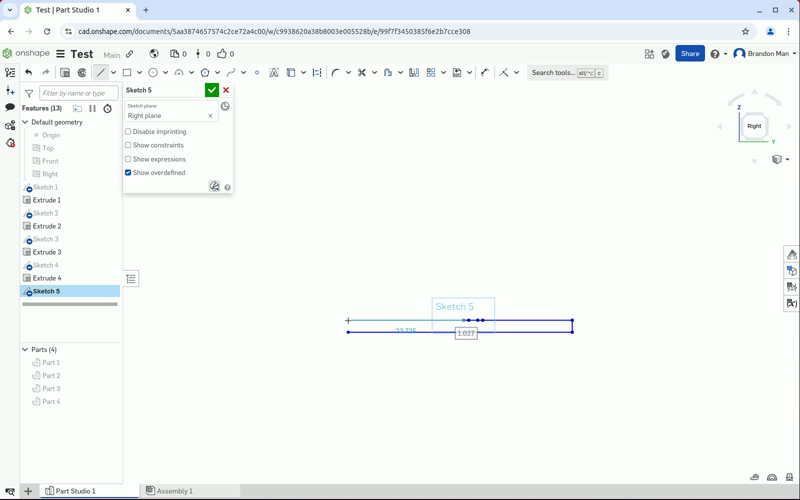
mouse_move(378, 320)
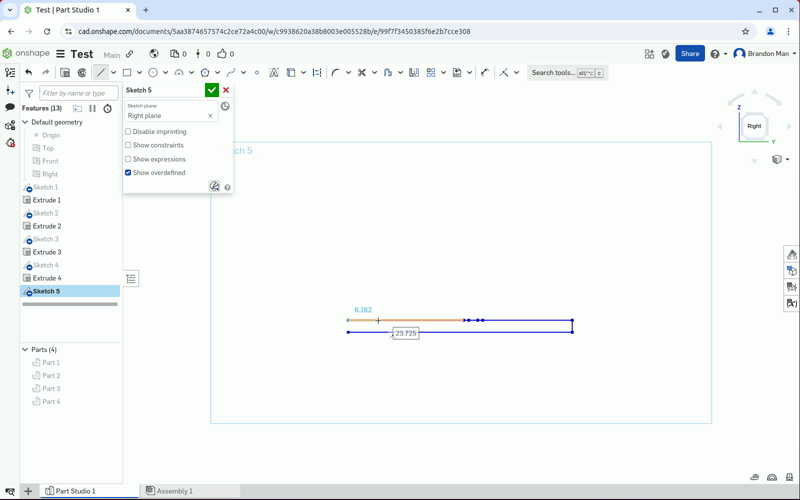
key_down(shift)
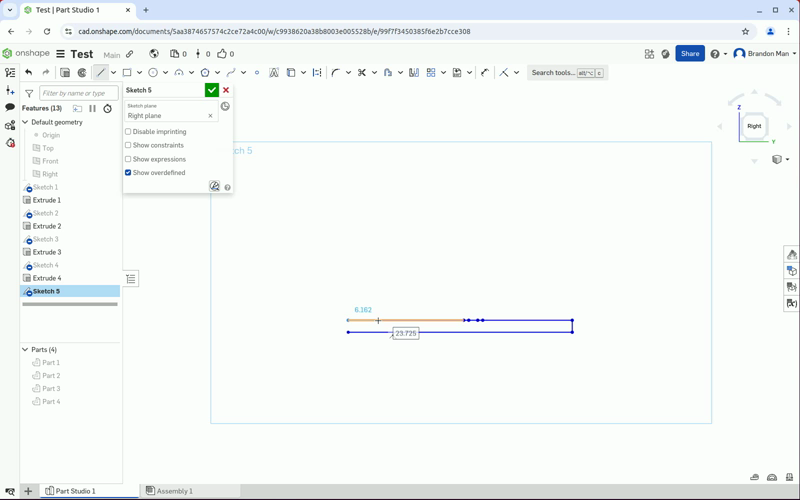
mouse_move(348, 332)
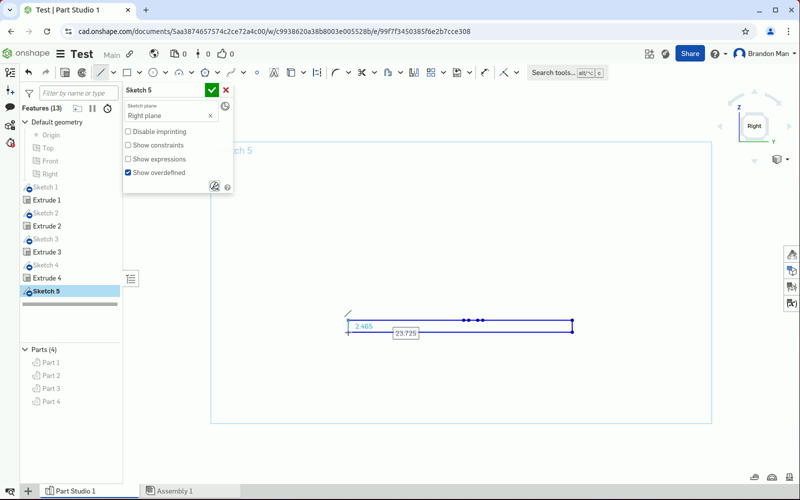
key_up(shift)
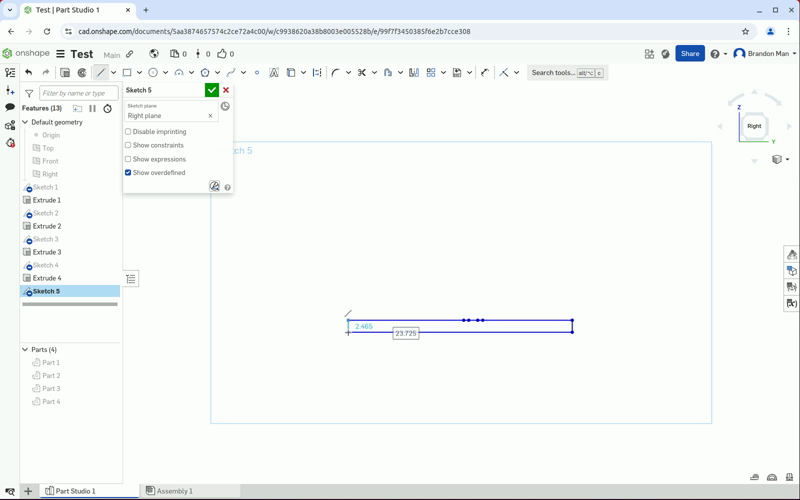
click(348, 332)
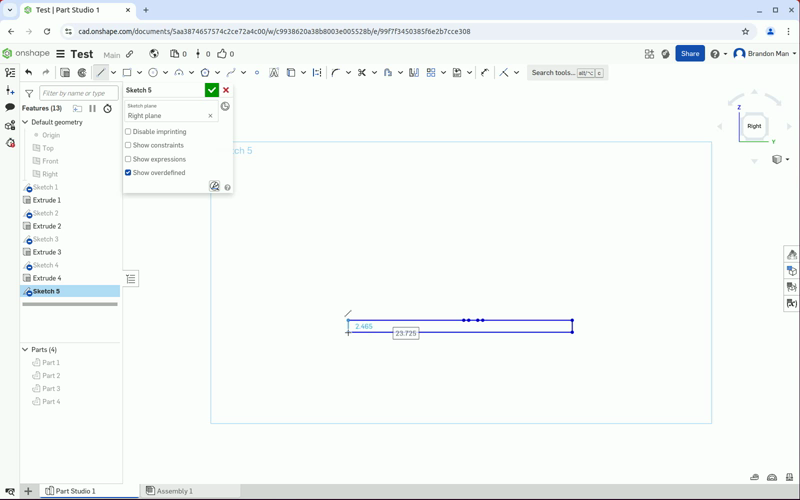
key(esc)
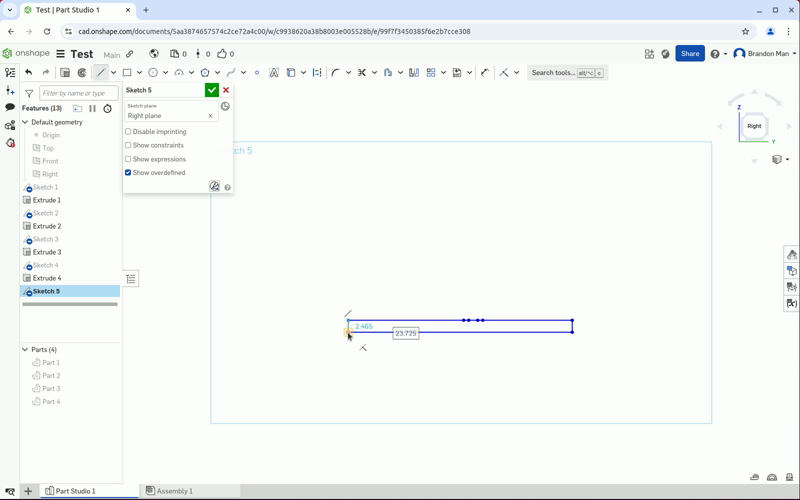
mouse_move(553, 324)
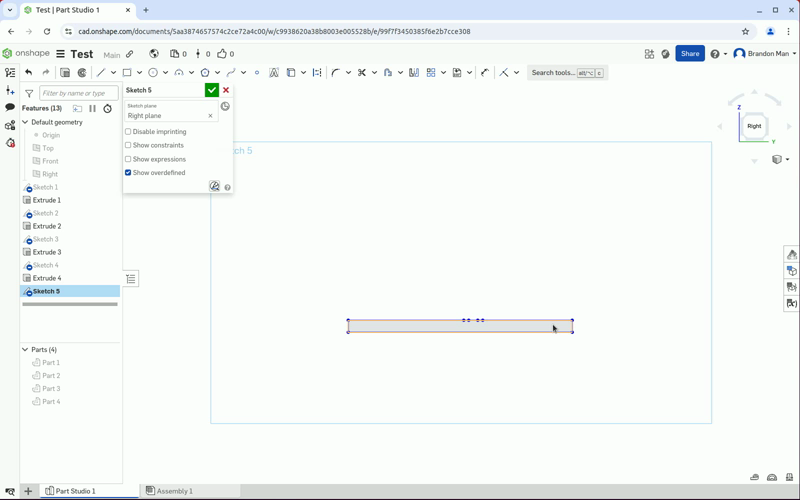
click(553, 324)
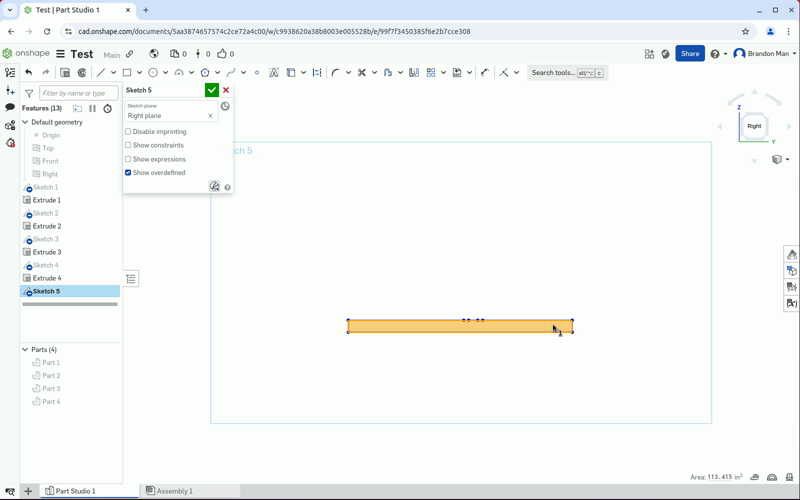
mouse_move(73, 352)
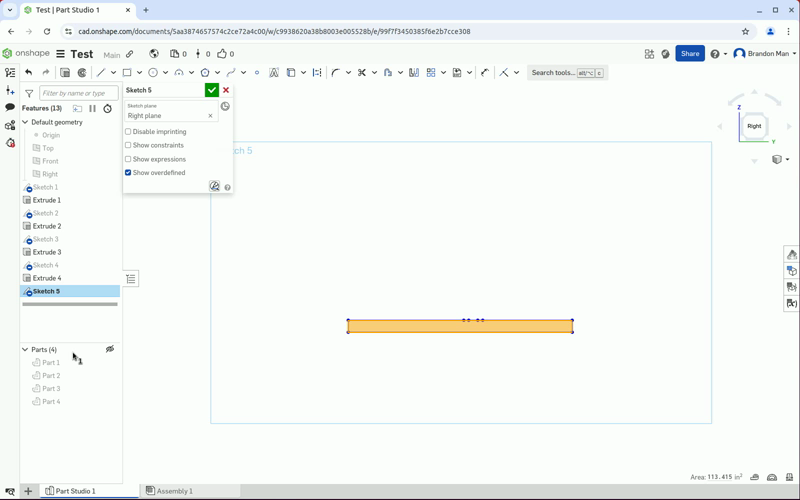
key(shift+y)
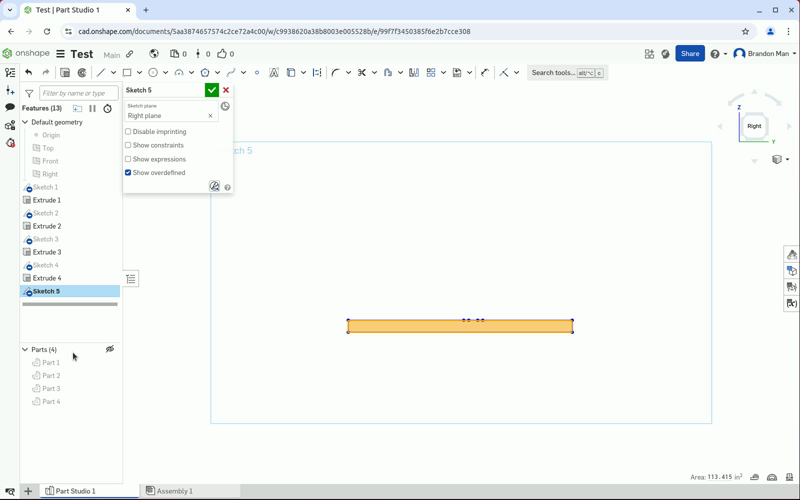
key(shift+e)
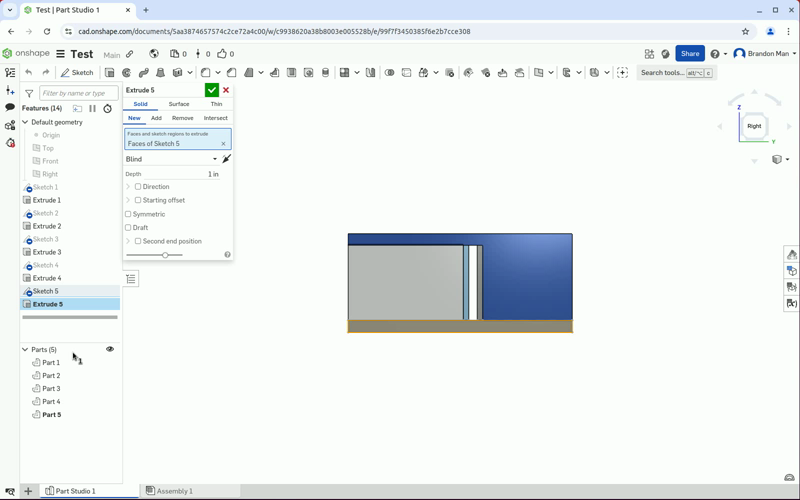
mouse_move(143, 106)
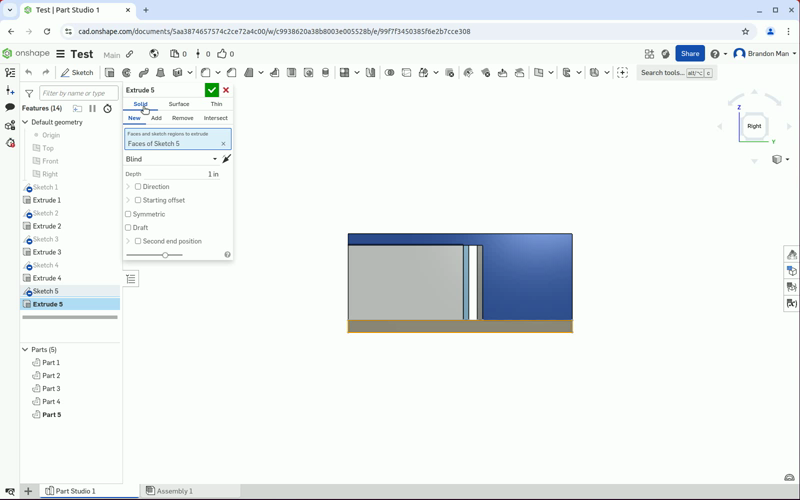
click(143, 106)
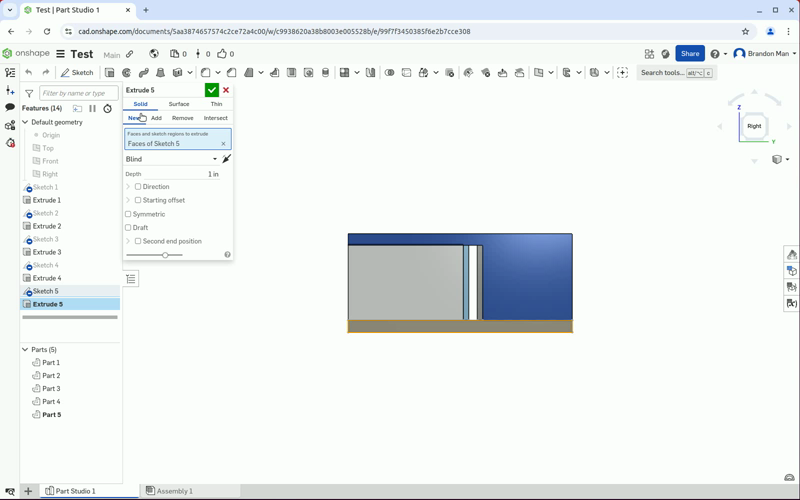
mouse_move(137, 120)
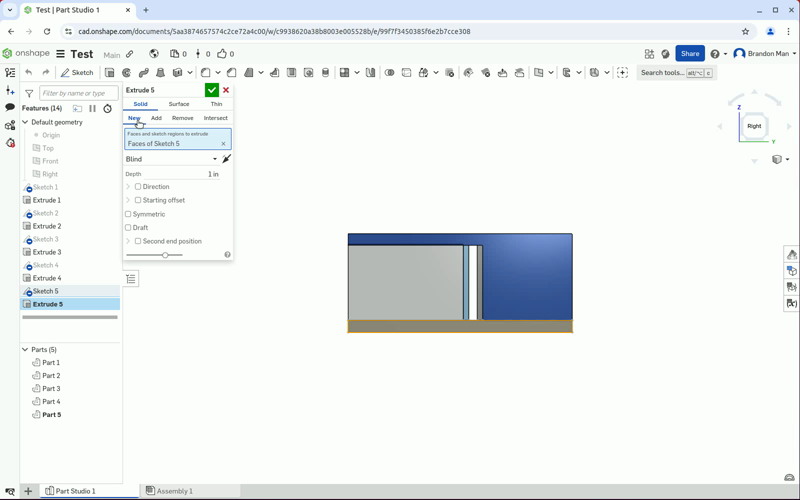
click(137, 120)
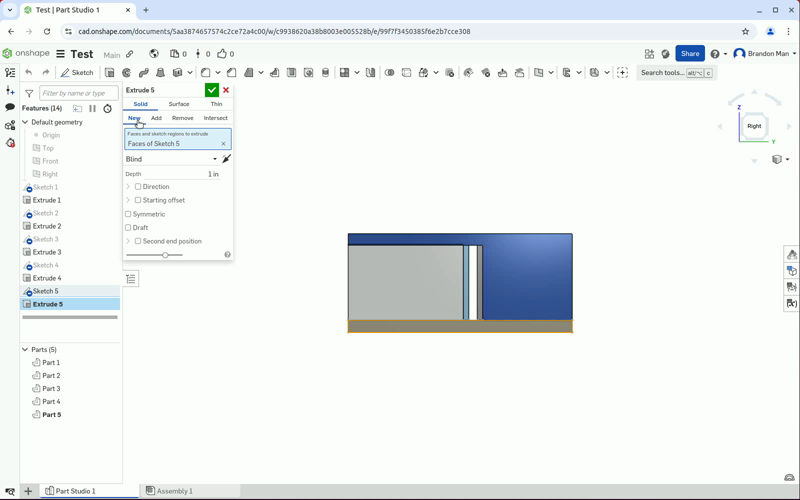
key(tab, 4)
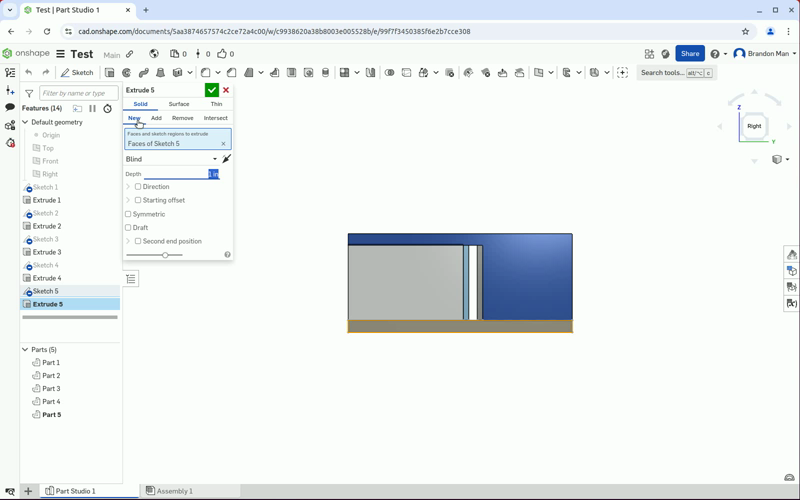
text(1.685)
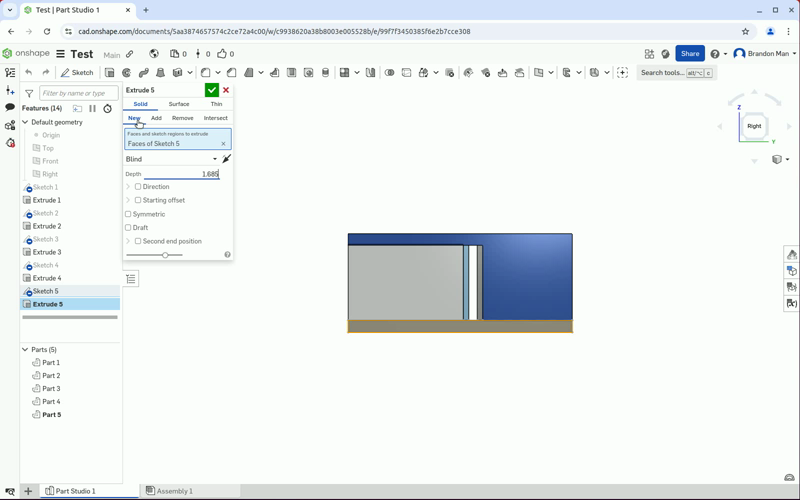
key(enter)
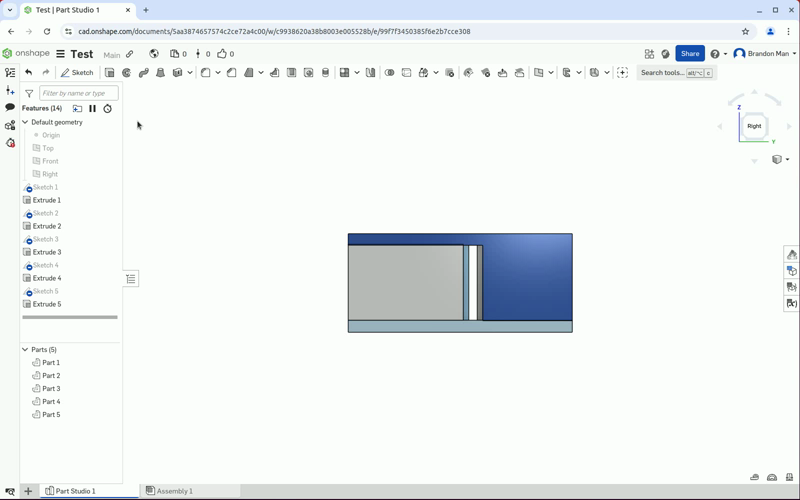
key(shift+h)
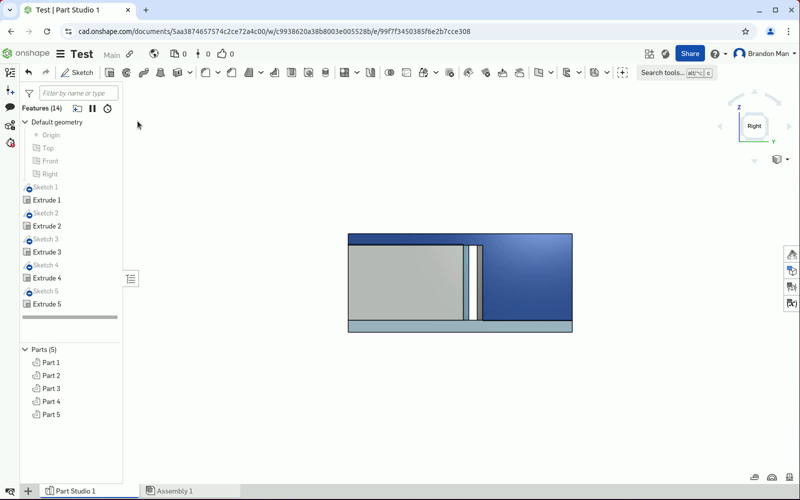
key(shift+h)
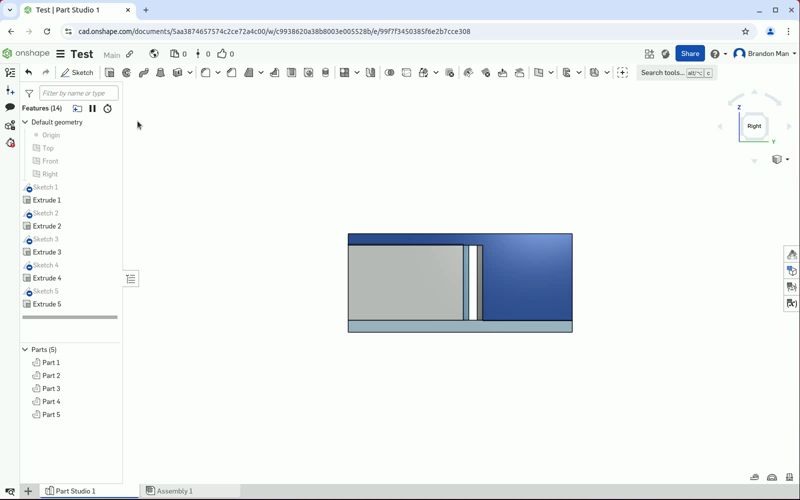
mouse_move(73, 189)
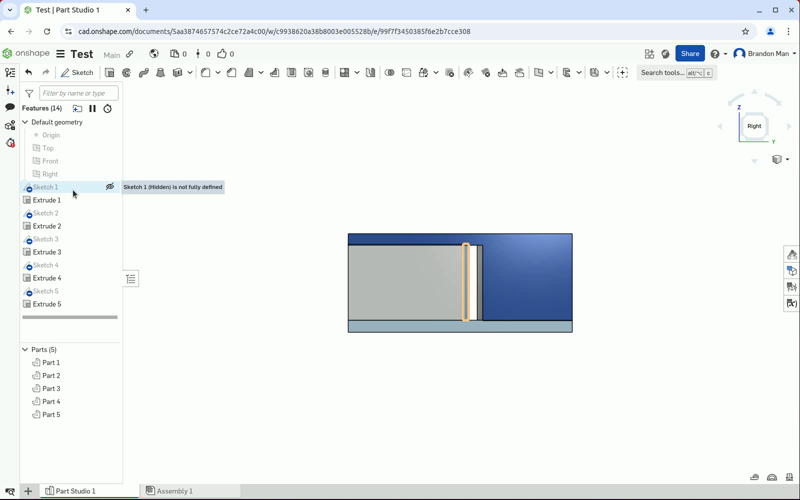
click(73, 189)
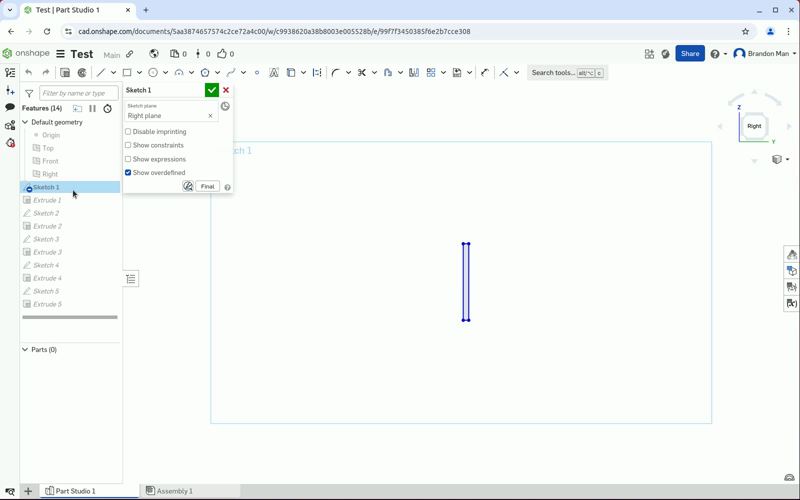
mouse_move(229, 92)
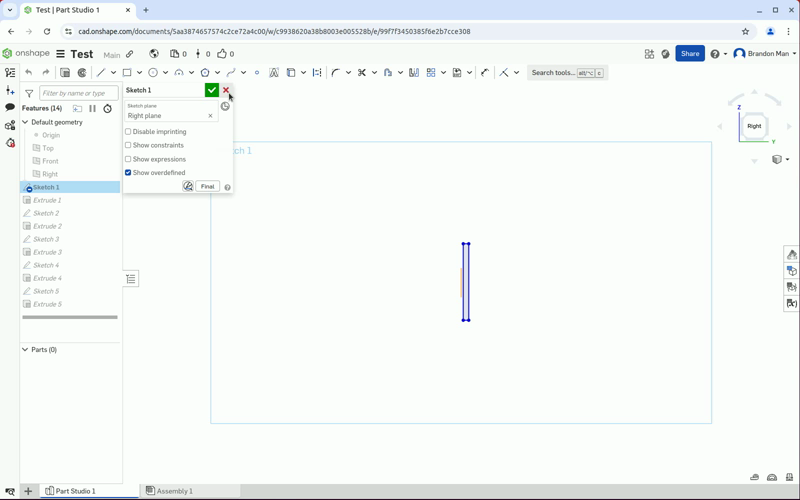
click(229, 92)
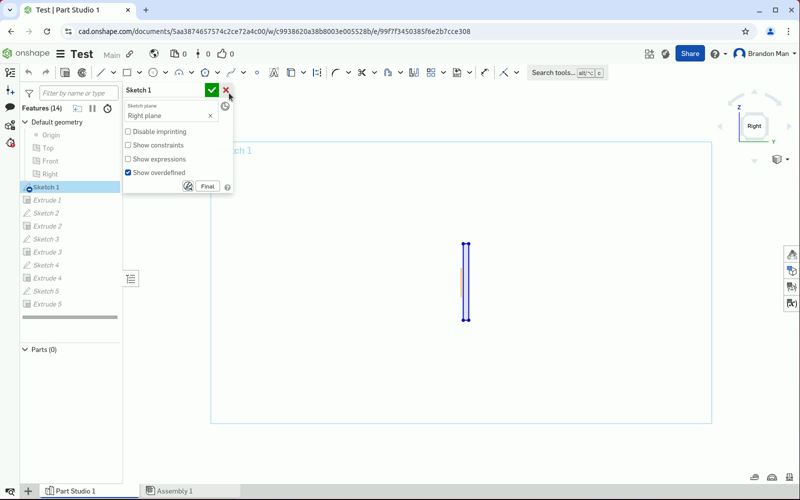
key(shift+s)
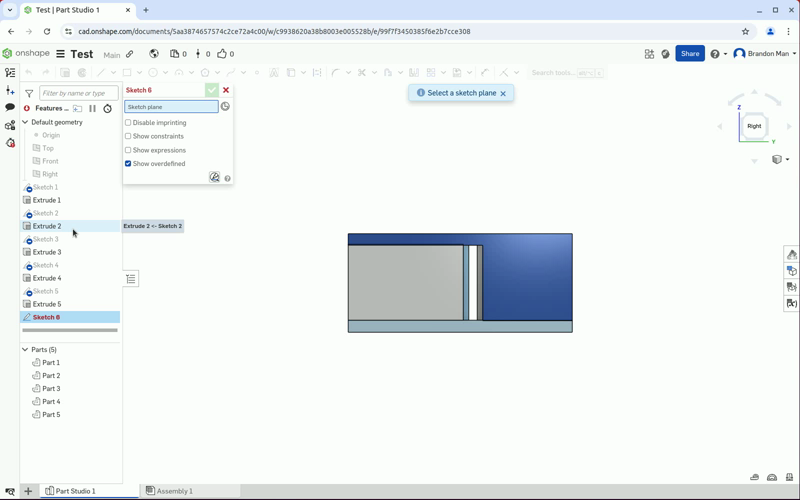
scroll(3)
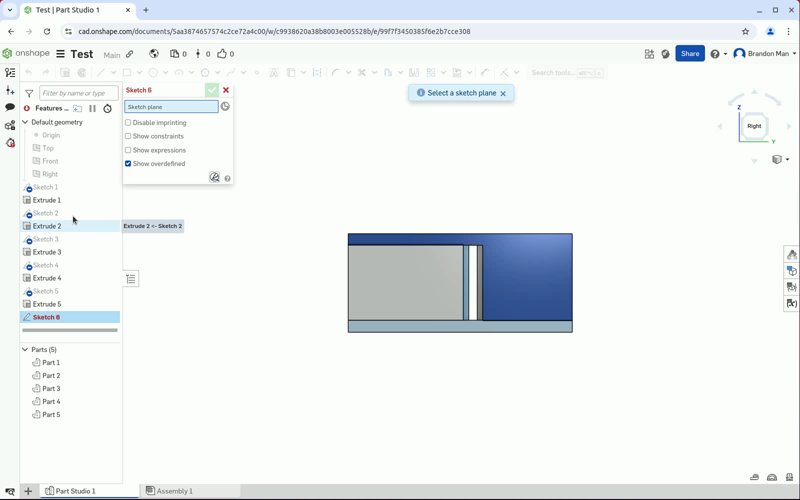
mouse_move(73, 176)
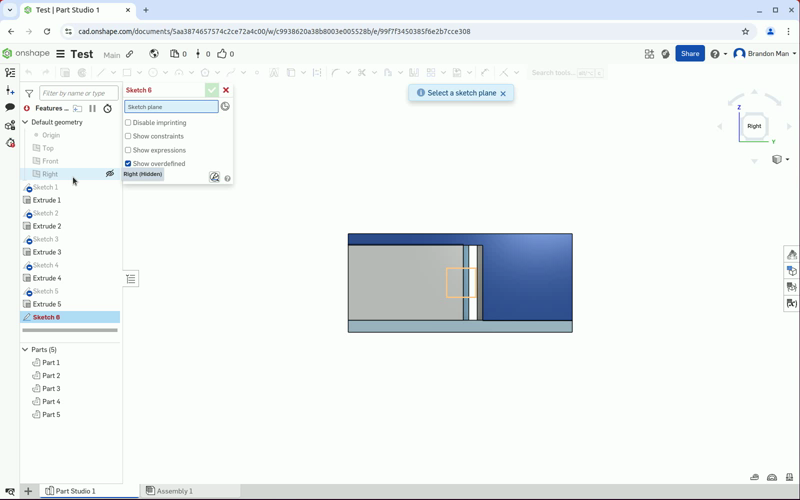
click(73, 176)
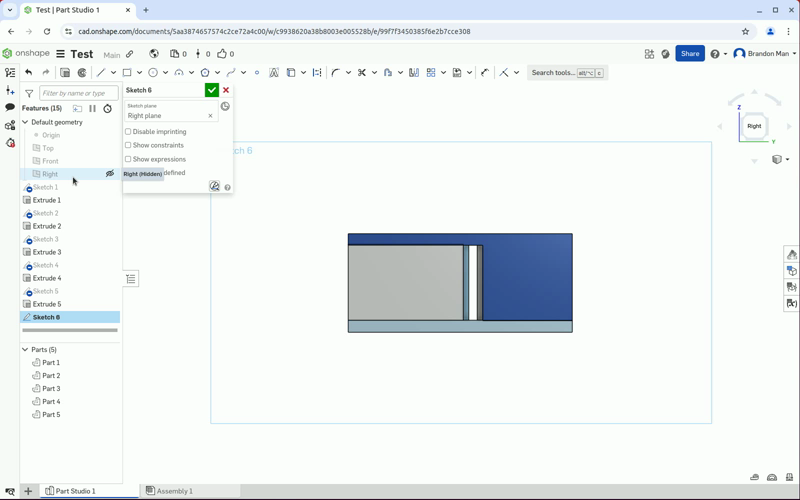
mouse_move(73, 352)
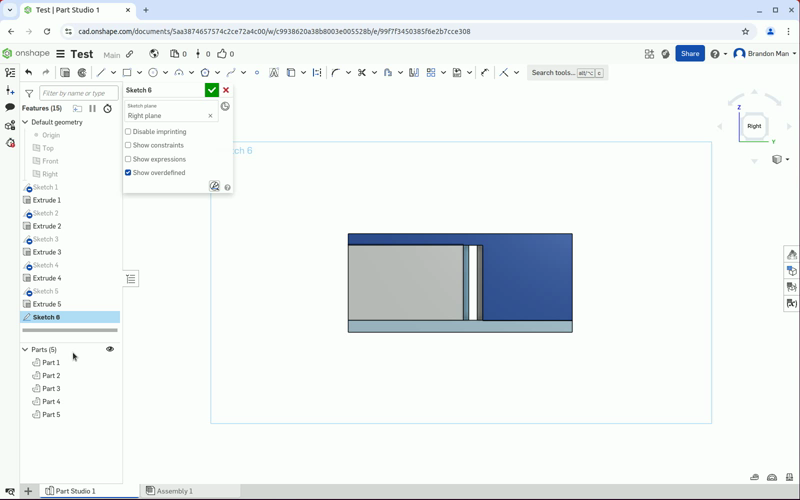
key(y)
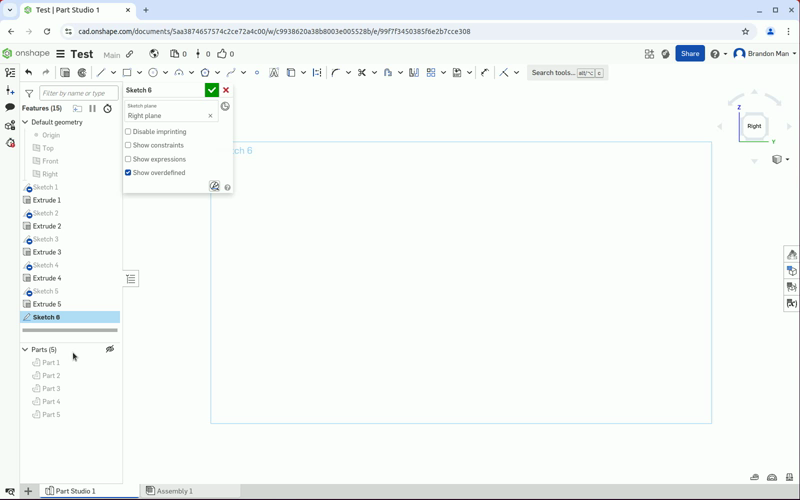
key(l)
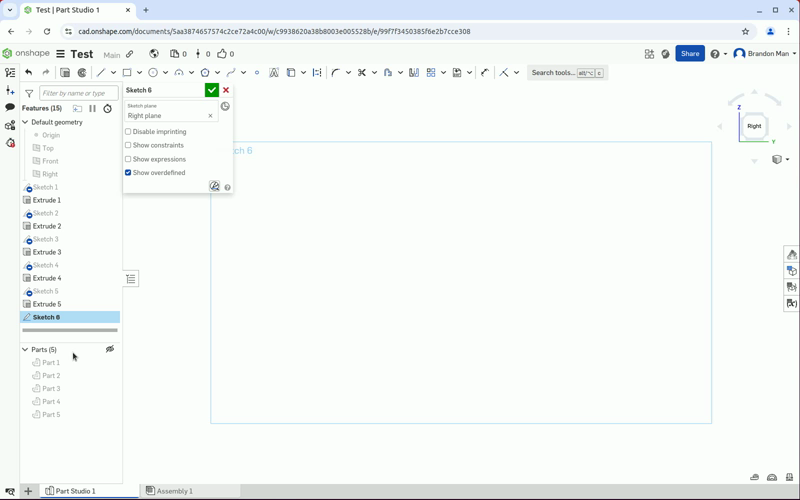
key_down(shift)
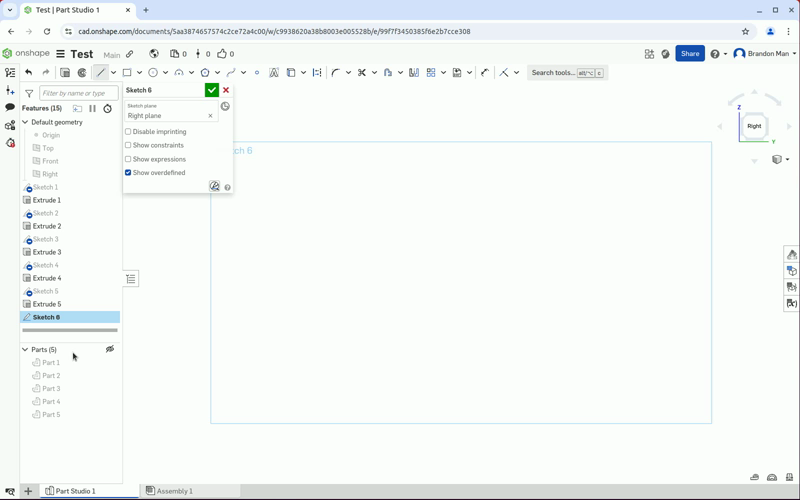
mouse_move(463, 320)
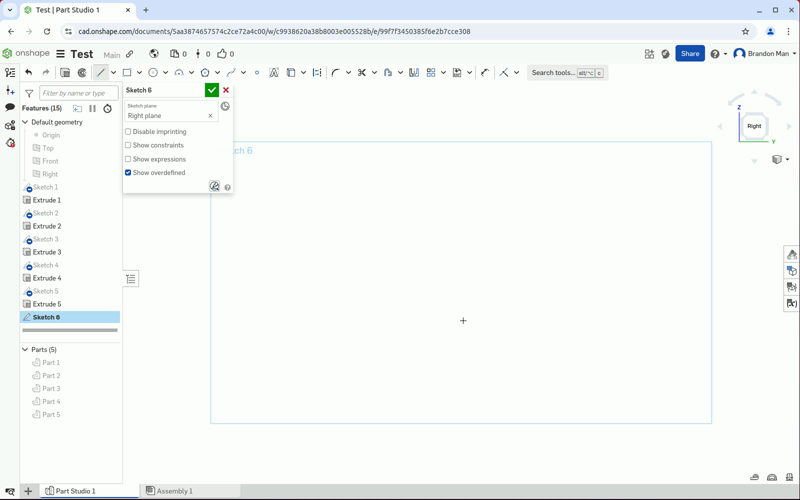
click(463, 320)
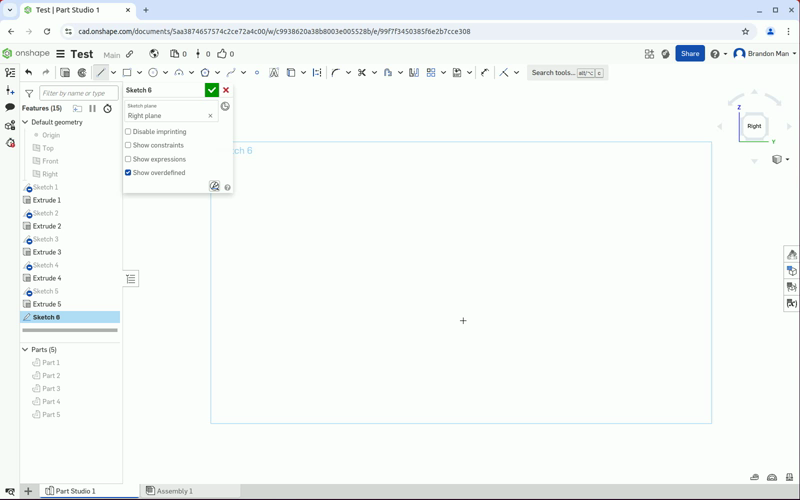
key_up(shift)
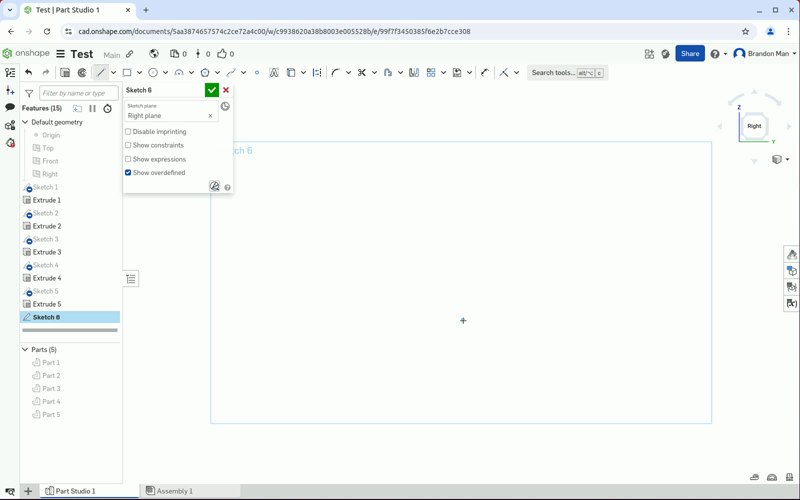
key_down(shift)
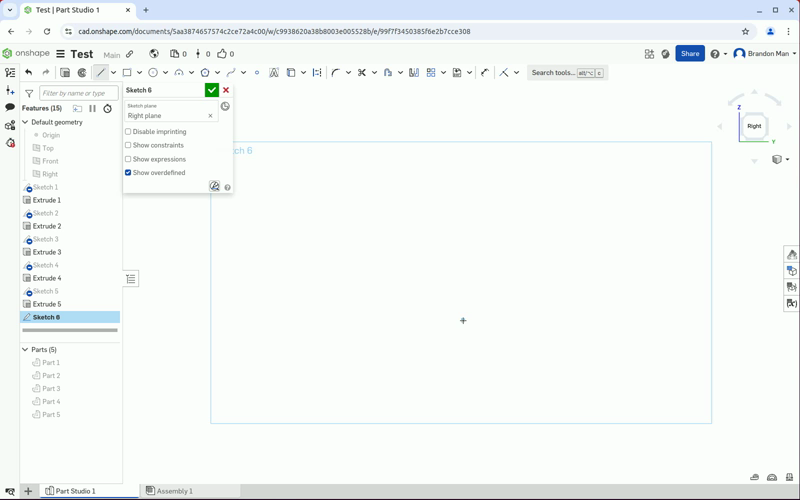
mouse_move(493, 320)
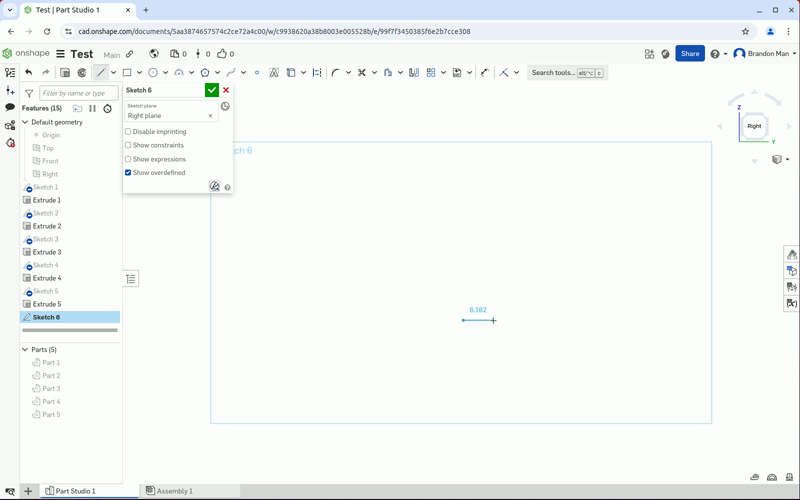
mouse_move(468, 320)
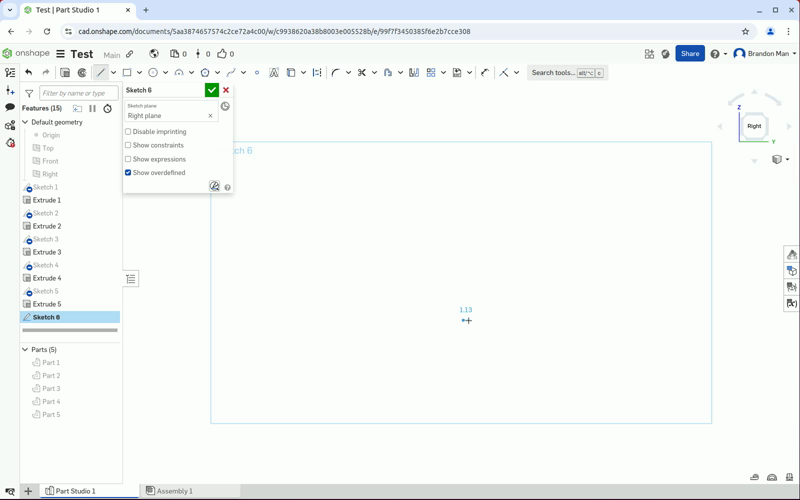
scroll(6)
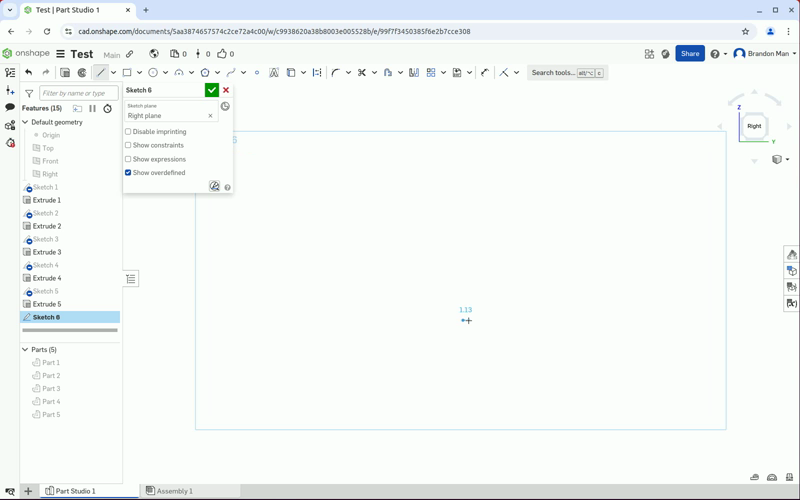
scroll(6)
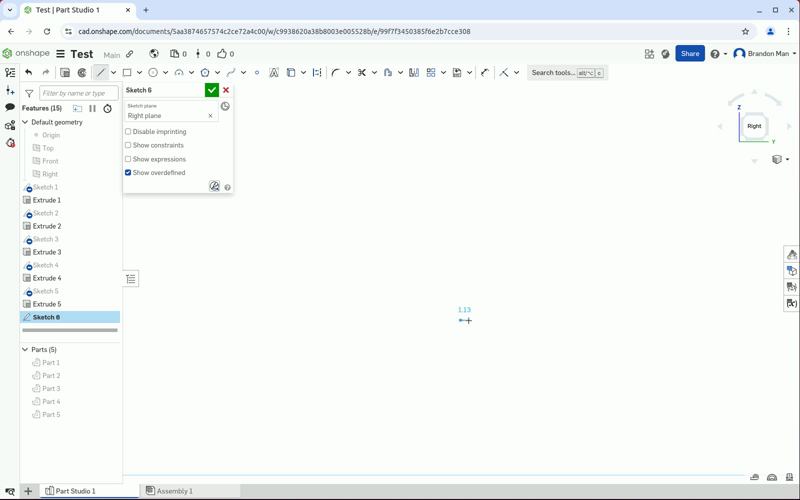
scroll(6)
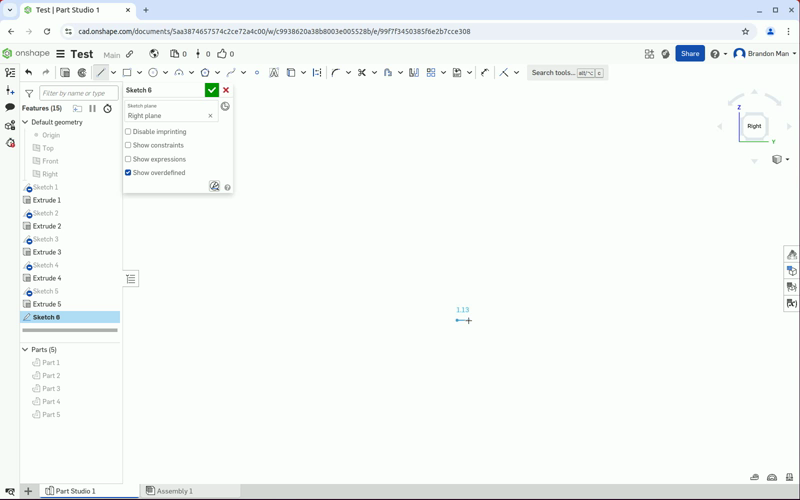
scroll(6)
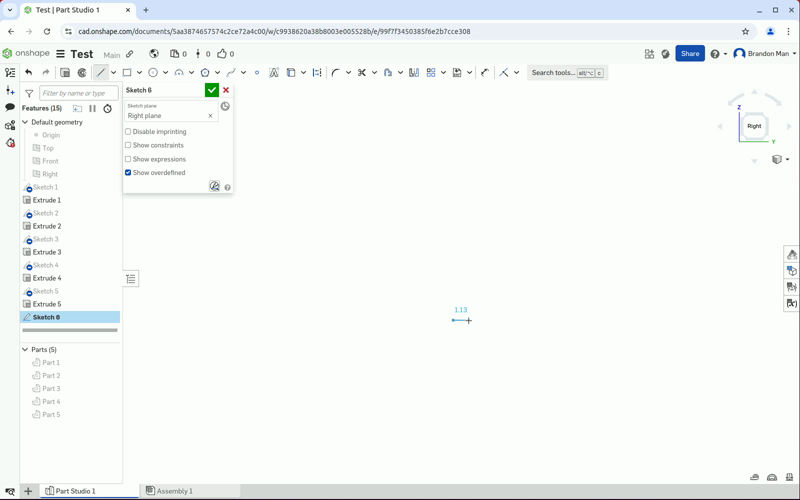
scroll(6)
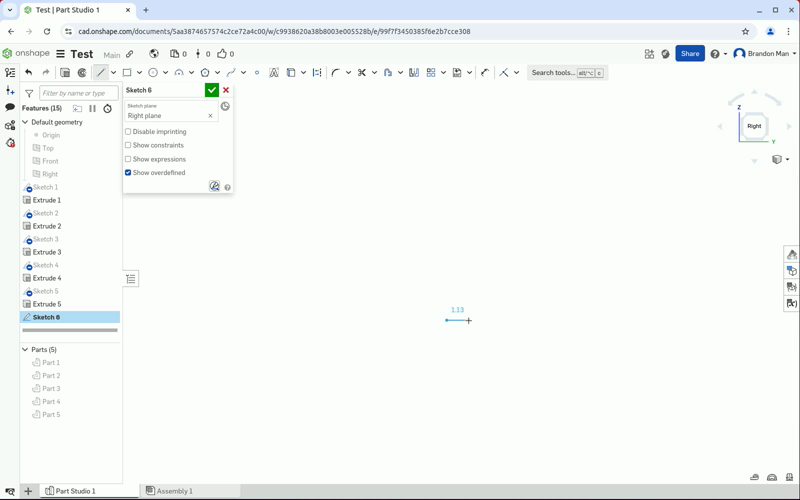
scroll(6)
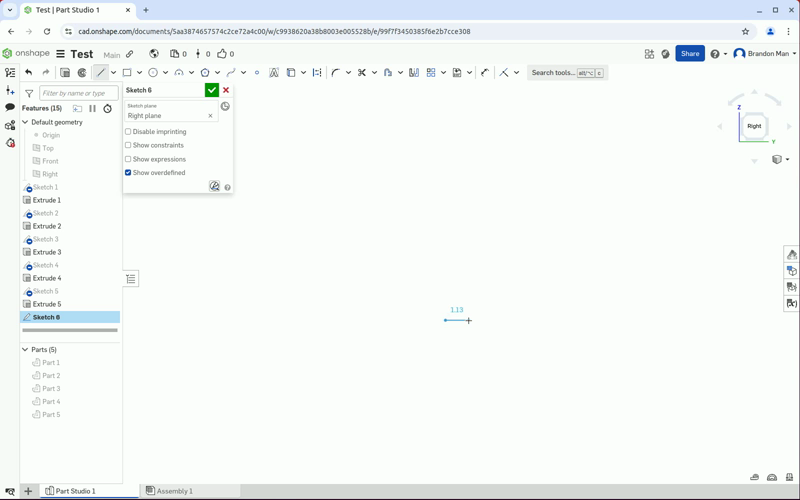
scroll(6)
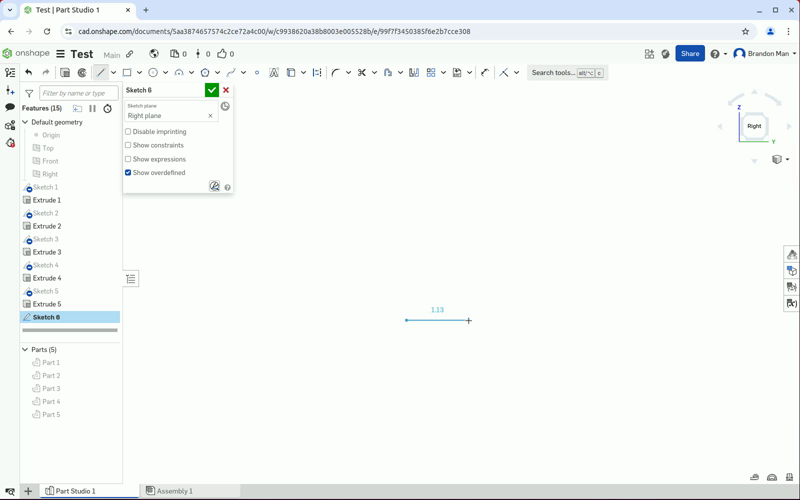
click(468, 320)
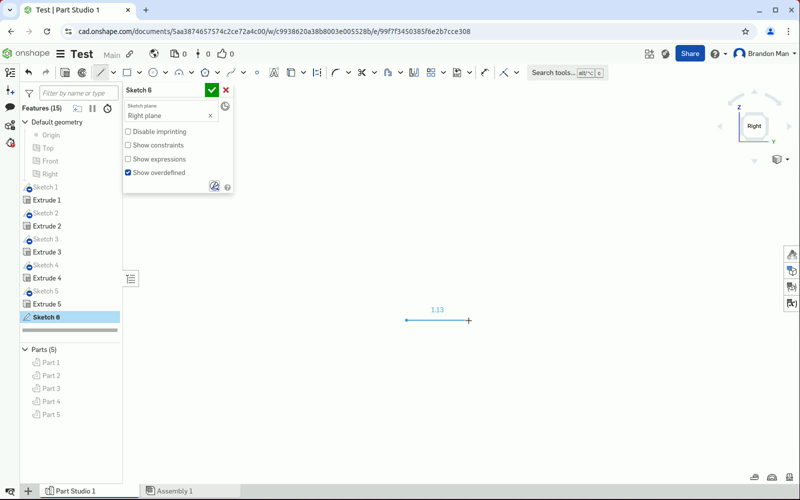
scroll(-6)
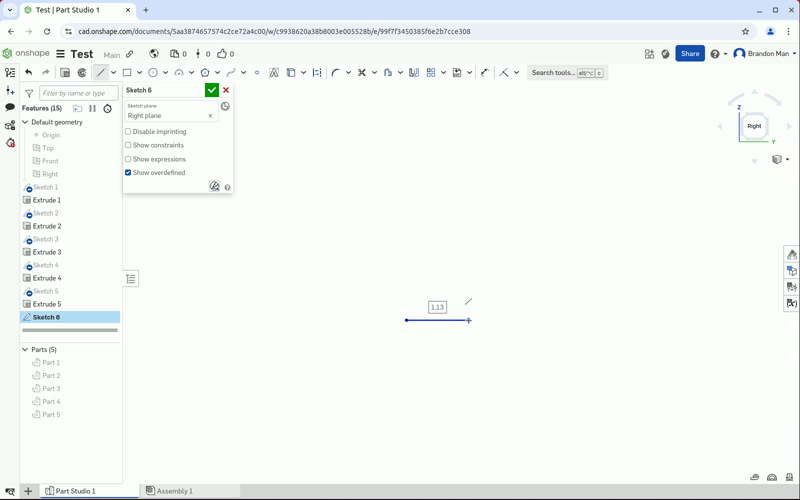
scroll(-6)
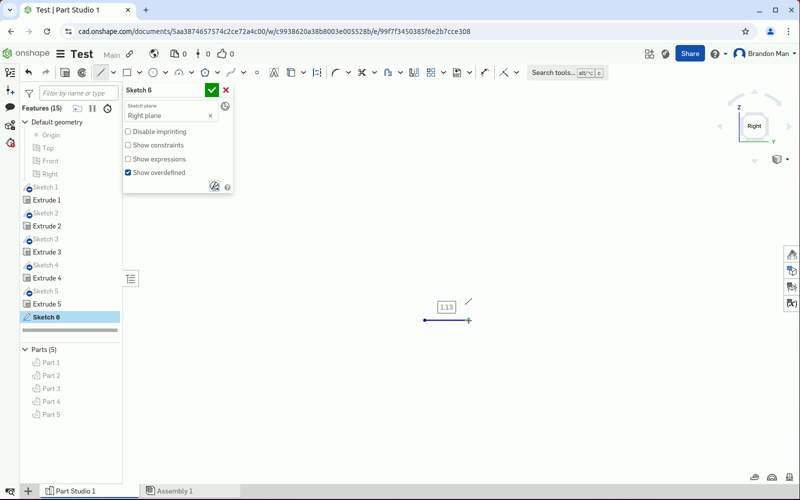
scroll(-6)
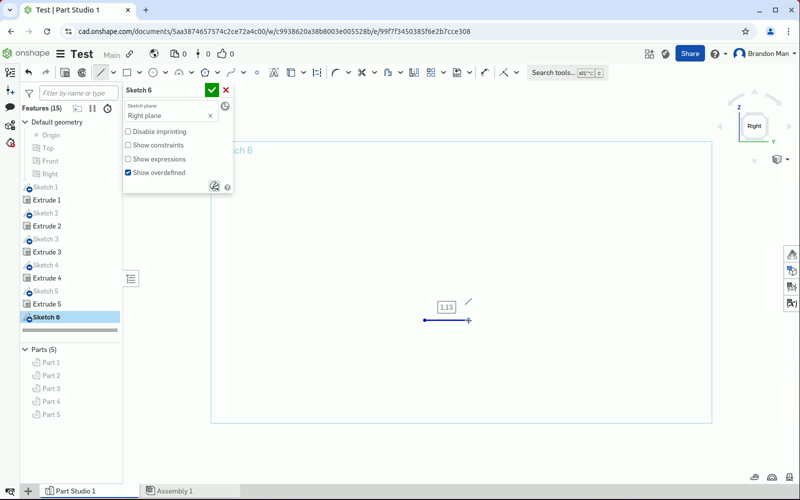
scroll(-6)
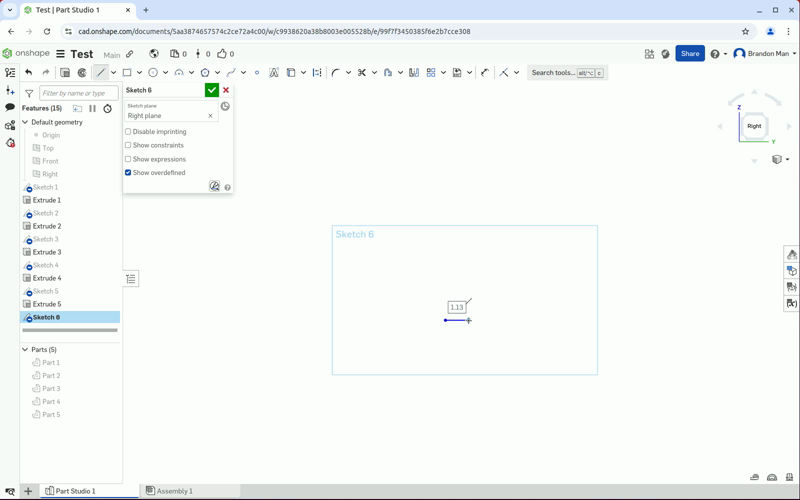
scroll(-6)
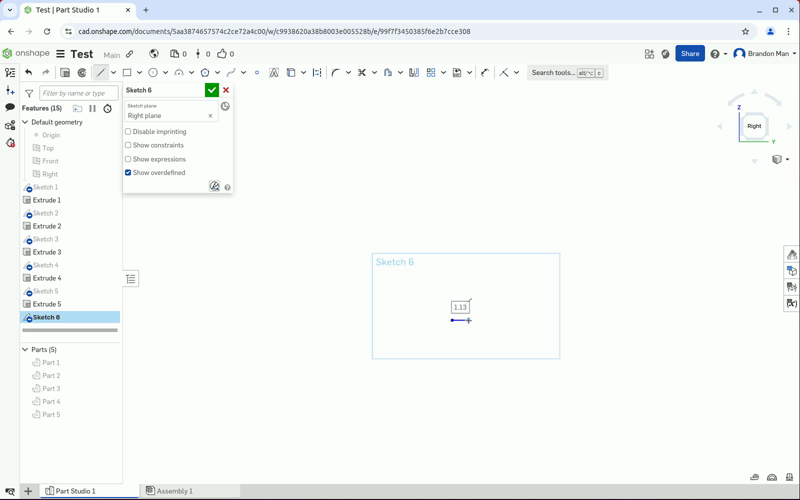
scroll(-6)
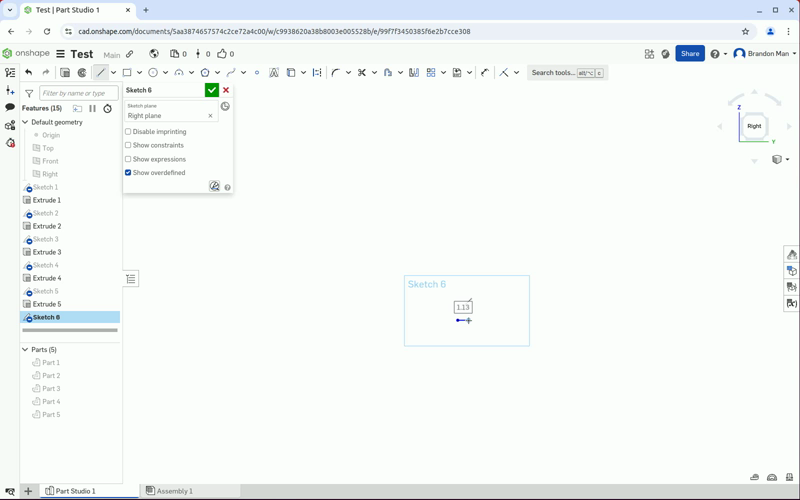
scroll(-6)
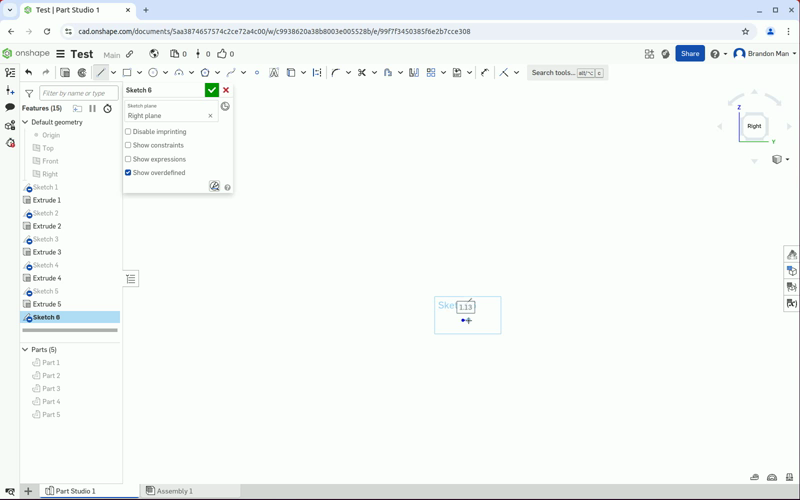
key_up(shift)
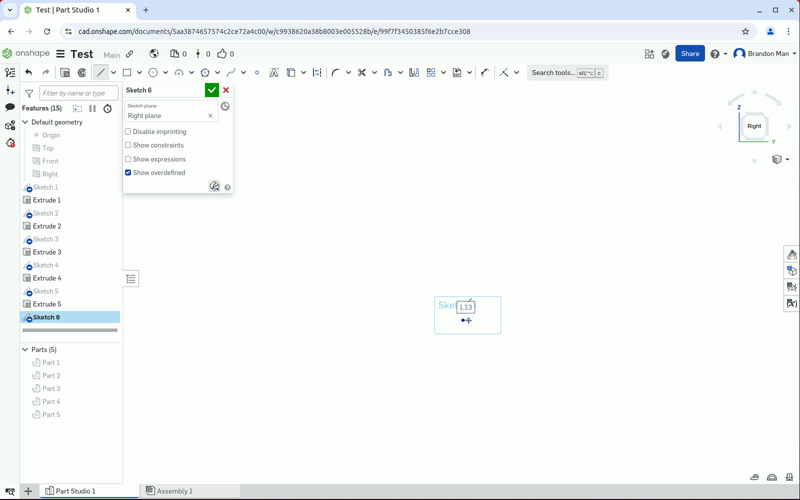
key_down(shift)
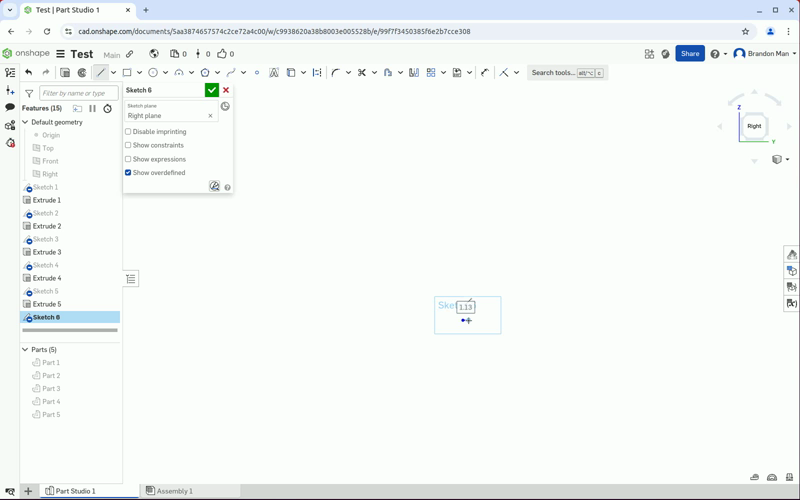
mouse_move(468, 243)
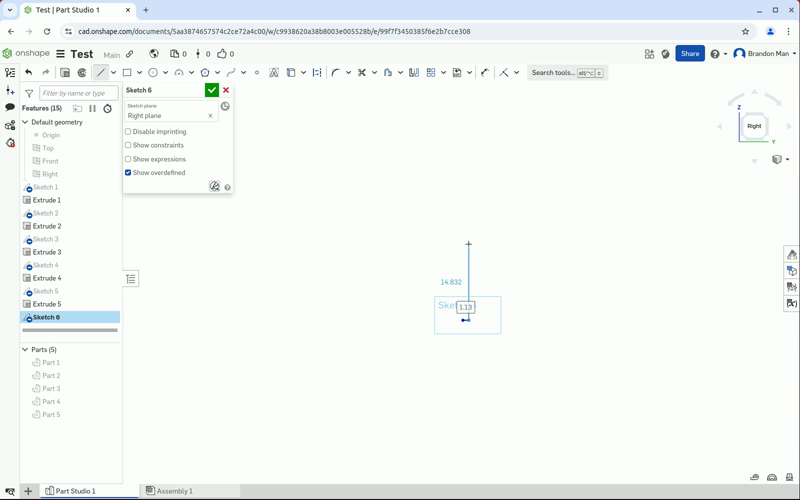
click(468, 243)
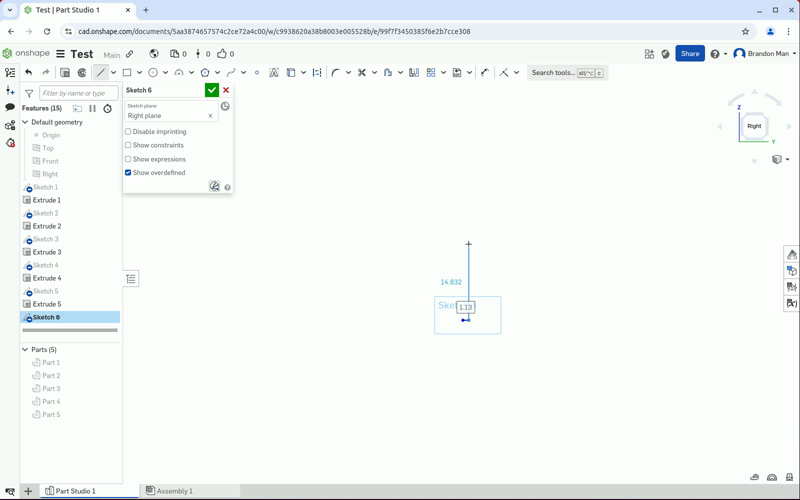
key_up(shift)
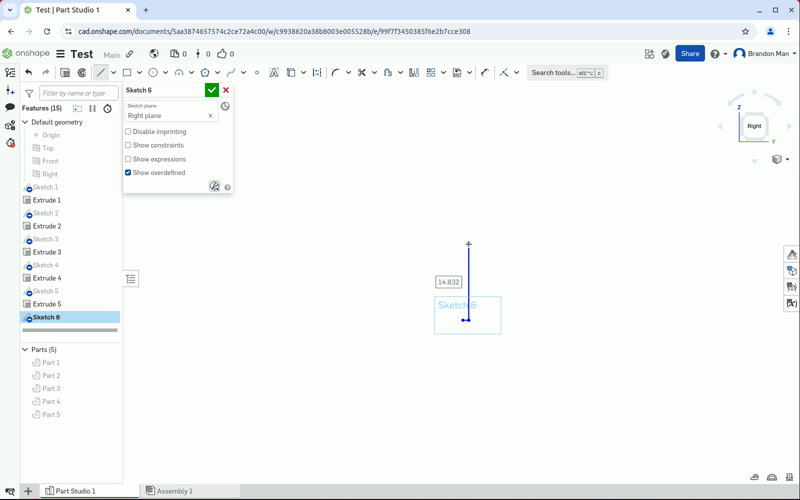
key_down(shift)
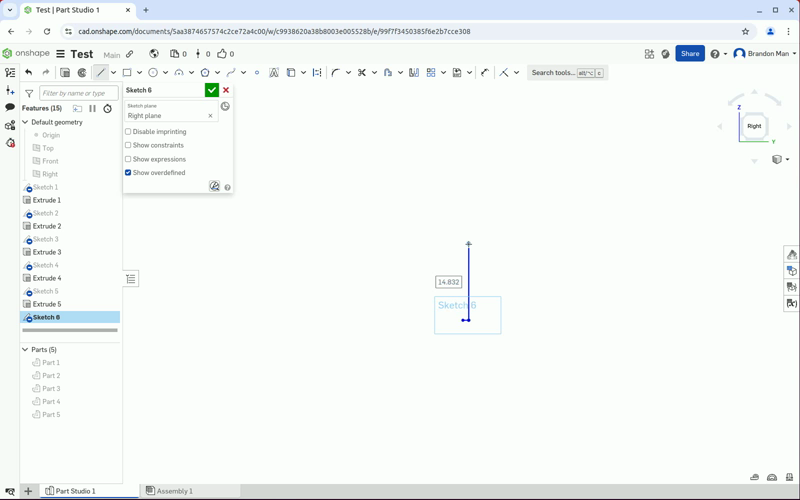
mouse_move(498, 243)
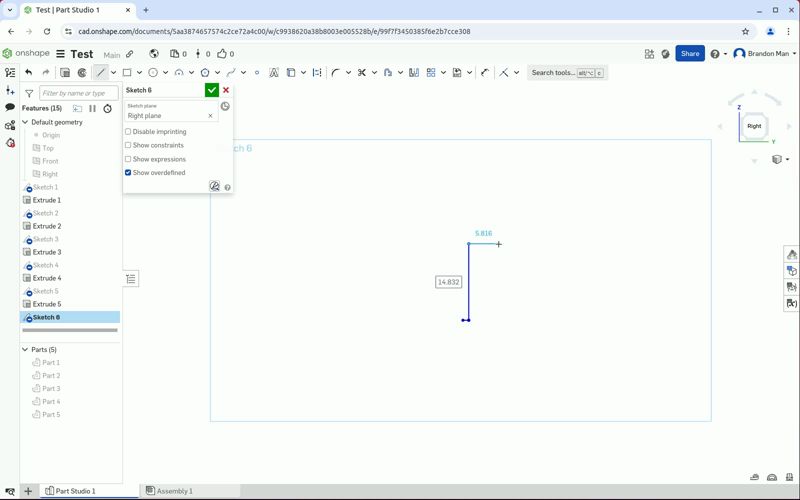
mouse_move(463, 243)
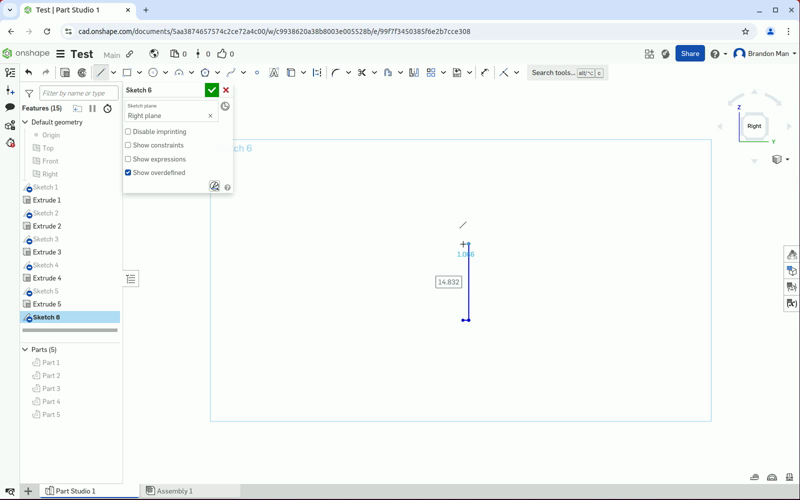
scroll(6)
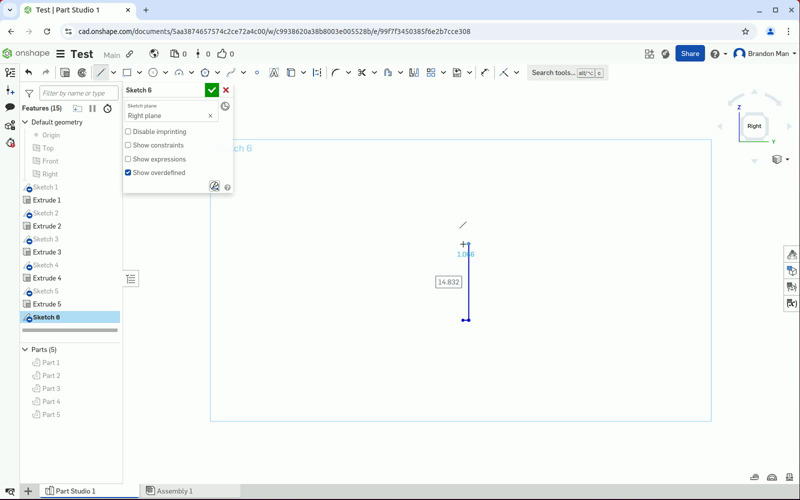
scroll(6)
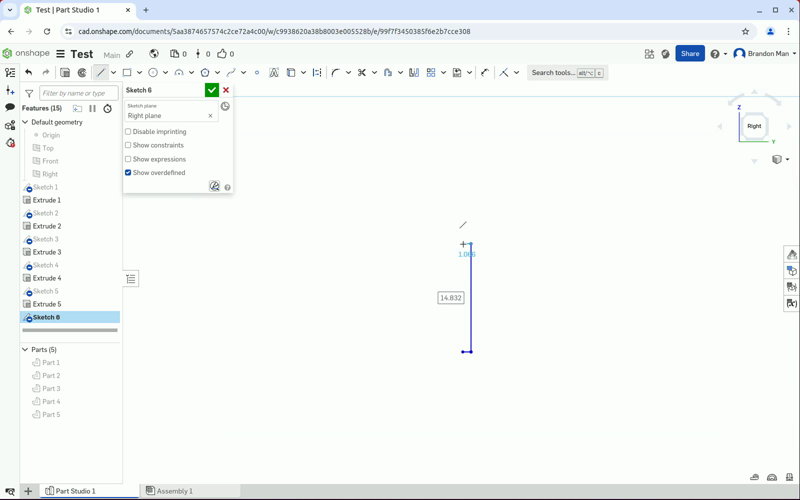
scroll(6)
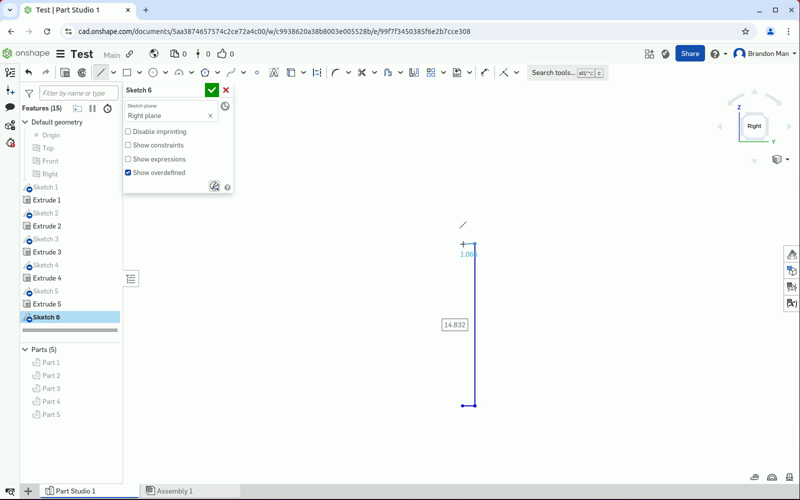
scroll(6)
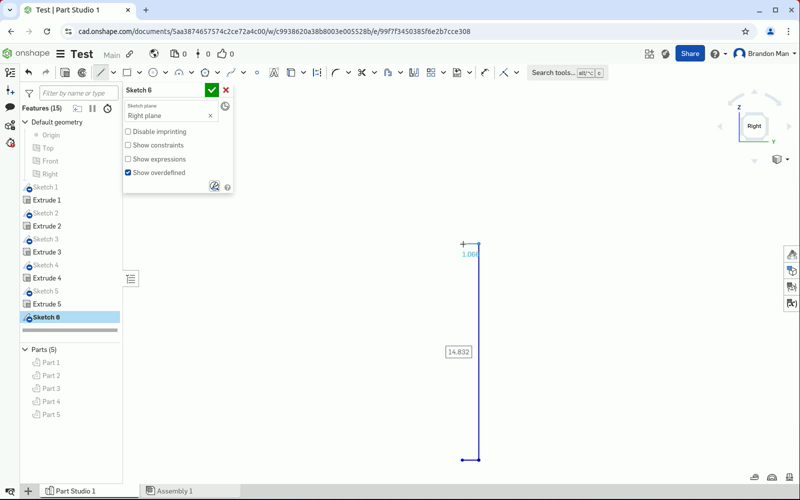
scroll(6)
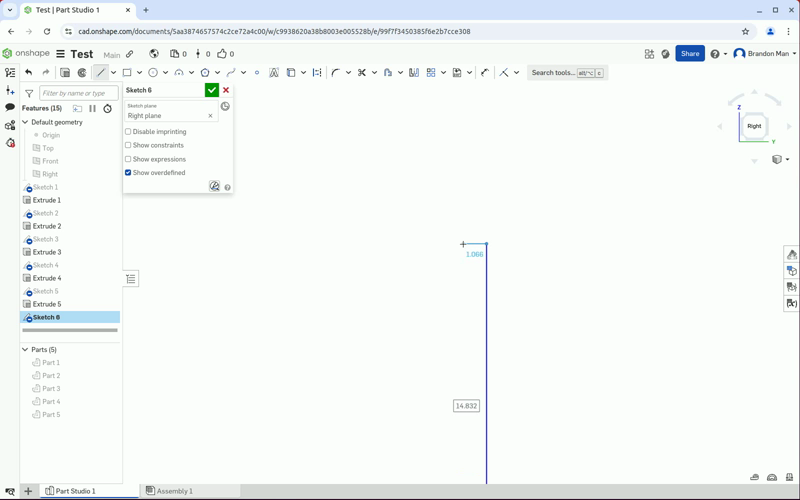
scroll(6)
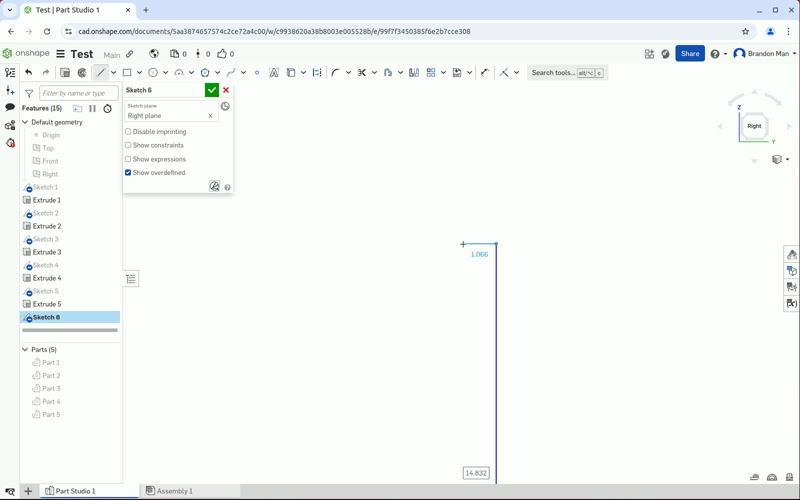
scroll(6)
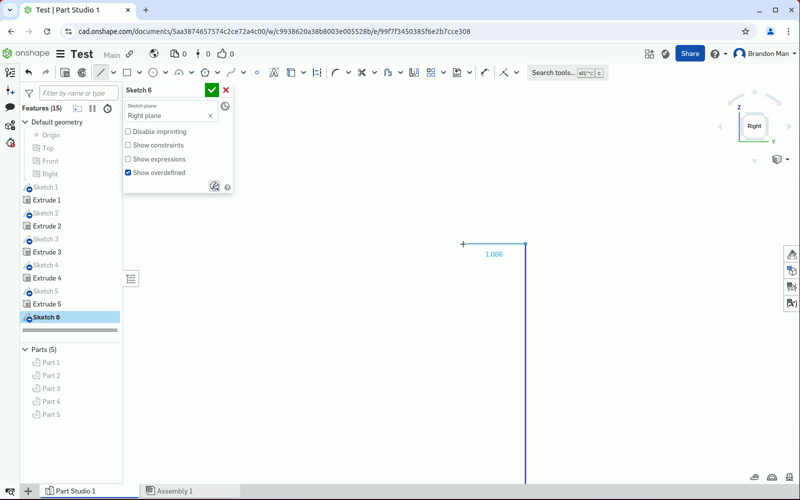
click(463, 243)
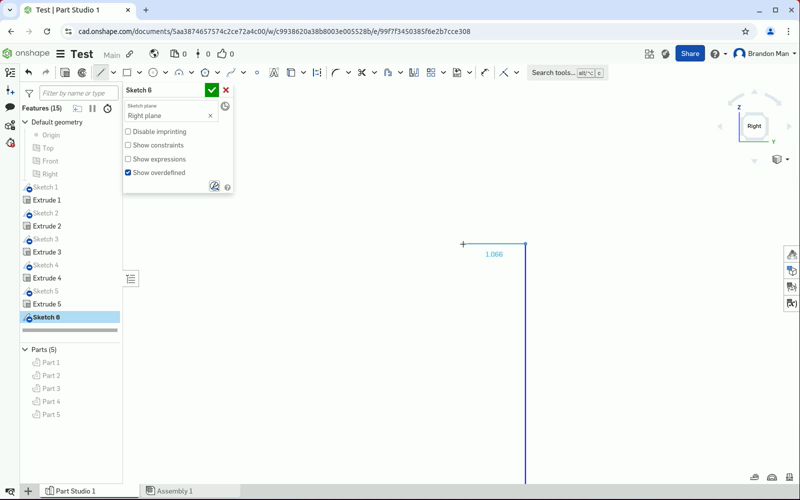
scroll(-6)
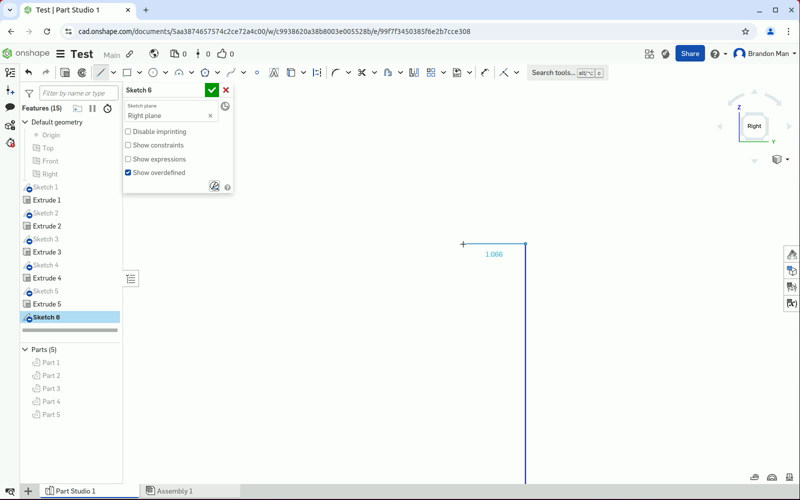
scroll(-6)
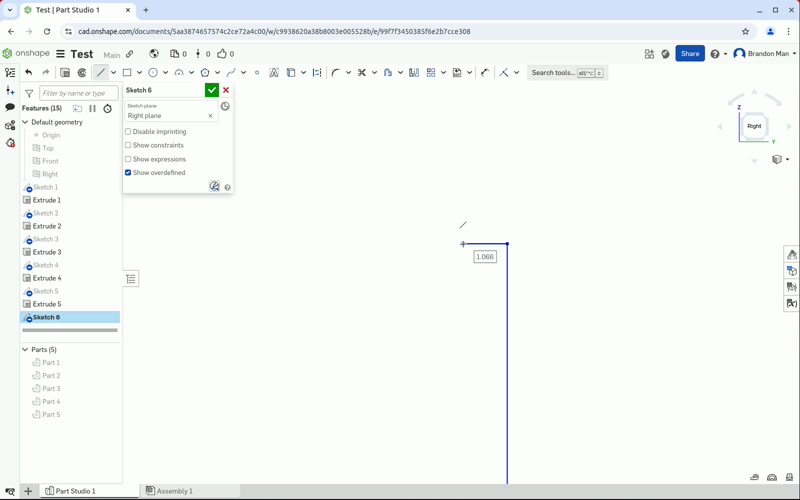
scroll(-6)
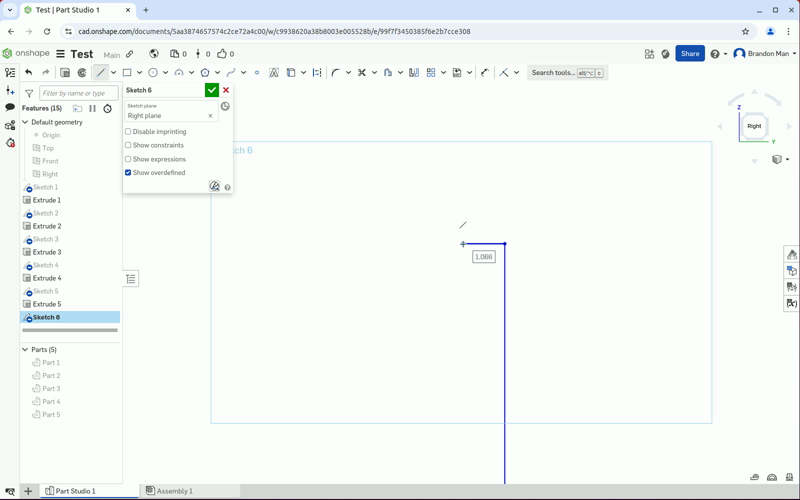
scroll(-6)
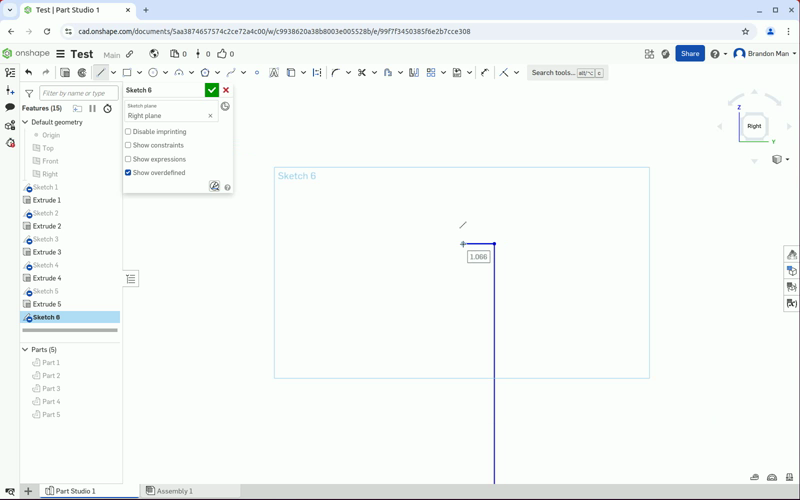
scroll(-6)
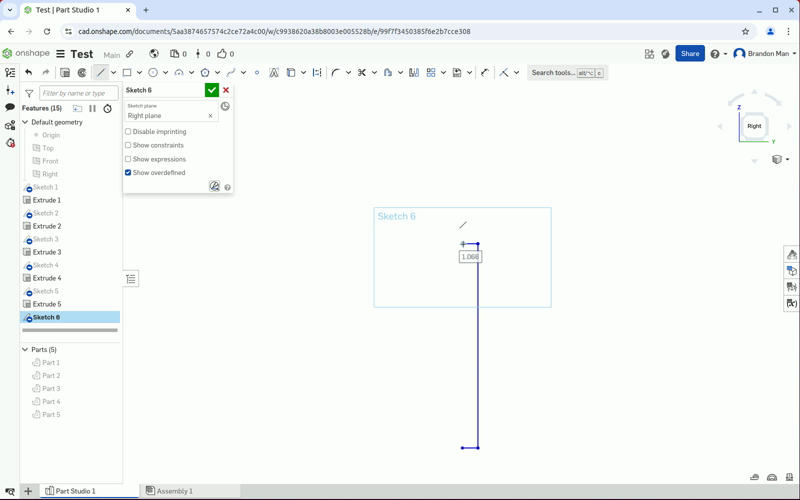
scroll(-6)
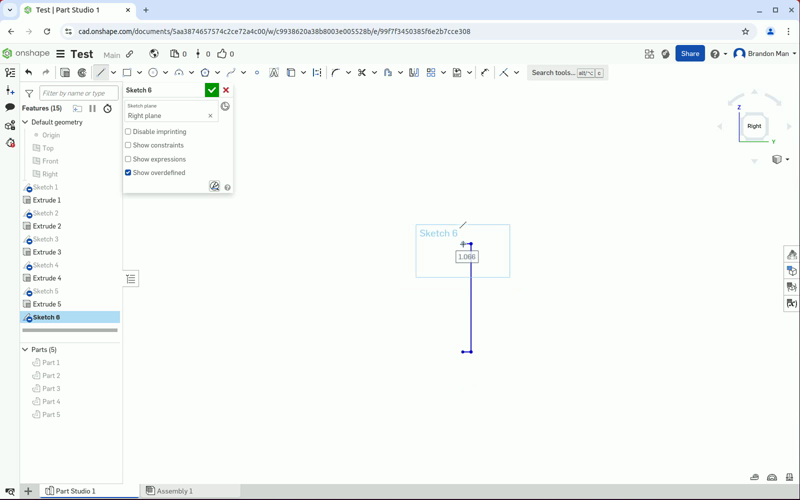
scroll(-6)
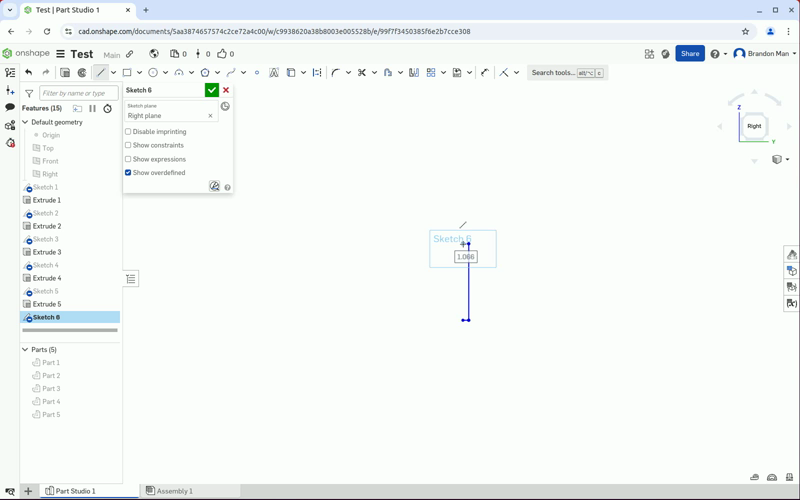
key_up(shift)
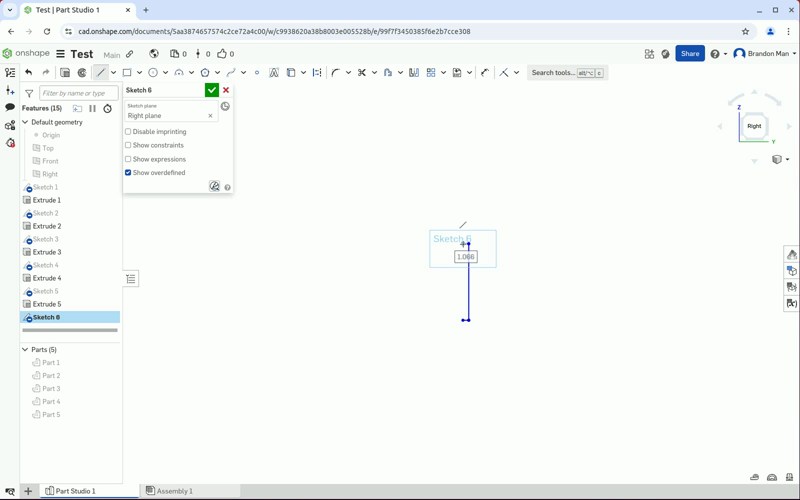
key_down(shift)
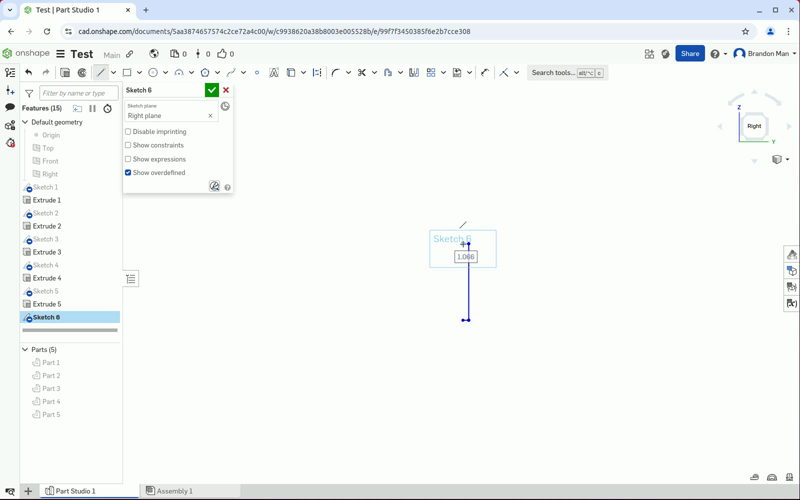
mouse_move(463, 320)
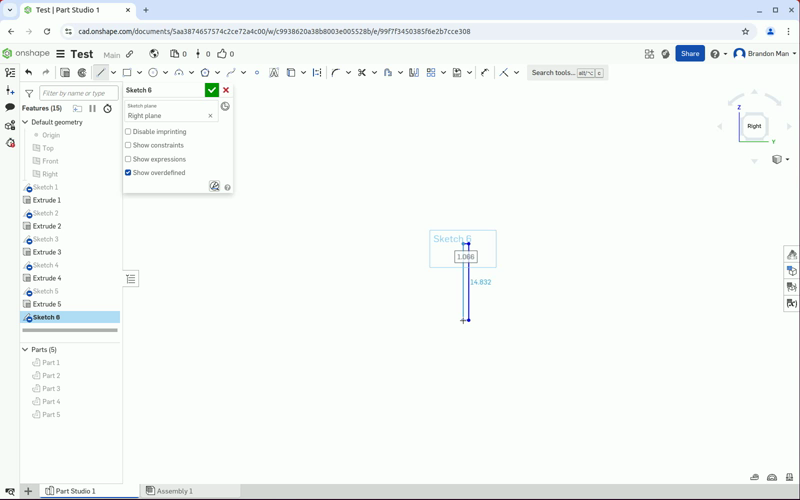
key_up(shift)
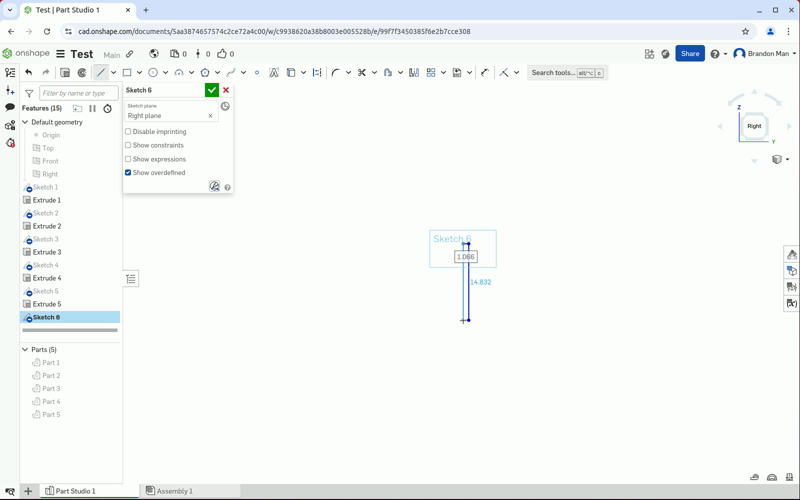
click(463, 320)
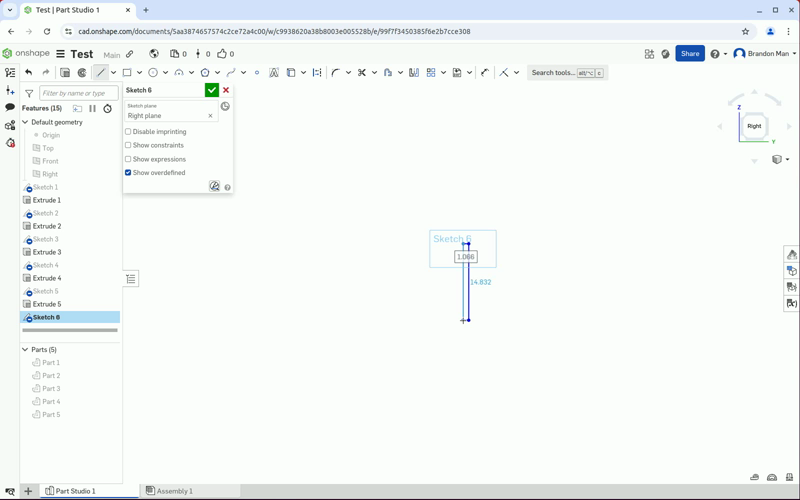
key(esc)
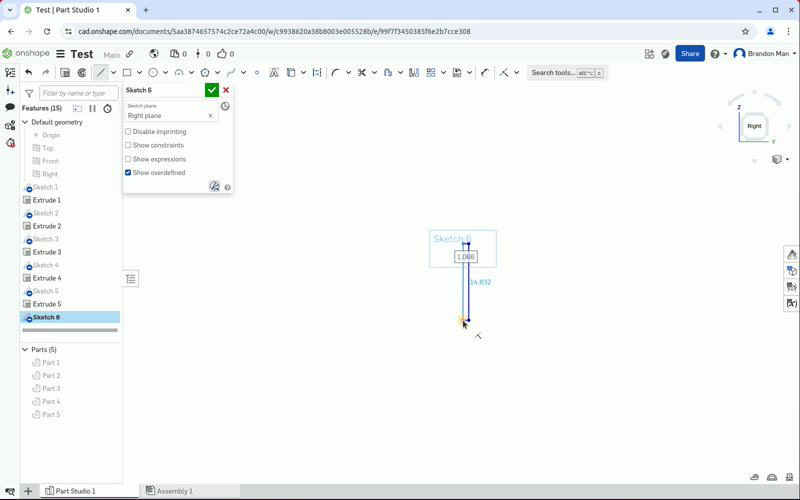
mouse_move(464, 250)
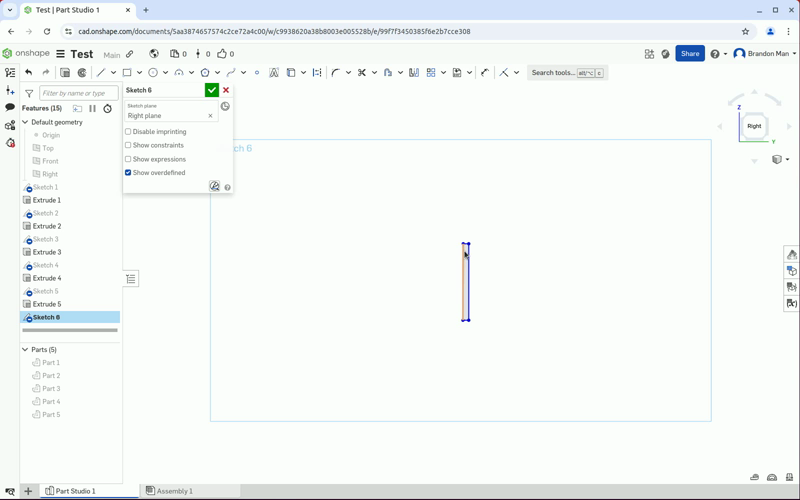
scroll(6)
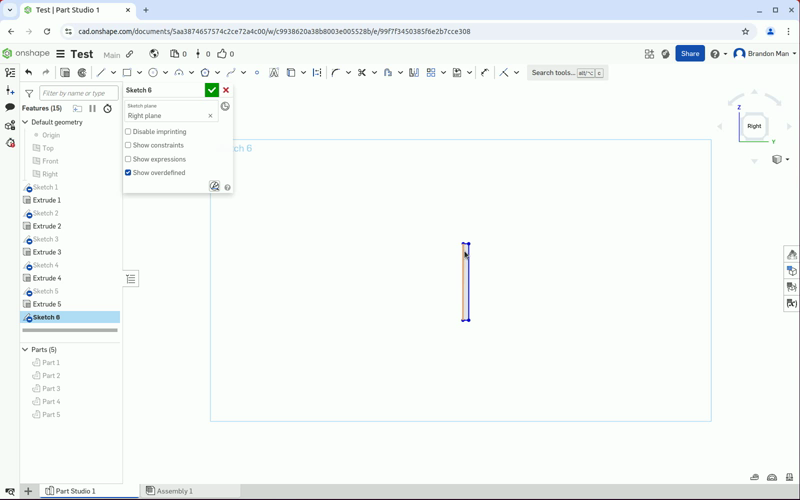
scroll(6)
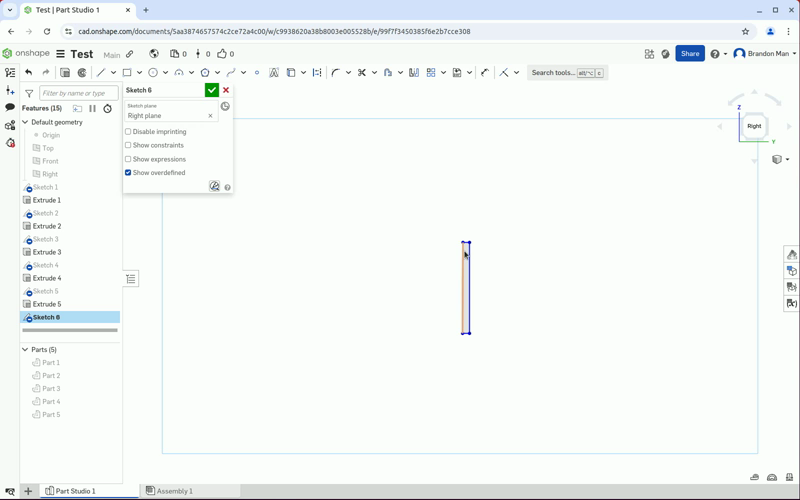
scroll(6)
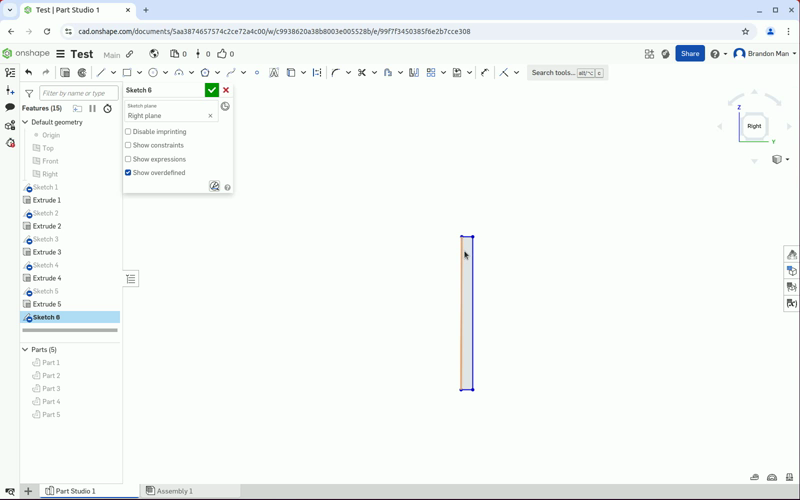
scroll(6)
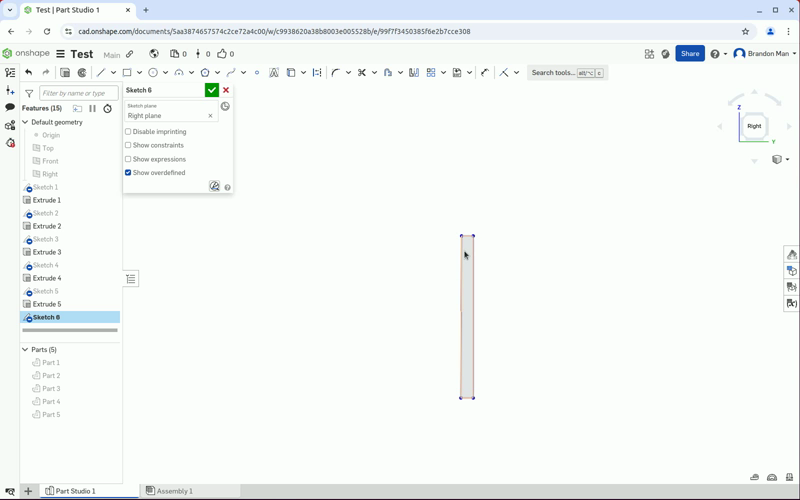
scroll(6)
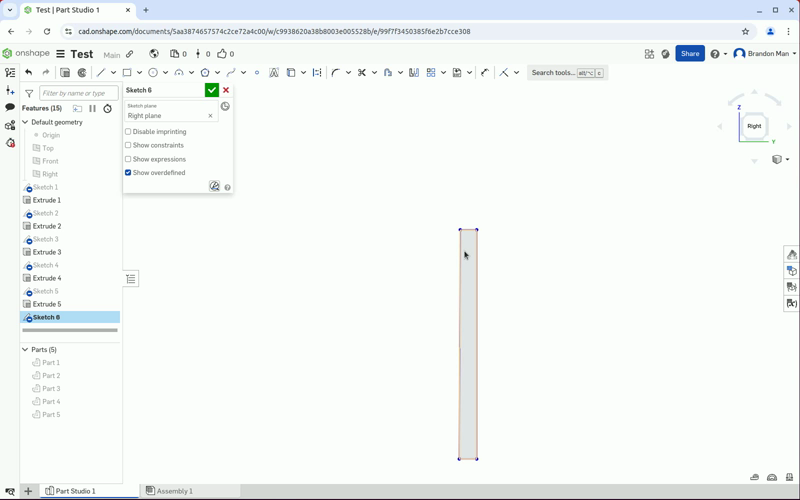
scroll(6)
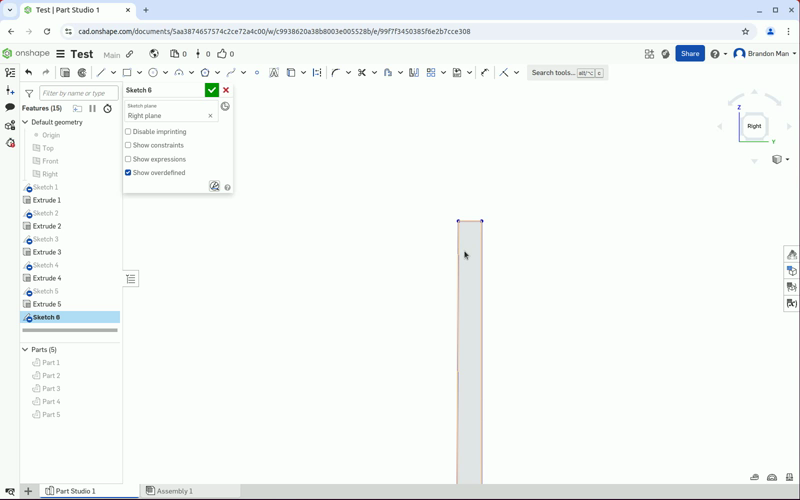
scroll(6)
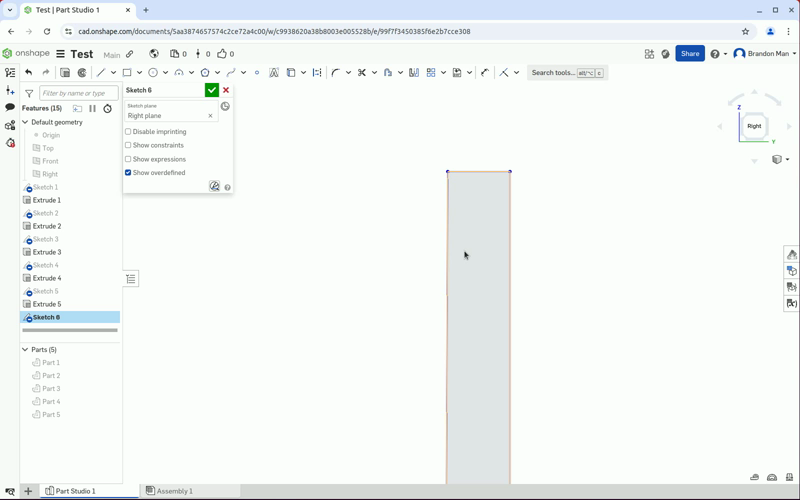
click(464, 250)
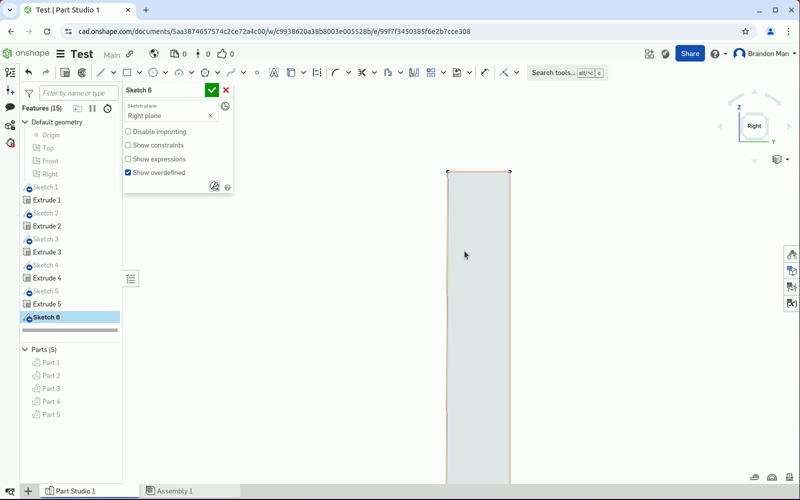
scroll(-6)
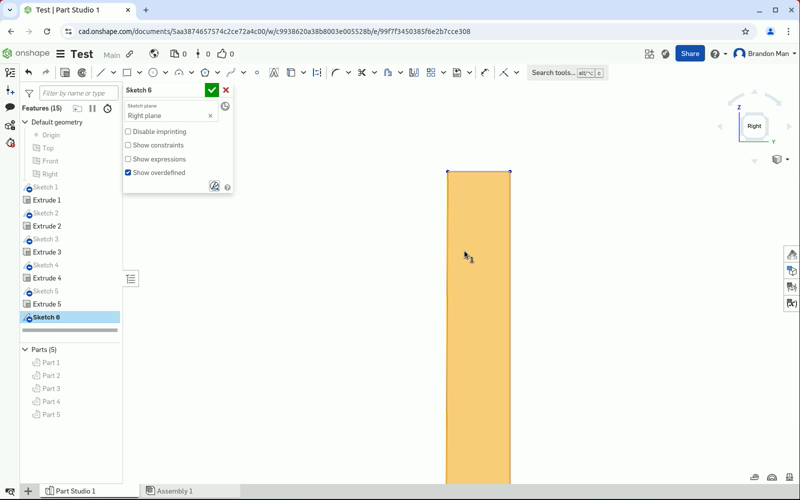
scroll(-6)
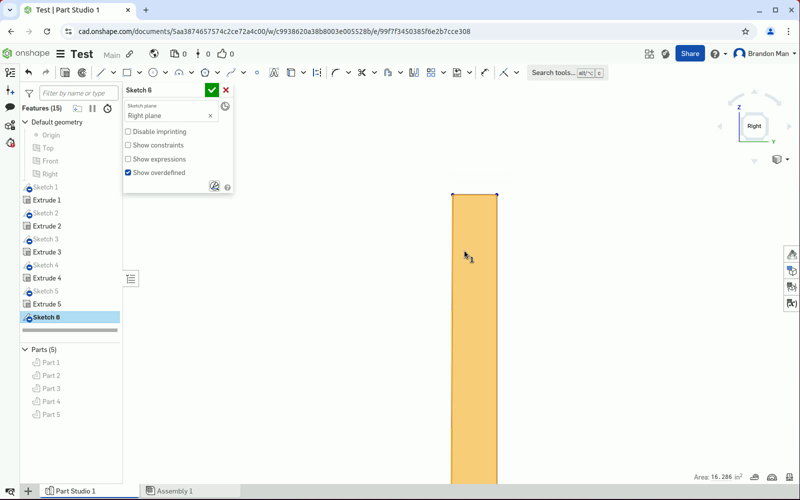
scroll(-6)
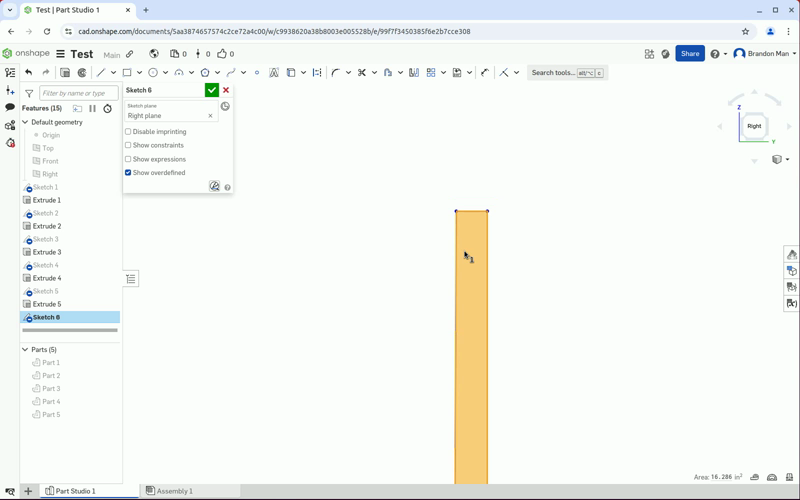
scroll(-6)
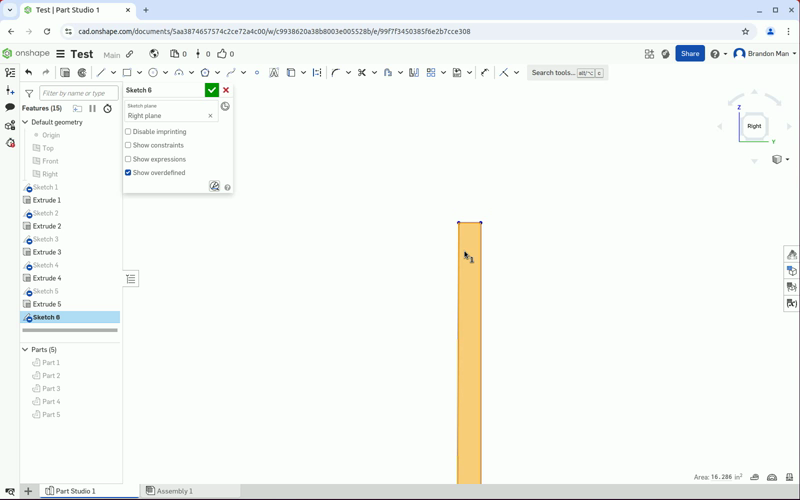
scroll(-6)
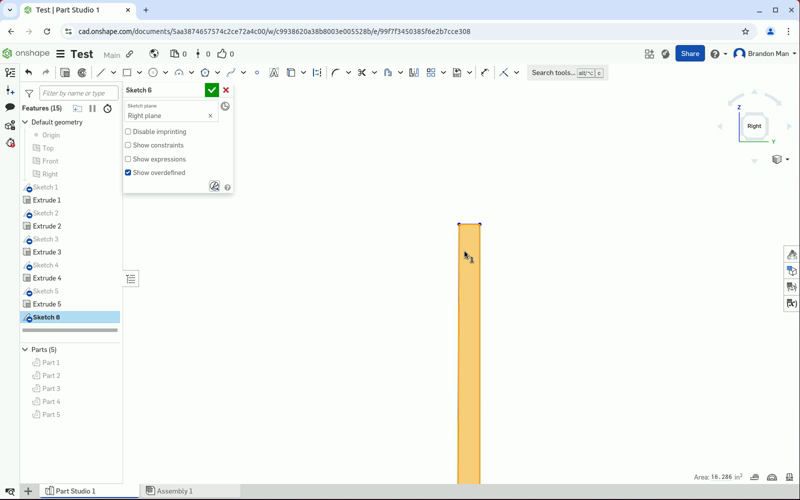
scroll(-6)
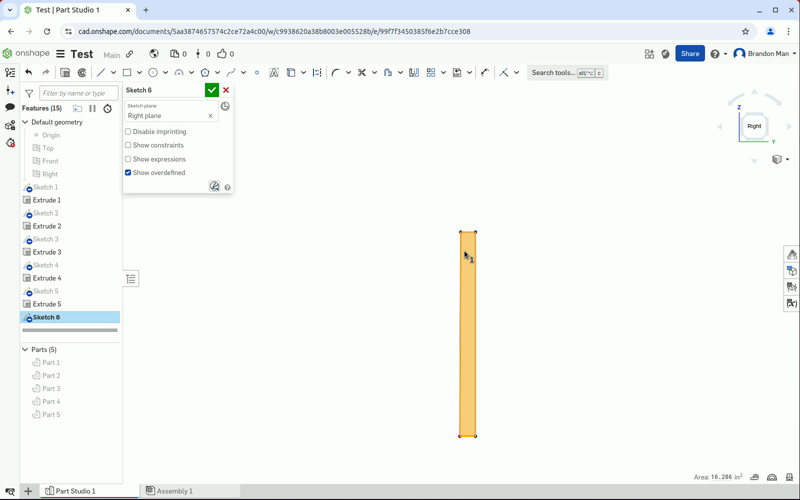
scroll(-6)
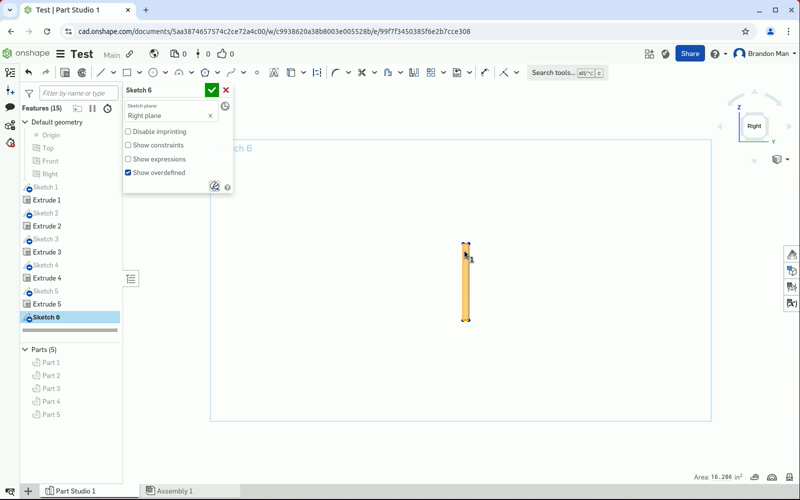
mouse_move(73, 352)
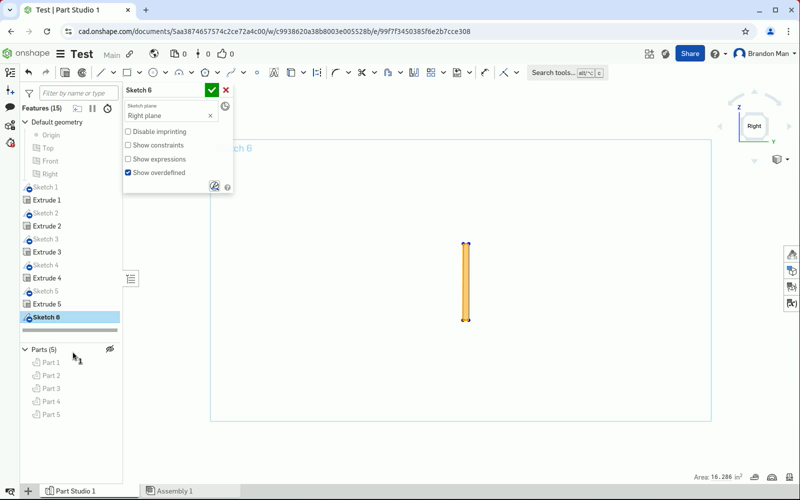
key(shift+y)
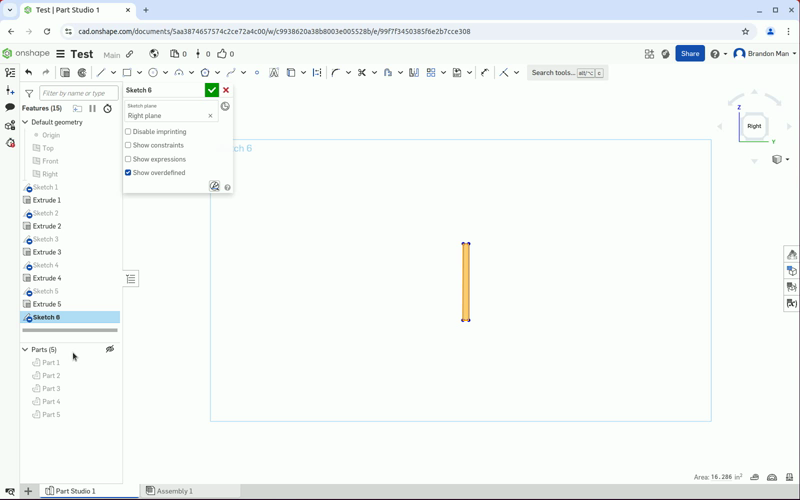
key(shift+e)
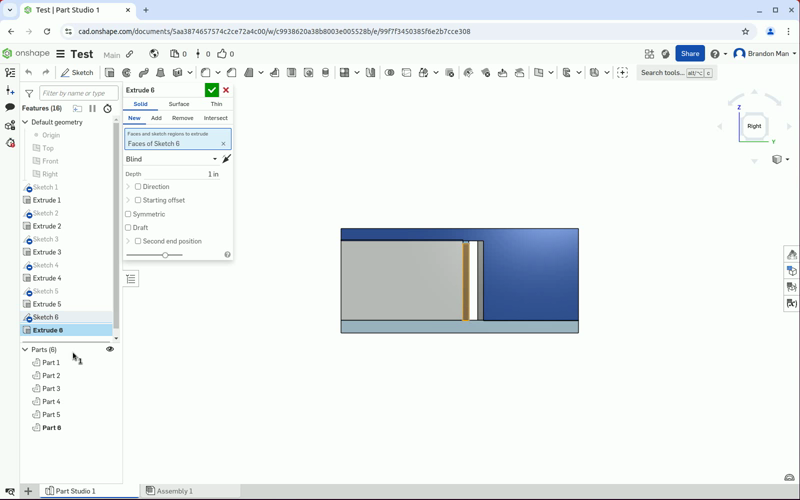
mouse_move(143, 106)
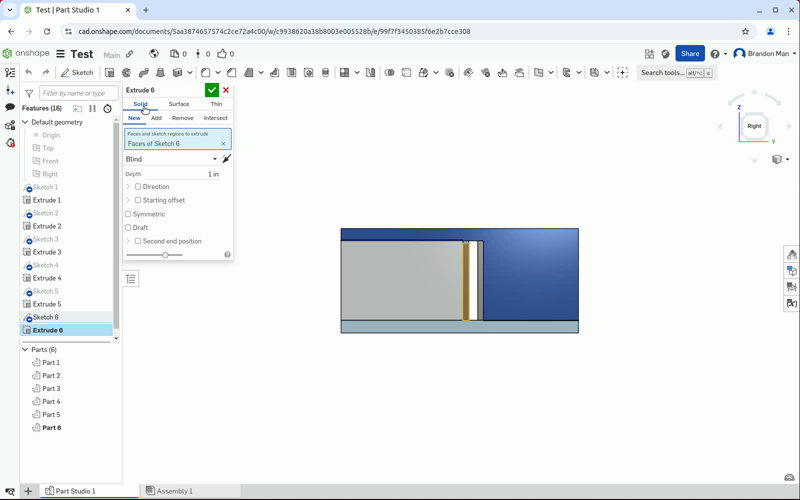
click(143, 106)
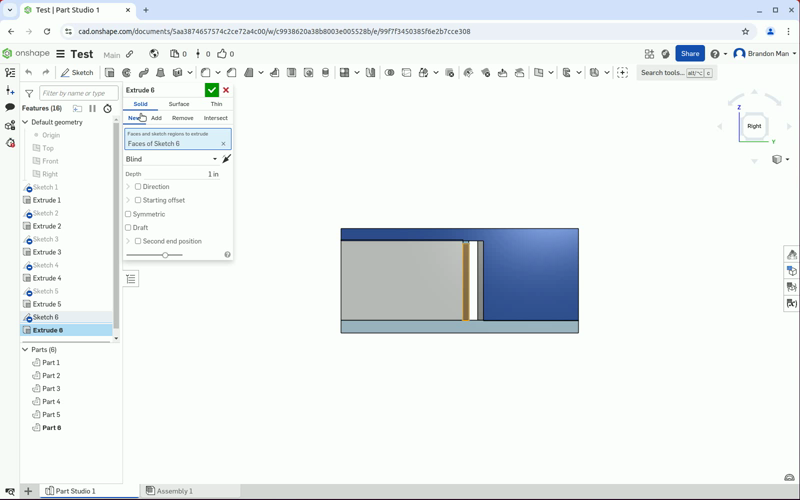
mouse_move(137, 120)
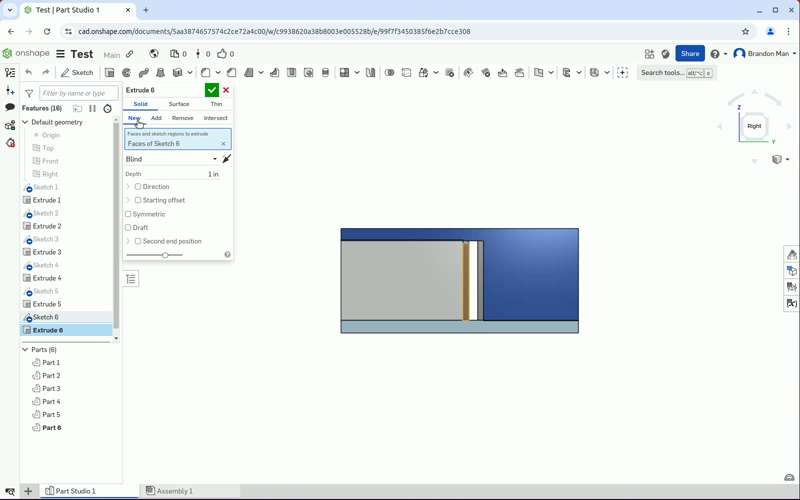
click(137, 120)
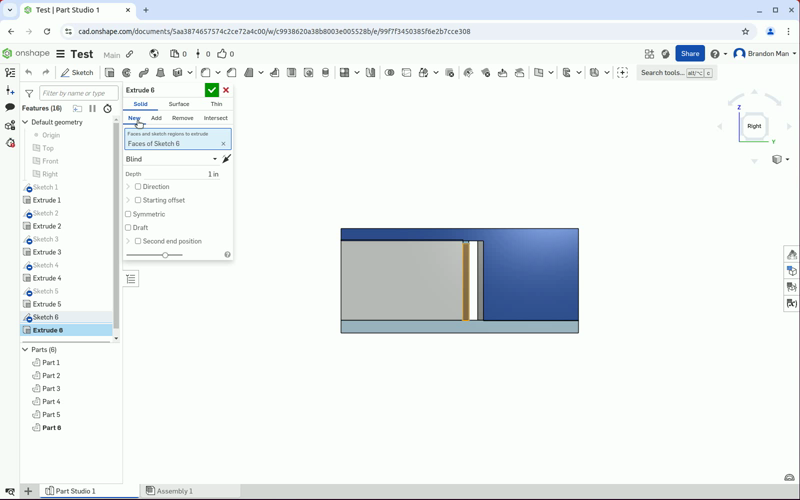
key(tab, 4)
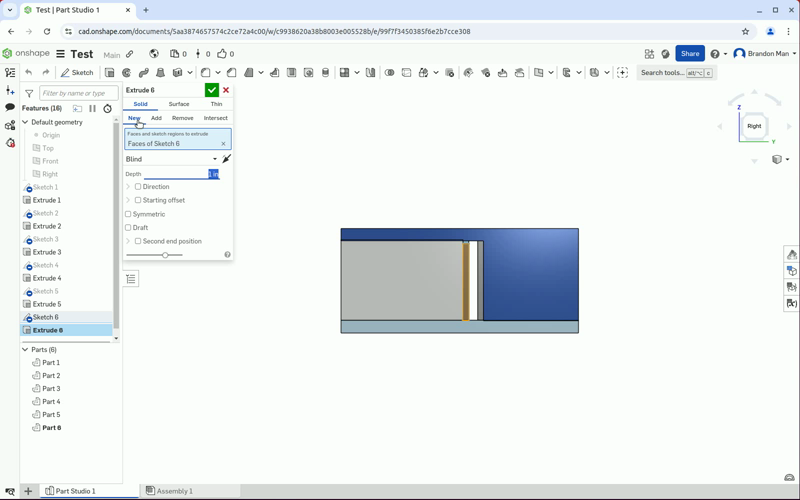
text(1.685)
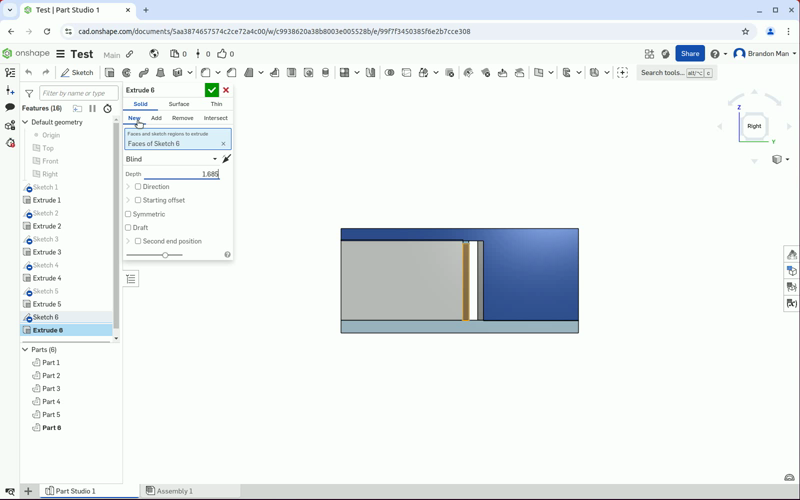
key(enter)
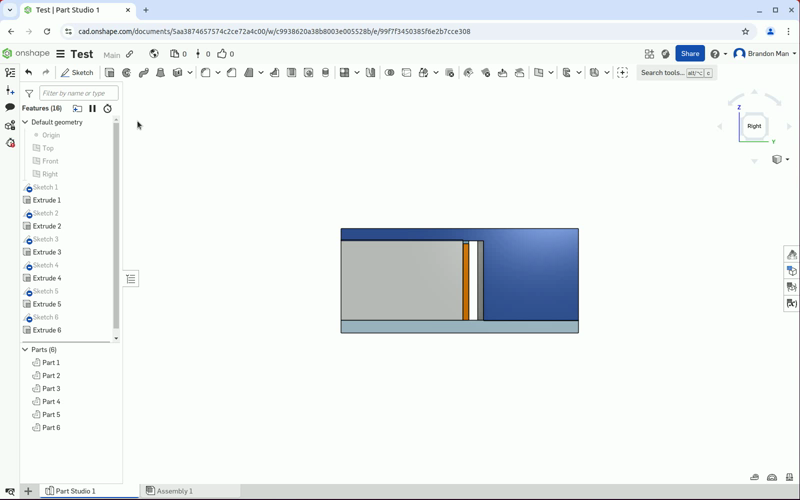
key(shift+h)
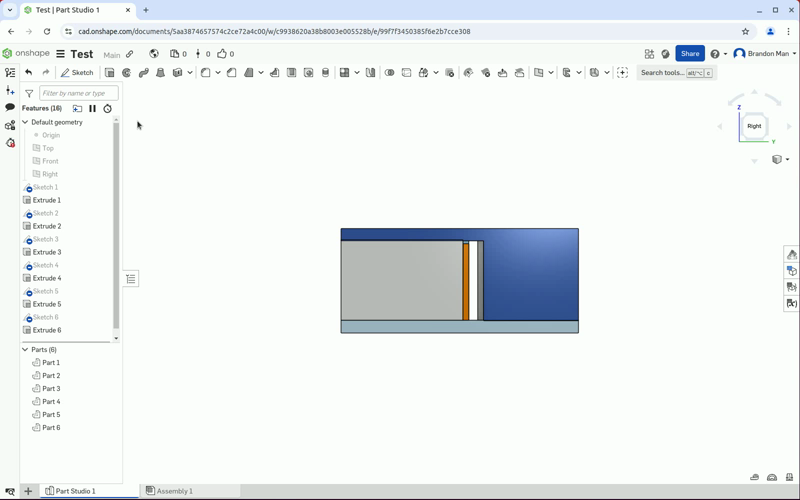
key(shift+h)
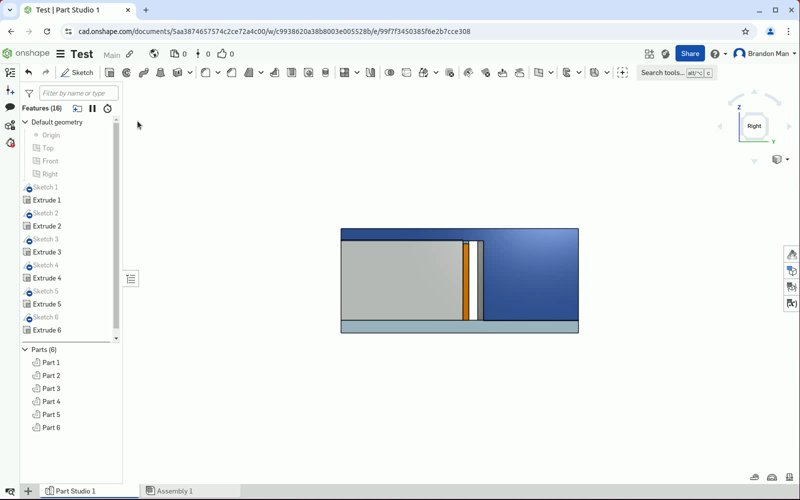
mouse_move(69, 189)
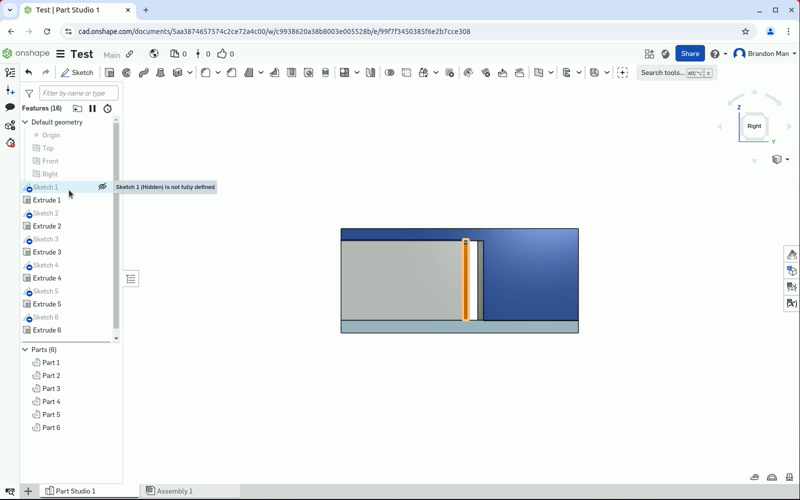
click(69, 189)
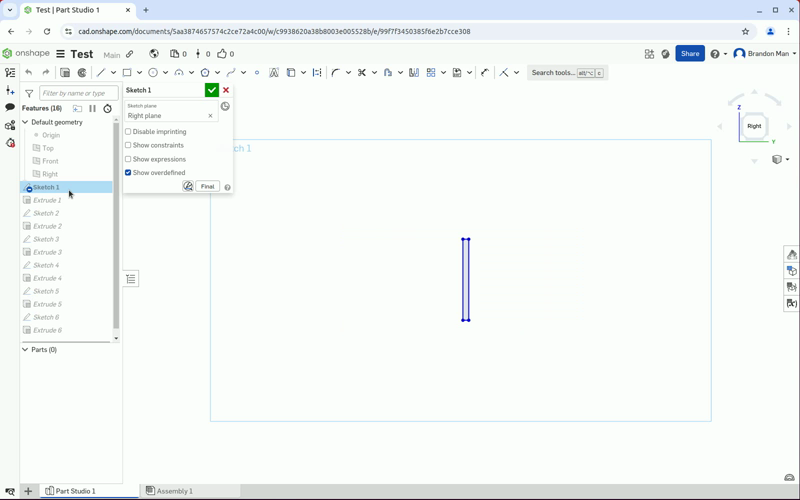
mouse_move(229, 92)
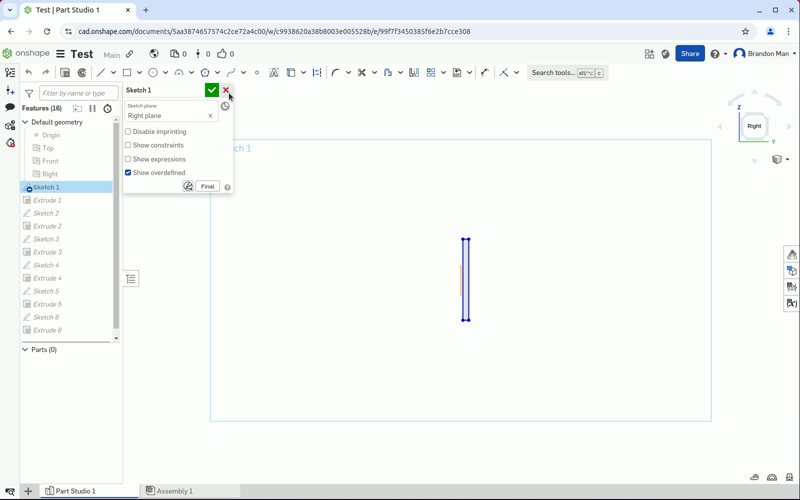
click(229, 92)
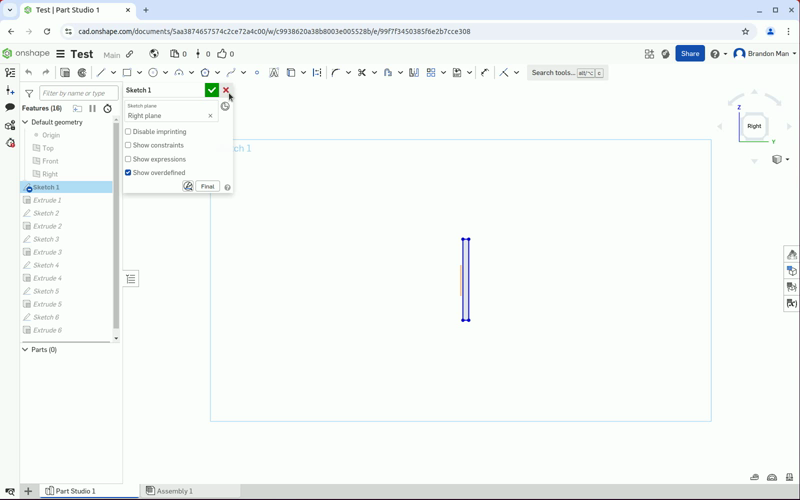
key(shift+s)
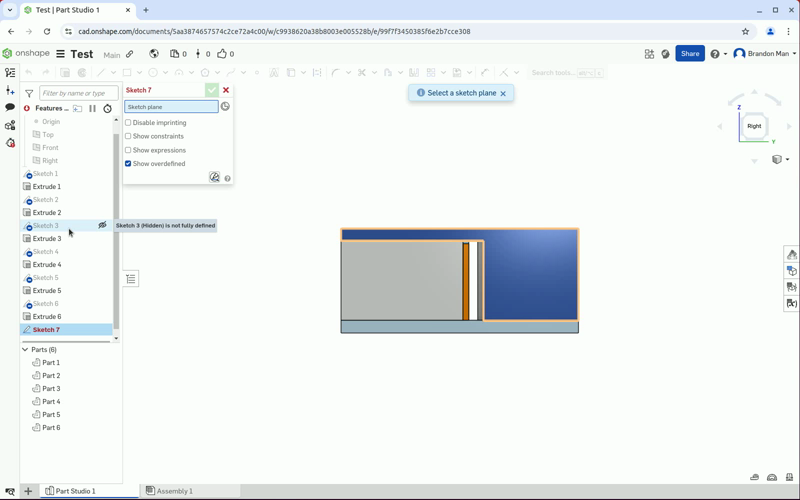
scroll(3)
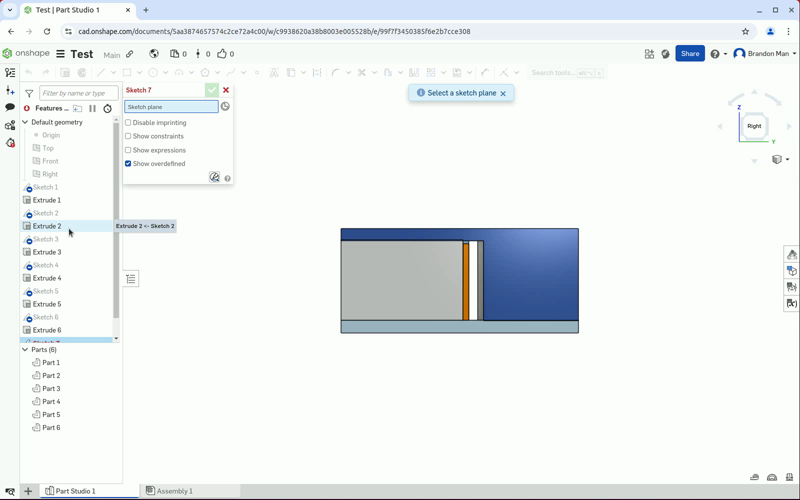
mouse_move(69, 176)
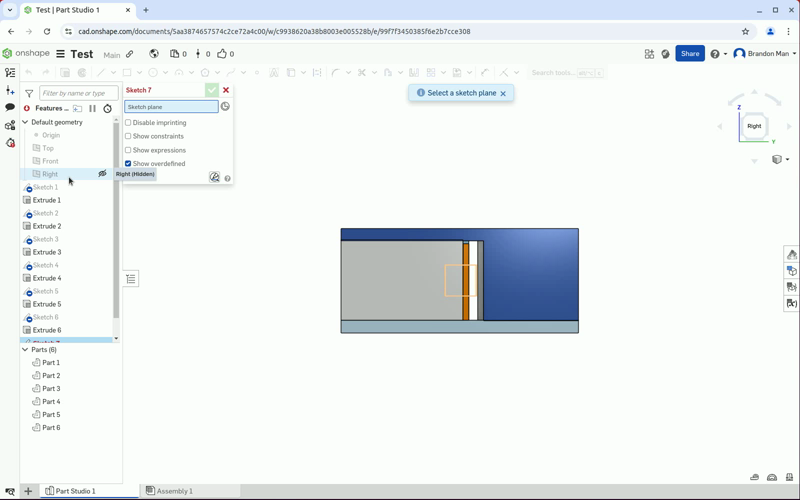
click(69, 176)
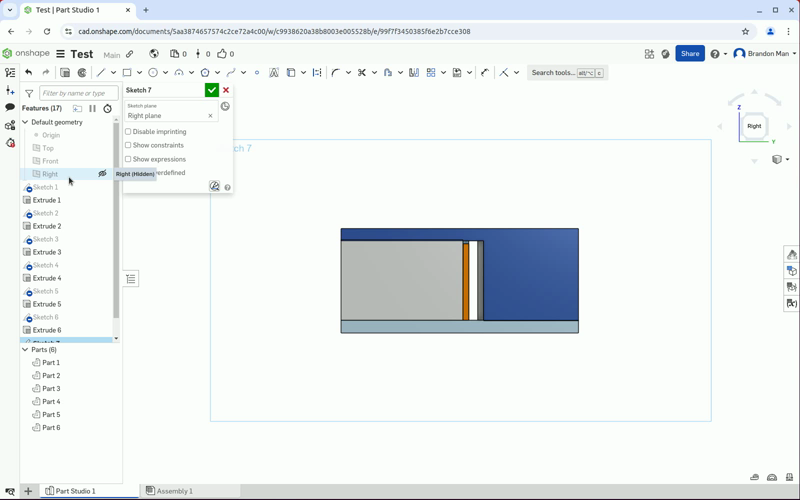
mouse_move(73, 352)
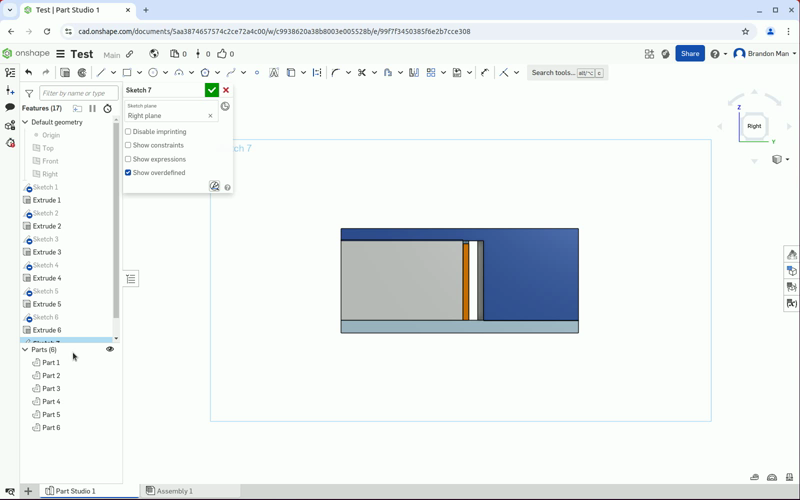
key(y)
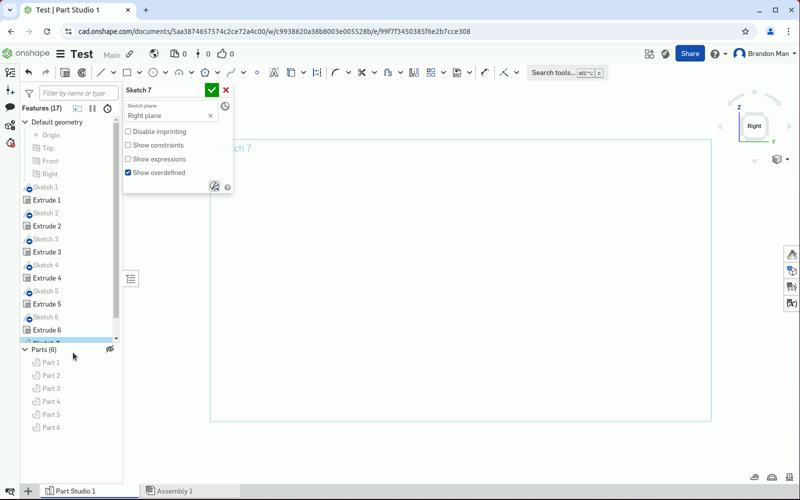
key(l)
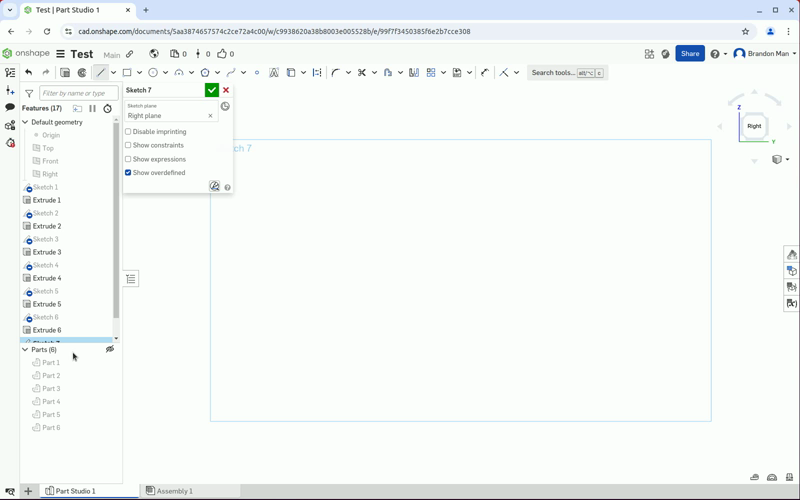
key_down(shift)
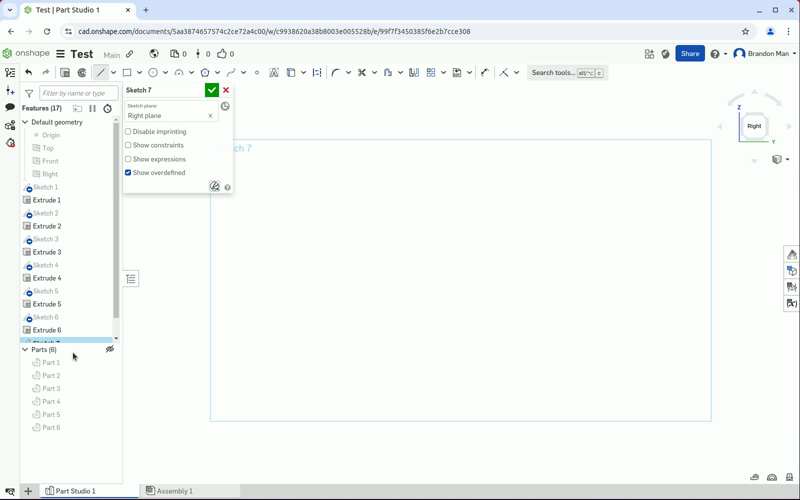
mouse_move(468, 320)
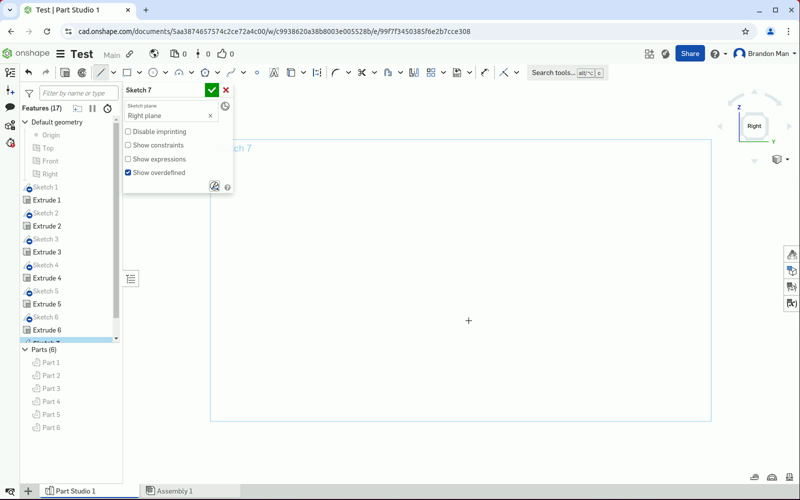
click(468, 320)
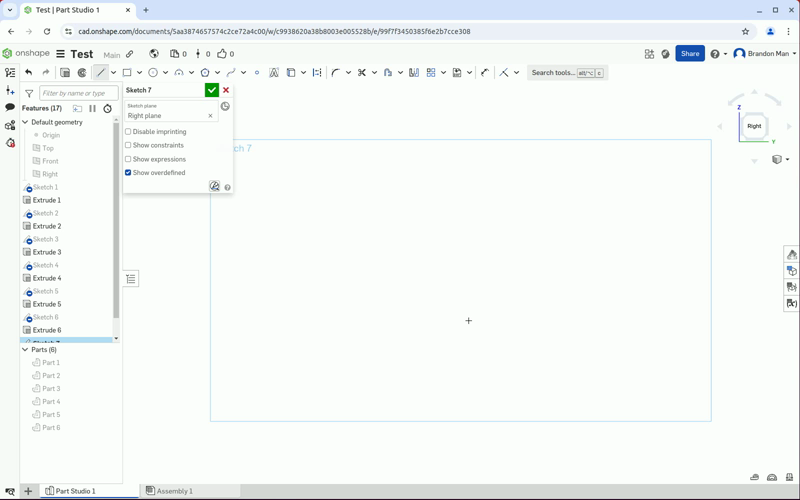
key_up(shift)
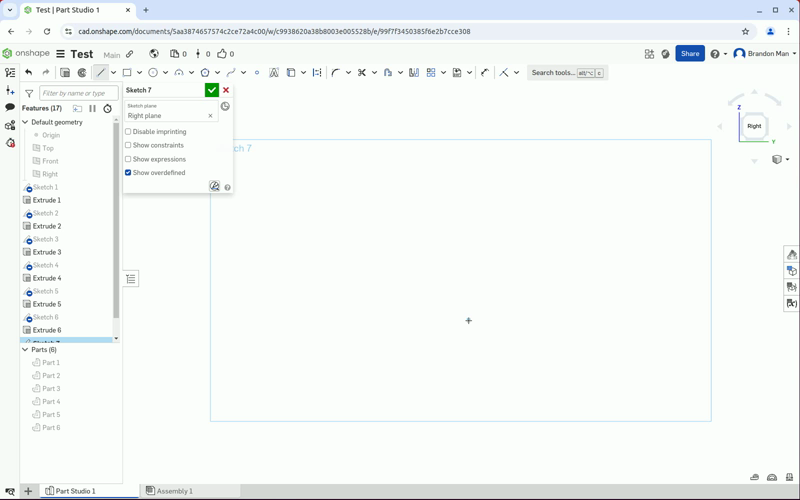
key_down(shift)
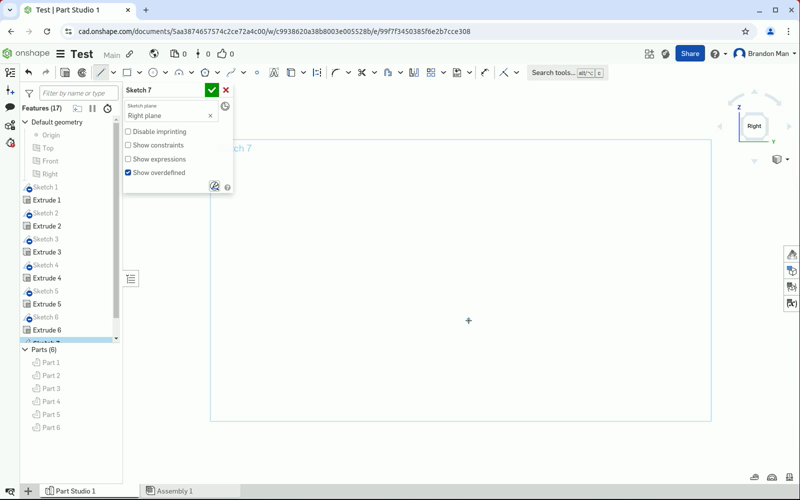
mouse_move(498, 320)
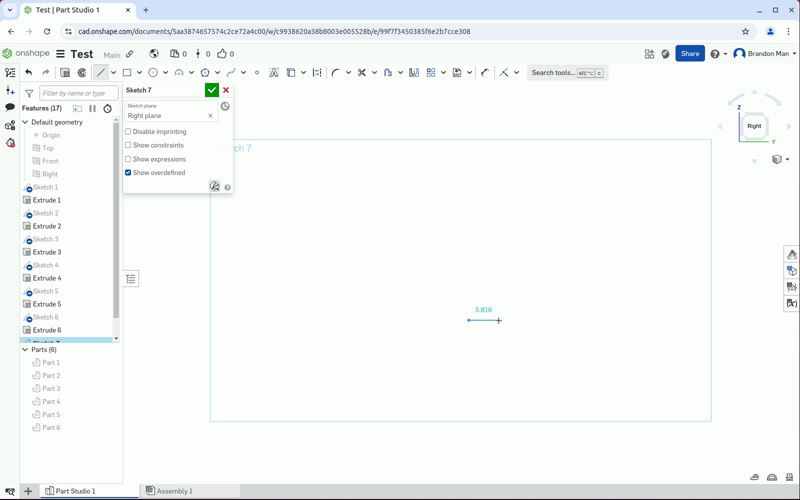
mouse_move(477, 320)
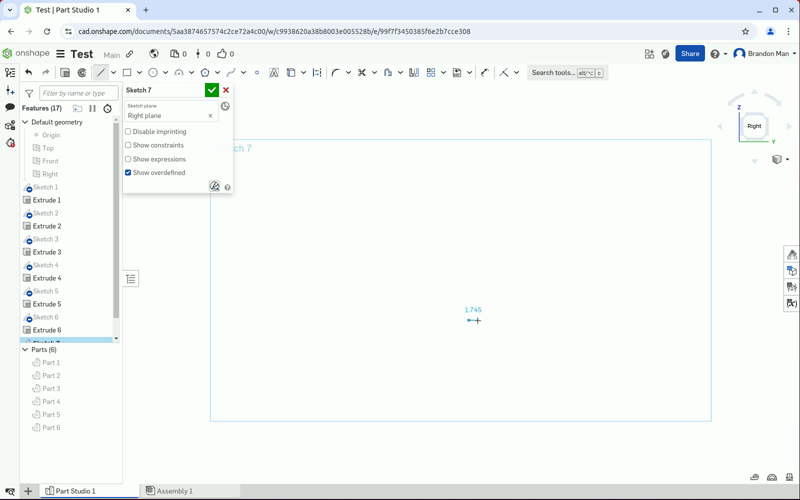
click(477, 320)
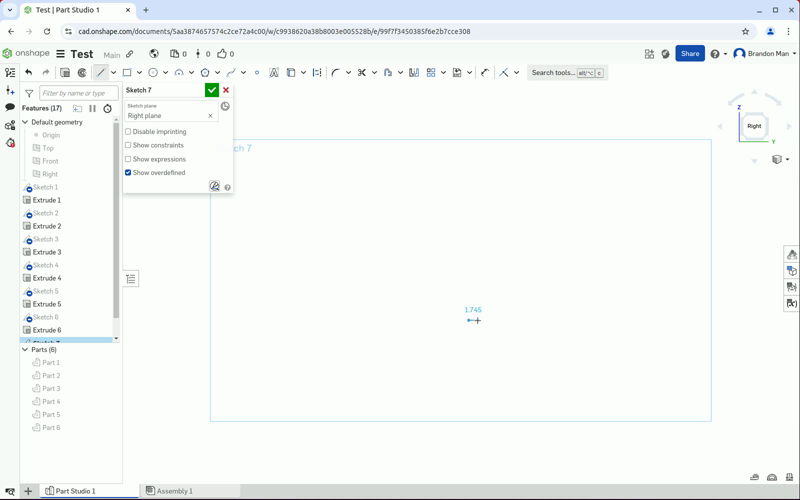
key_up(shift)
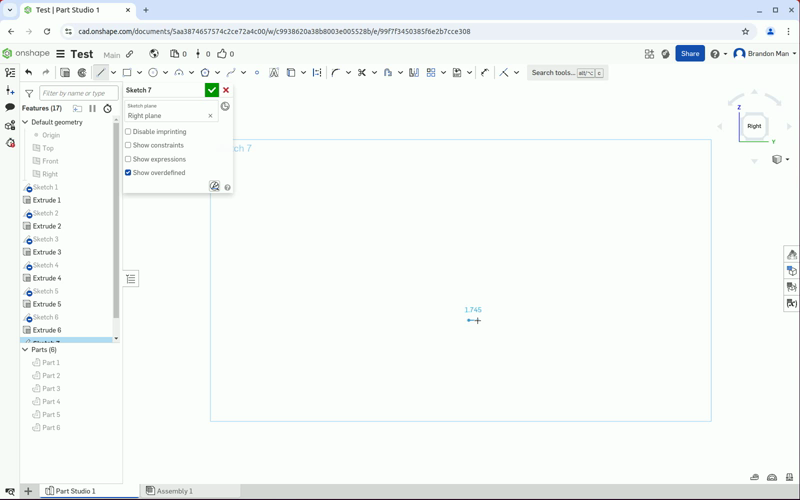
key_down(shift)
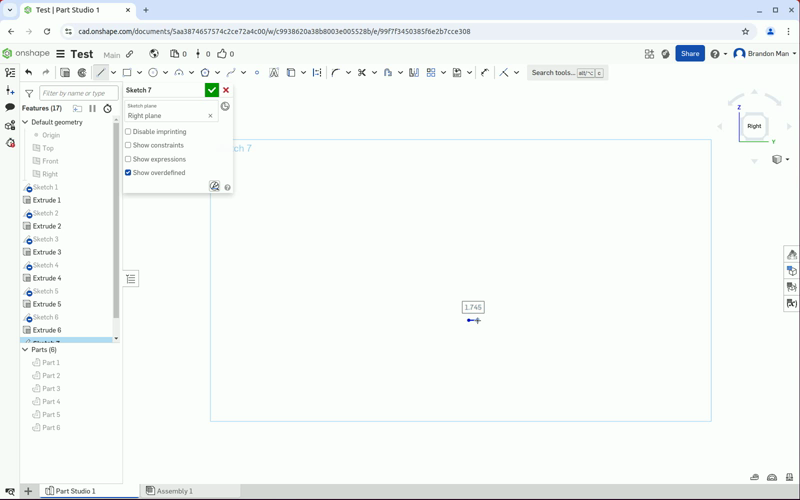
mouse_move(477, 243)
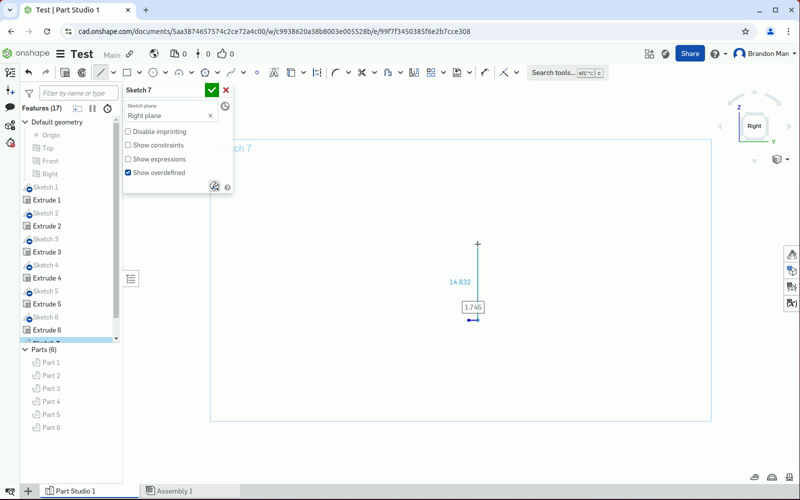
click(477, 243)
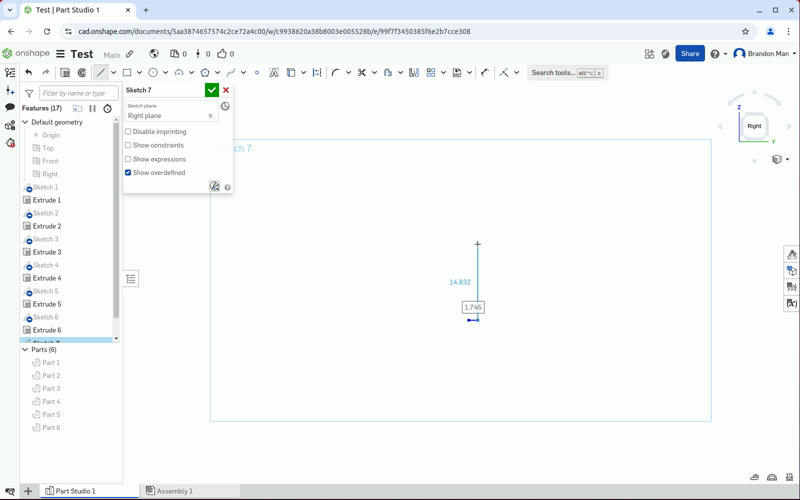
key_up(shift)
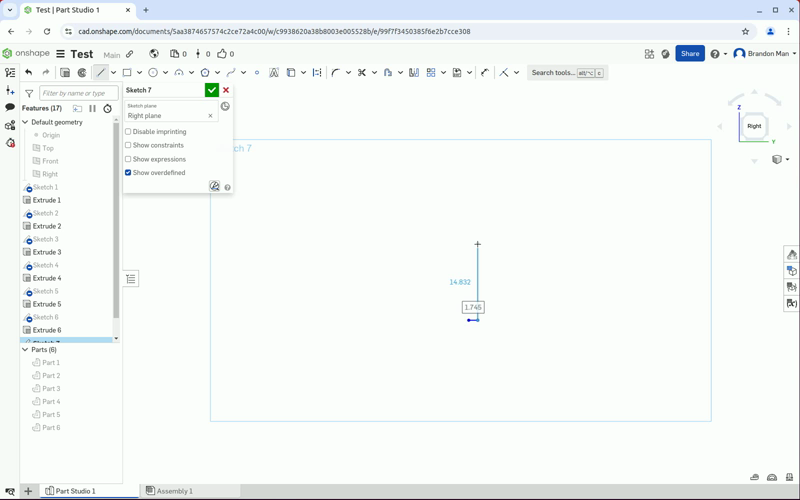
key_down(shift)
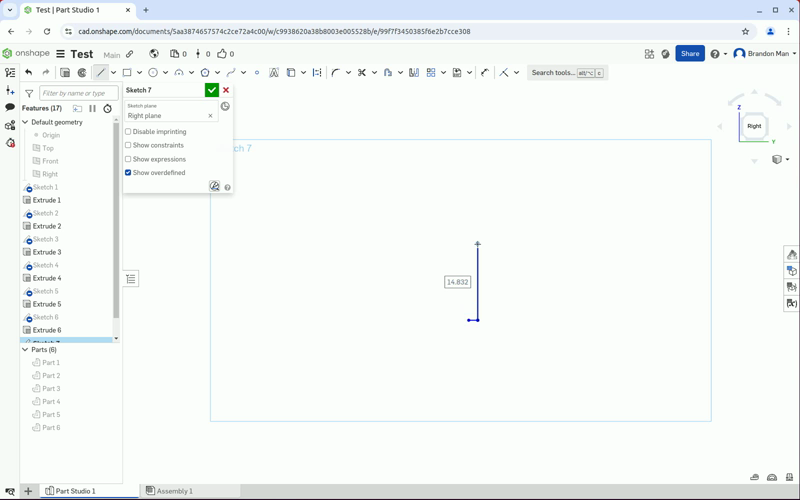
mouse_move(507, 243)
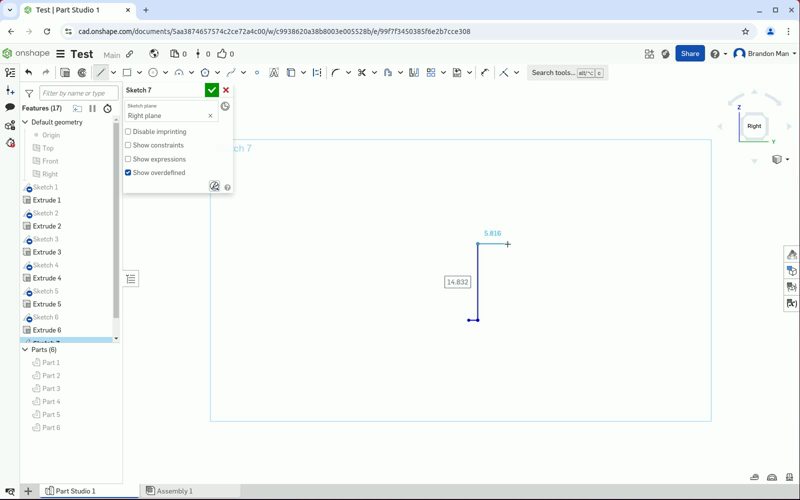
mouse_move(468, 243)
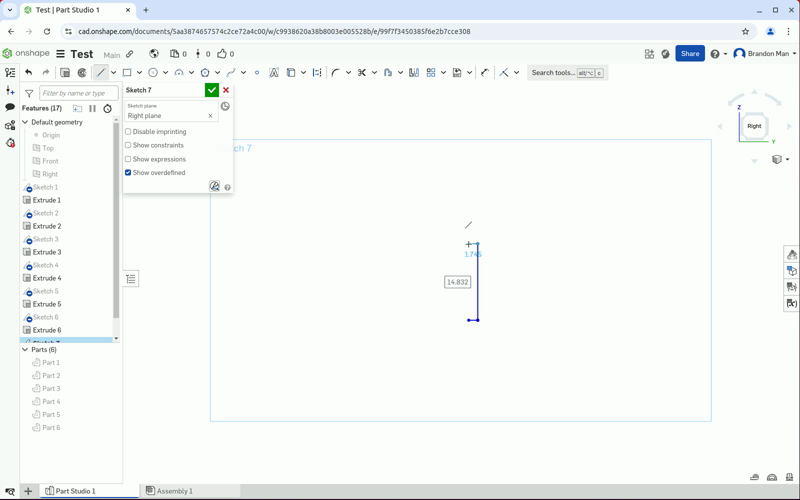
click(468, 243)
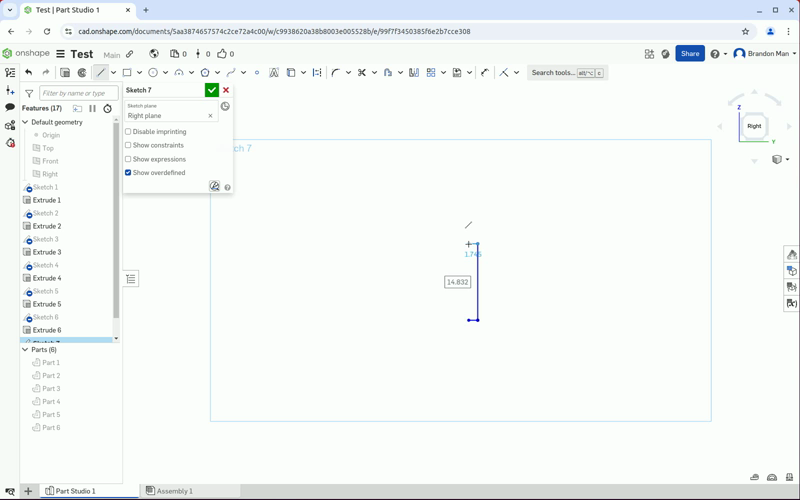
key_up(shift)
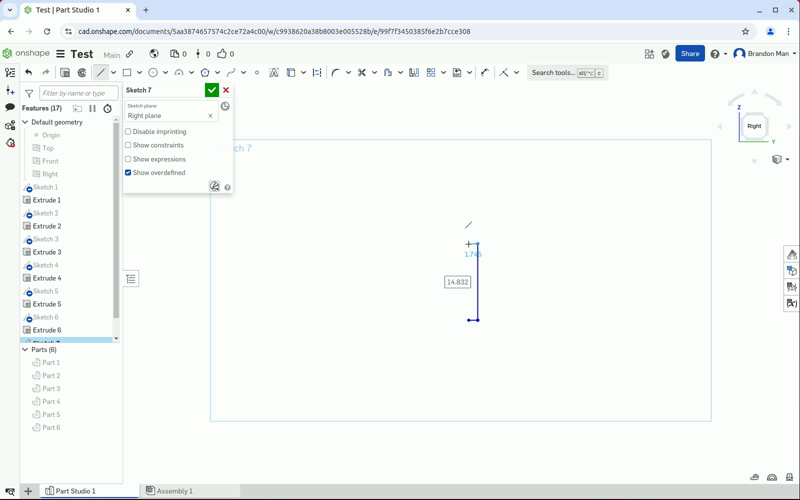
key_down(shift)
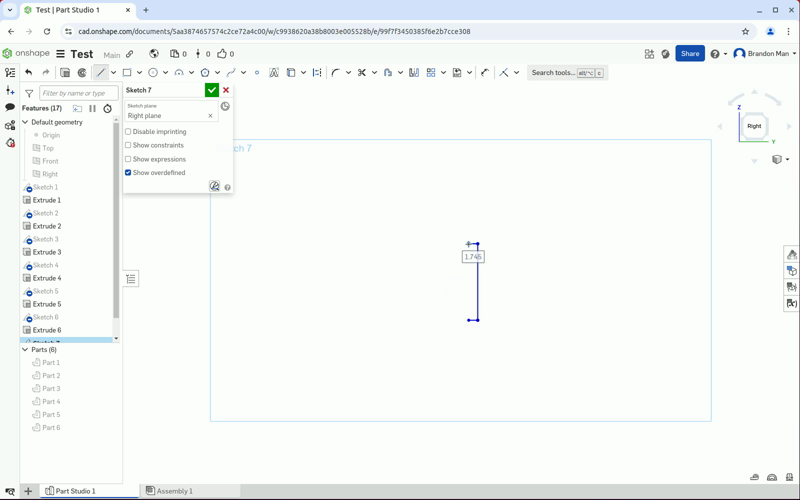
mouse_move(468, 320)
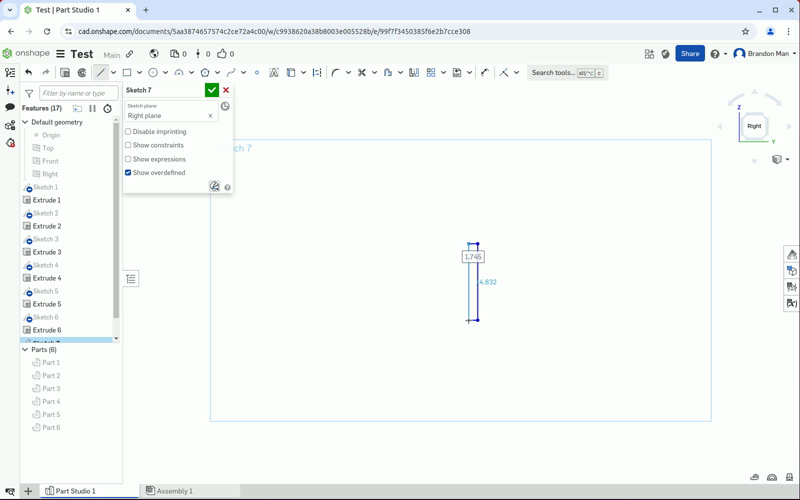
key_up(shift)
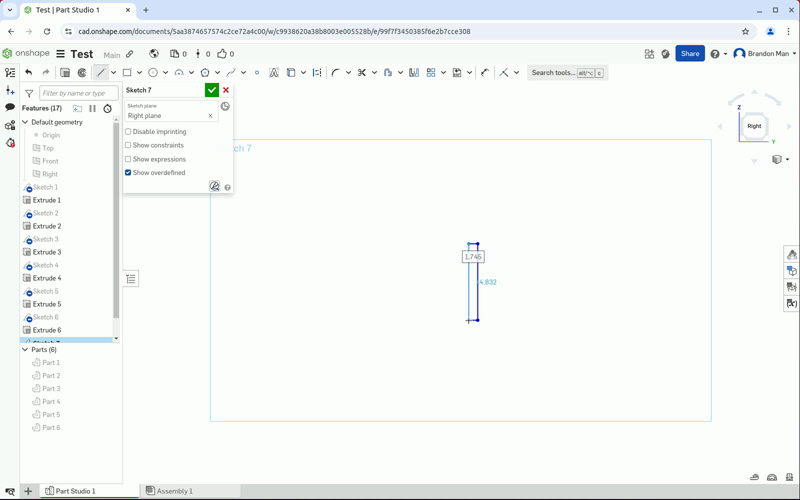
click(468, 320)
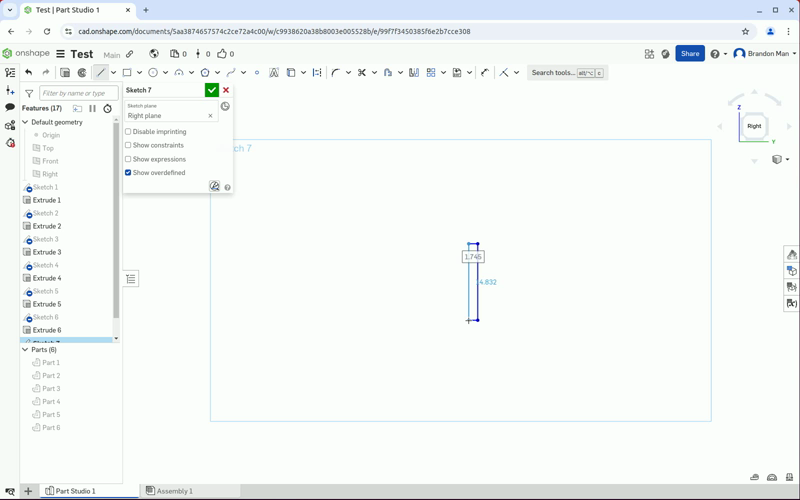
key(esc)
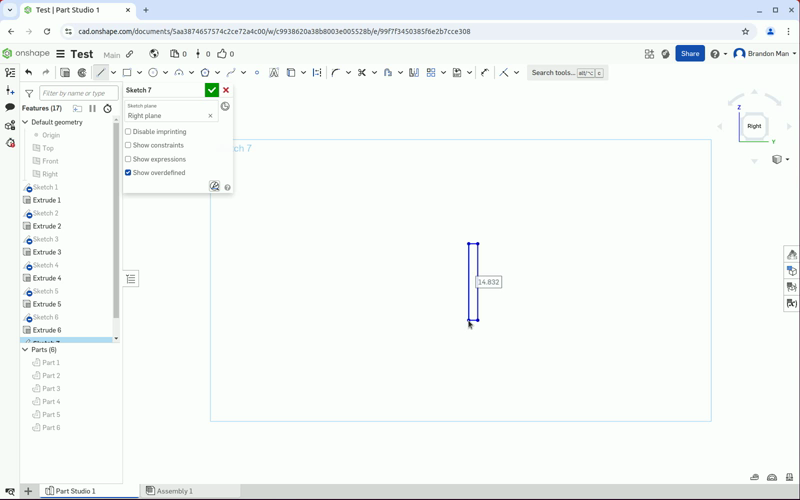
mouse_move(476, 271)
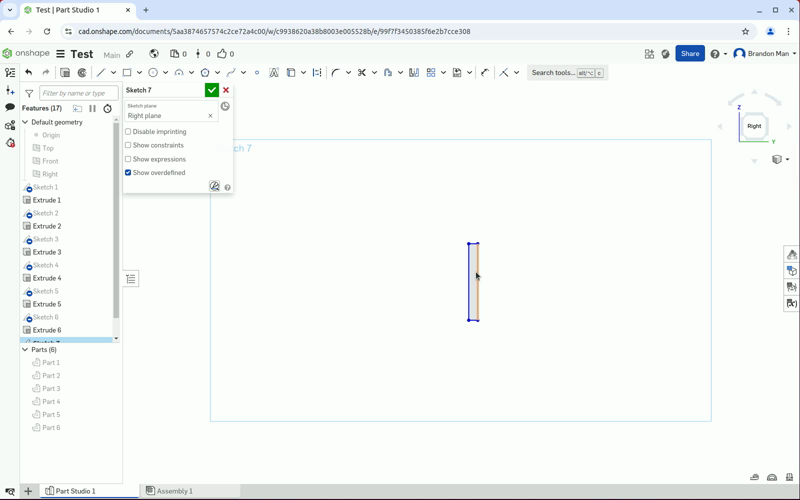
scroll(6)
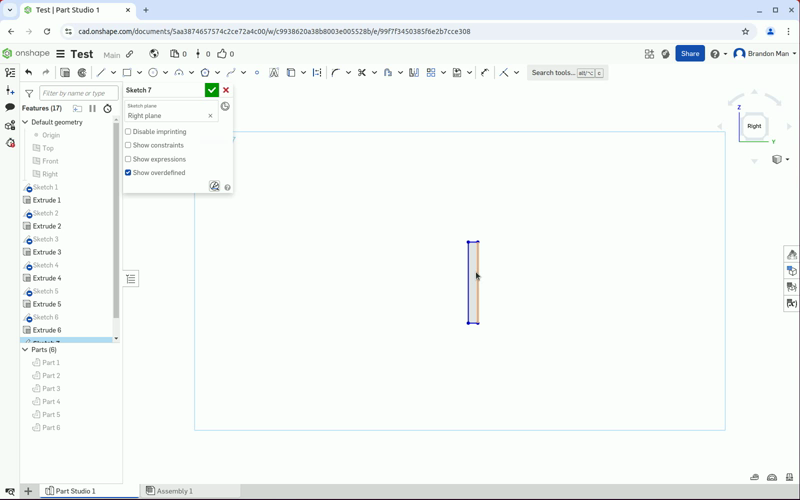
scroll(6)
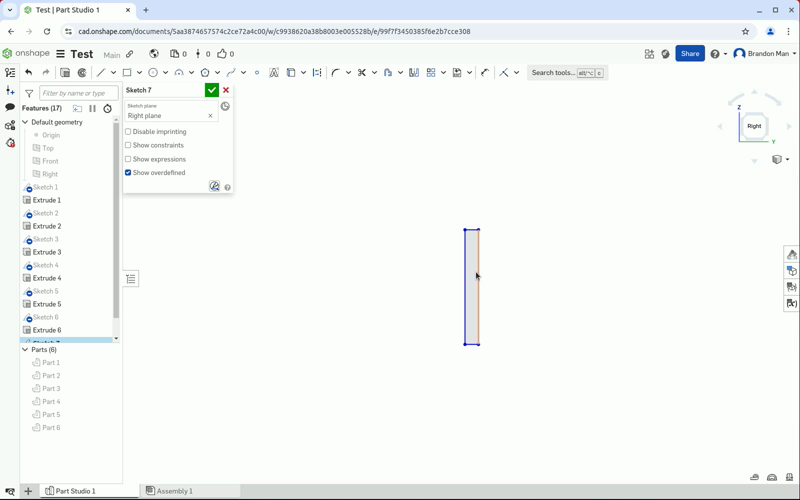
scroll(6)
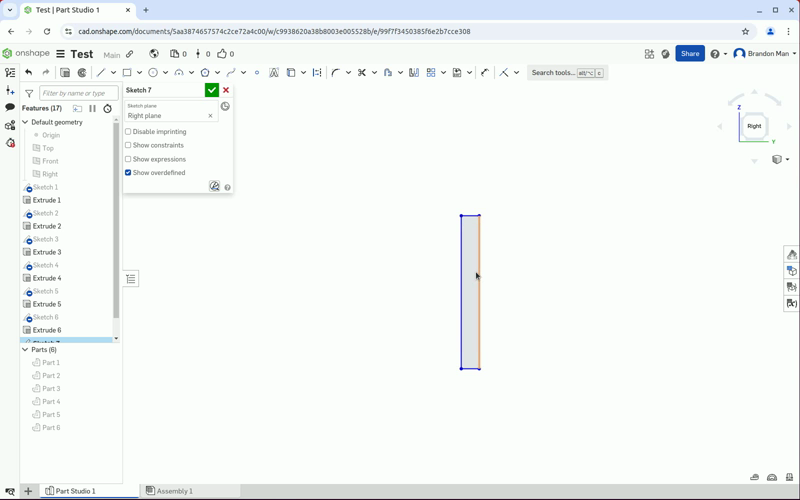
scroll(6)
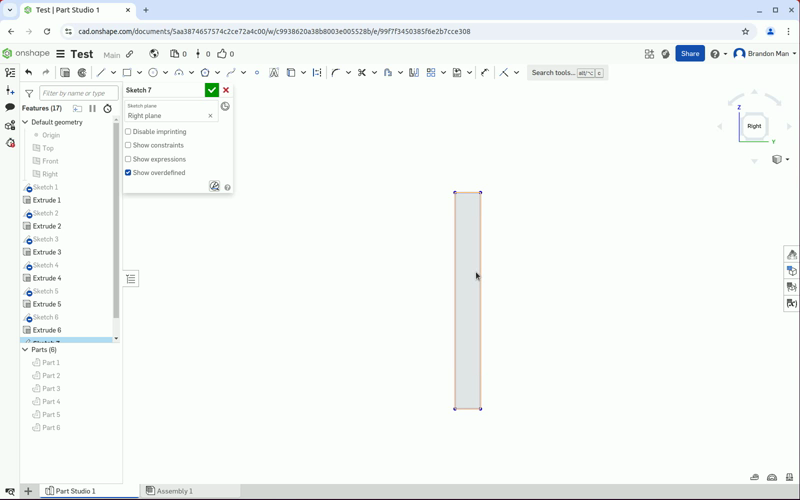
scroll(6)
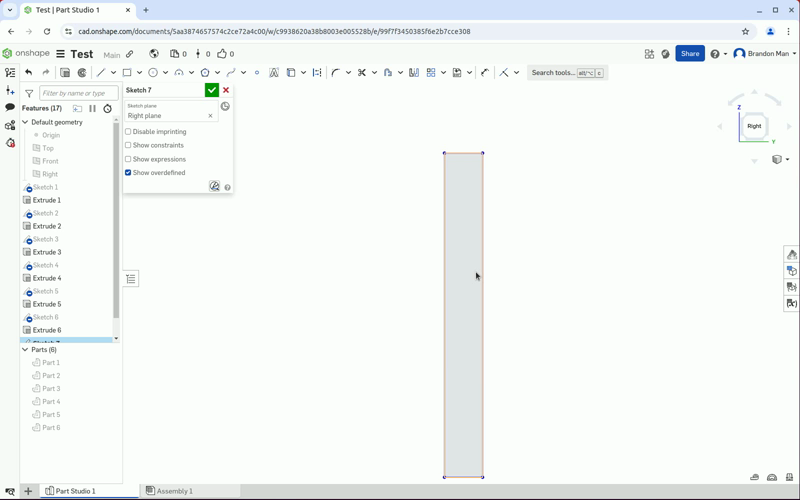
scroll(6)
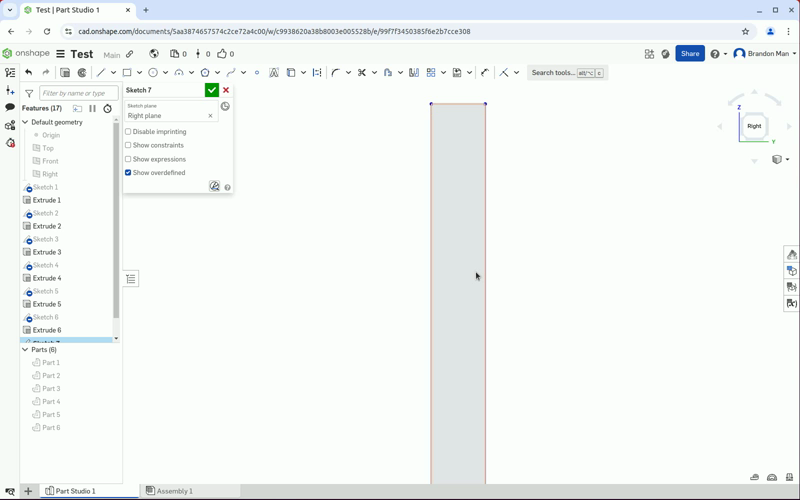
scroll(6)
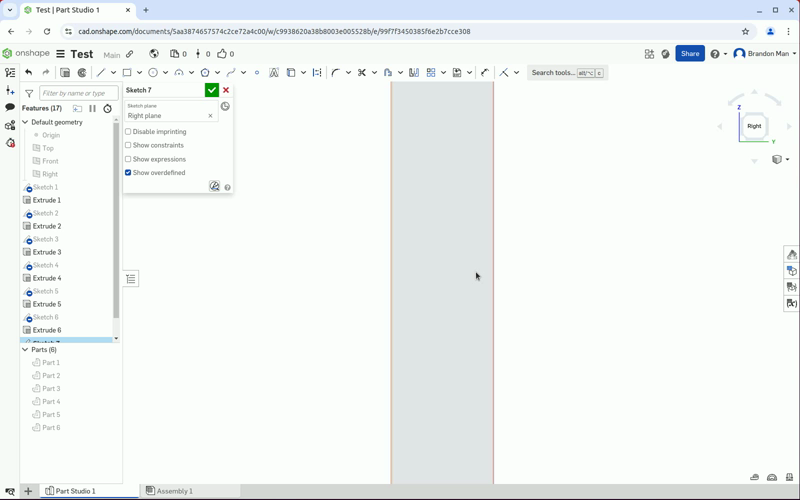
click(476, 271)
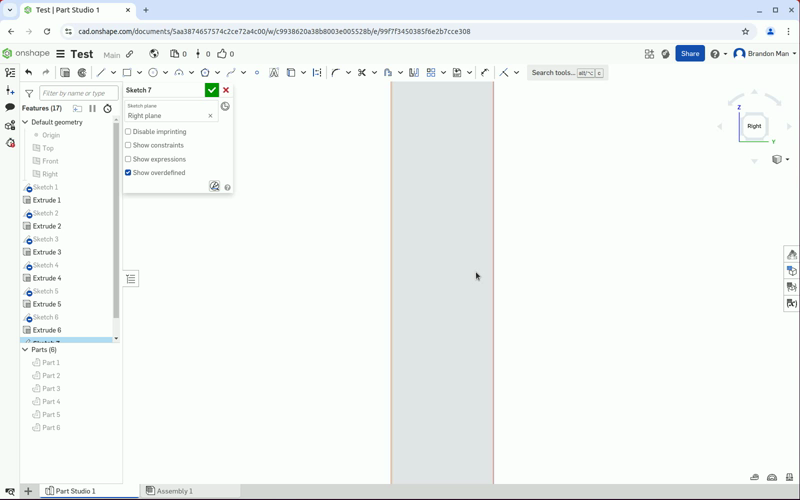
scroll(-6)
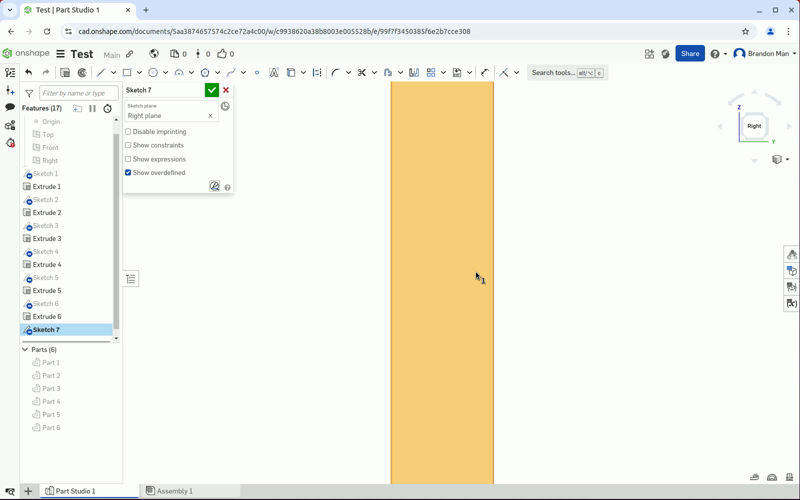
scroll(-6)
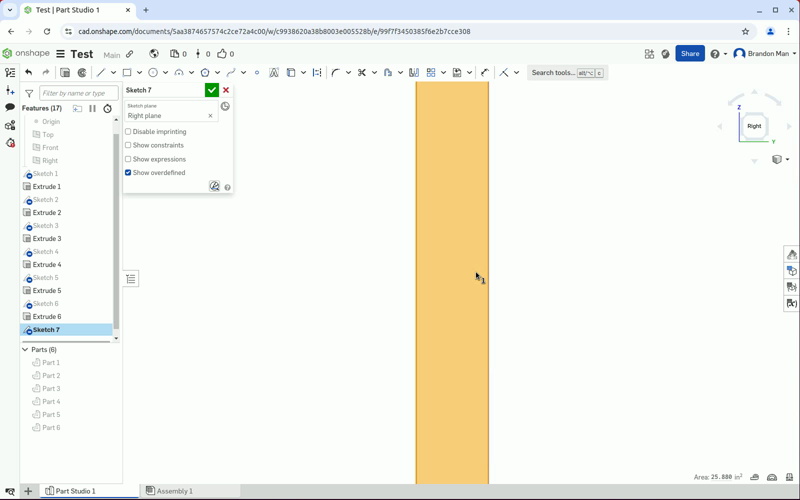
scroll(-6)
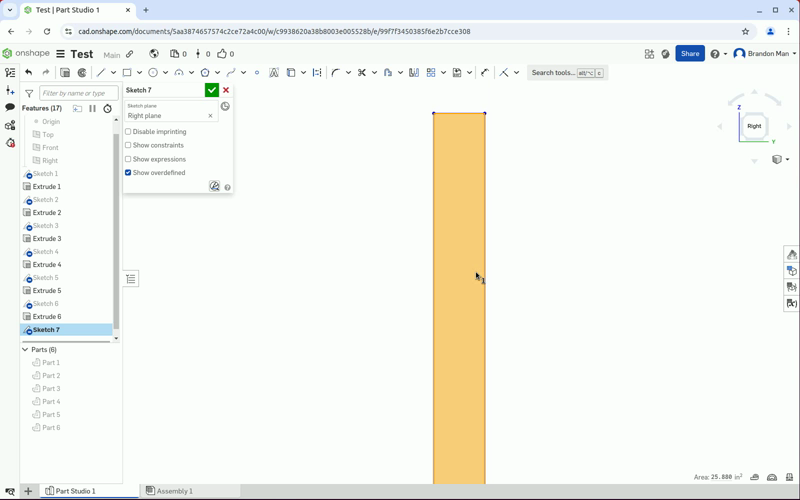
scroll(-6)
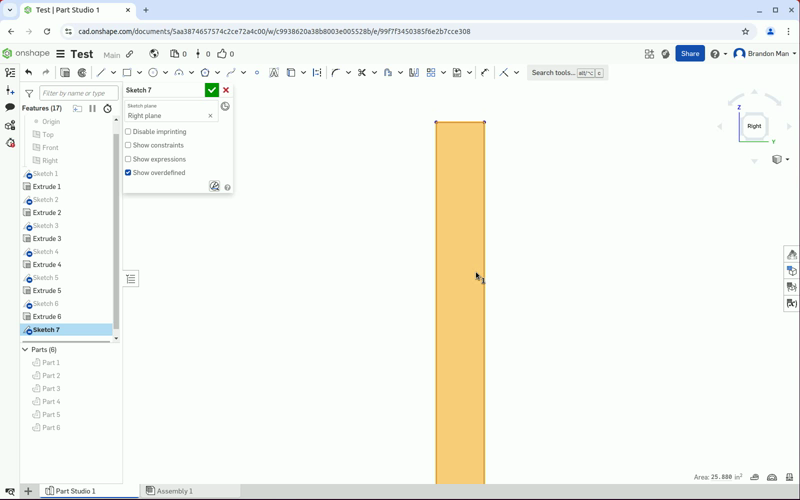
scroll(-6)
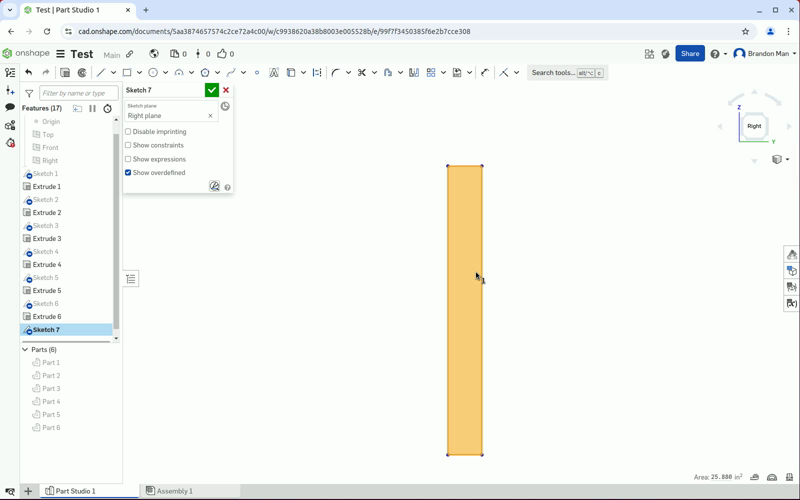
scroll(-6)
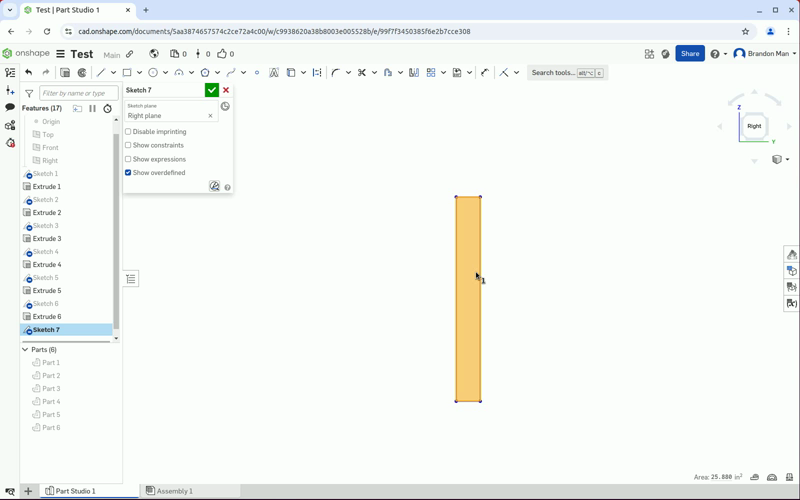
scroll(-6)
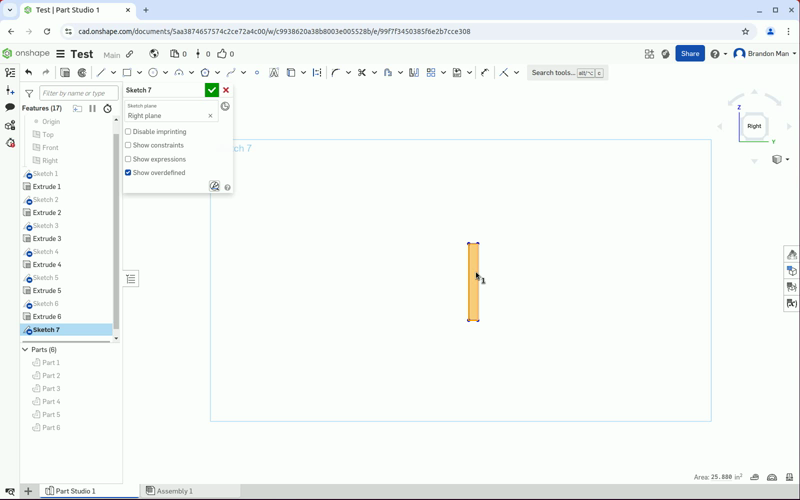
mouse_move(73, 352)
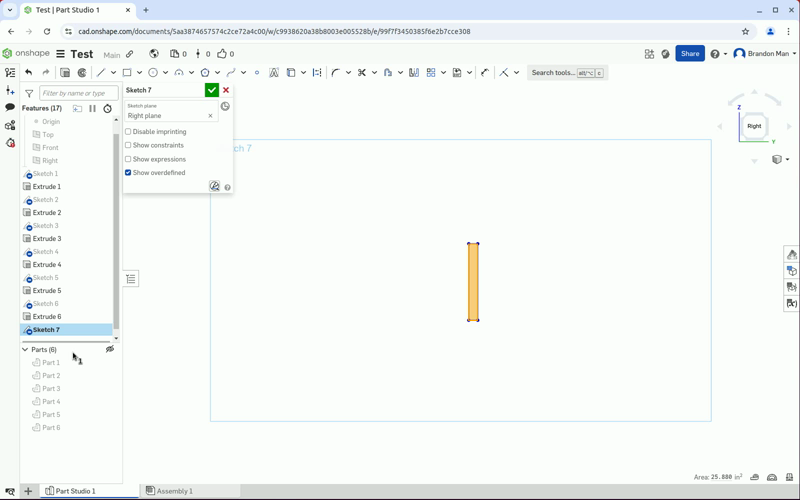
key(shift+y)
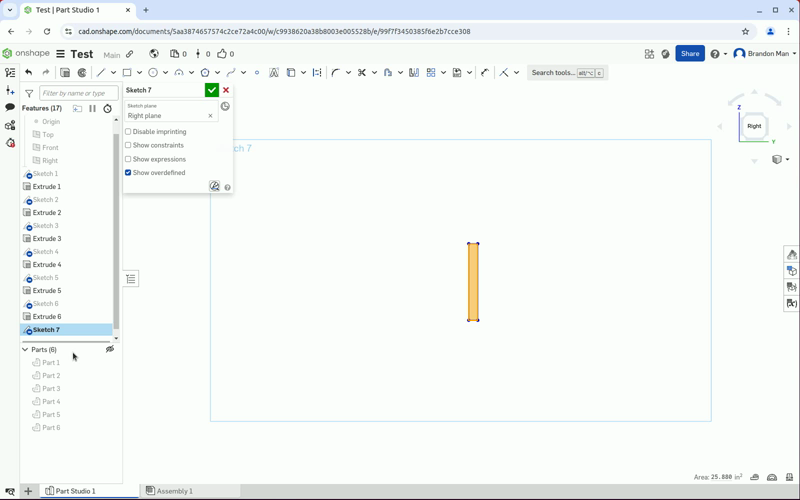
key(shift+e)
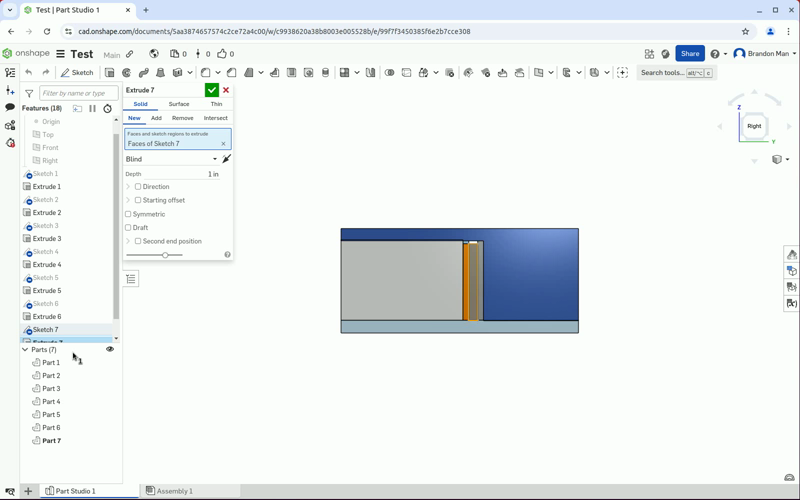
mouse_move(143, 106)
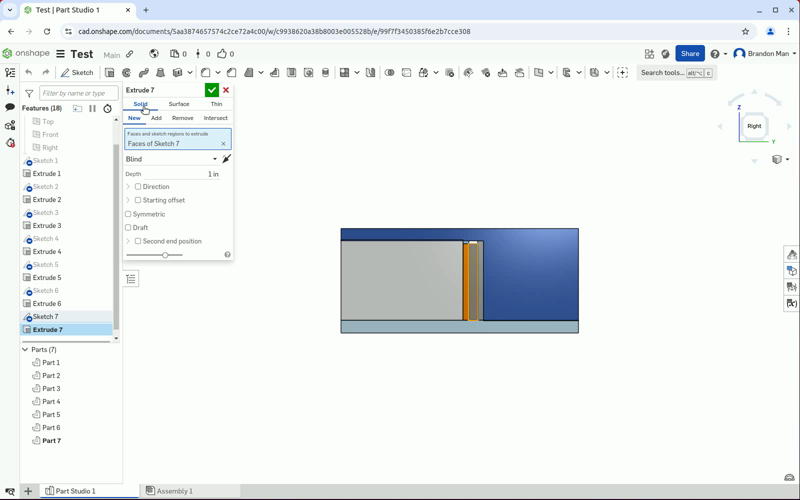
click(143, 106)
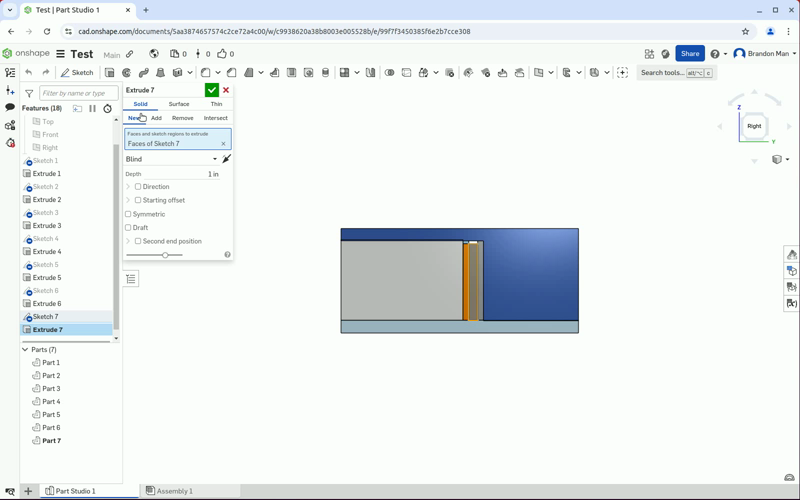
mouse_move(137, 120)
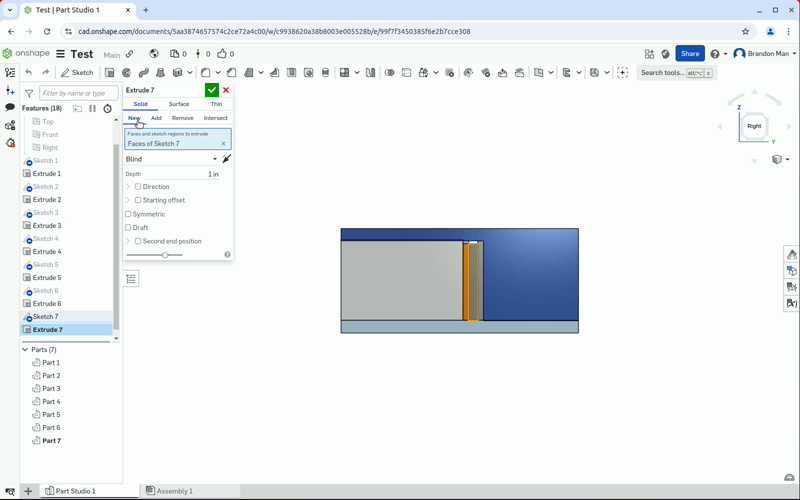
click(137, 120)
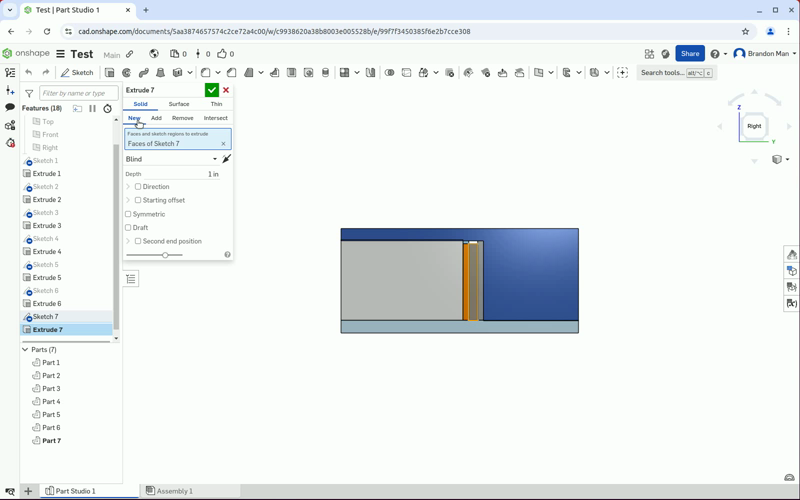
key(tab, 4)
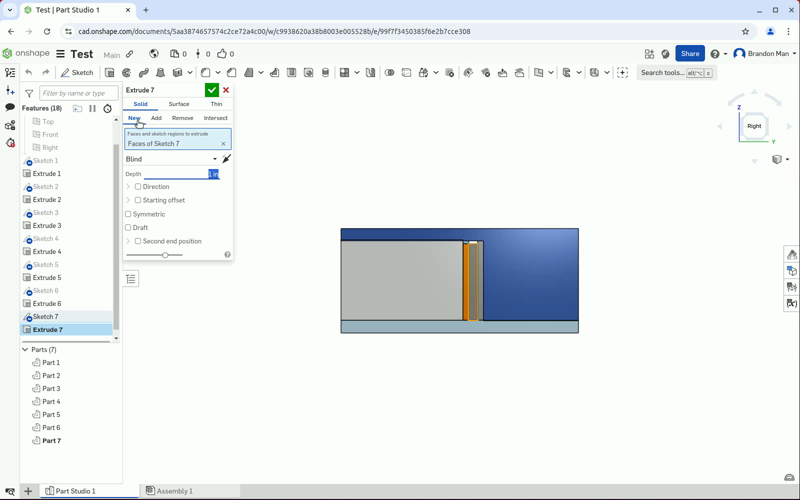
text(1.685)
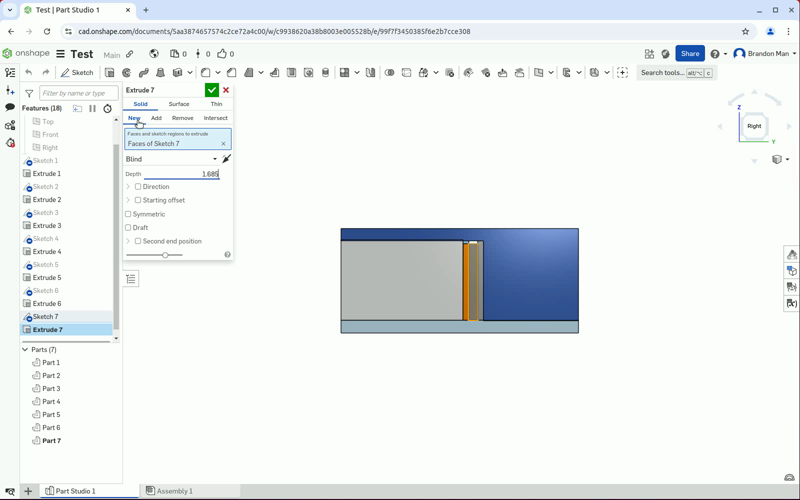
key(enter)
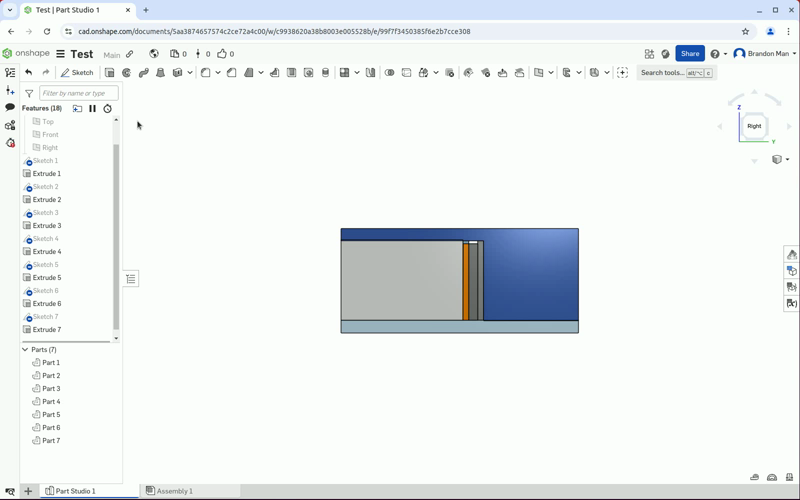
key(shift+h)
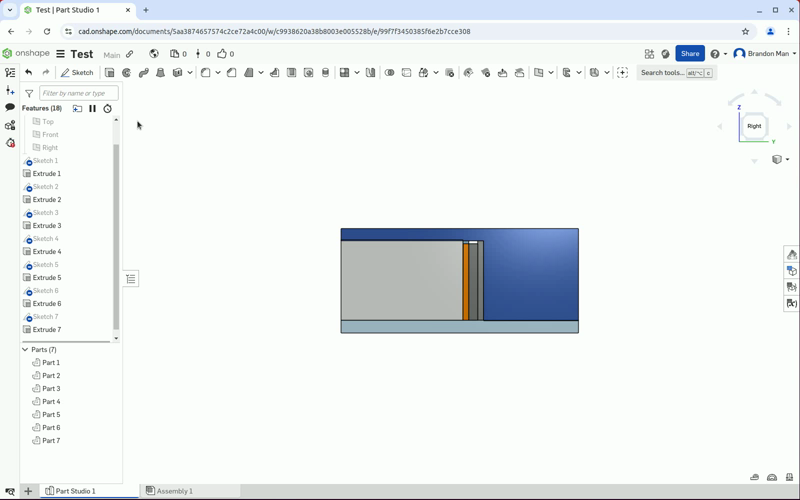
key(shift+h)
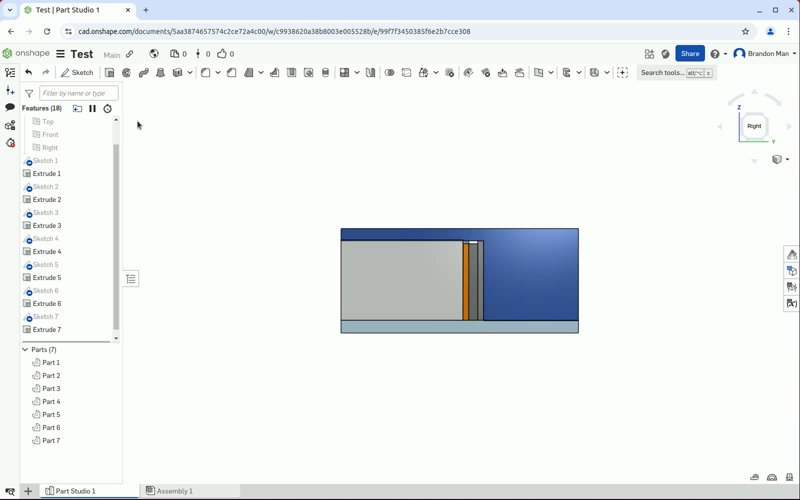
mouse_move(69, 163)
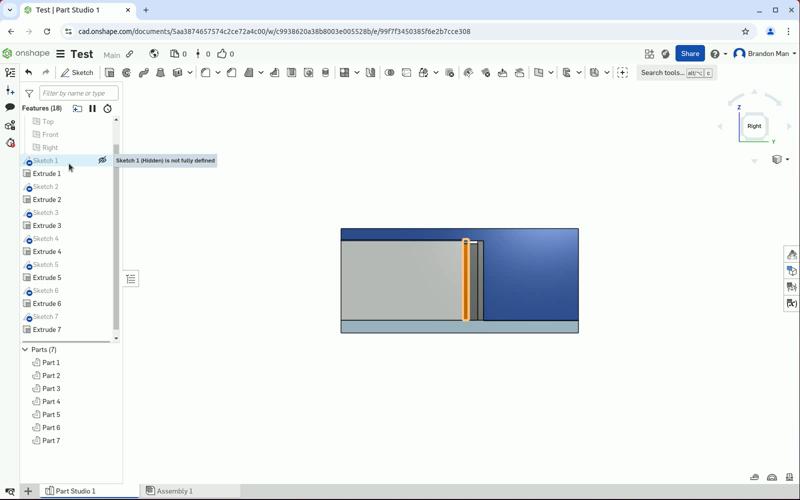
click(69, 163)
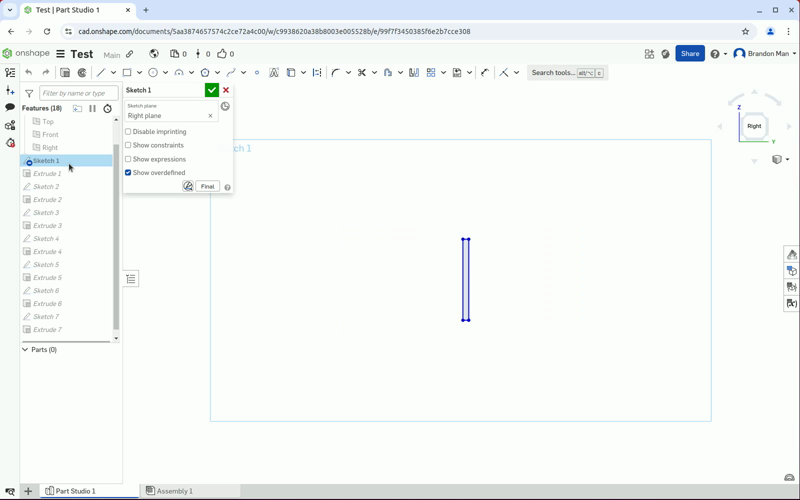
mouse_move(229, 92)
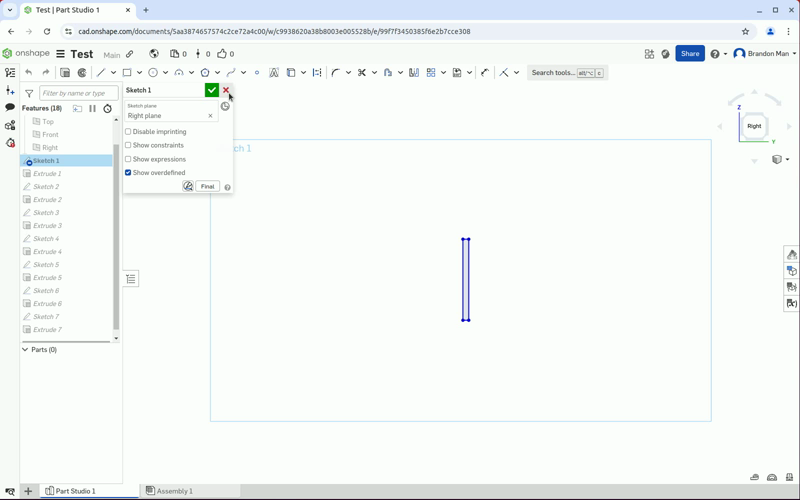
click(229, 92)
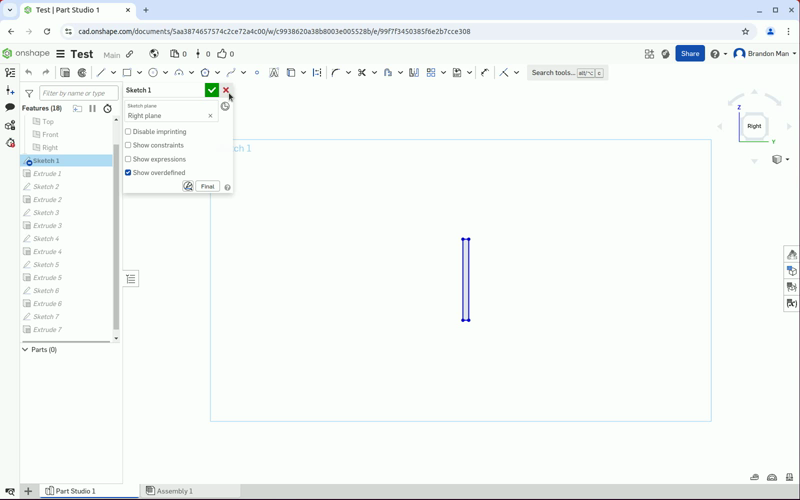
key(shift+s)
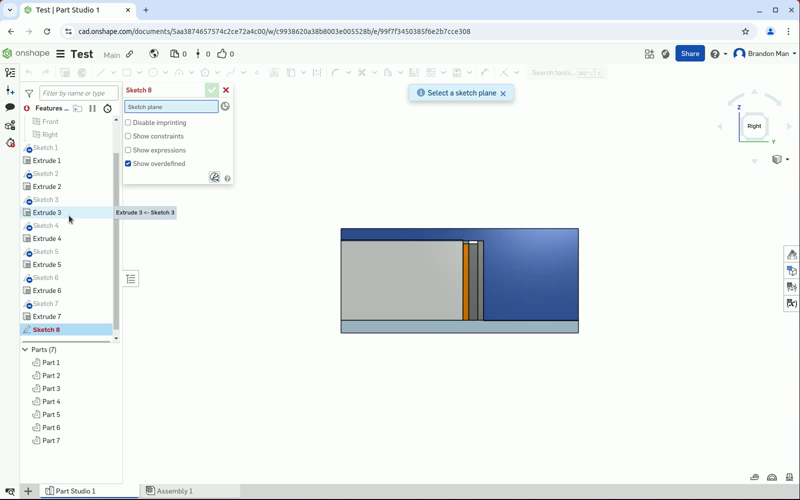
scroll(3)
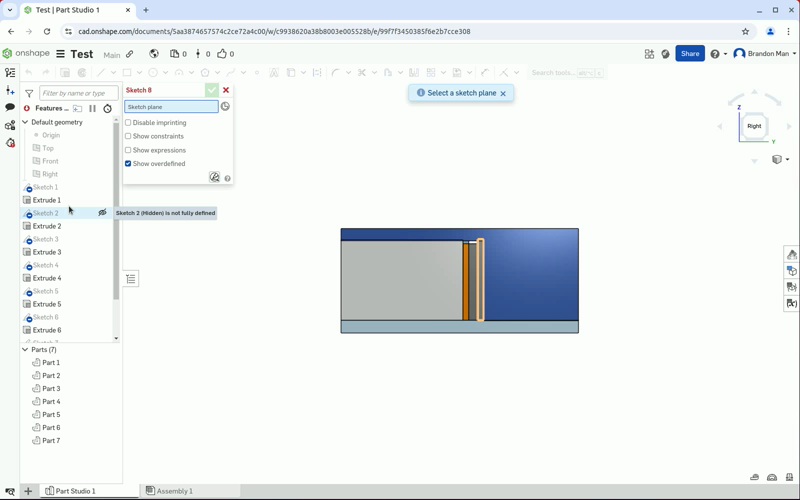
mouse_move(69, 176)
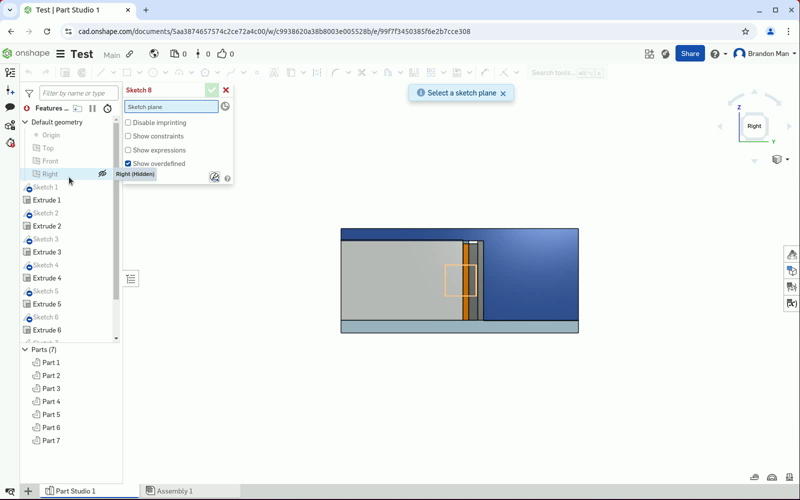
click(69, 176)
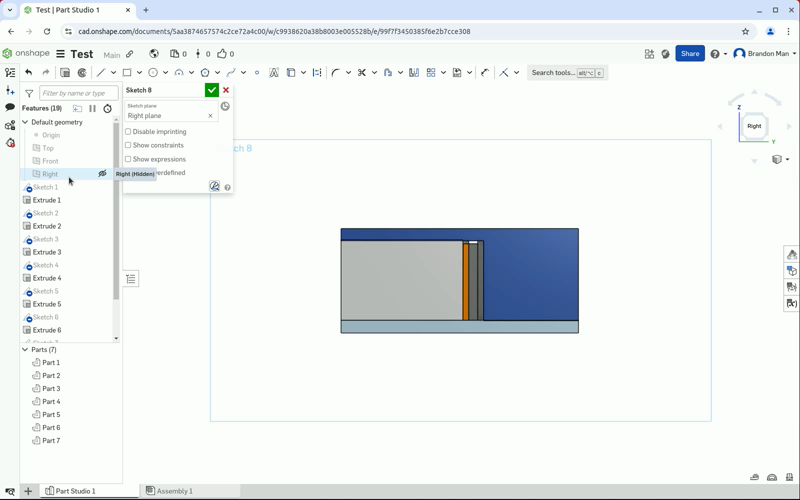
mouse_move(73, 352)
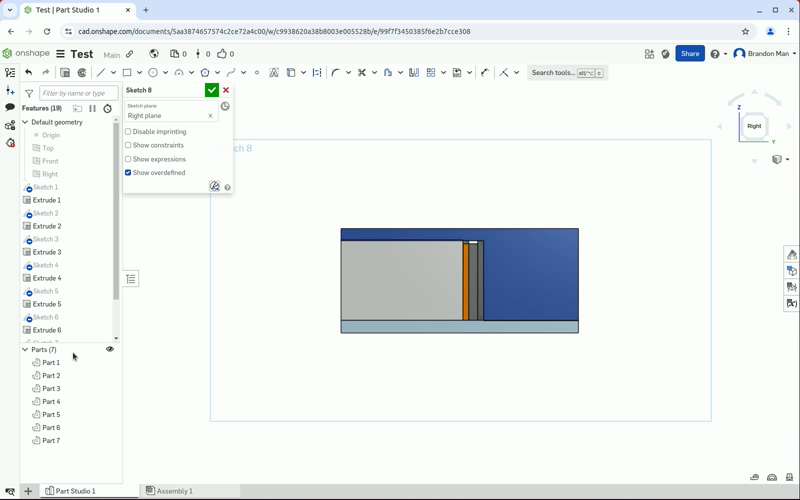
key(y)
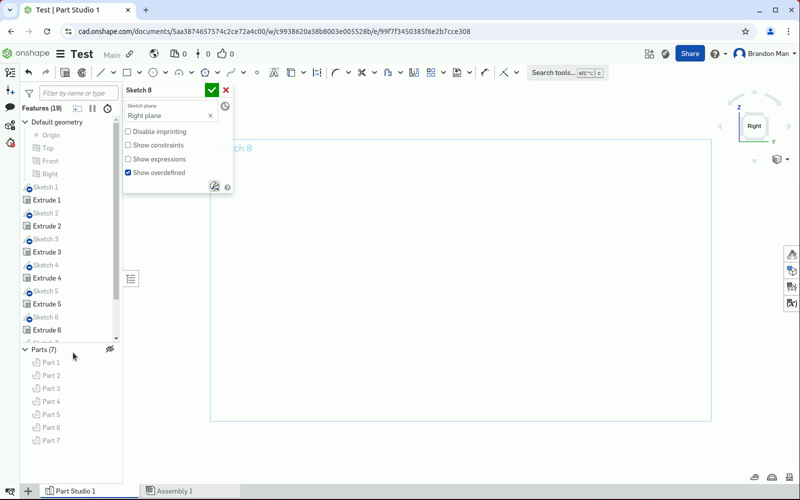
key(l)
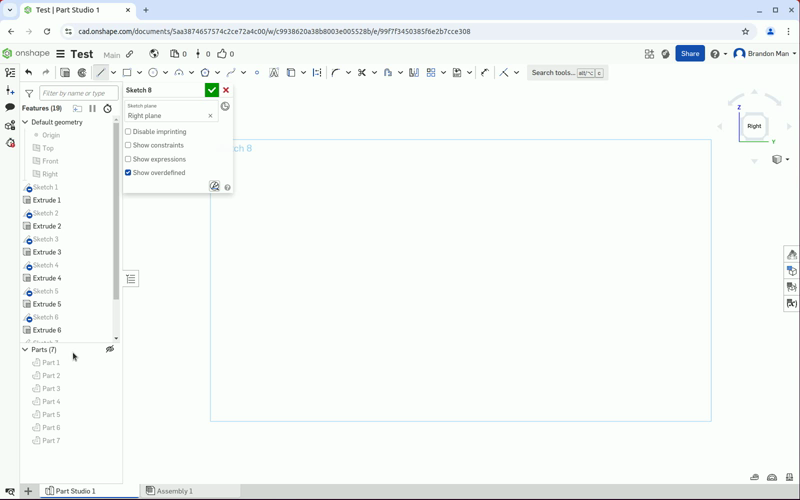
key_down(shift)
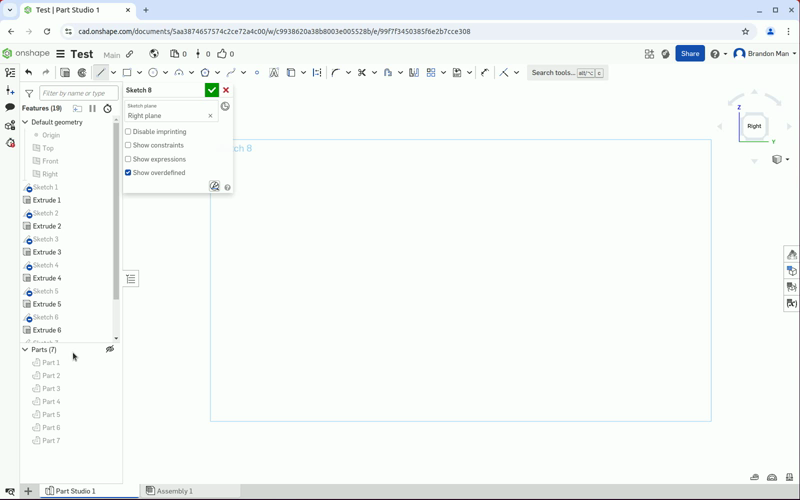
mouse_move(477, 320)
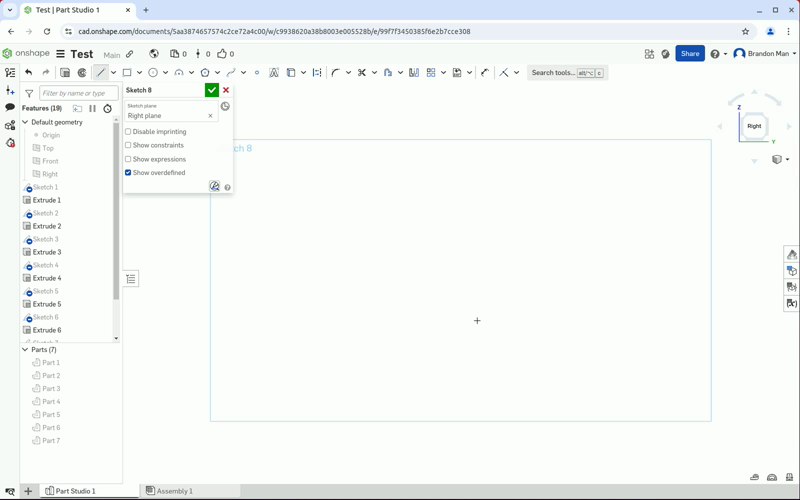
click(477, 320)
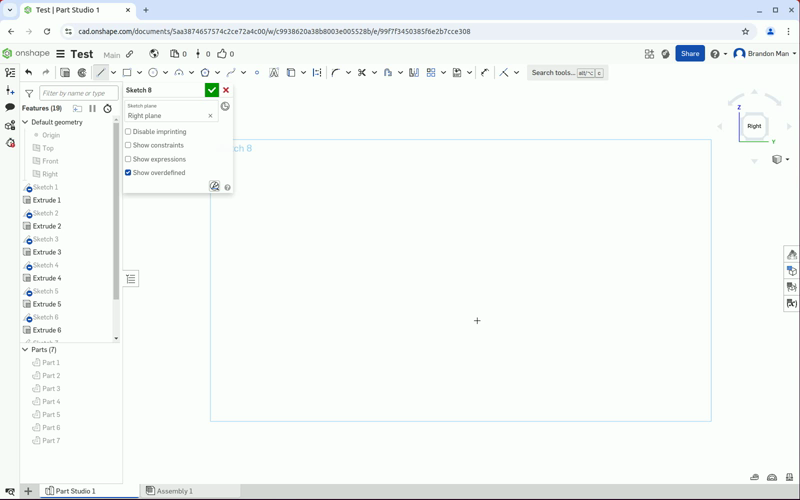
key_up(shift)
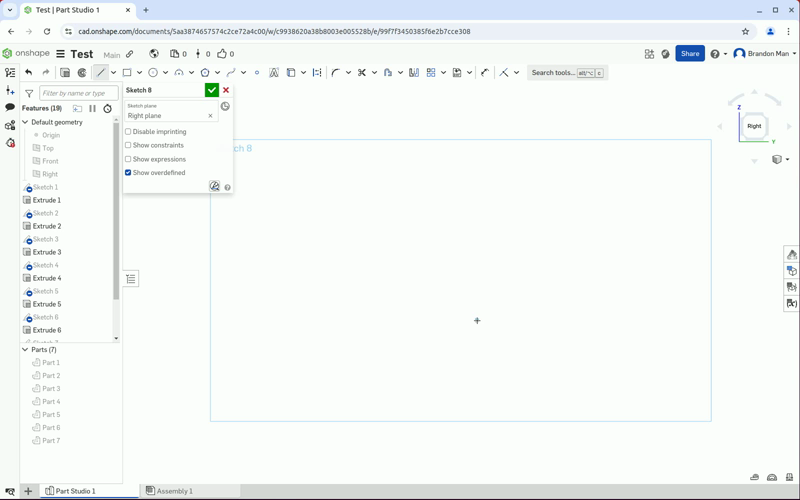
key_down(shift)
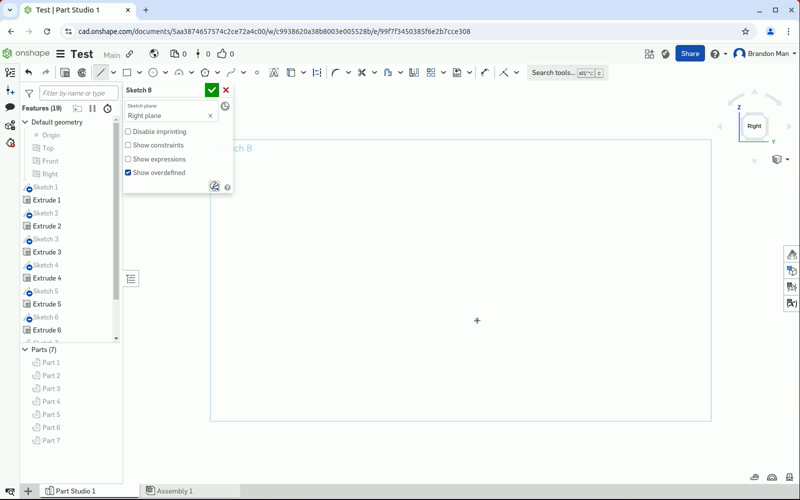
mouse_move(507, 320)
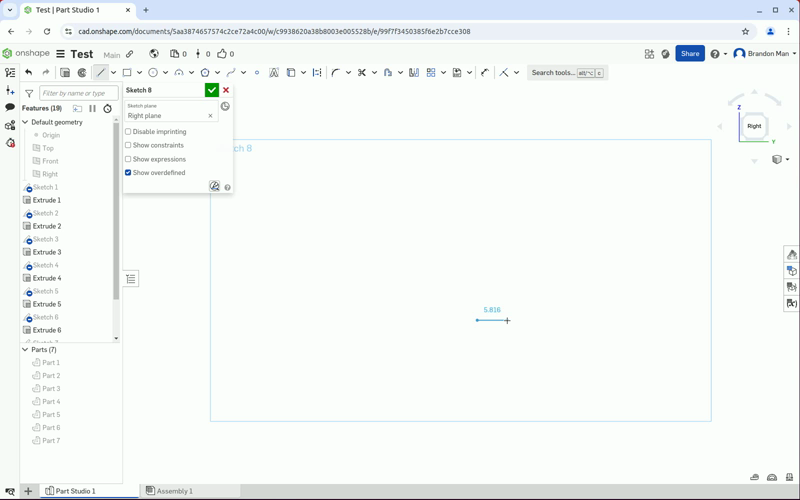
mouse_move(482, 320)
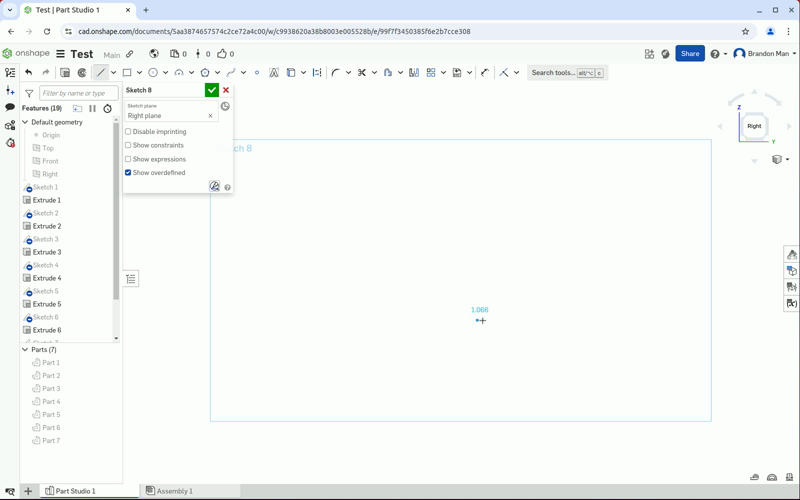
scroll(6)
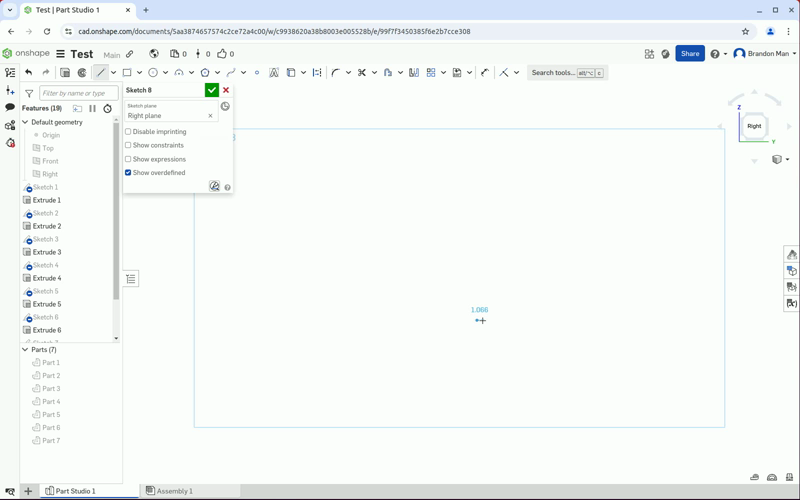
scroll(6)
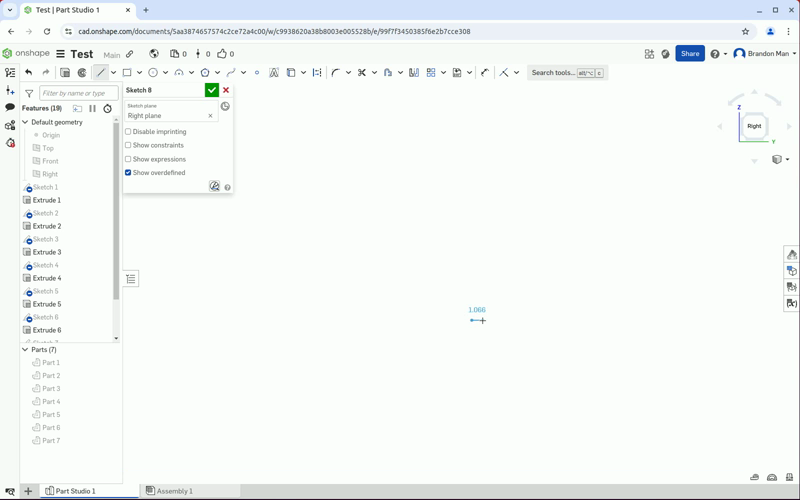
scroll(6)
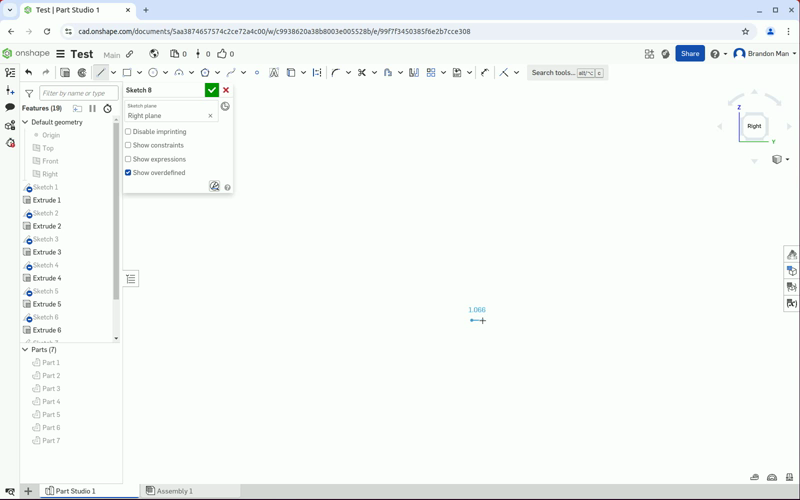
scroll(6)
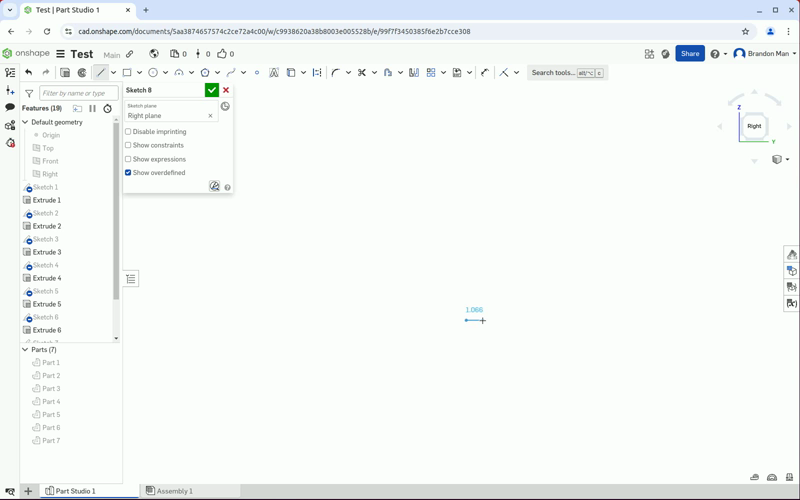
scroll(6)
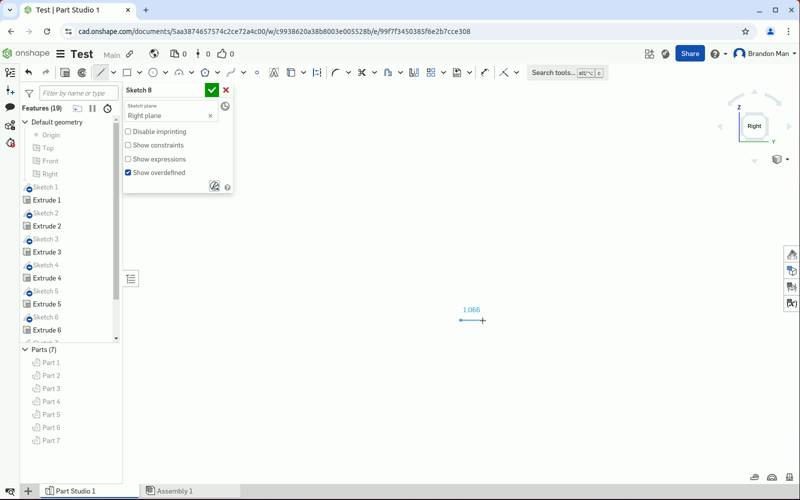
scroll(6)
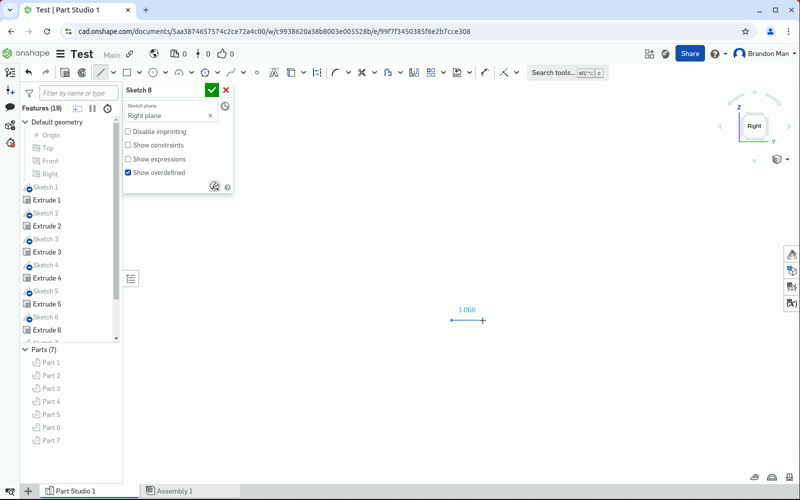
scroll(6)
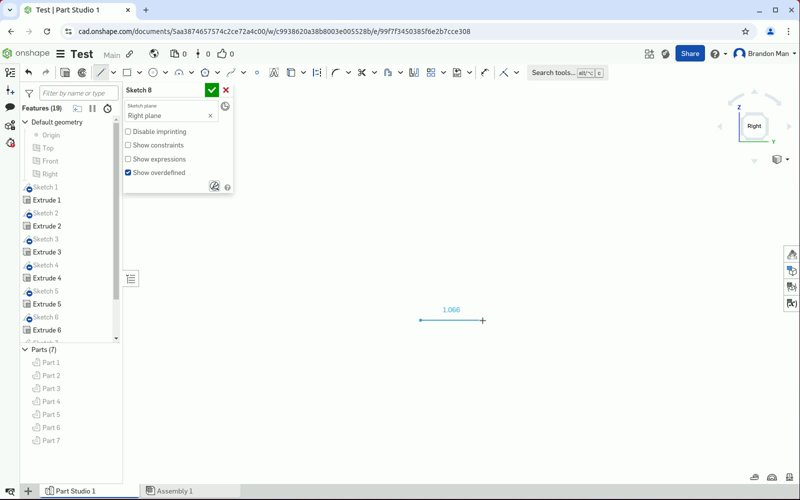
click(482, 320)
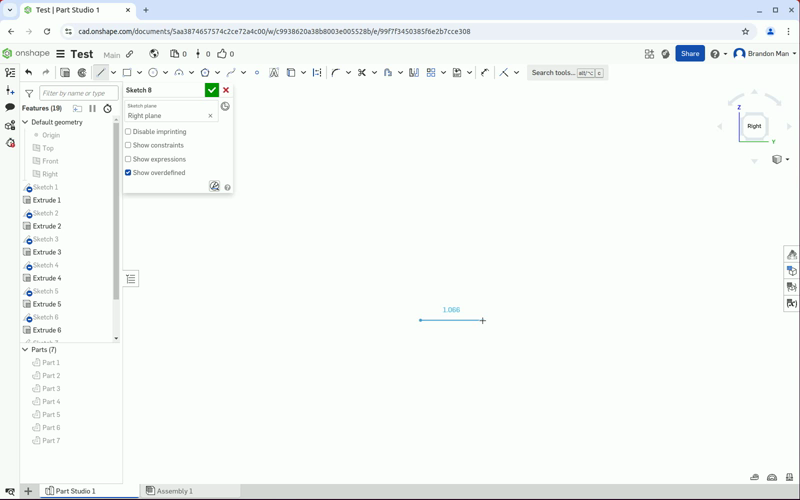
scroll(-6)
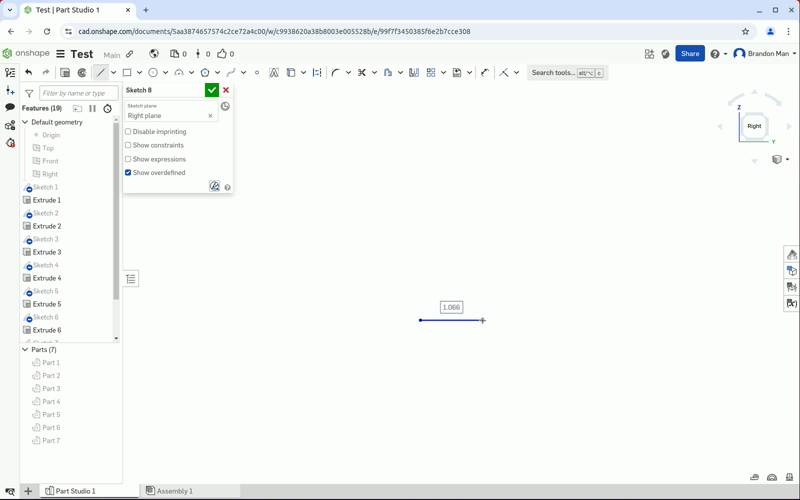
scroll(-6)
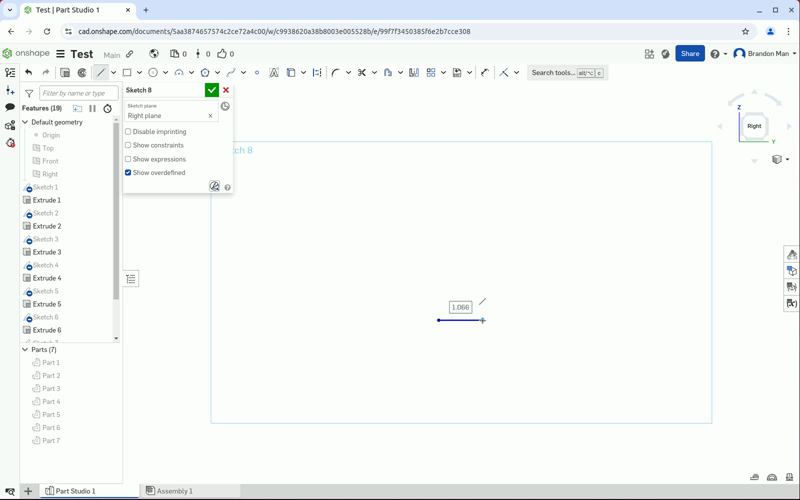
scroll(-6)
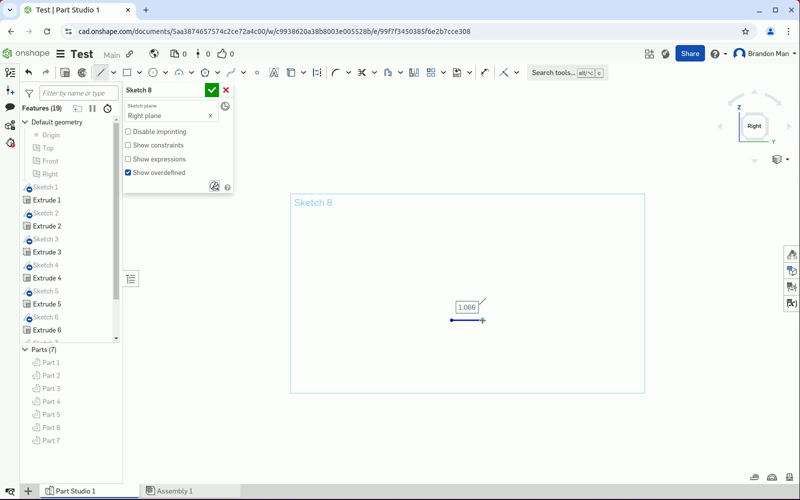
scroll(-6)
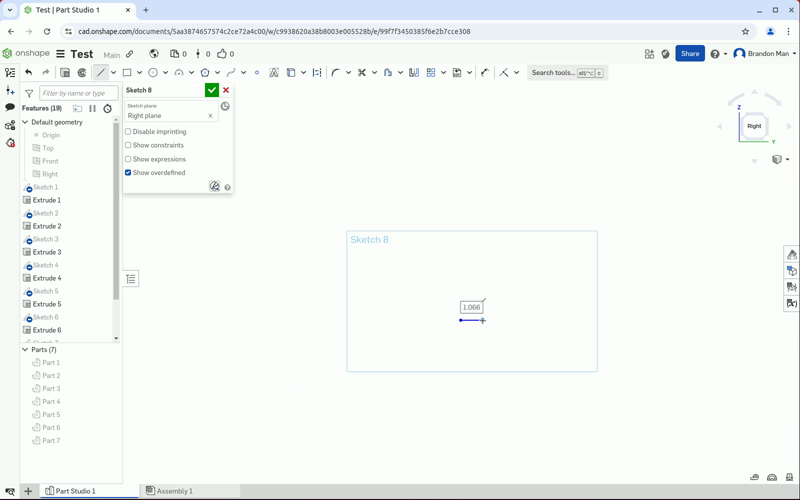
scroll(-6)
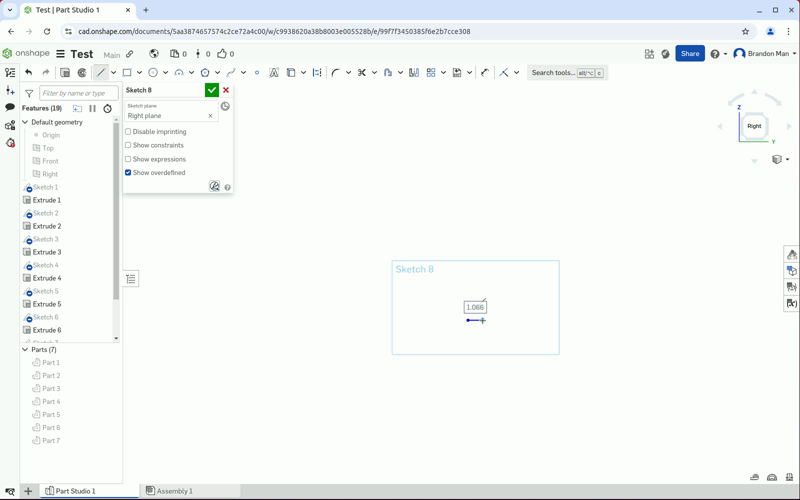
scroll(-6)
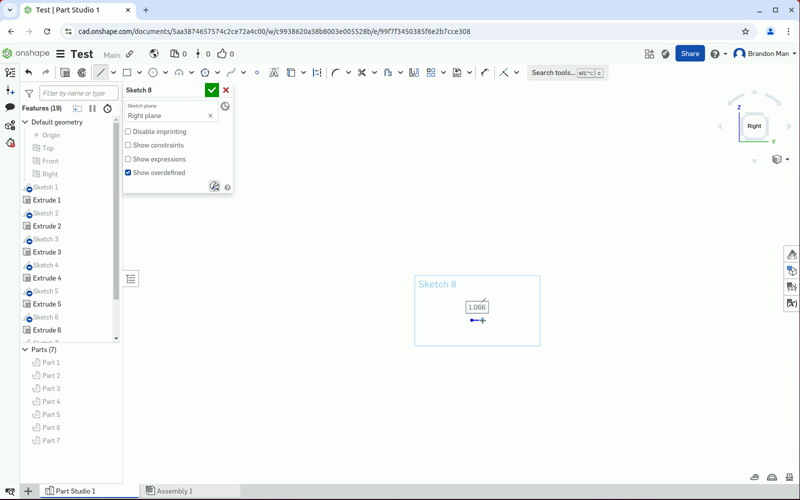
scroll(-6)
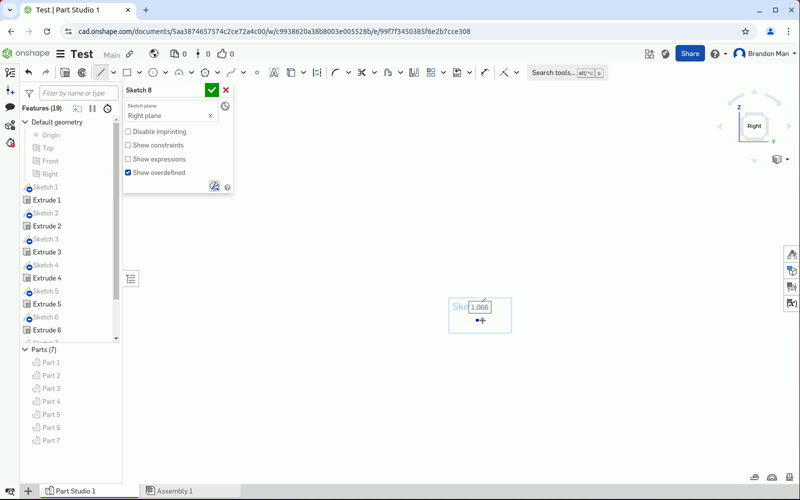
key_up(shift)
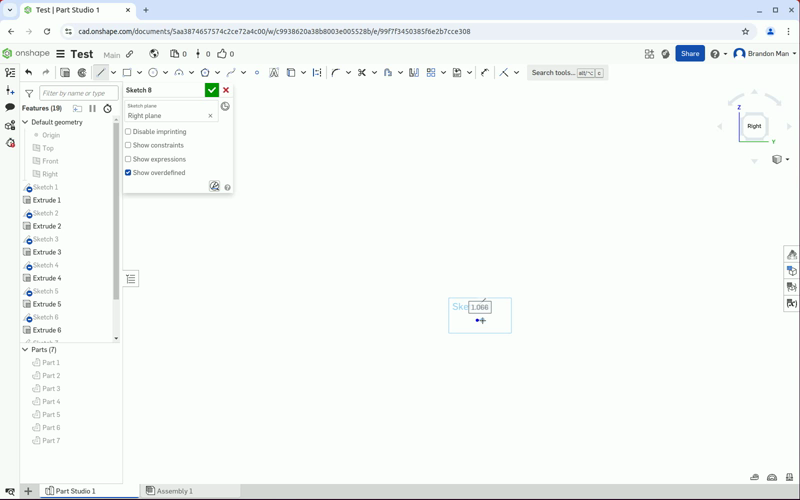
key_down(shift)
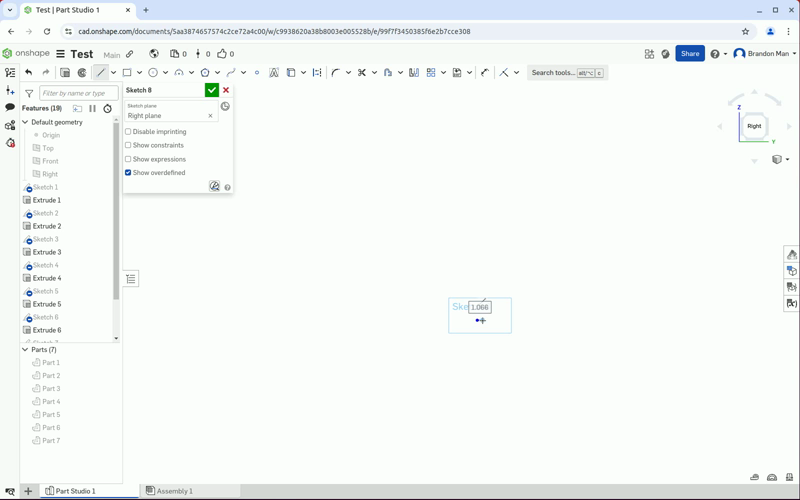
mouse_move(482, 243)
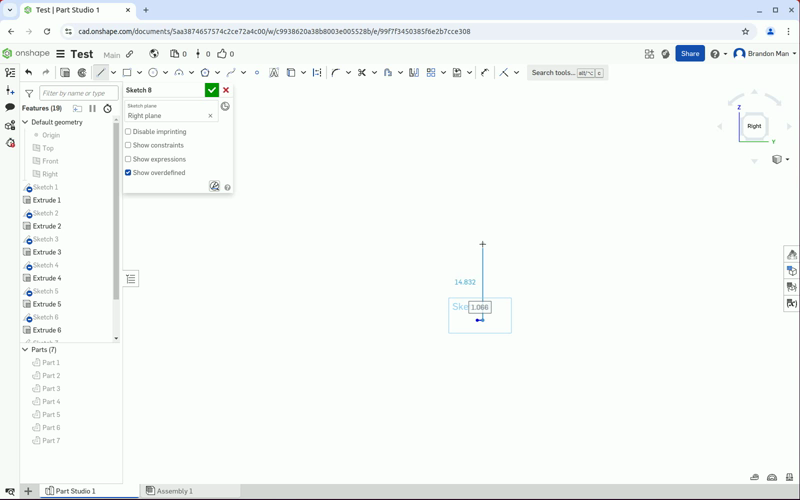
click(482, 243)
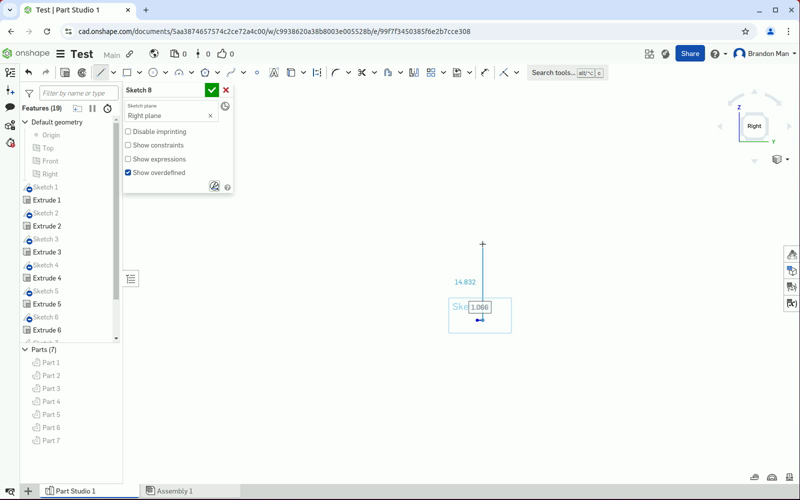
key_up(shift)
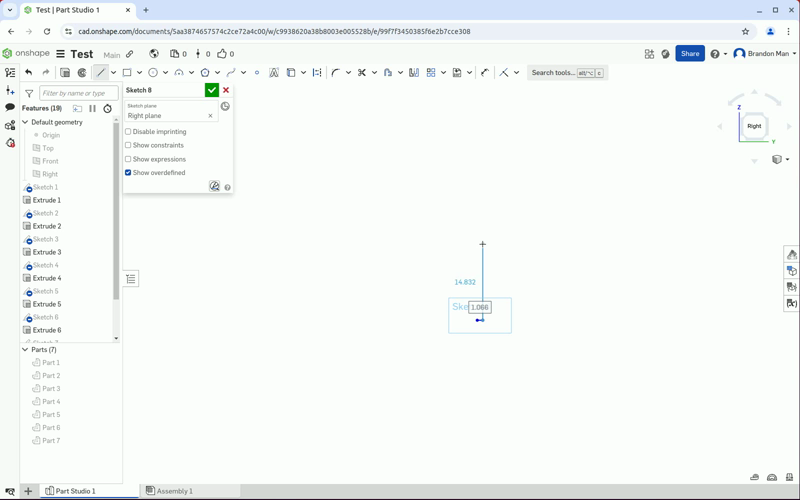
key_down(shift)
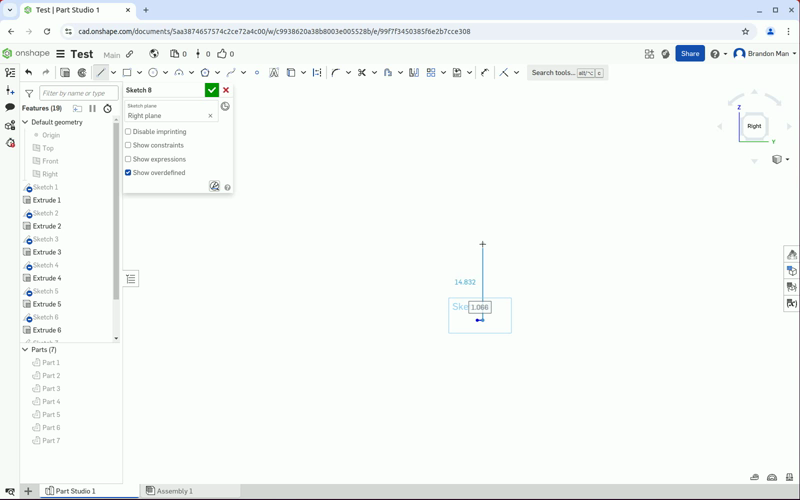
mouse_move(512, 243)
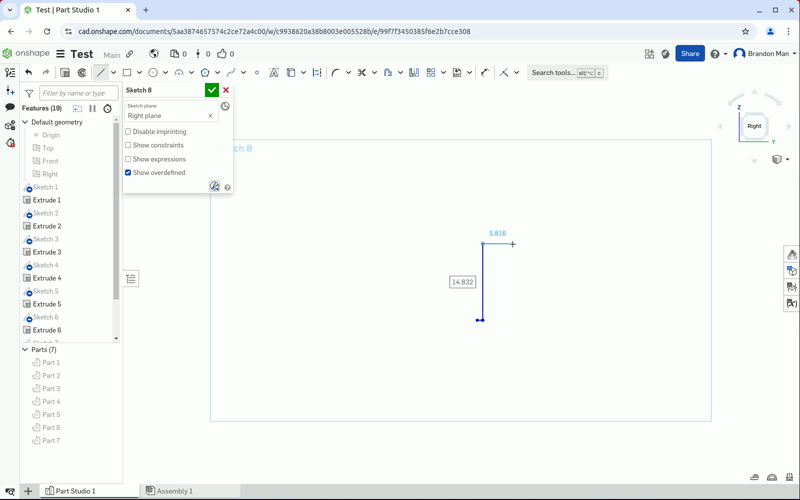
mouse_move(477, 243)
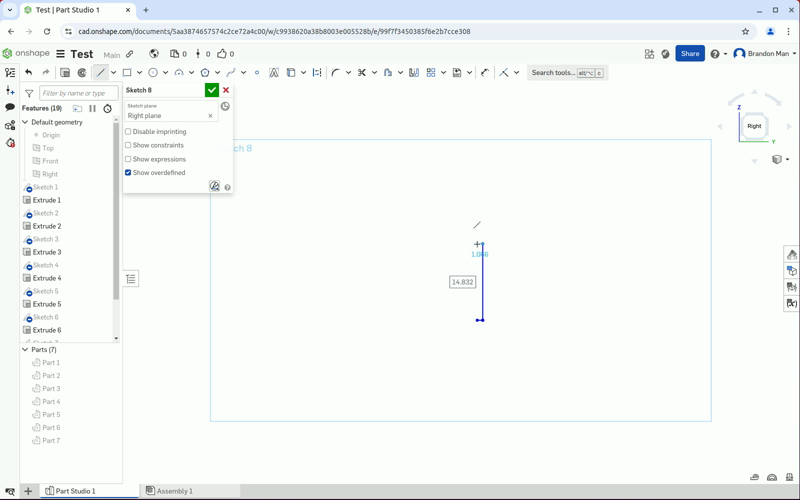
scroll(6)
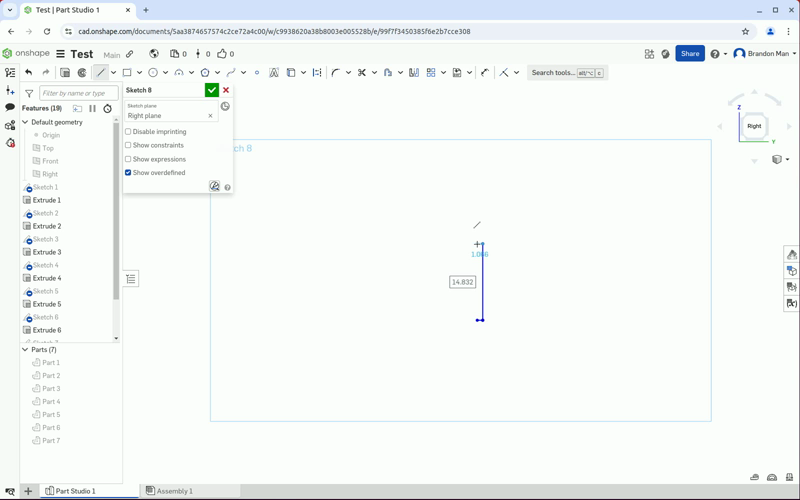
scroll(6)
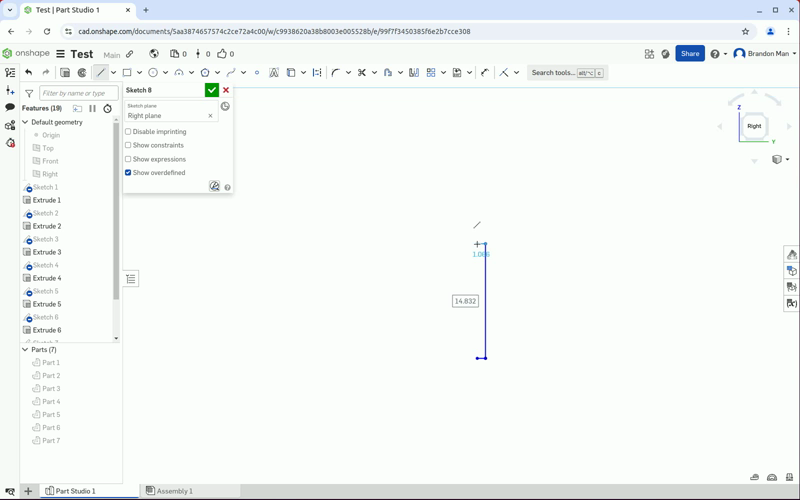
scroll(6)
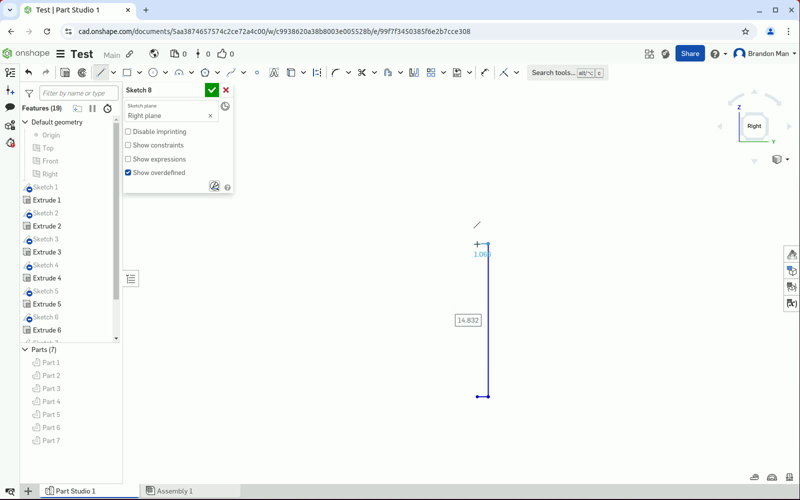
scroll(6)
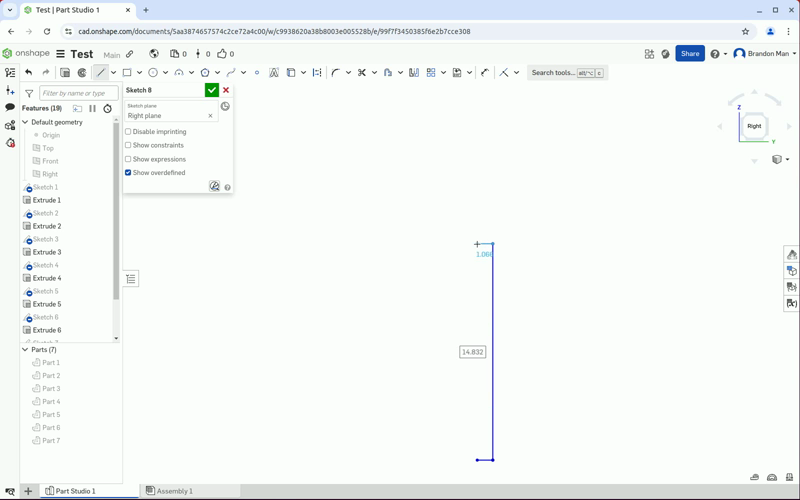
scroll(6)
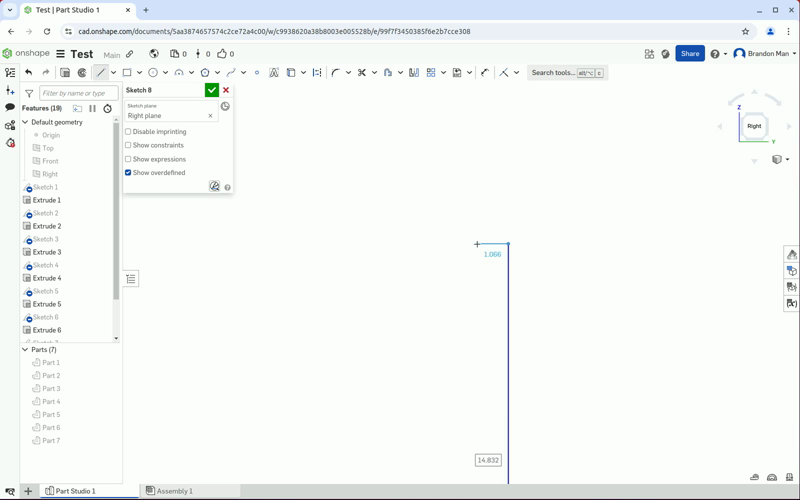
scroll(6)
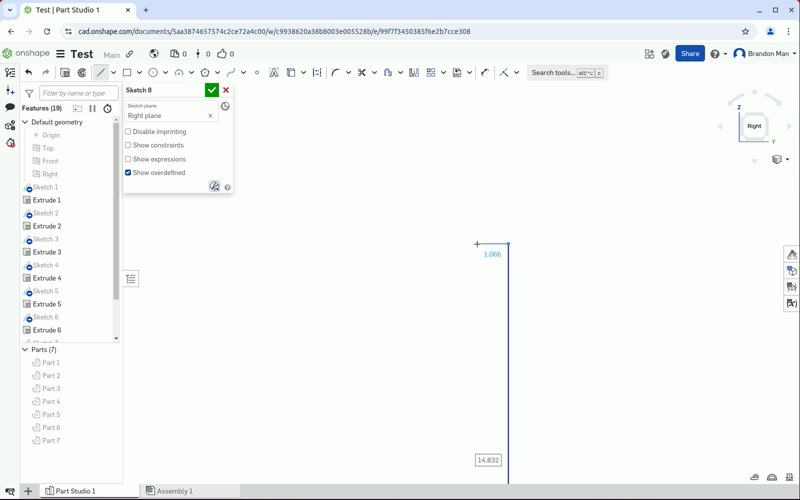
scroll(6)
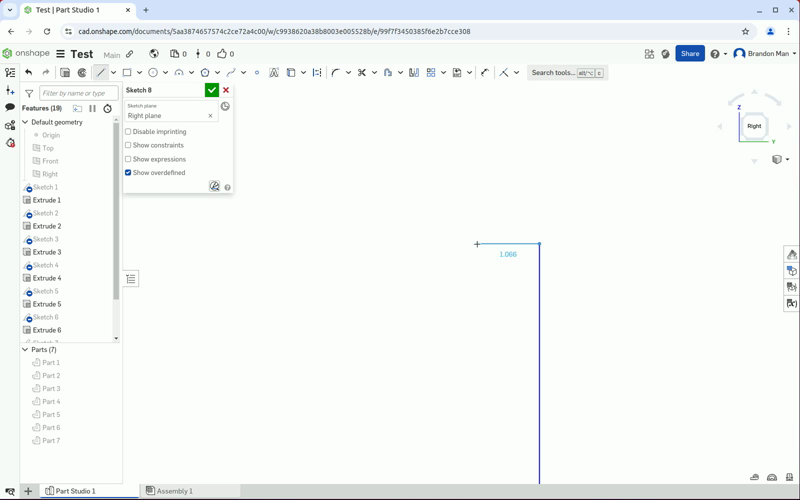
click(477, 243)
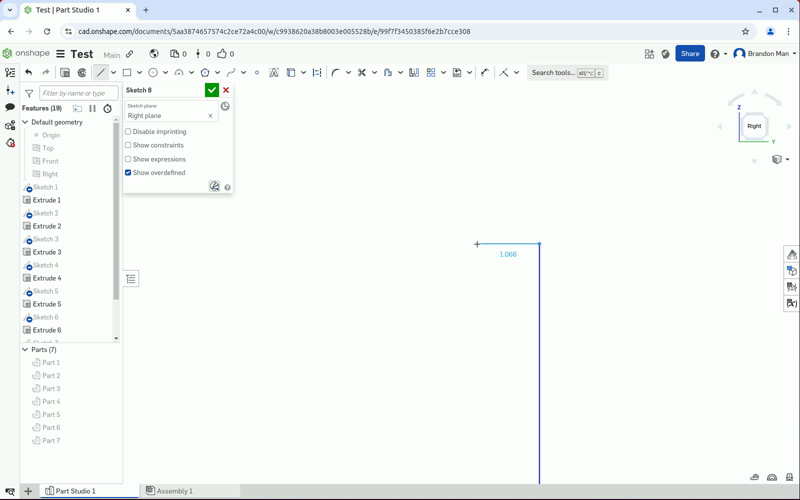
scroll(-6)
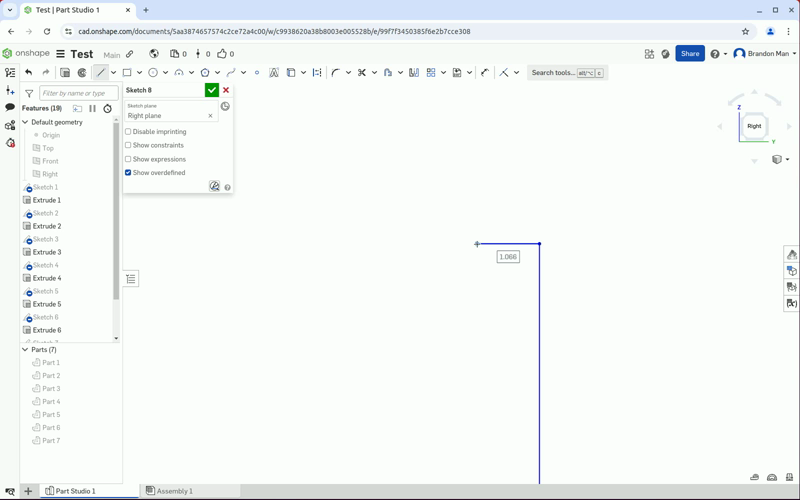
scroll(-6)
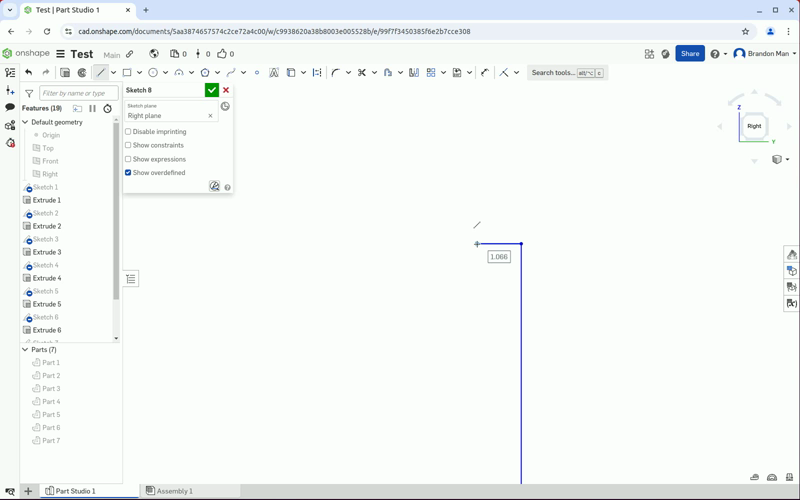
scroll(-6)
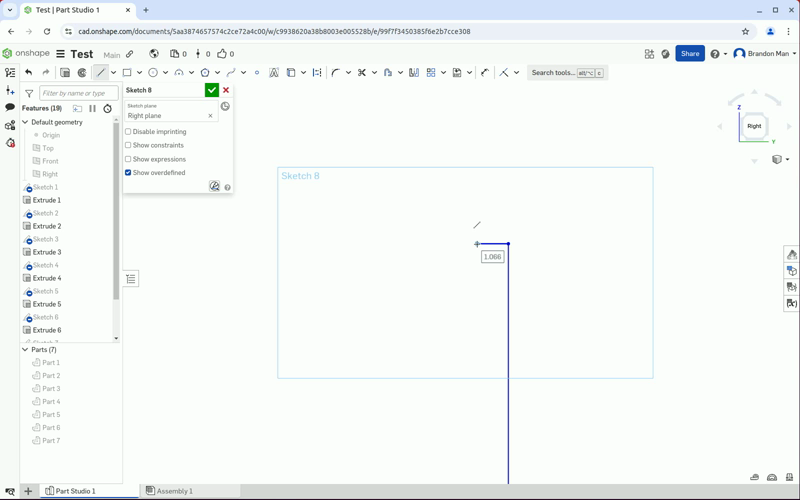
scroll(-6)
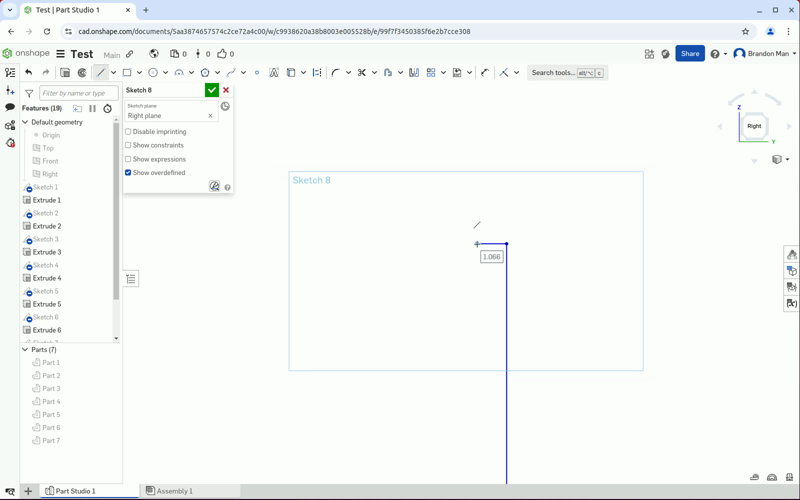
scroll(-6)
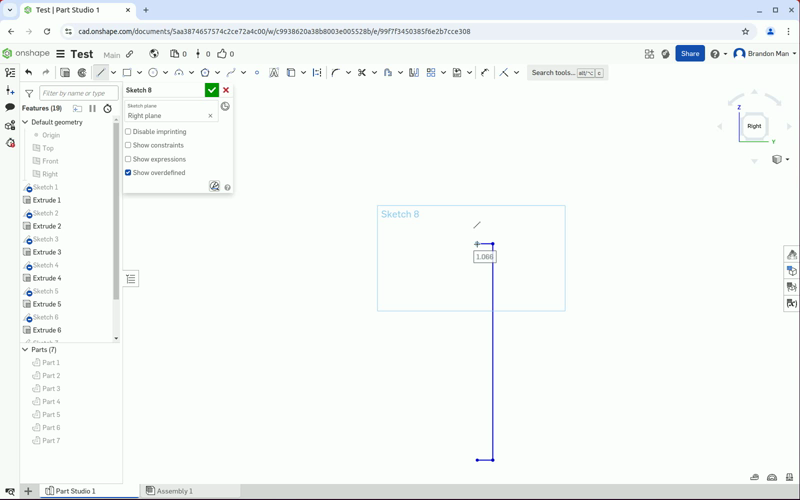
scroll(-6)
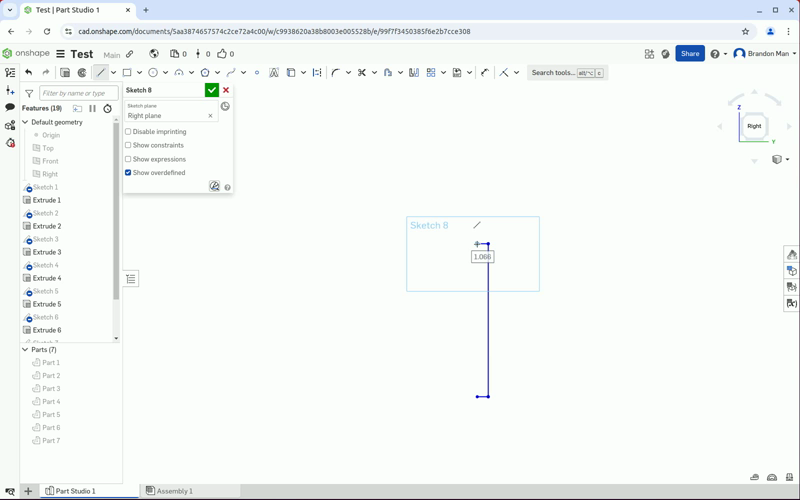
scroll(-6)
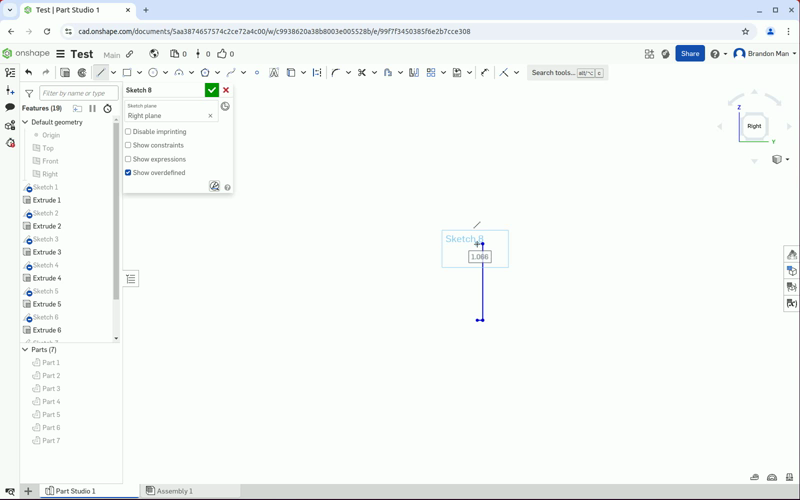
key_up(shift)
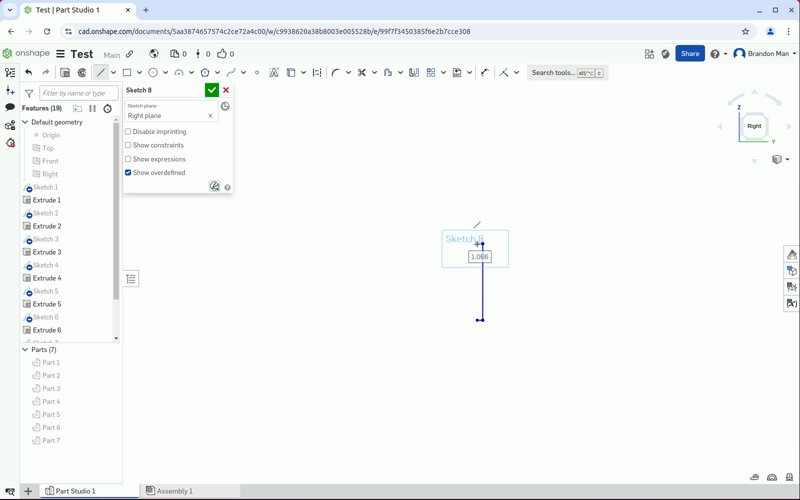
key_down(shift)
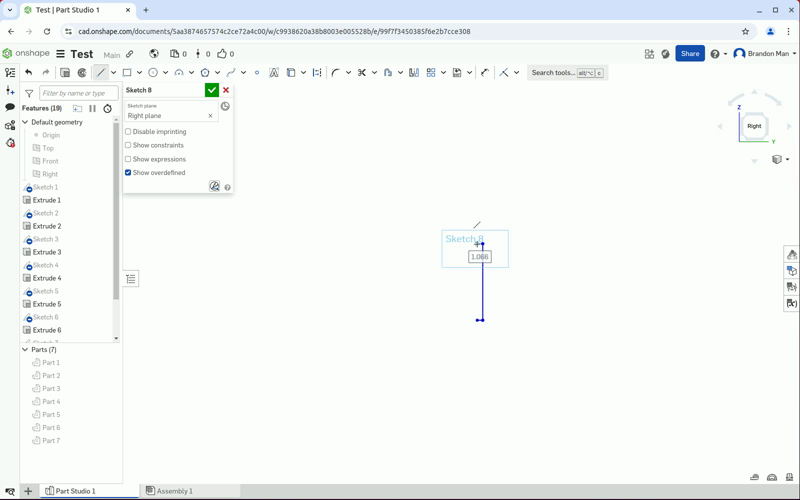
mouse_move(477, 320)
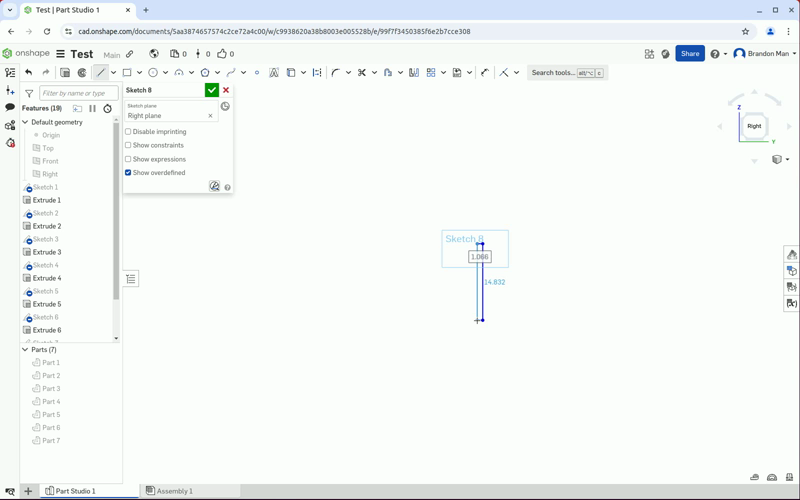
key_up(shift)
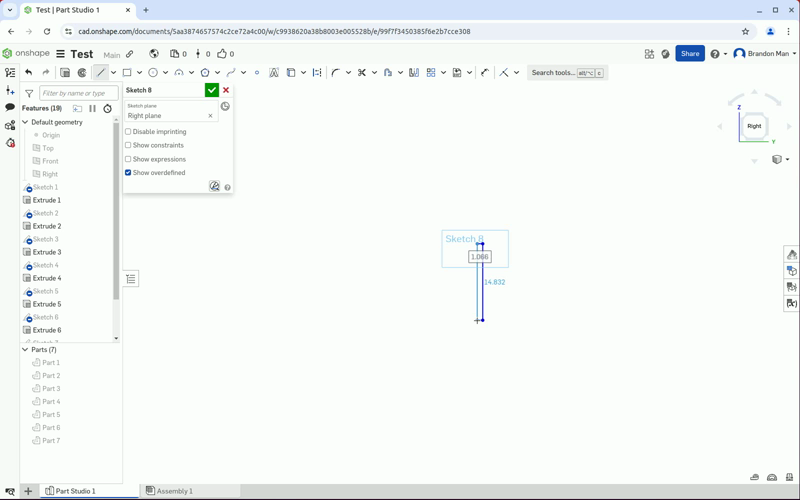
click(477, 320)
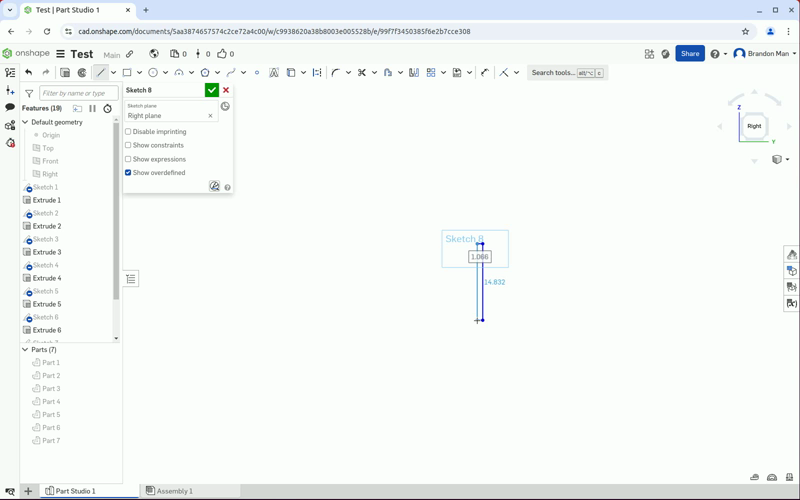
key(esc)
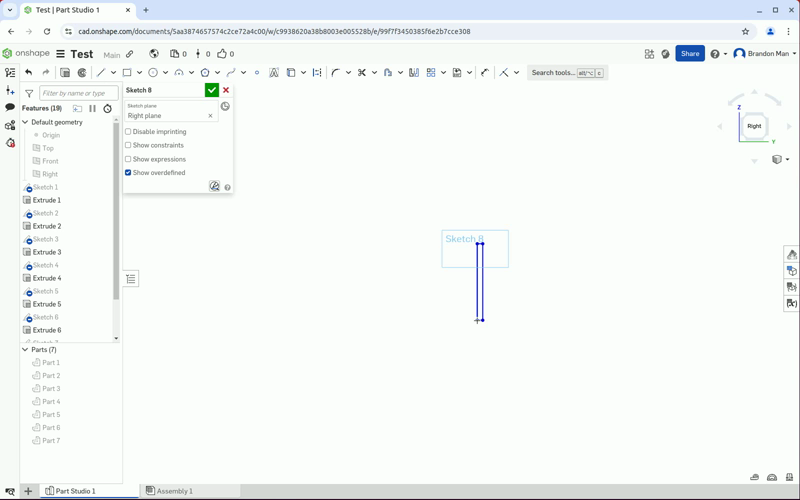
mouse_move(479, 263)
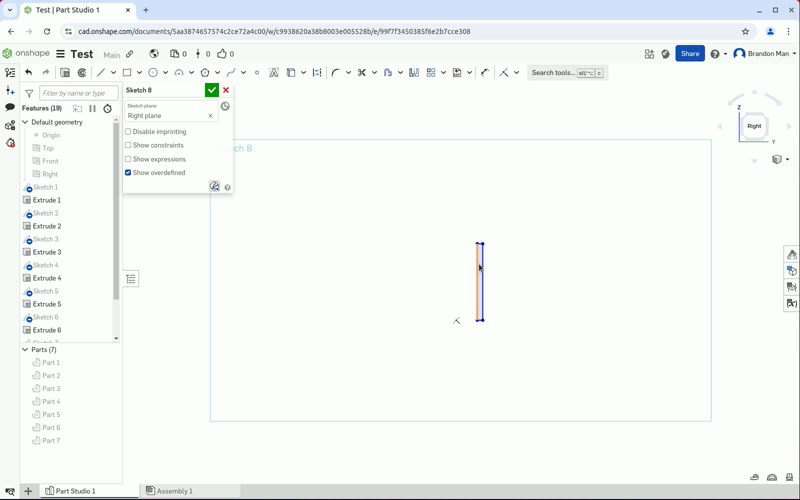
scroll(6)
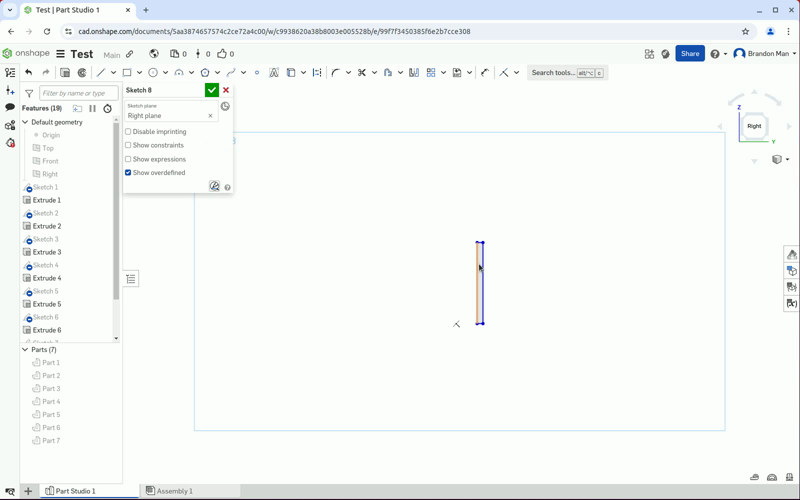
scroll(6)
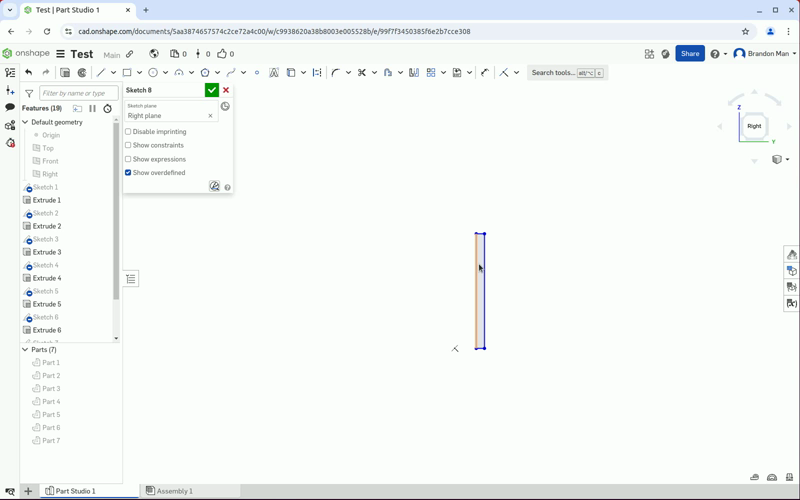
scroll(6)
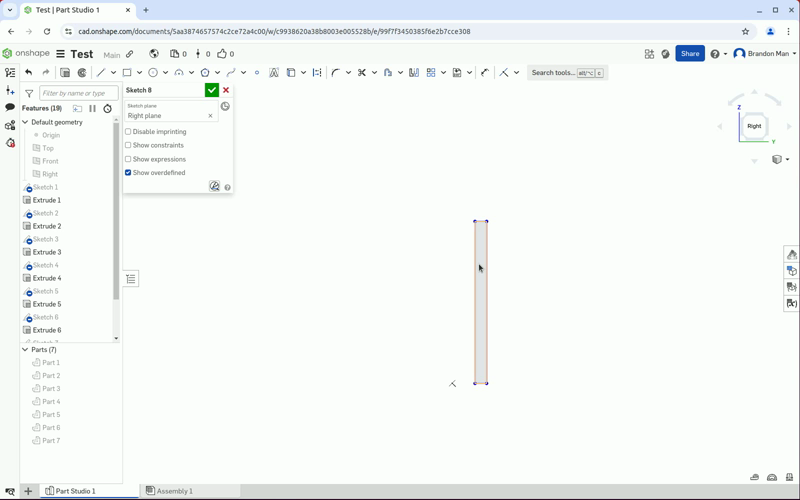
scroll(6)
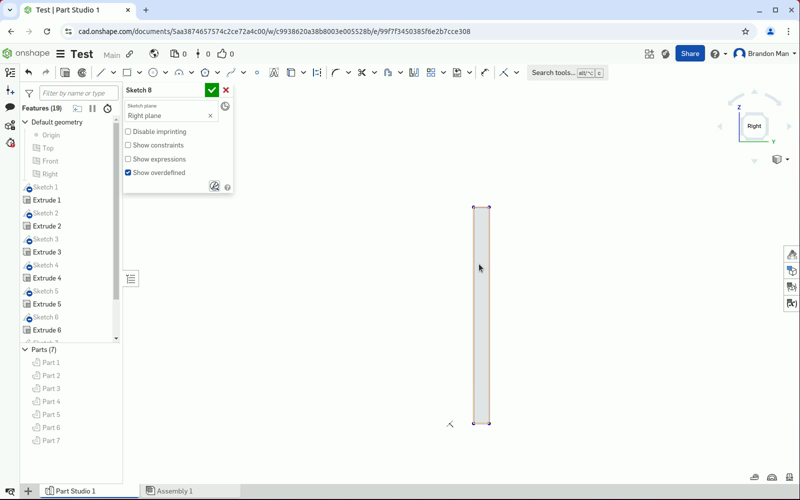
scroll(6)
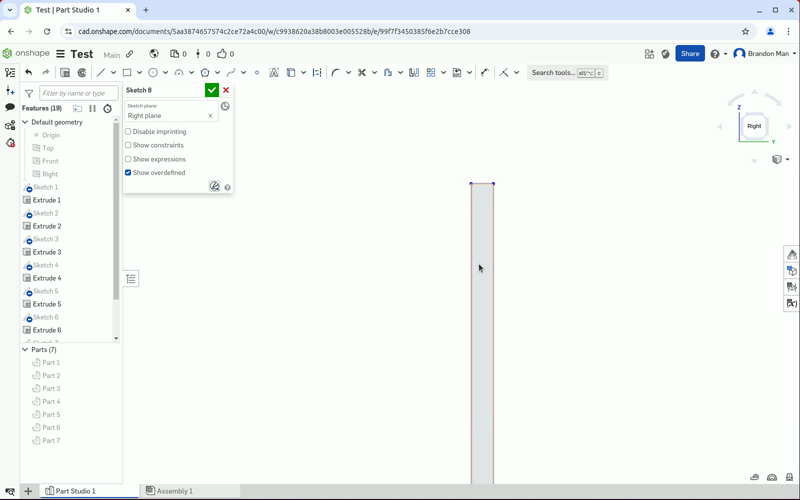
scroll(6)
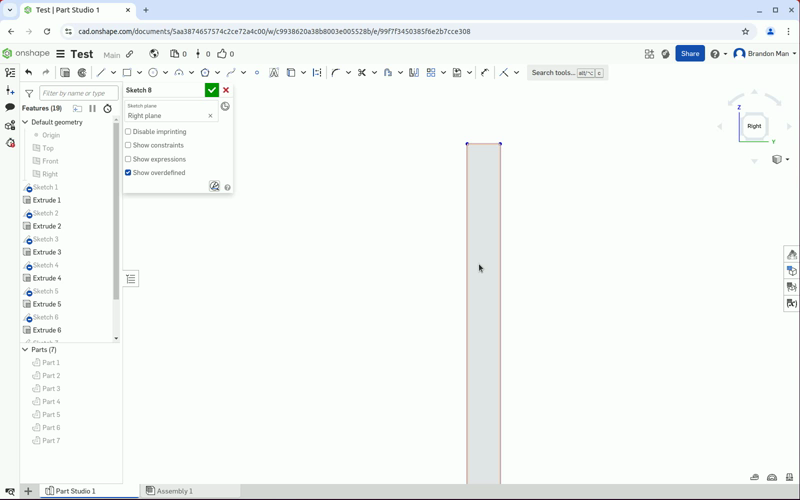
scroll(6)
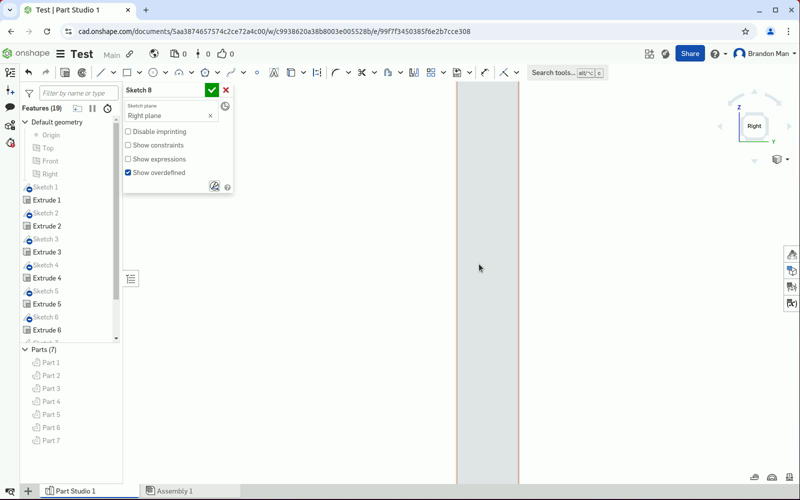
click(479, 263)
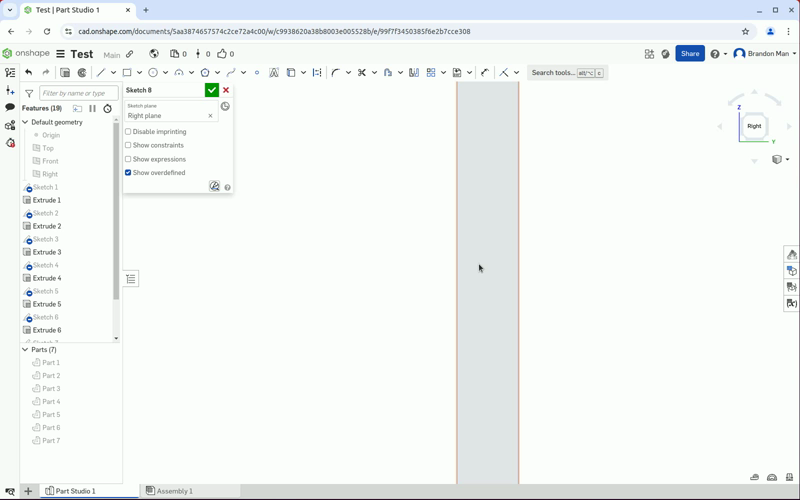
scroll(-6)
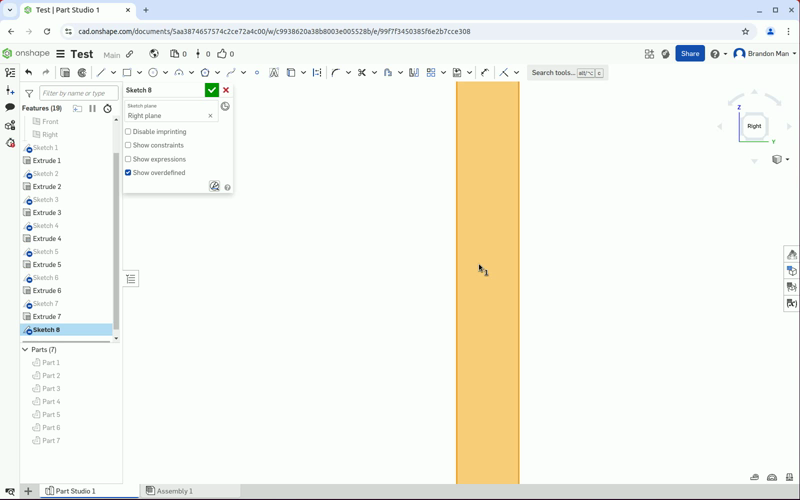
scroll(-6)
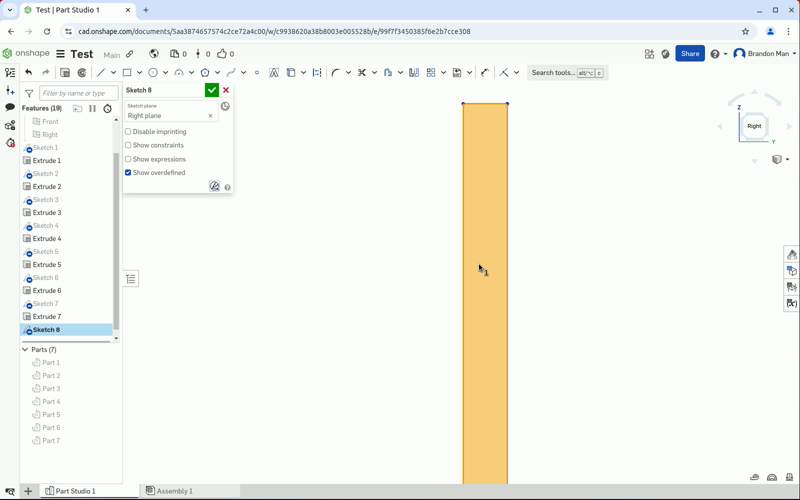
scroll(-6)
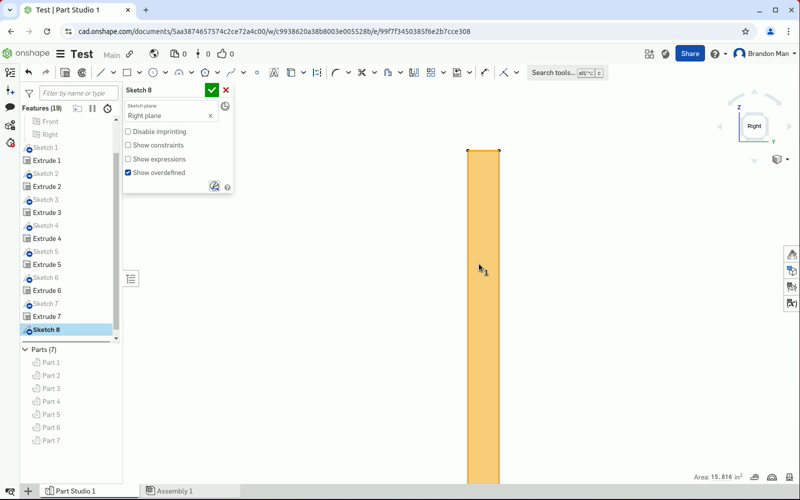
scroll(-6)
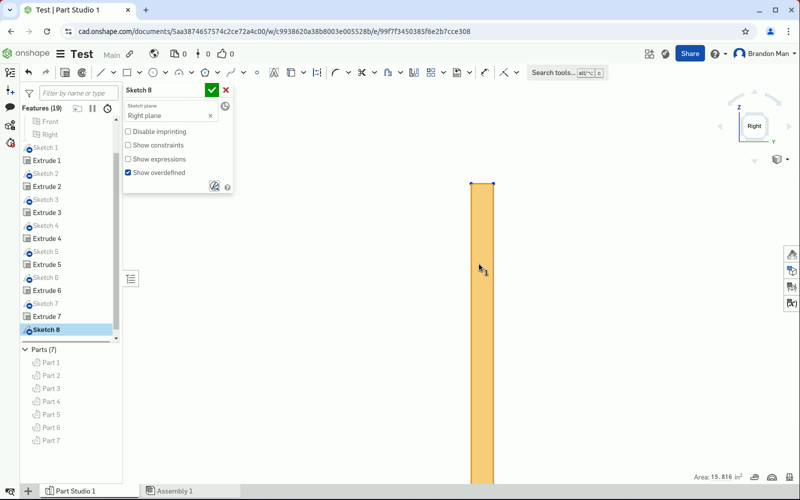
scroll(-6)
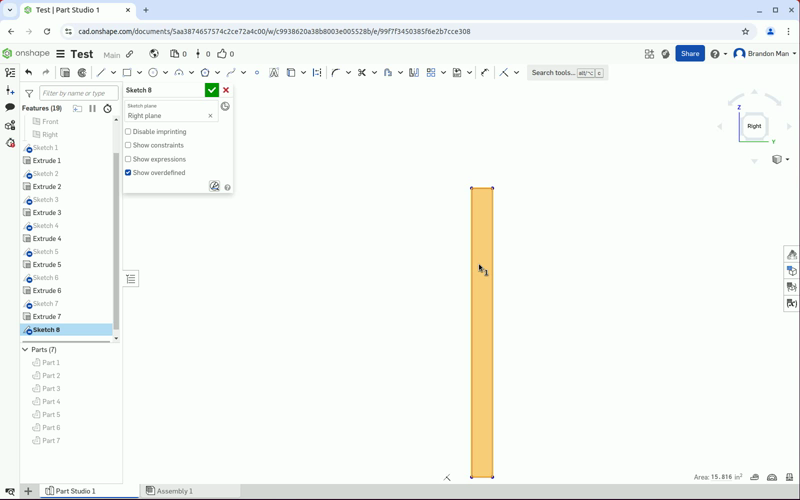
scroll(-6)
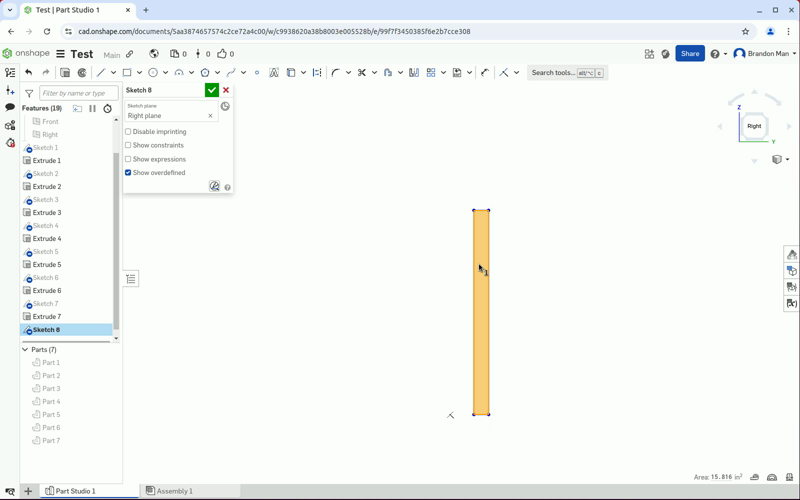
scroll(-6)
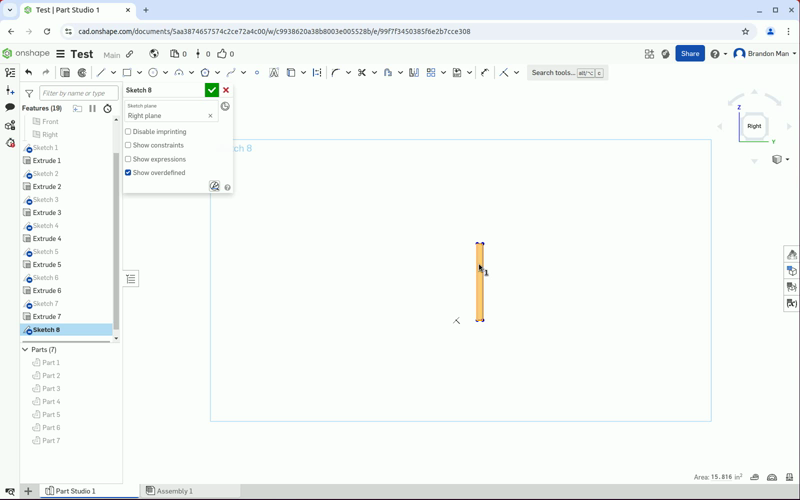
mouse_move(73, 352)
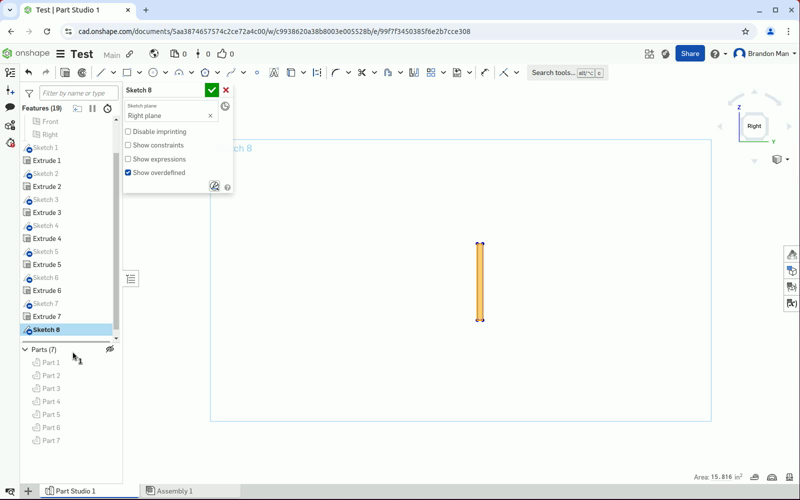
key(shift+y)
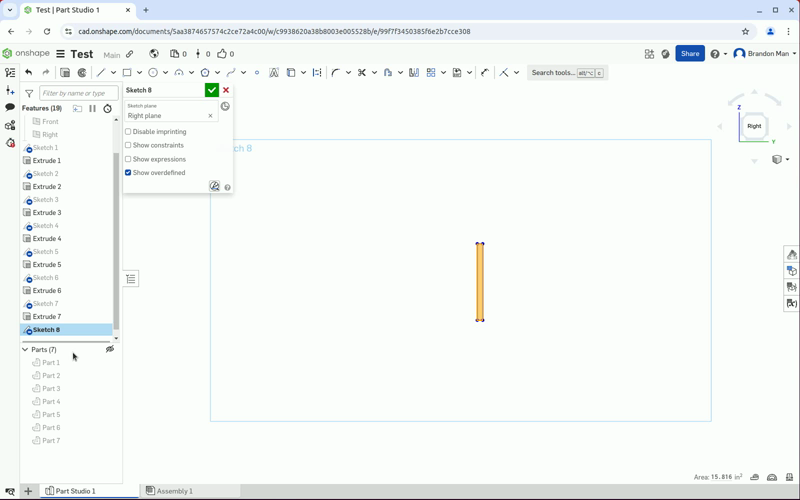
key(shift+e)
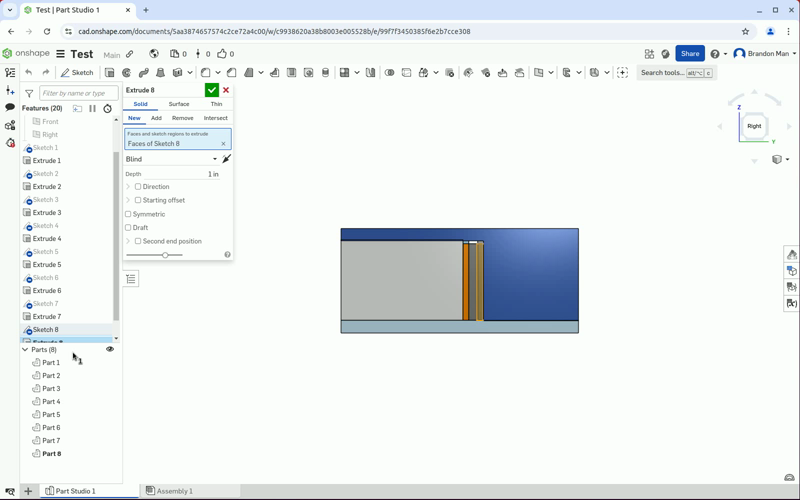
mouse_move(143, 106)
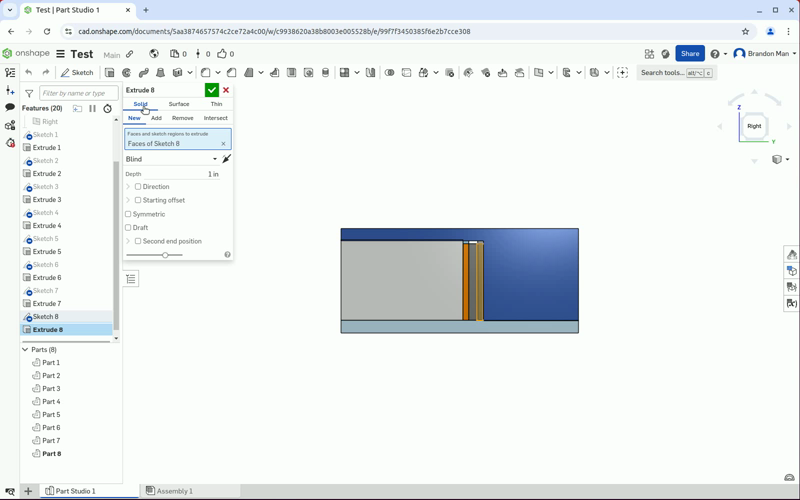
click(143, 106)
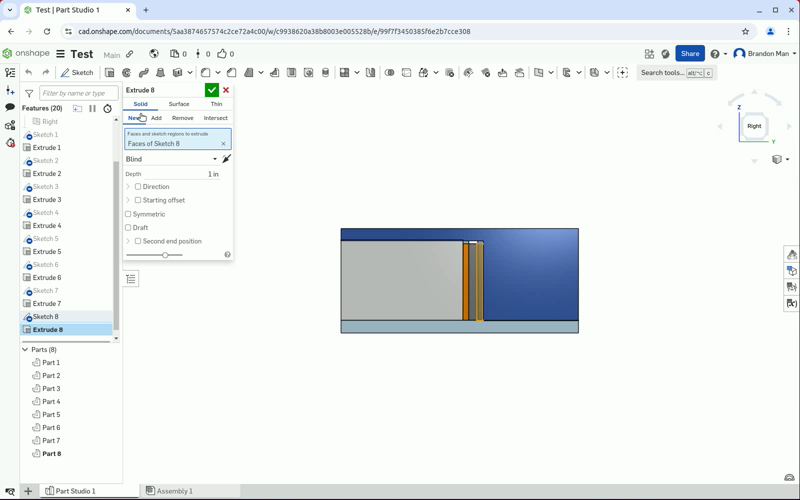
mouse_move(137, 120)
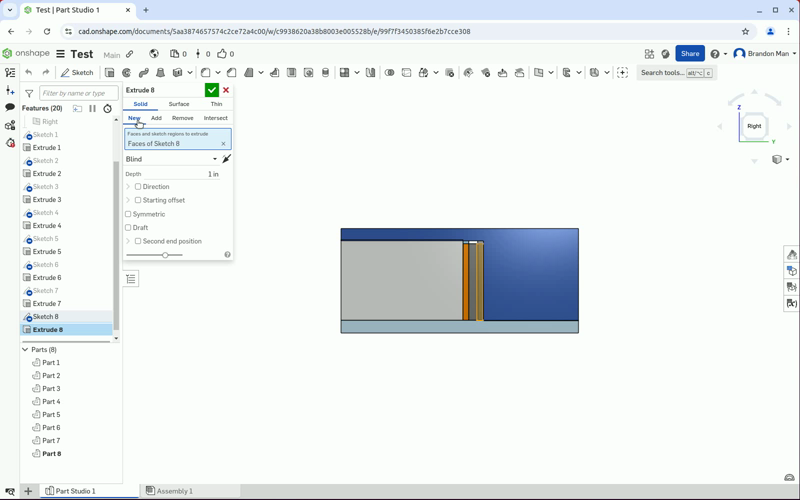
click(137, 120)
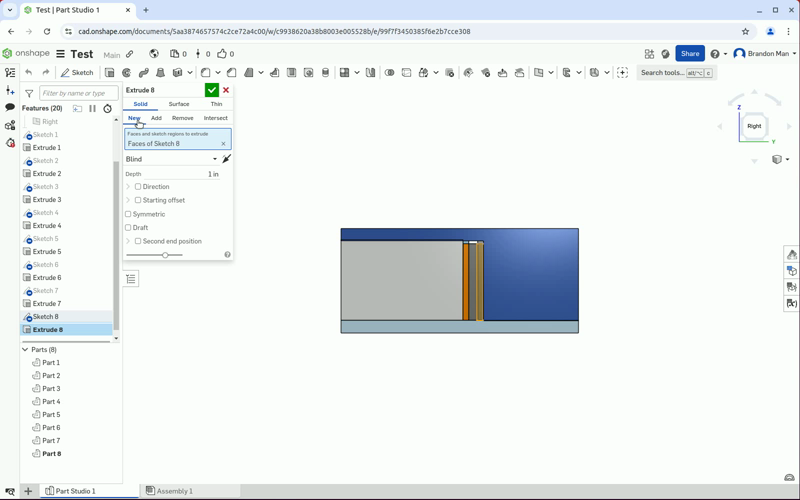
key(tab, 4)
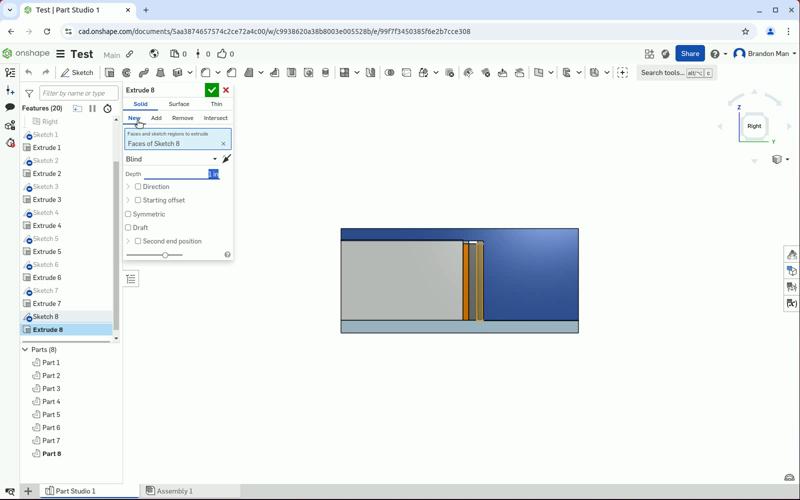
text(1.685)
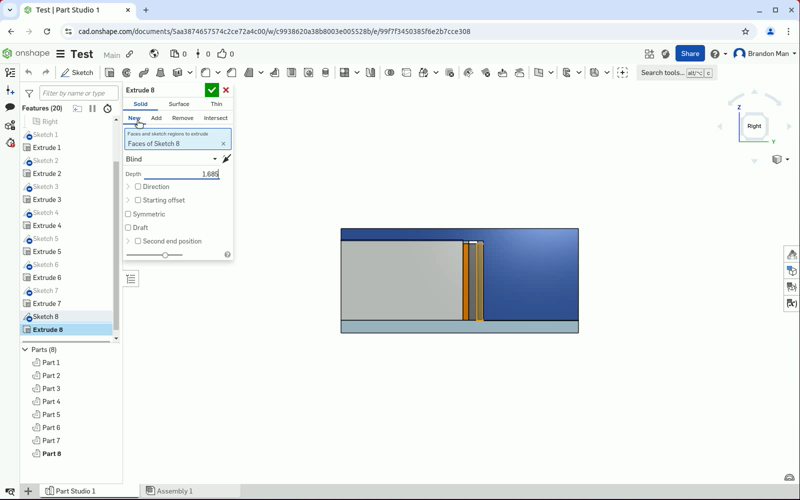
key(enter)
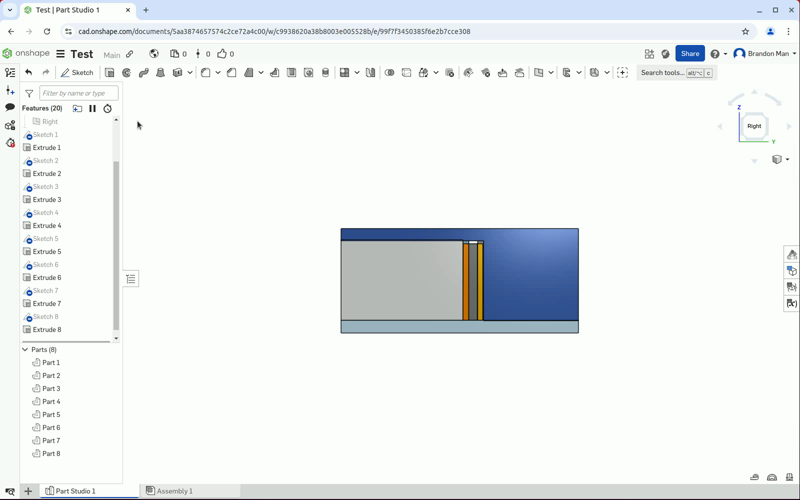
key(shift+h)
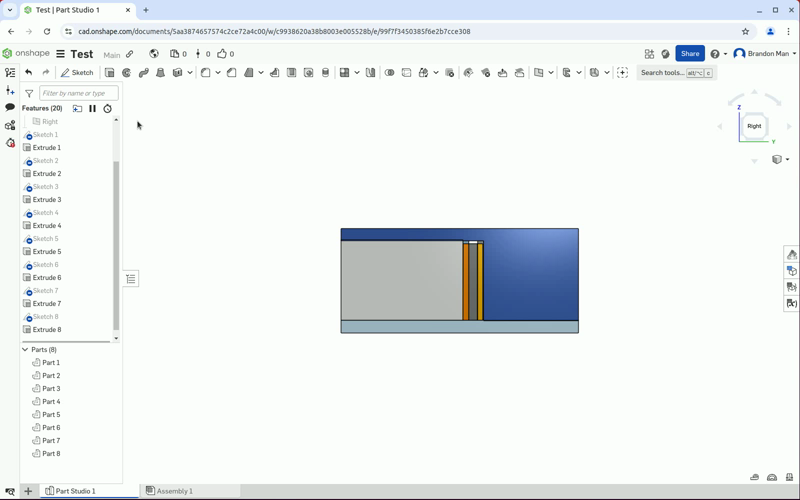
key(shift+h)
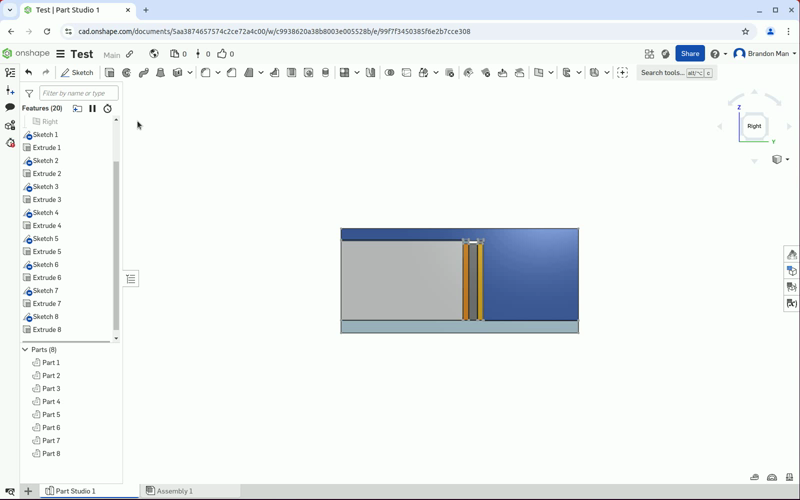
key(shift+7)
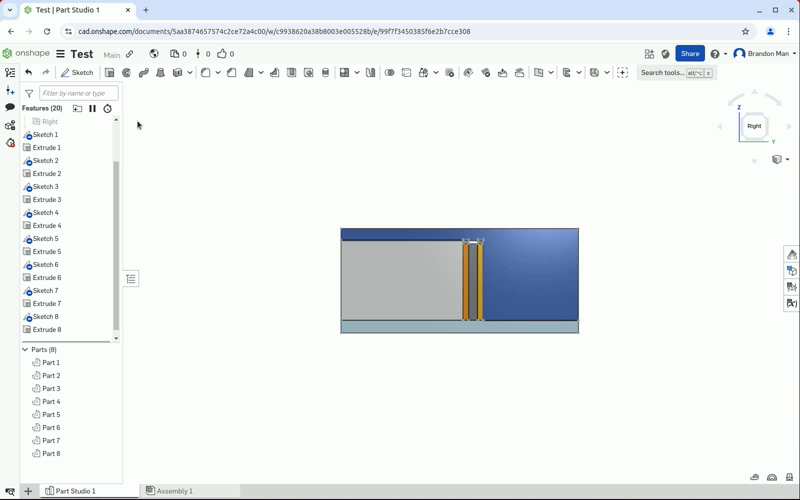
key(right, 2)
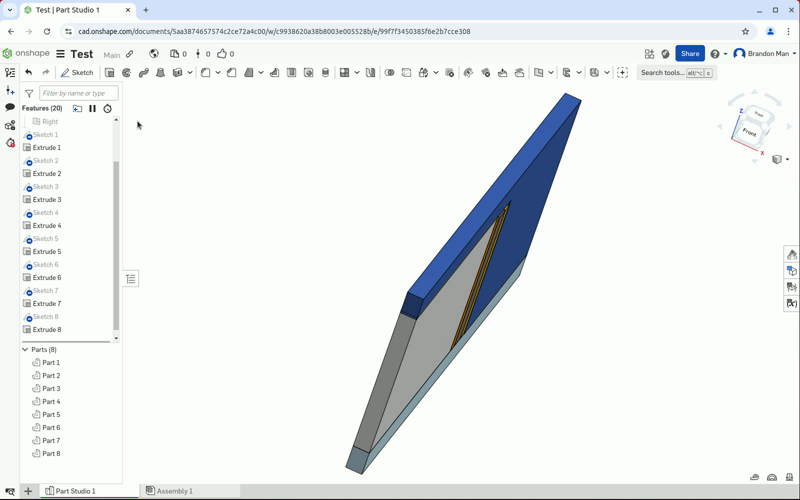
key(down, 2)
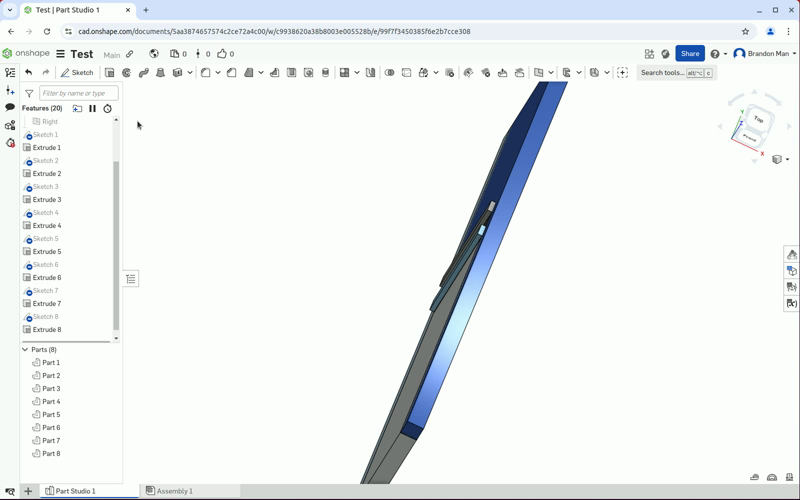
key(up, 2)
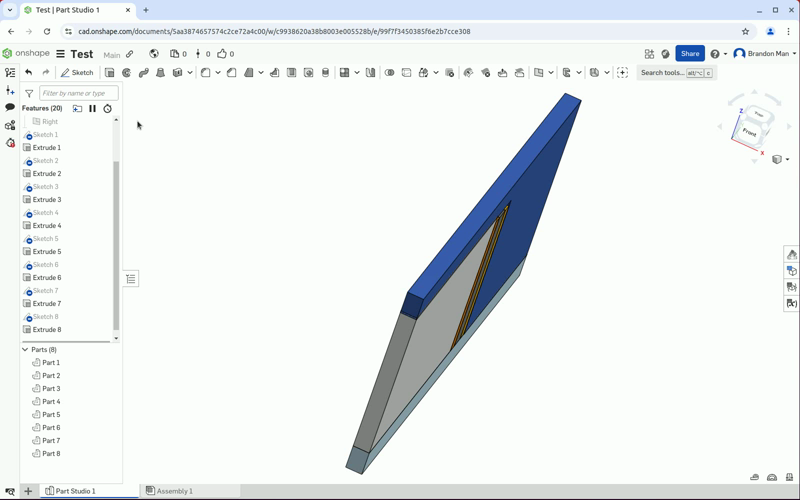
key(left, 2)
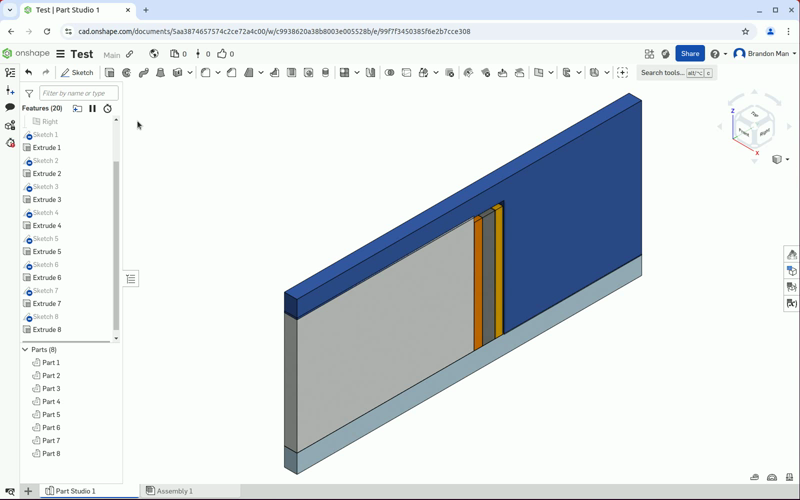
mouse_move(69, 137)
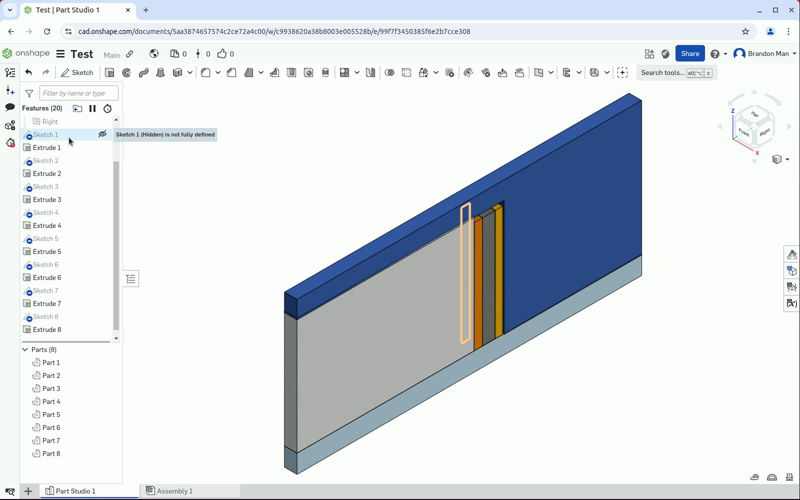
click(69, 137)